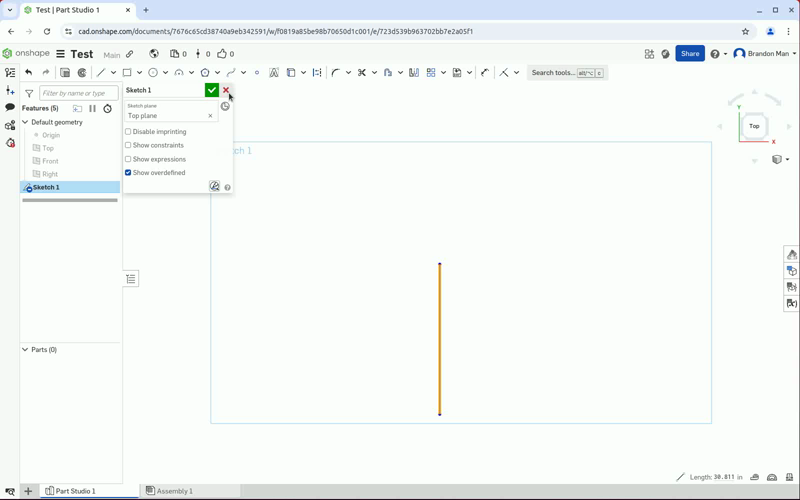
key(shift+h)
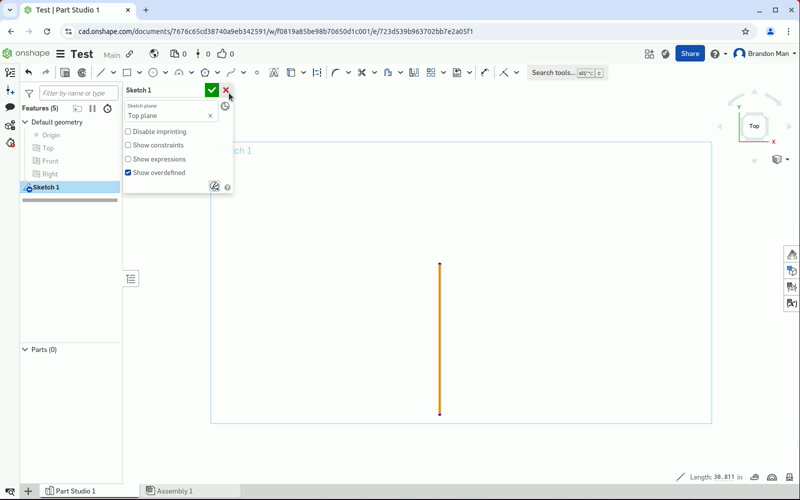
key(shift+s)
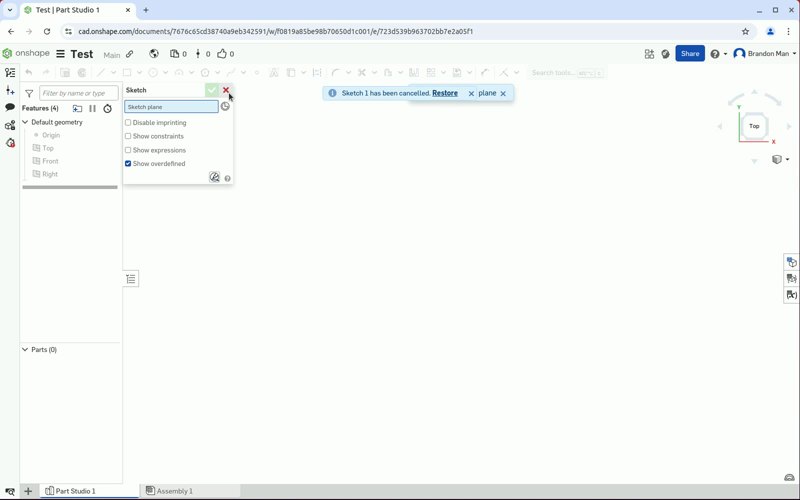
mouse_move(73, 150)
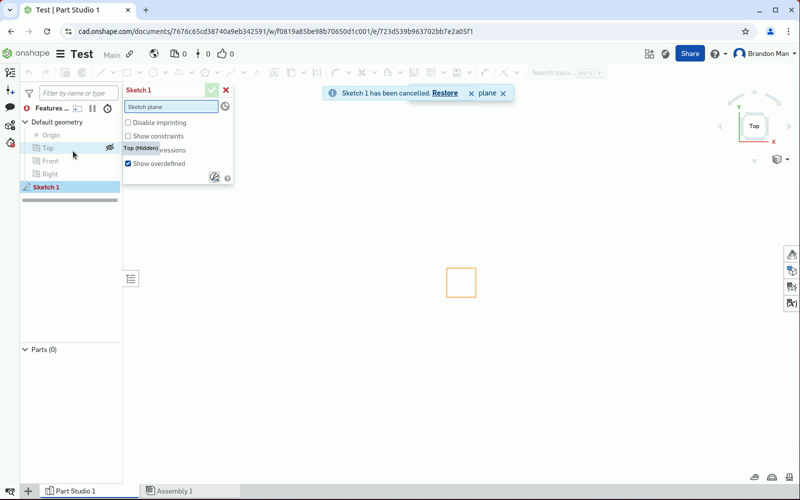
click(73, 150)
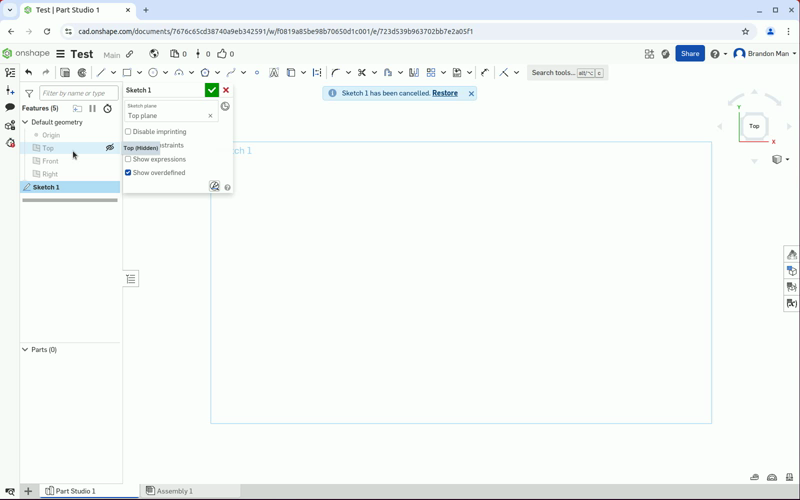
mouse_move(73, 352)
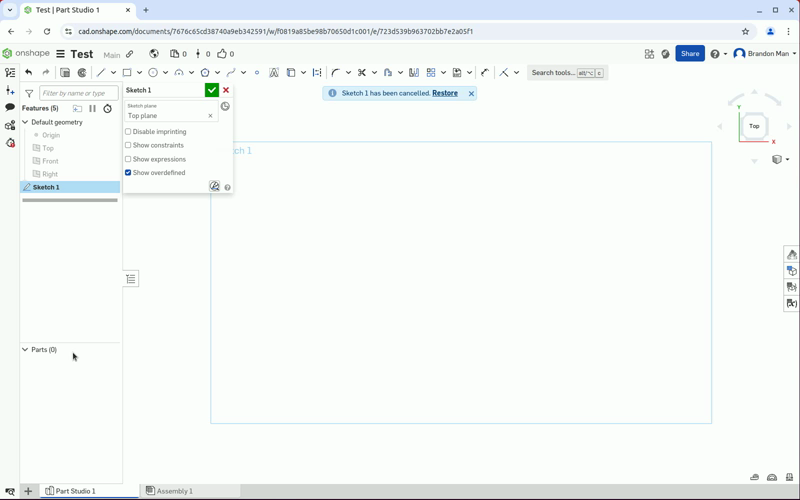
key(y)
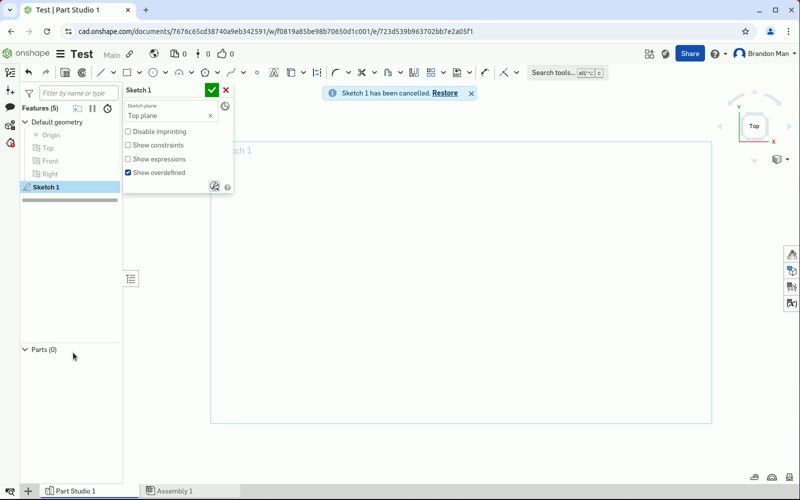
key(l)
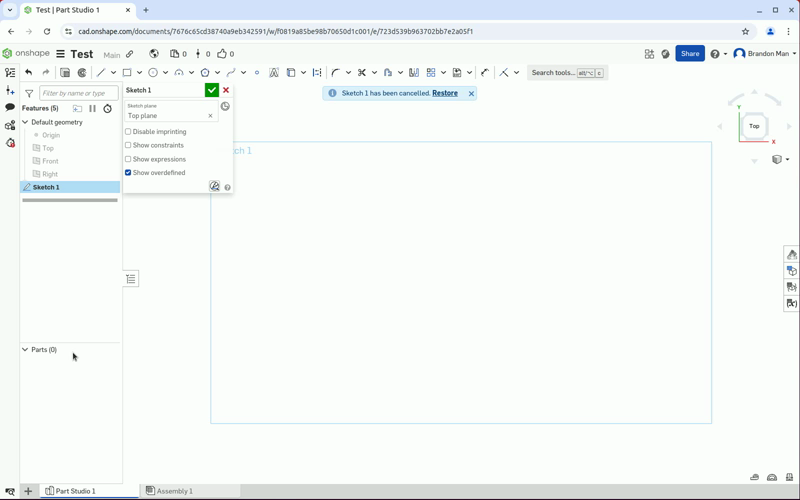
key_down(shift)
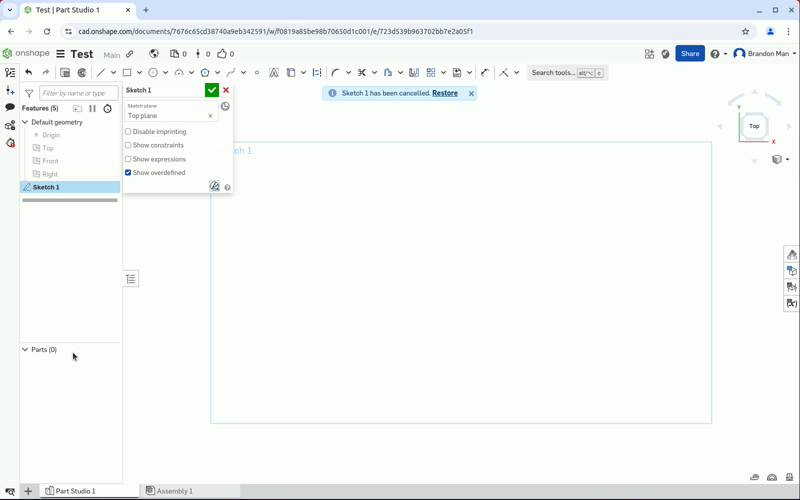
mouse_move(459, 284)
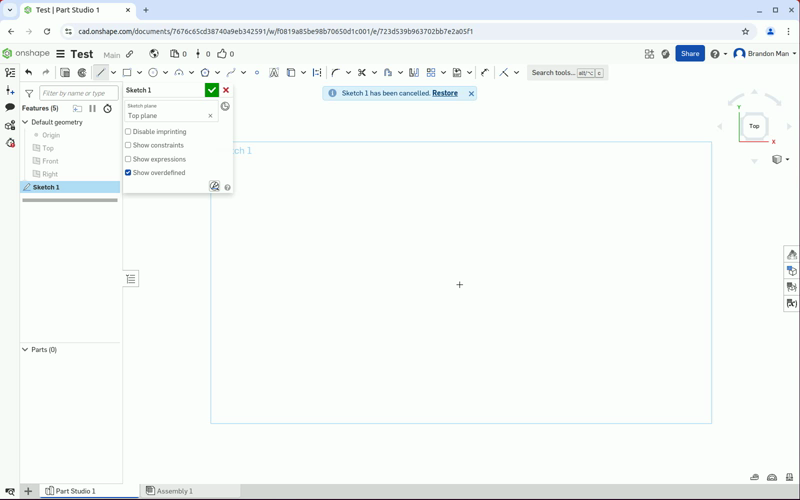
click(459, 284)
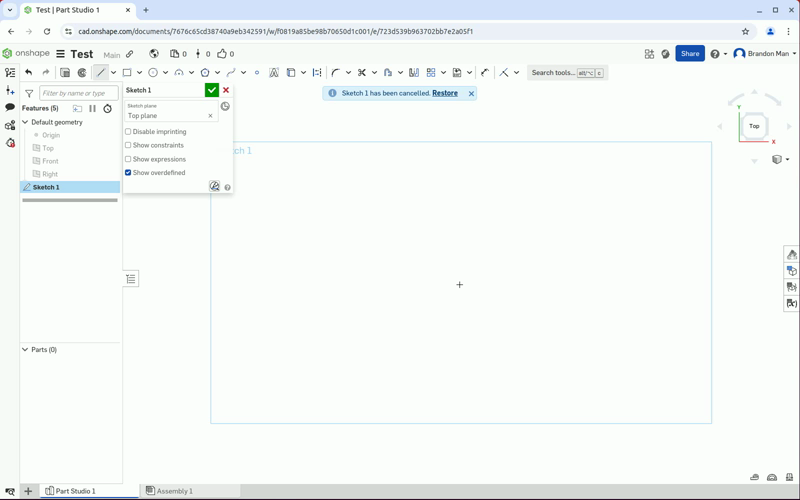
key_up(shift)
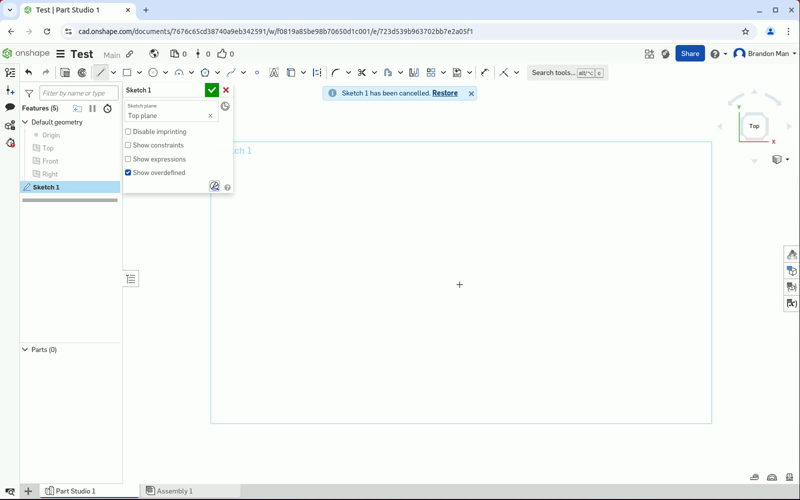
key_down(shift)
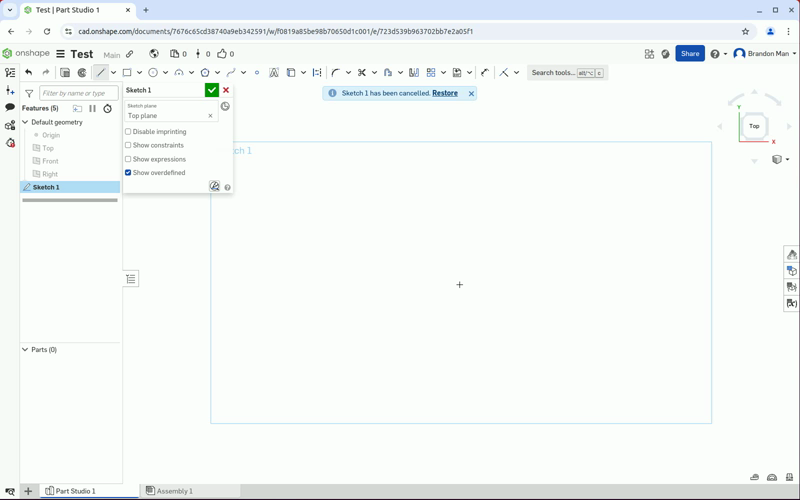
mouse_move(489, 284)
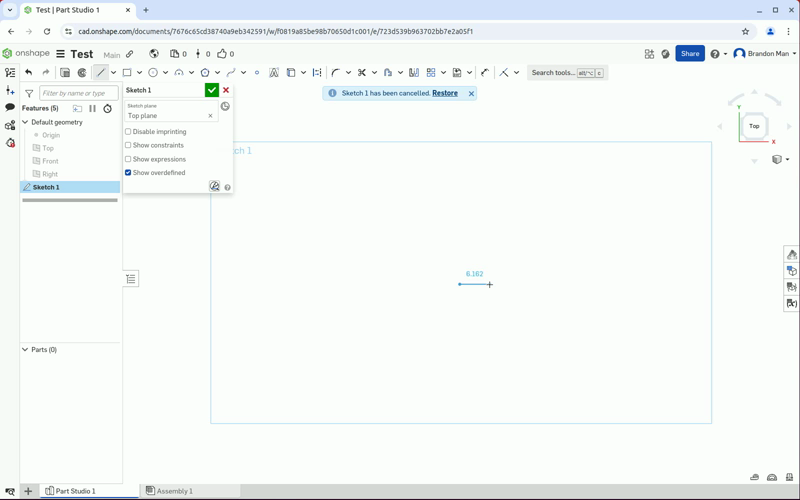
mouse_move(464, 284)
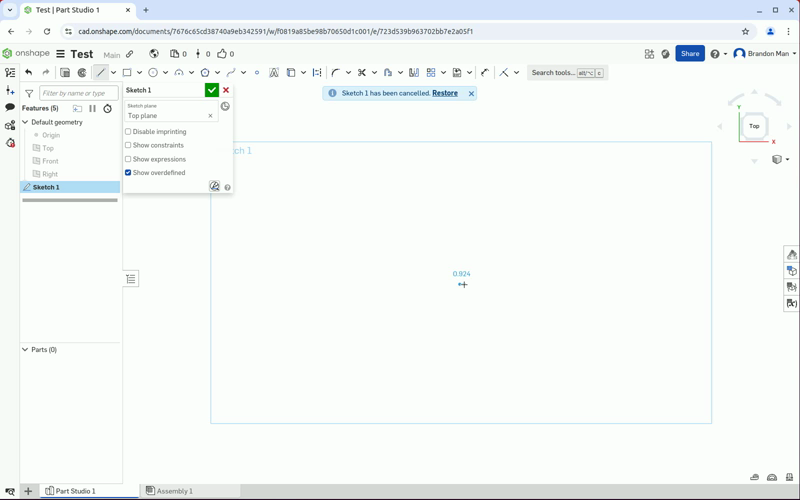
scroll(6)
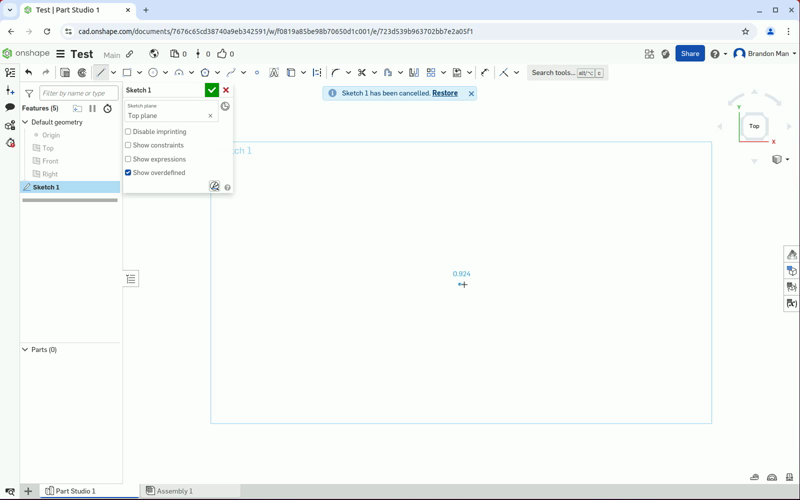
scroll(6)
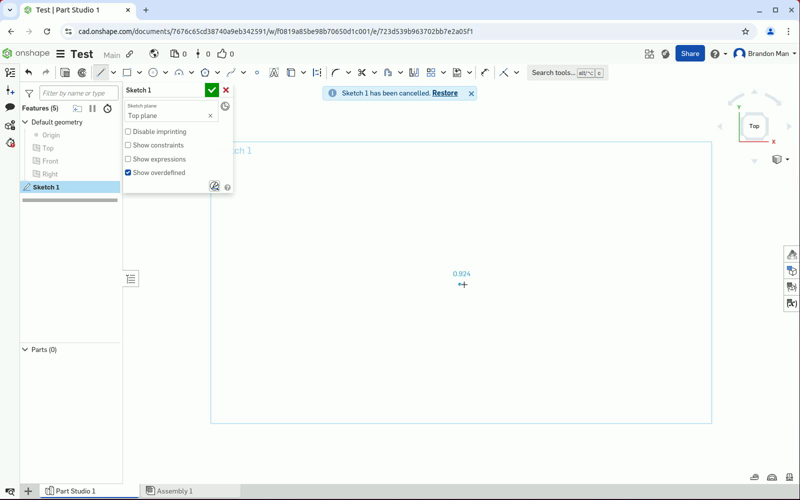
scroll(6)
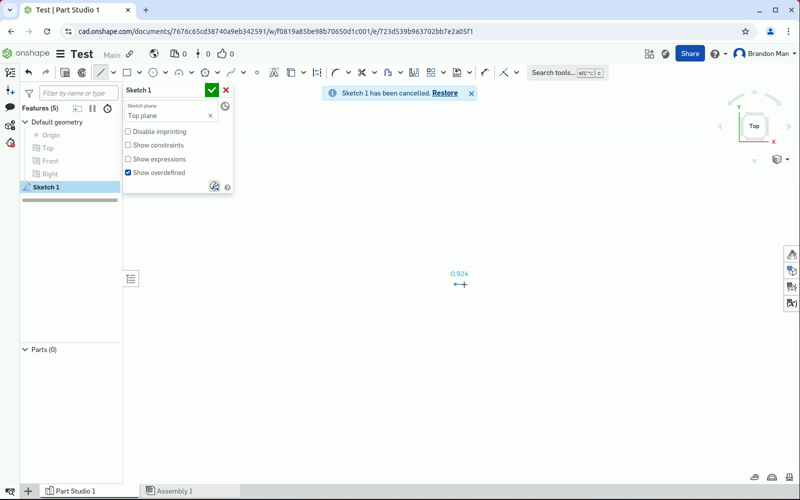
scroll(6)
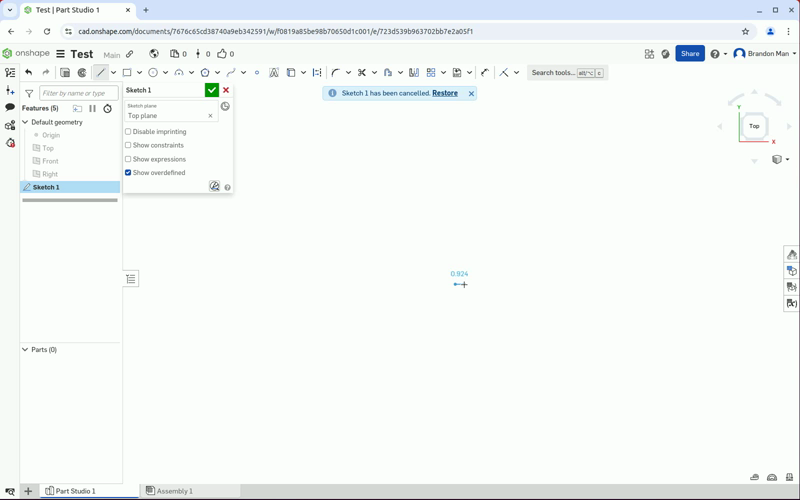
scroll(6)
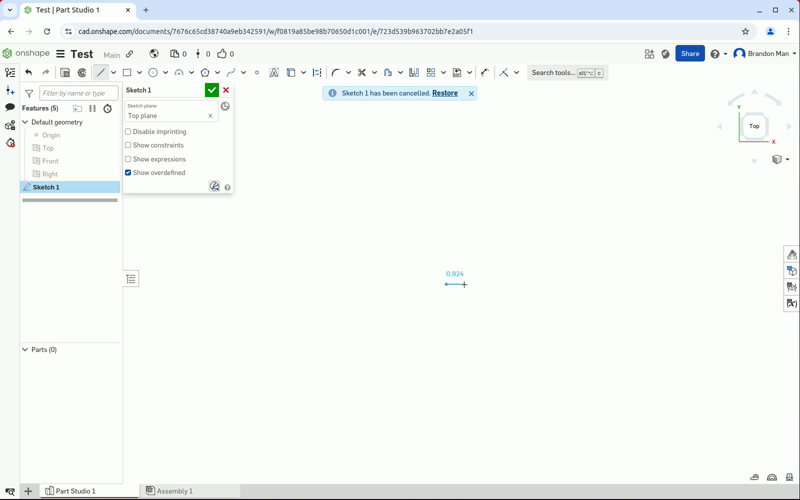
scroll(6)
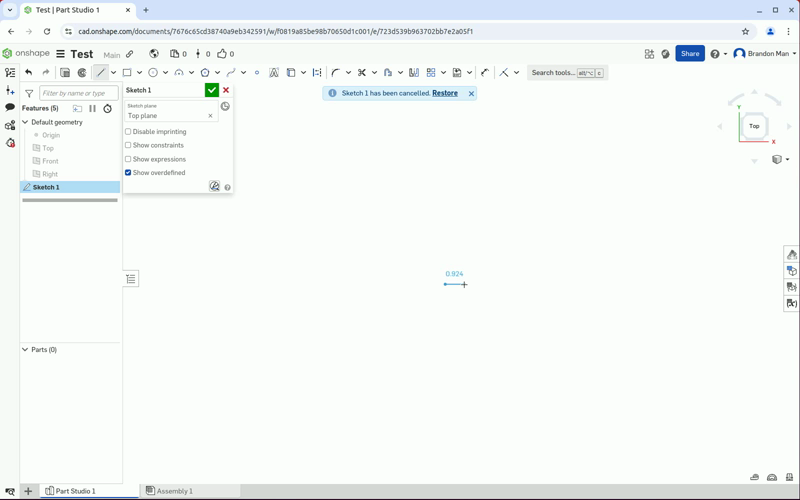
scroll(6)
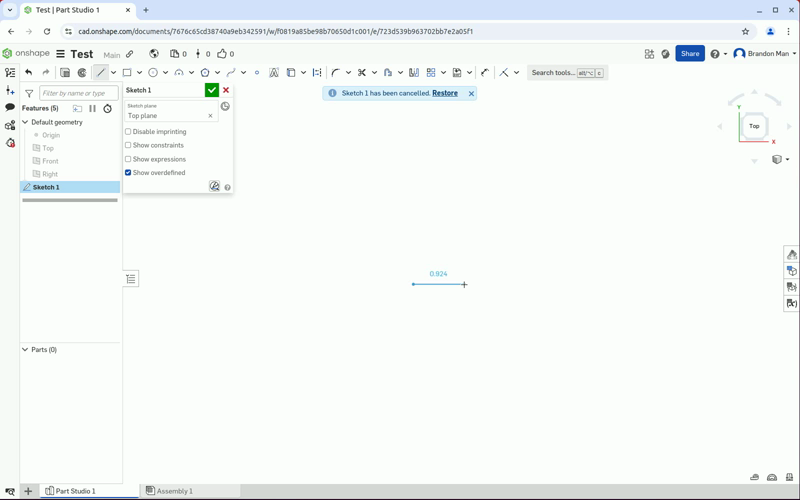
click(464, 284)
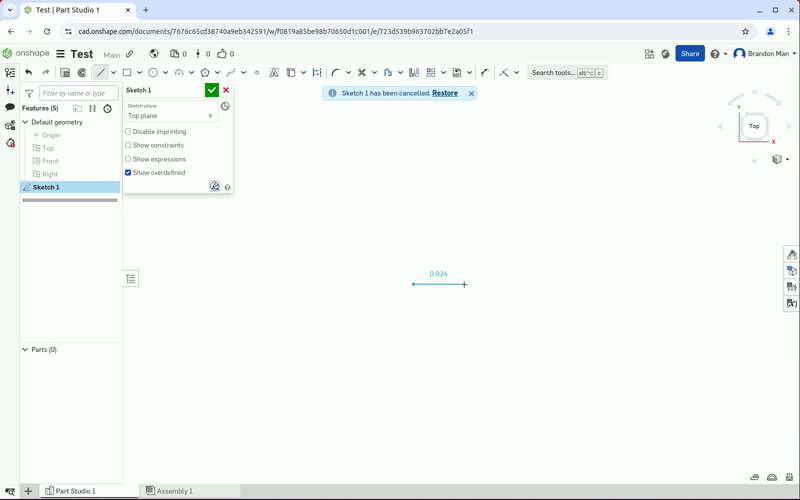
scroll(-6)
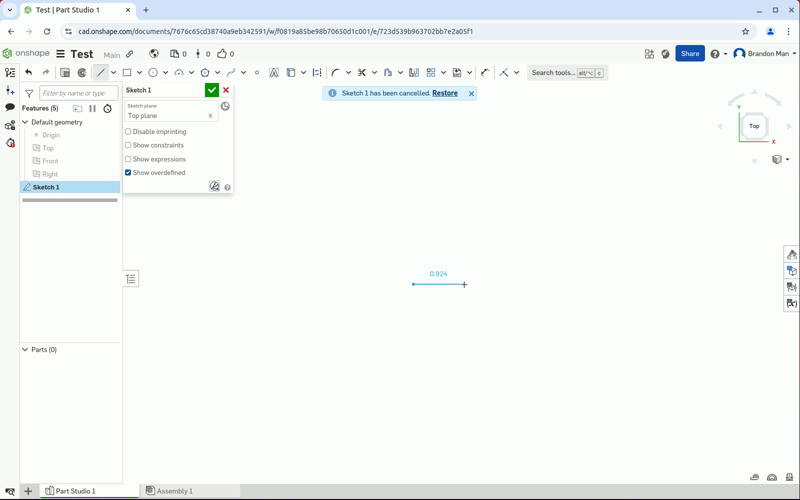
scroll(-6)
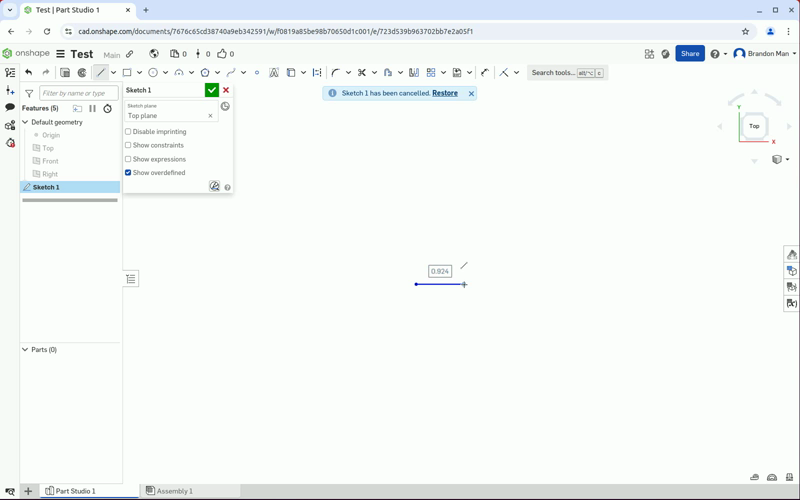
scroll(-6)
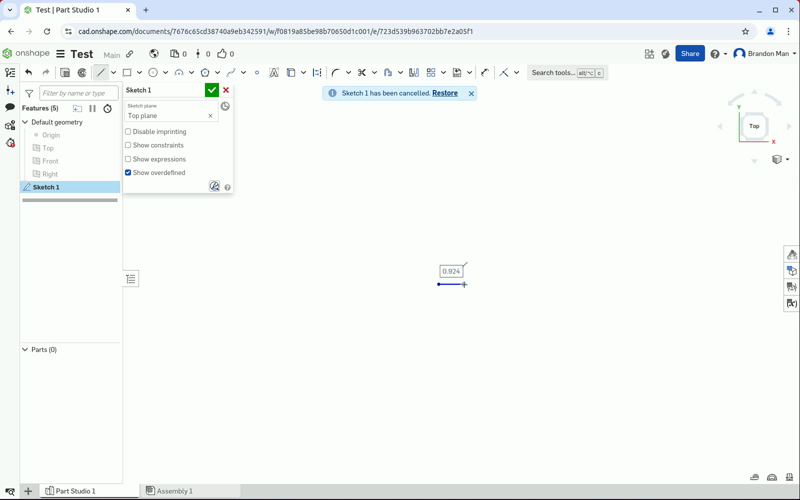
scroll(-6)
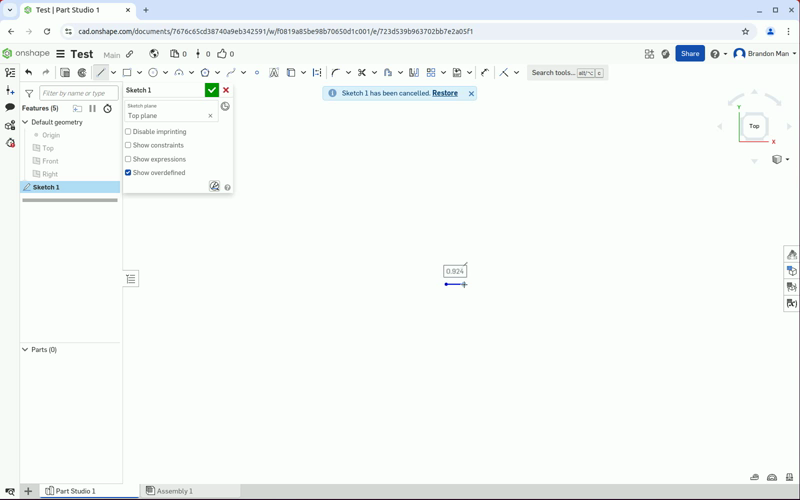
scroll(-6)
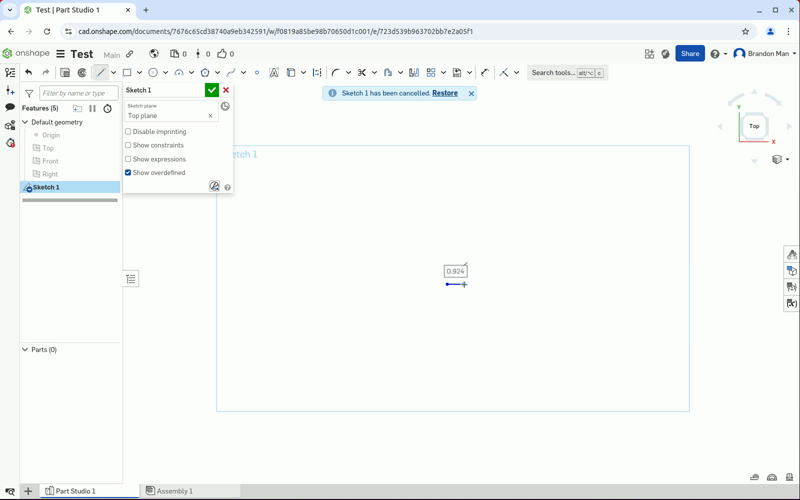
scroll(-6)
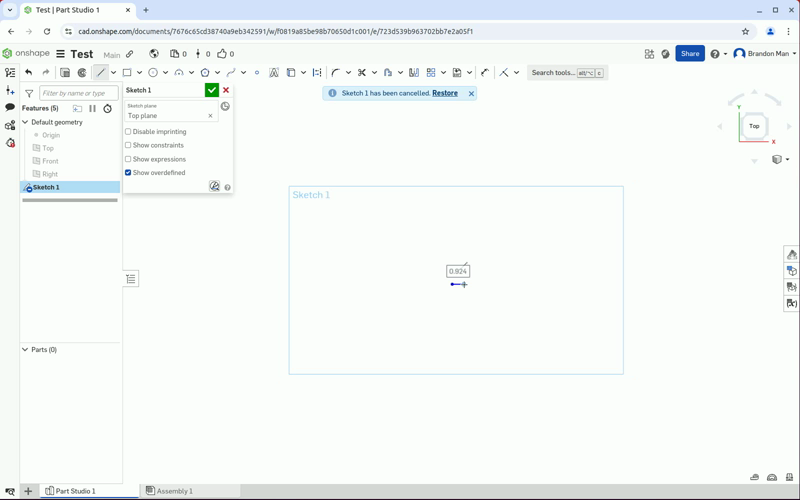
scroll(-6)
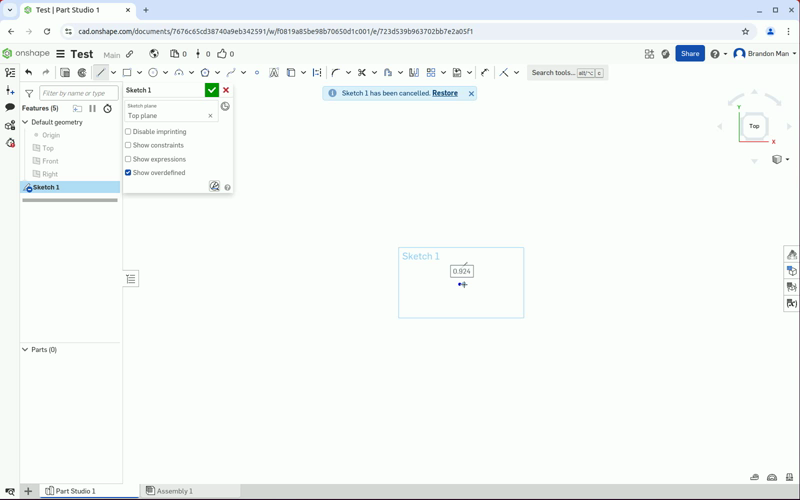
key_up(shift)
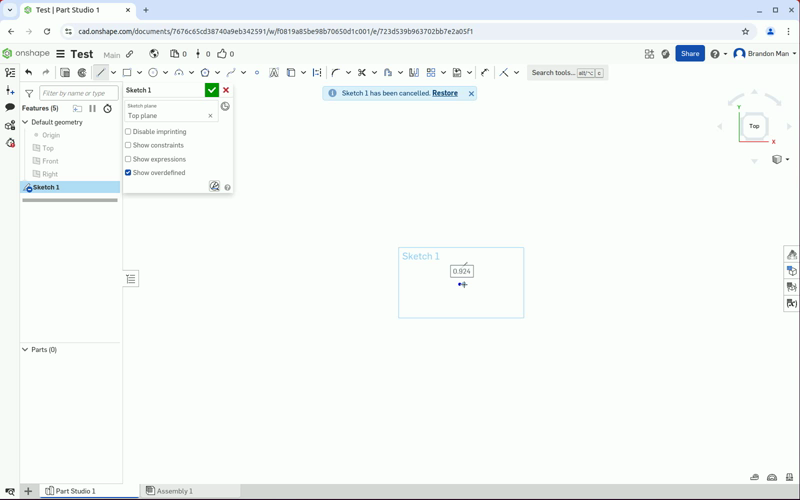
key_down(shift)
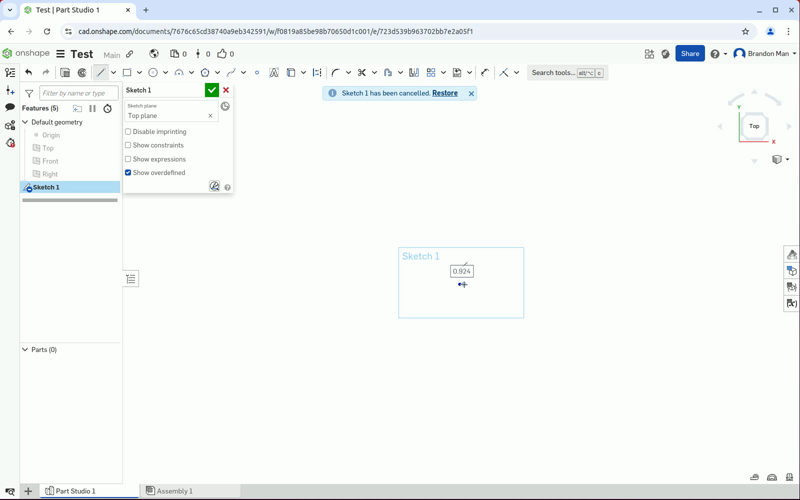
mouse_move(494, 284)
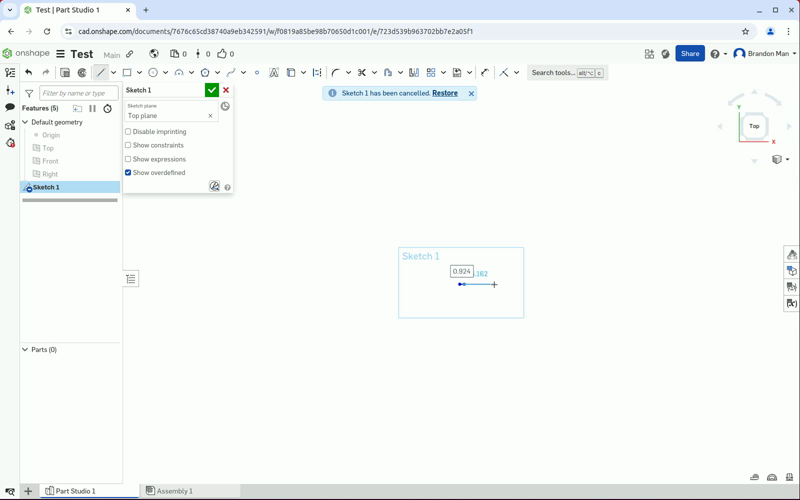
mouse_move(464, 282)
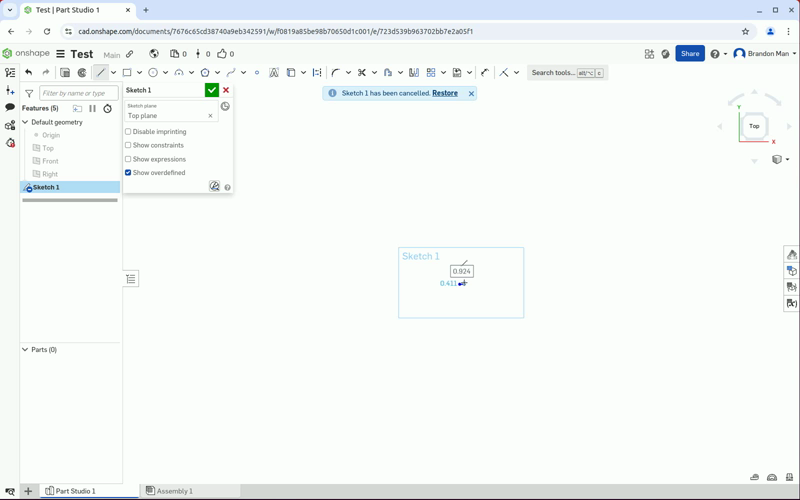
scroll(6)
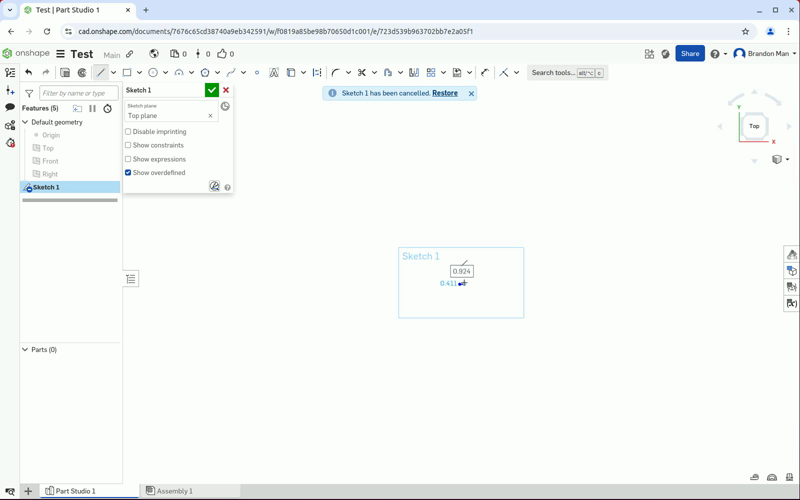
scroll(6)
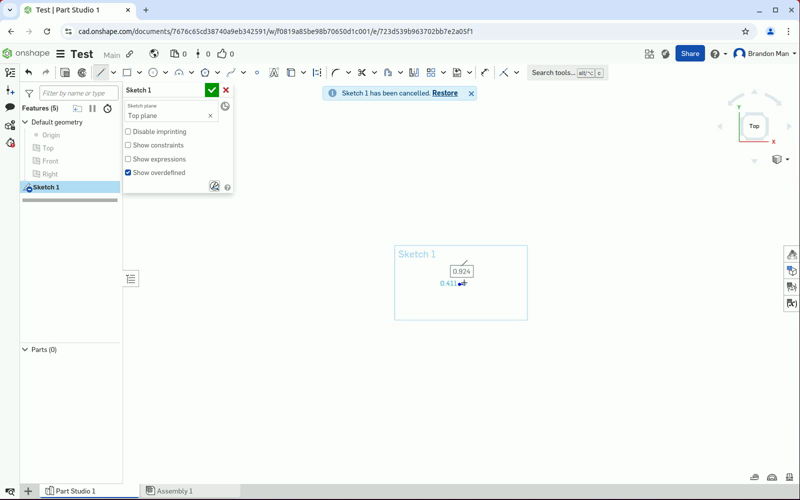
scroll(6)
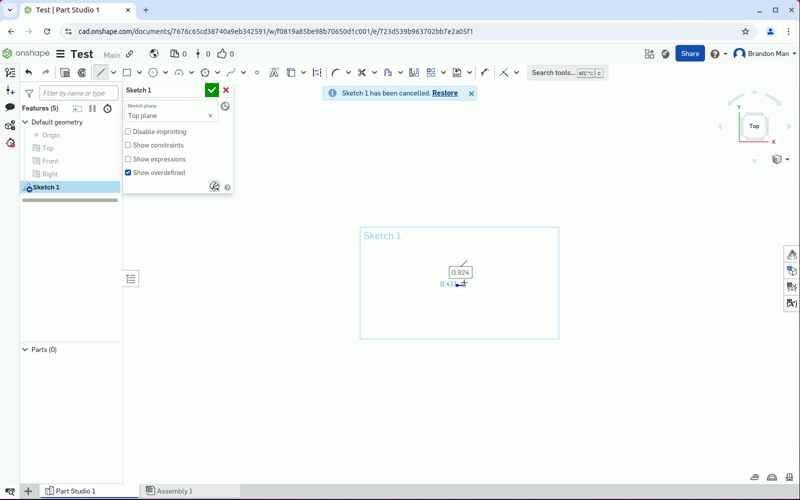
scroll(6)
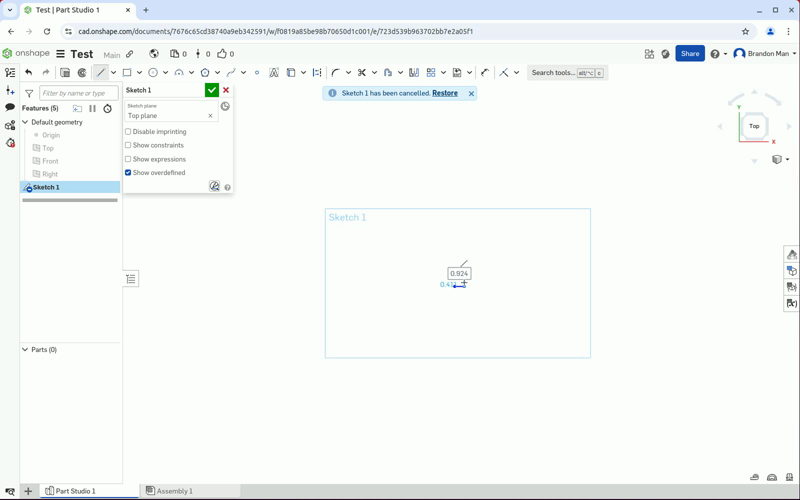
scroll(6)
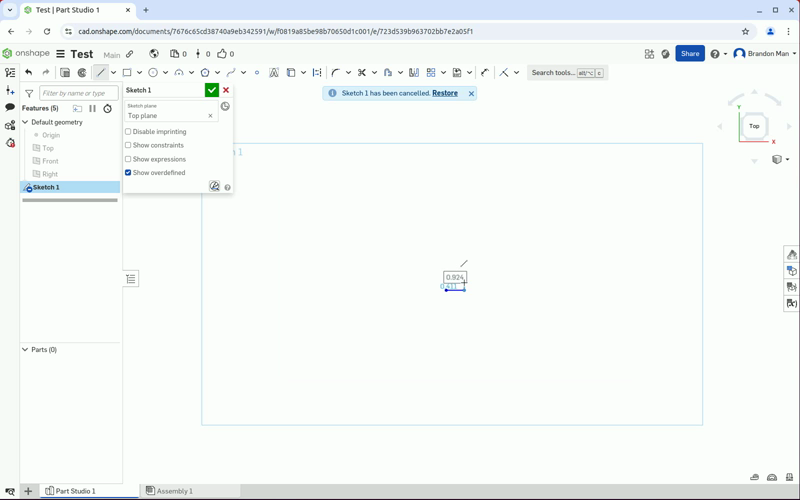
scroll(6)
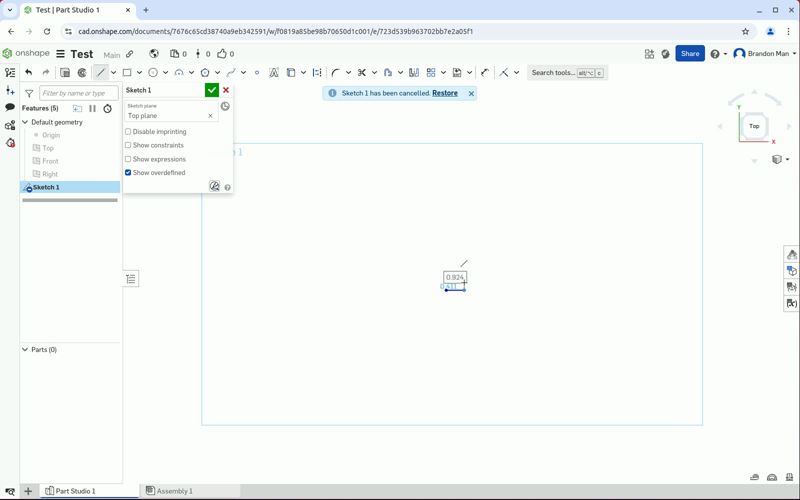
scroll(6)
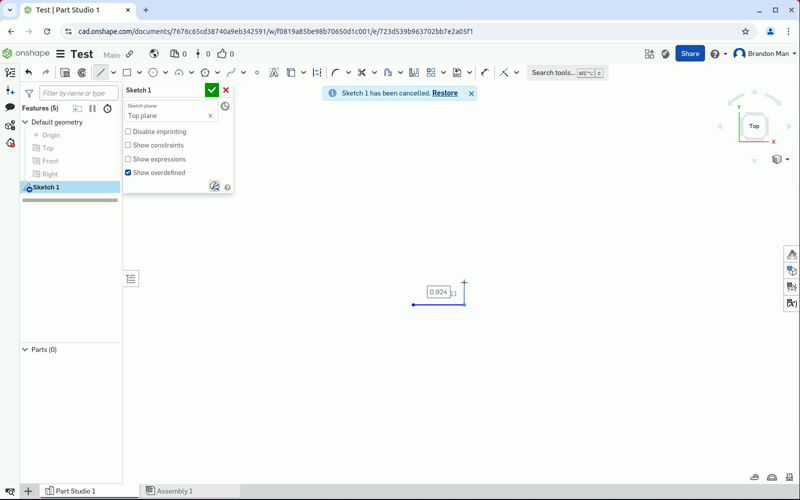
click(464, 282)
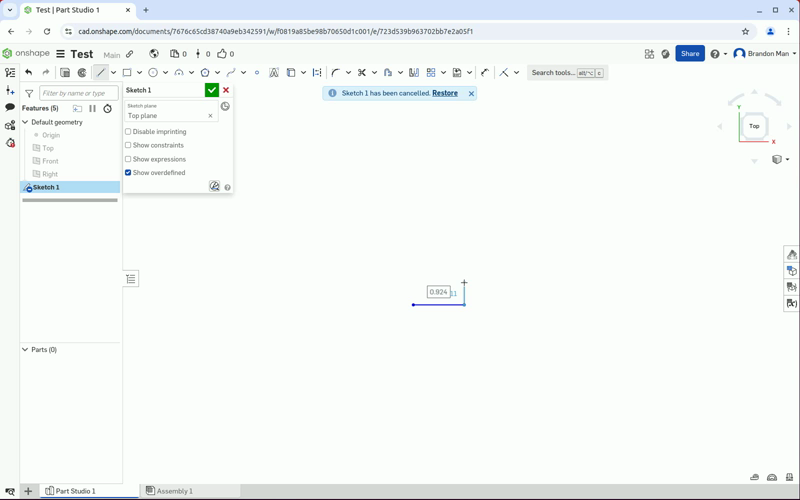
scroll(-6)
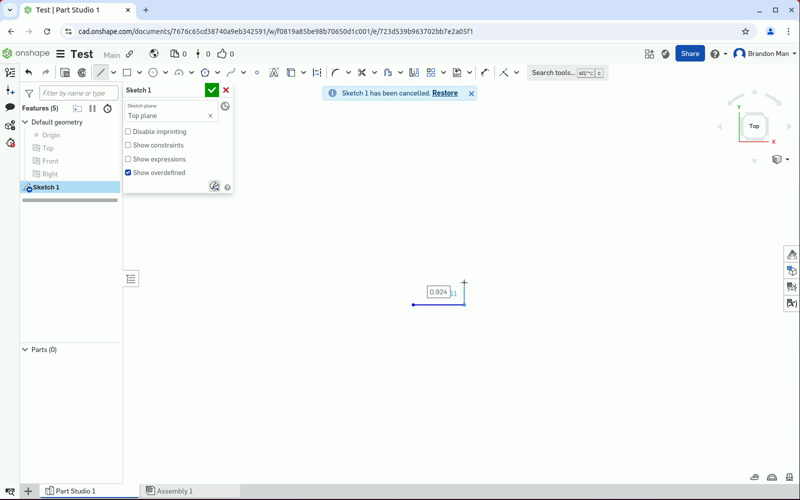
scroll(-6)
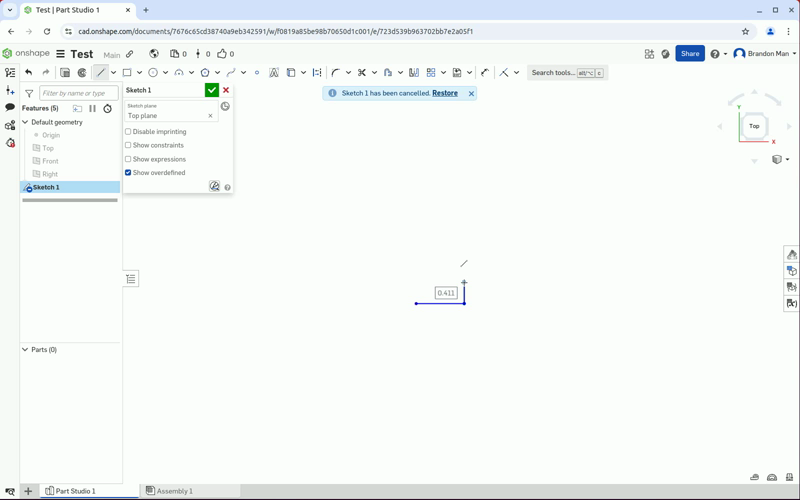
scroll(-6)
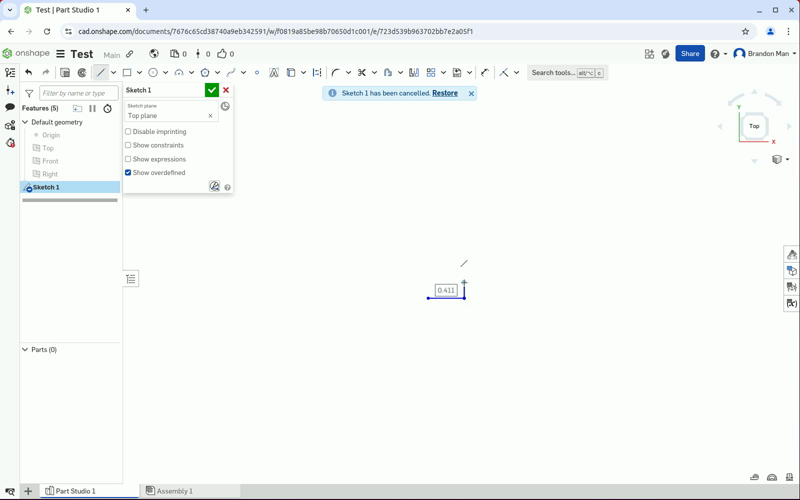
scroll(-6)
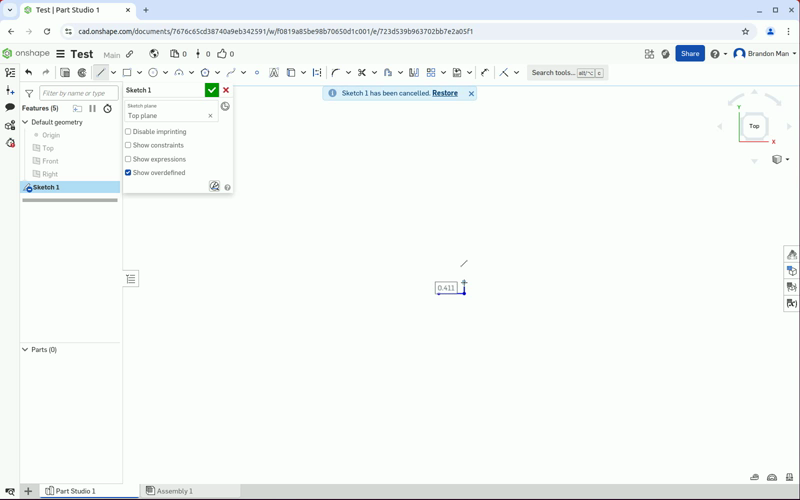
scroll(-6)
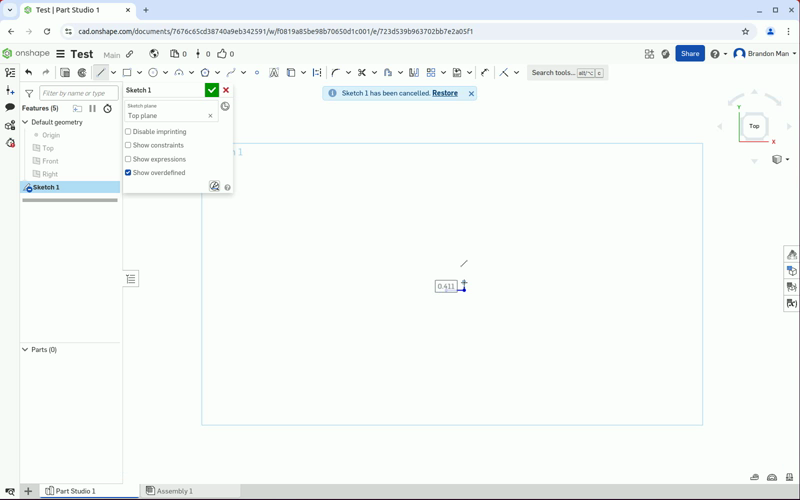
scroll(-6)
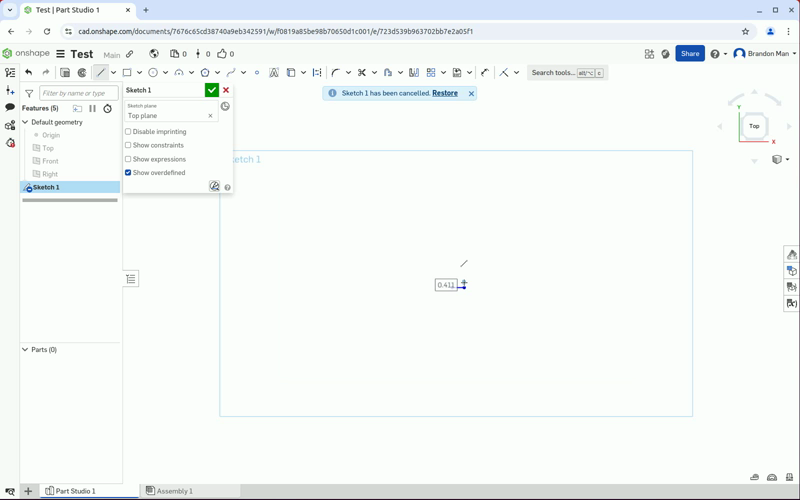
scroll(-6)
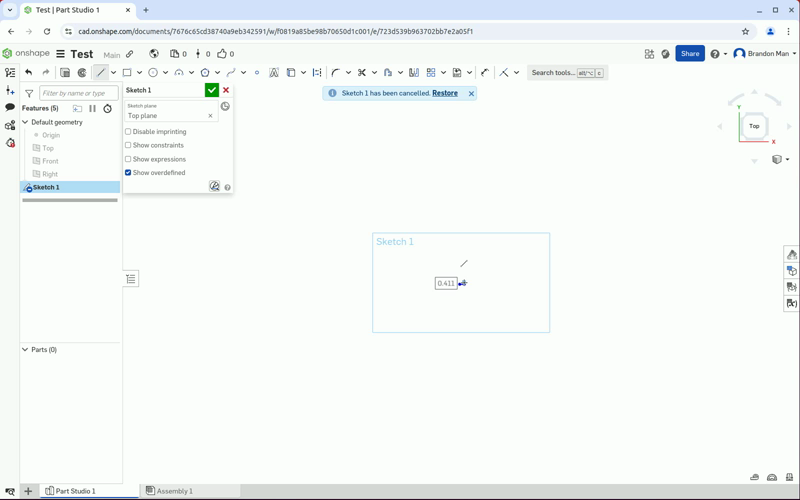
key_up(shift)
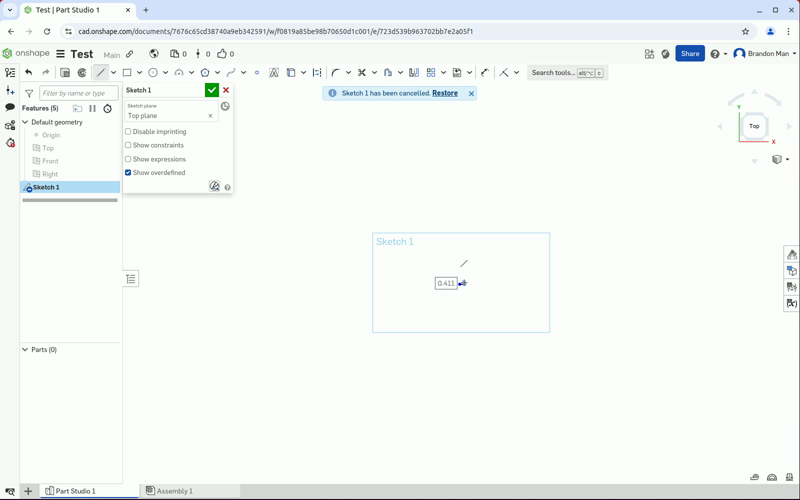
key_down(shift)
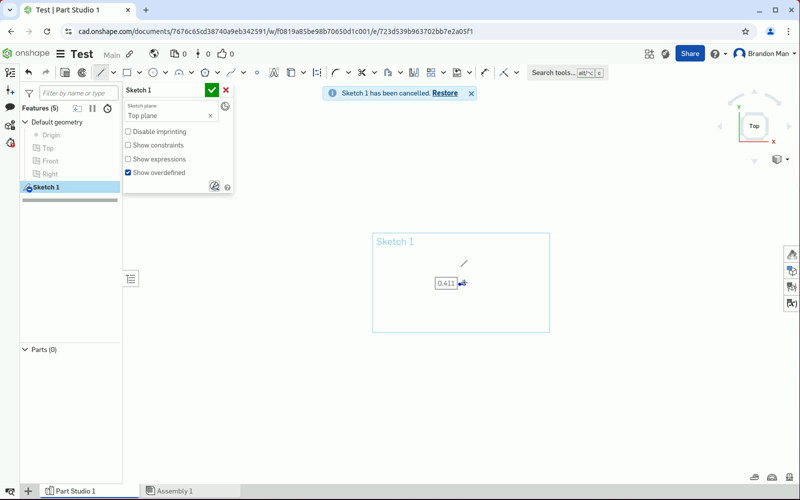
mouse_move(494, 282)
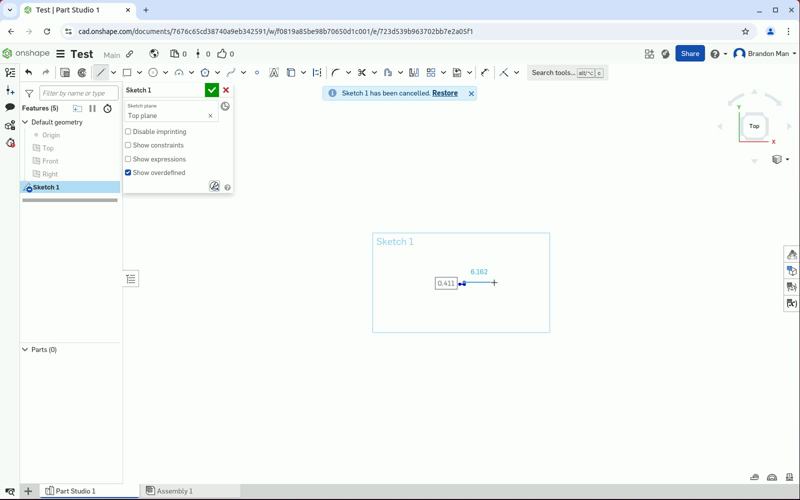
mouse_move(459, 282)
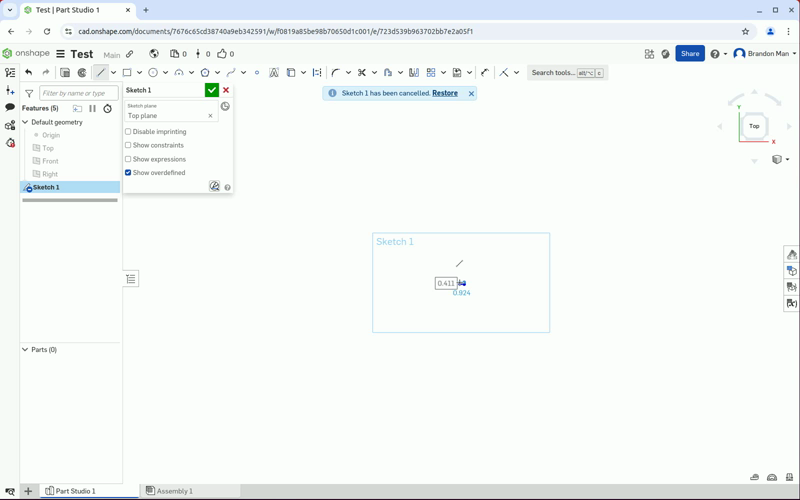
scroll(6)
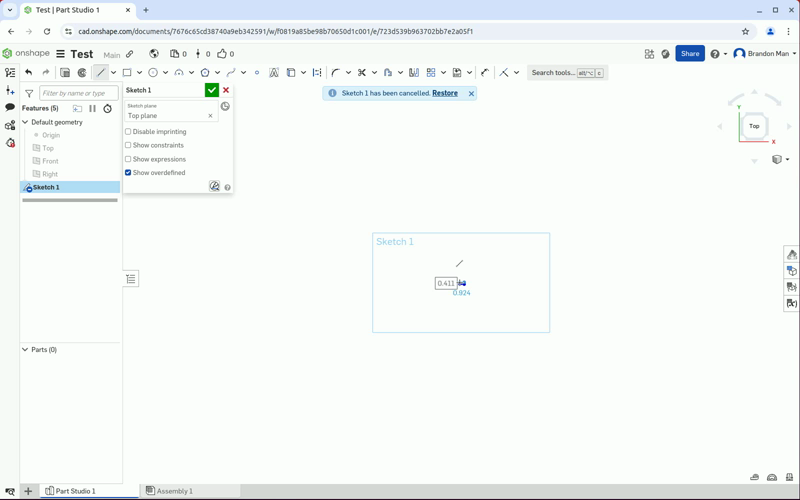
scroll(6)
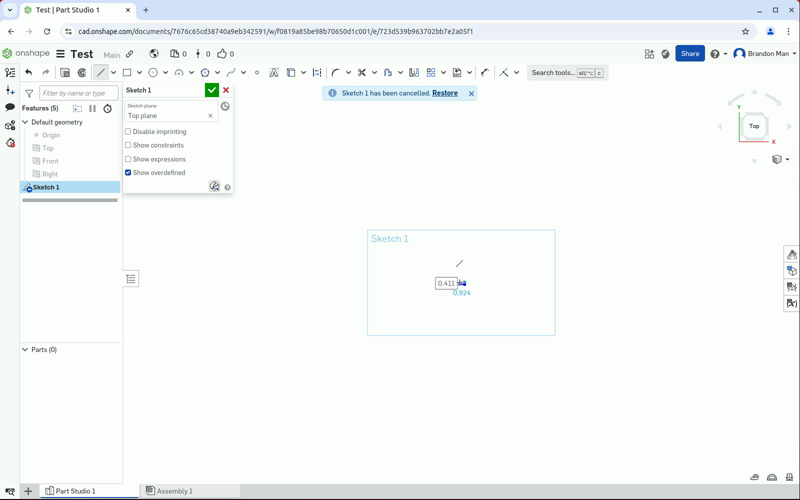
scroll(6)
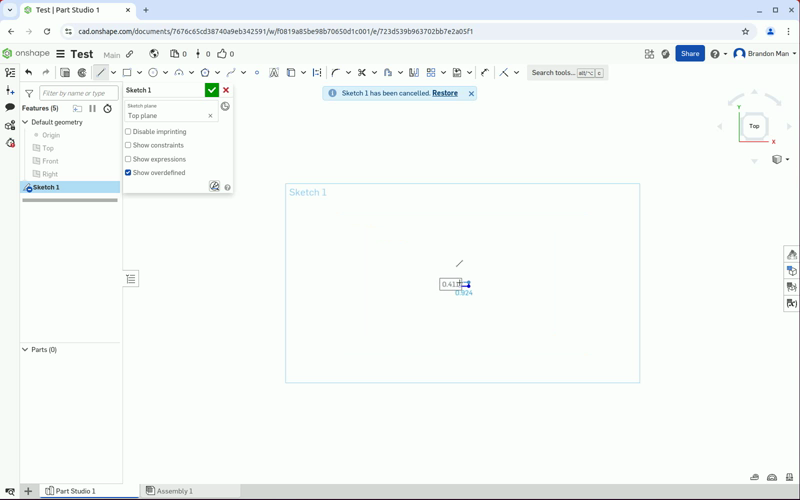
scroll(6)
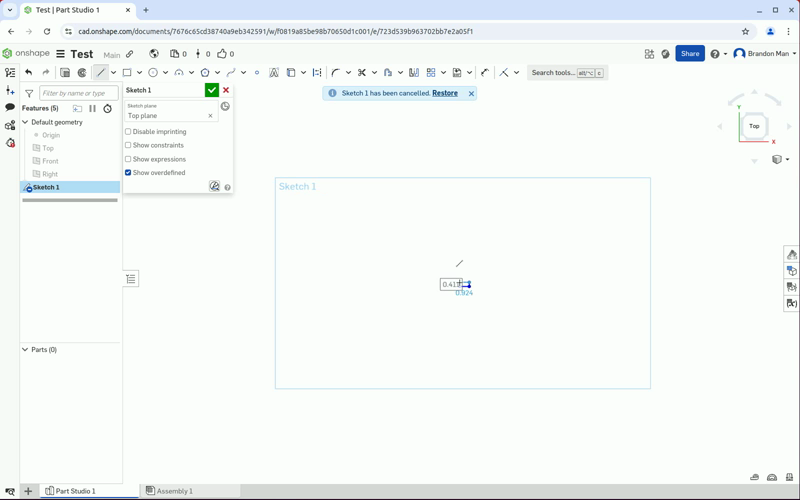
scroll(6)
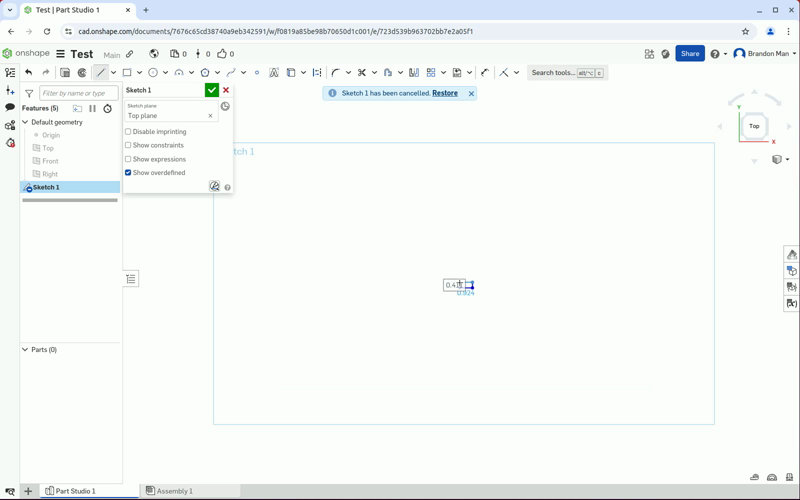
scroll(6)
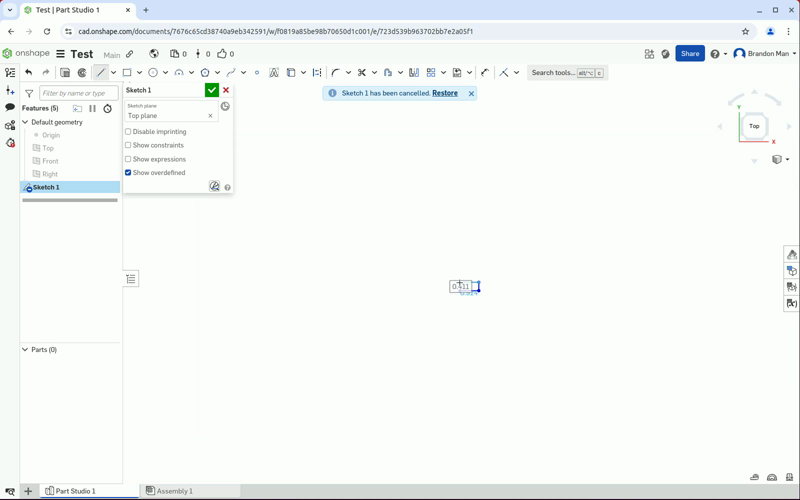
scroll(6)
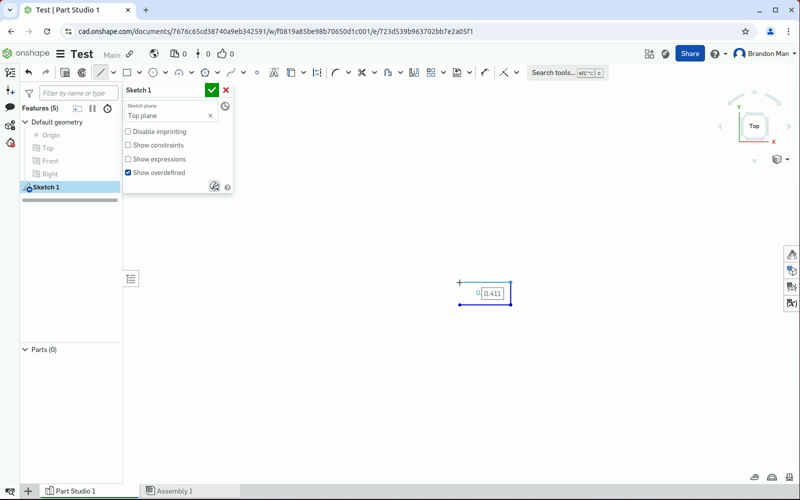
click(459, 282)
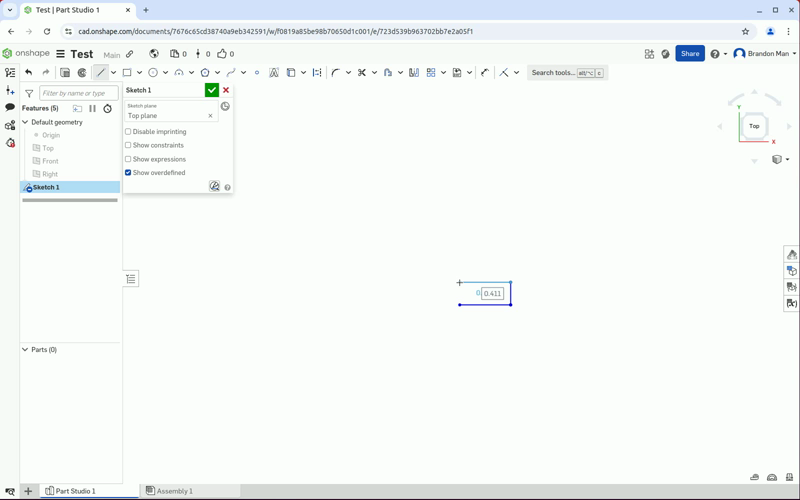
scroll(-6)
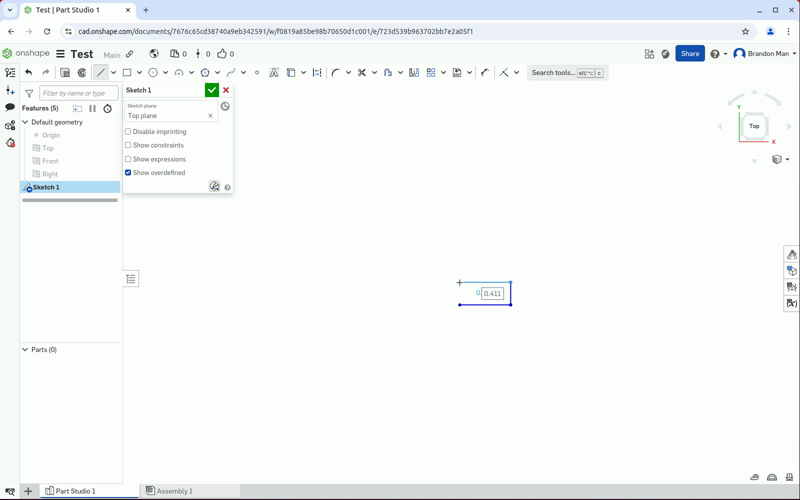
scroll(-6)
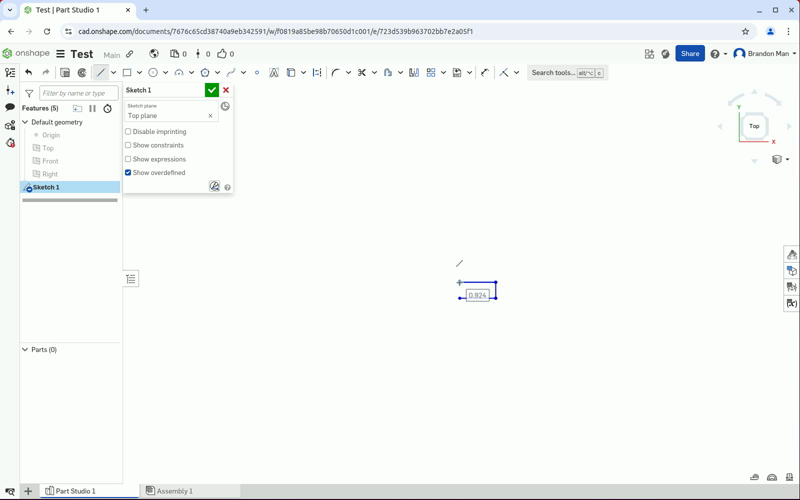
scroll(-6)
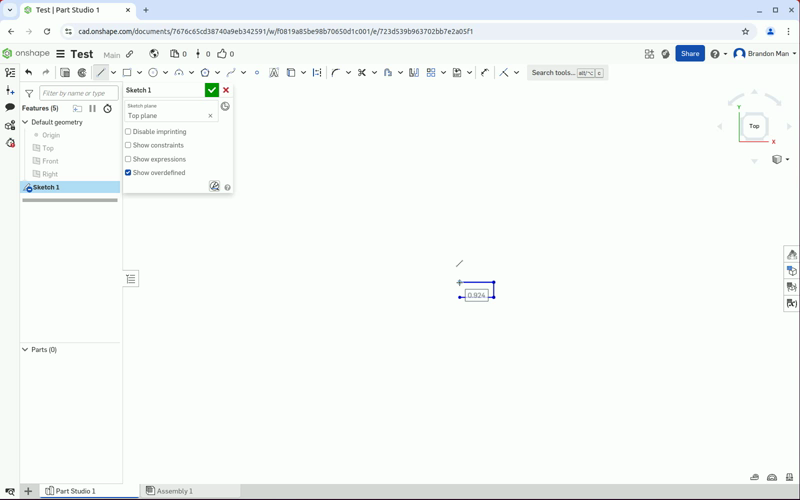
scroll(-6)
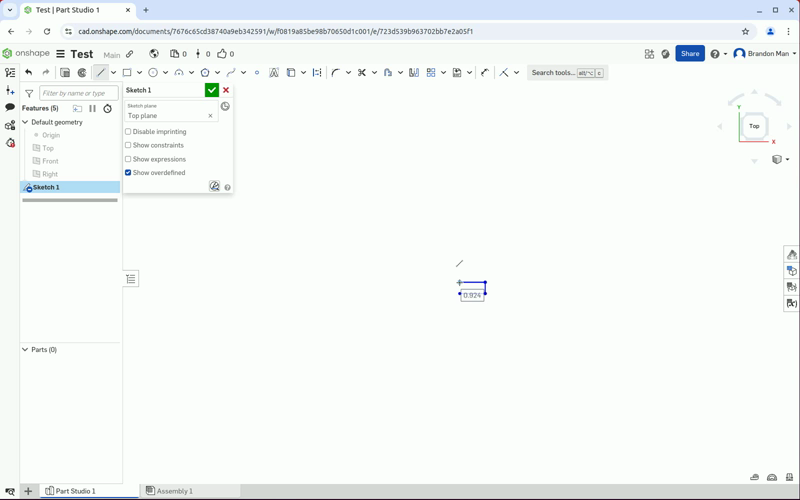
scroll(-6)
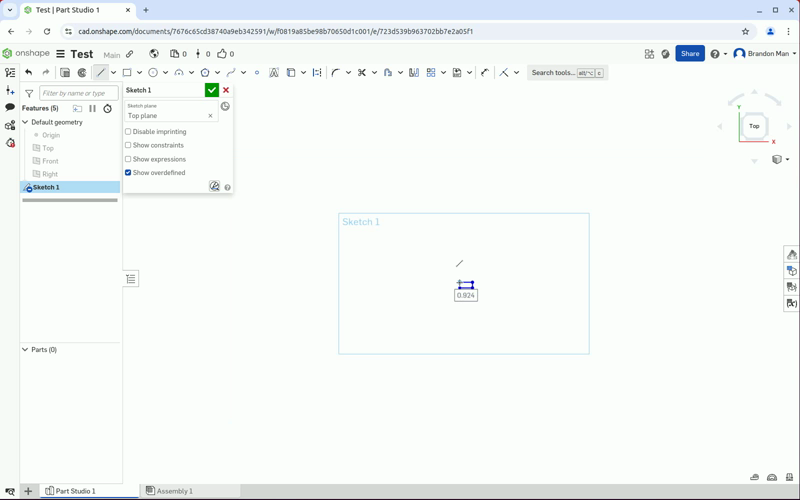
scroll(-6)
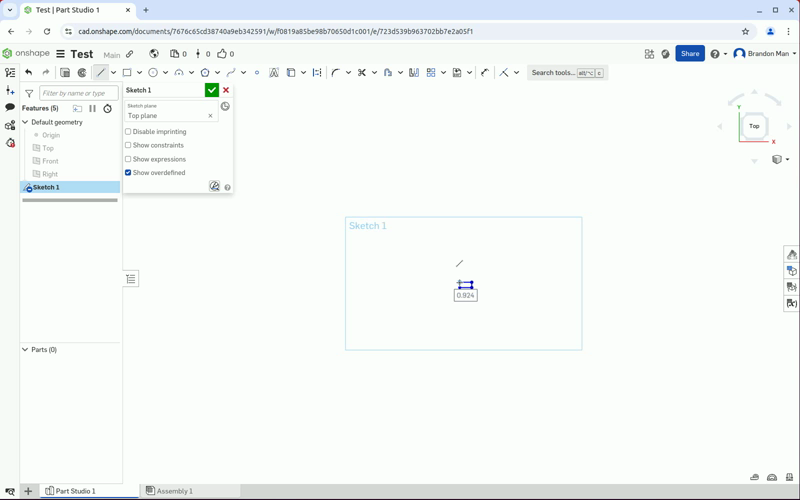
scroll(-6)
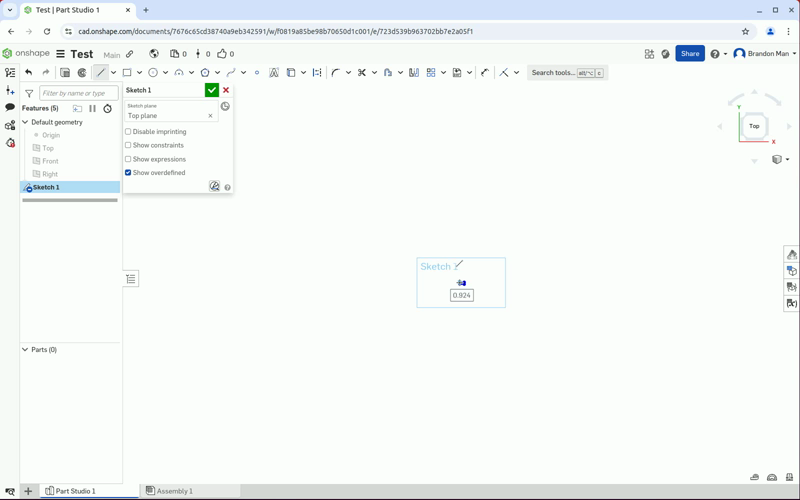
key_up(shift)
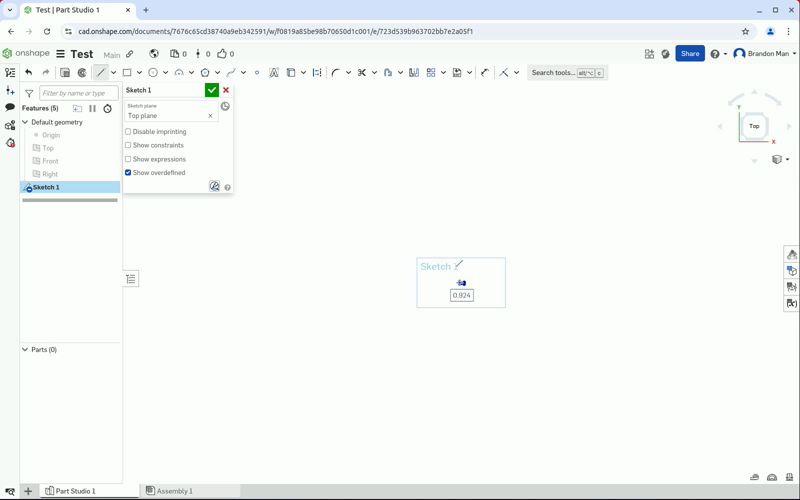
mouse_move(489, 282)
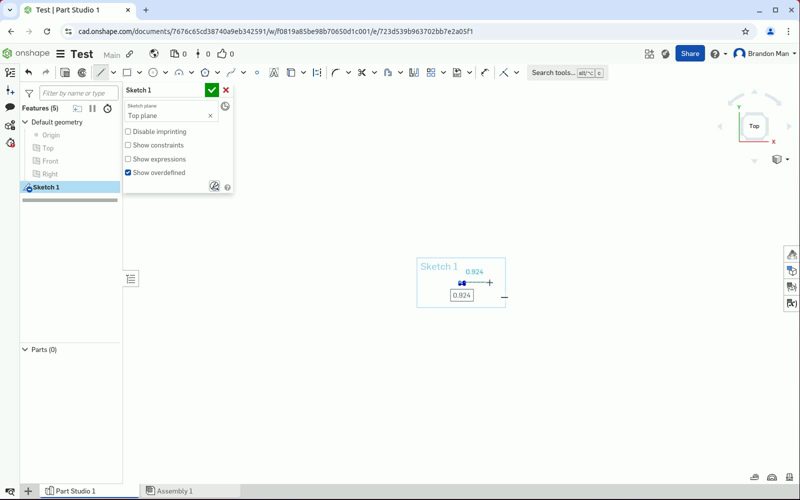
key_down(shift)
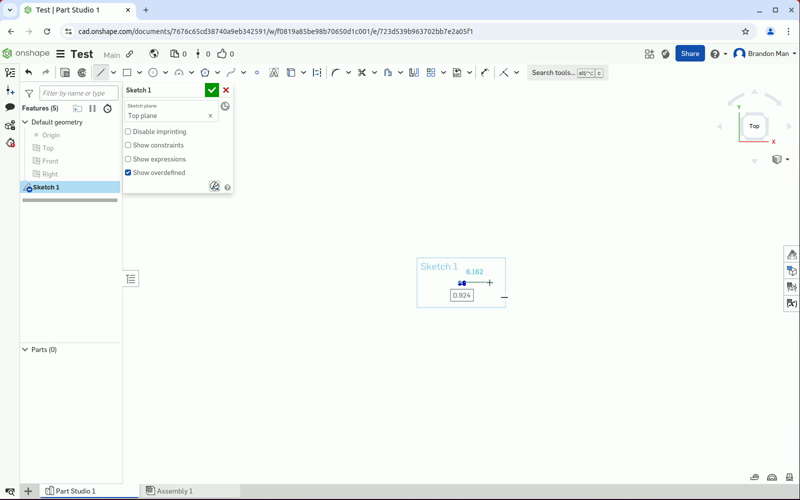
mouse_move(459, 284)
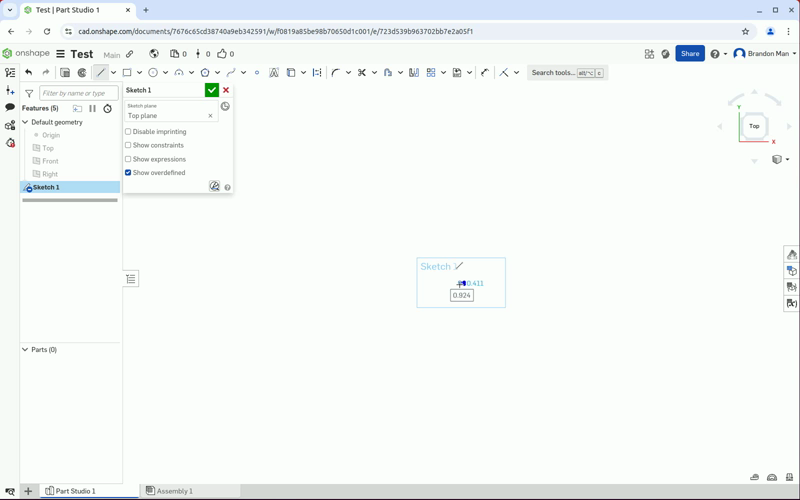
scroll(6)
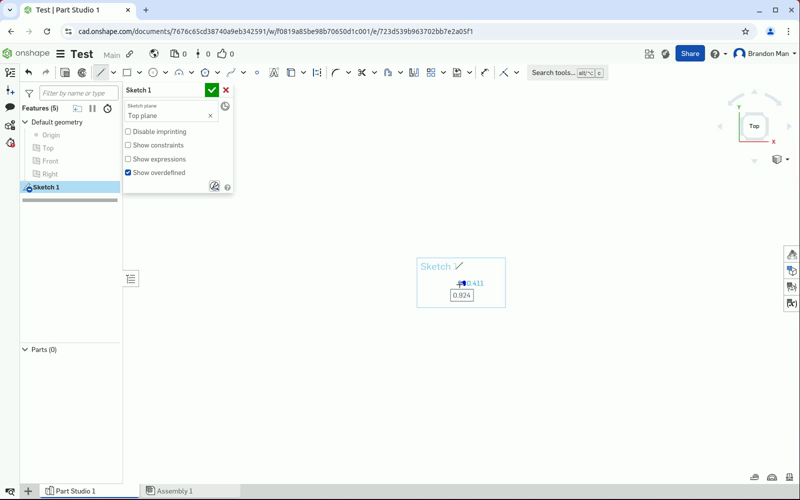
scroll(6)
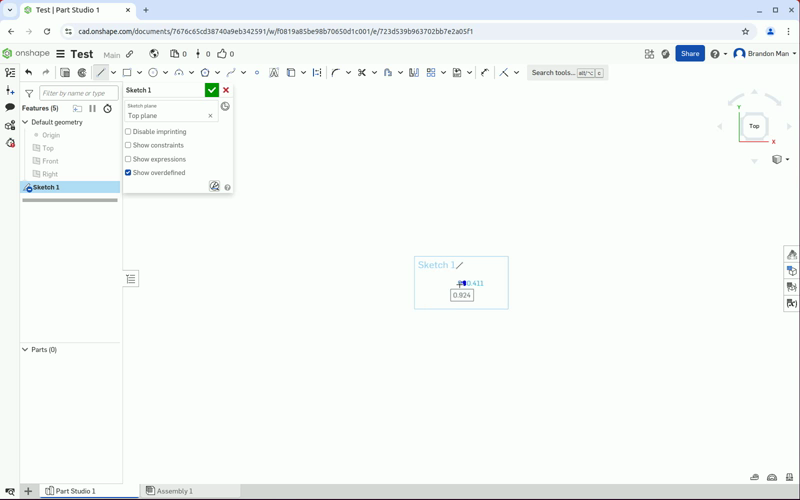
scroll(6)
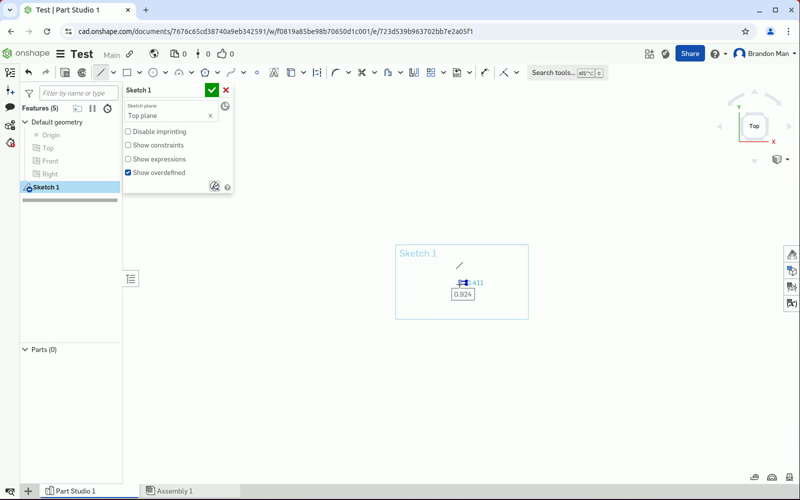
scroll(6)
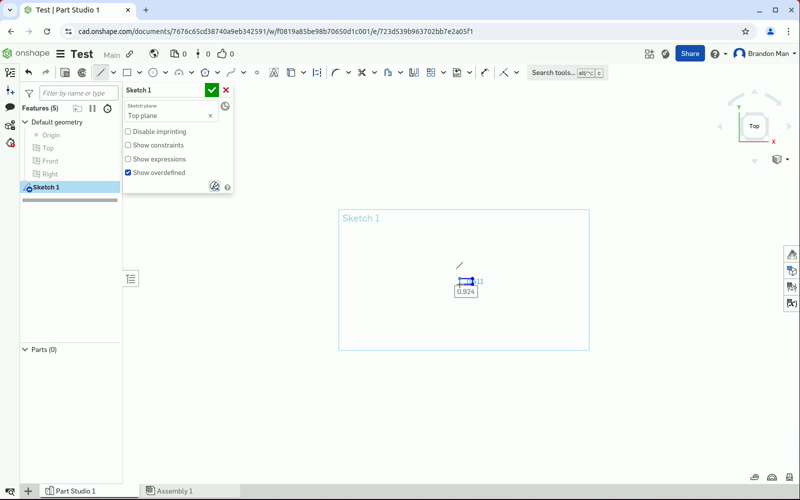
scroll(6)
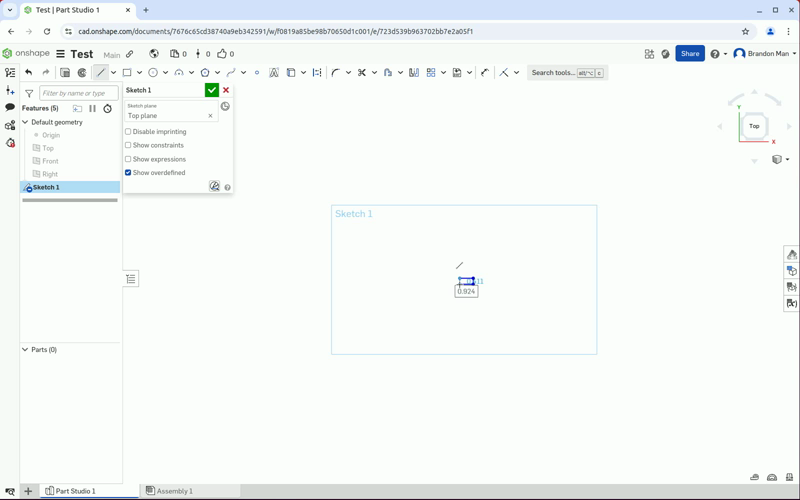
scroll(6)
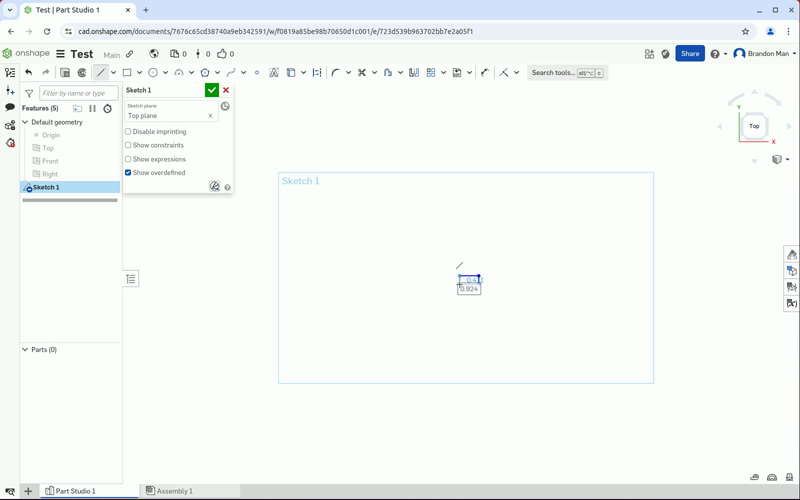
scroll(6)
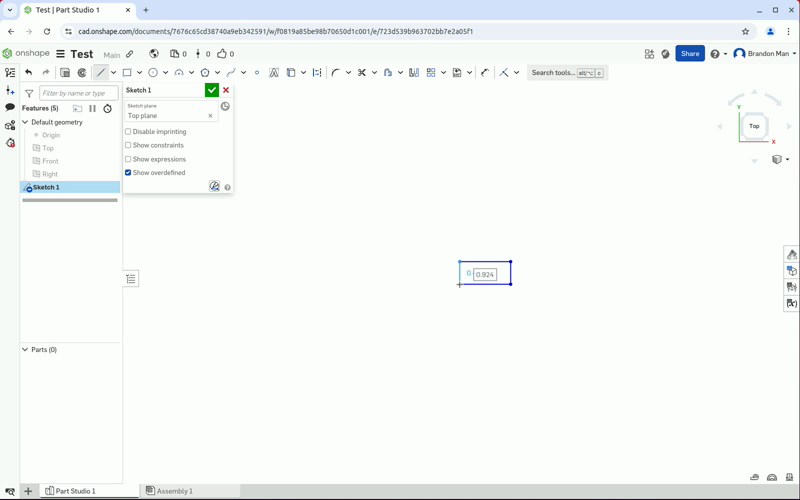
key_up(shift)
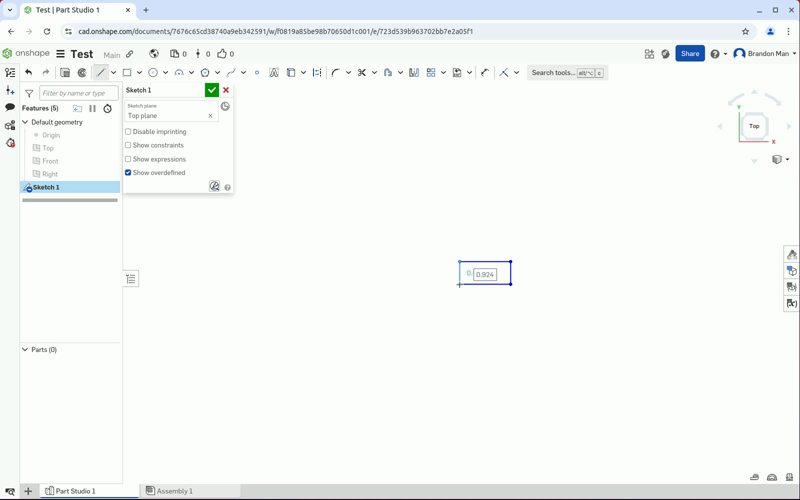
click(459, 284)
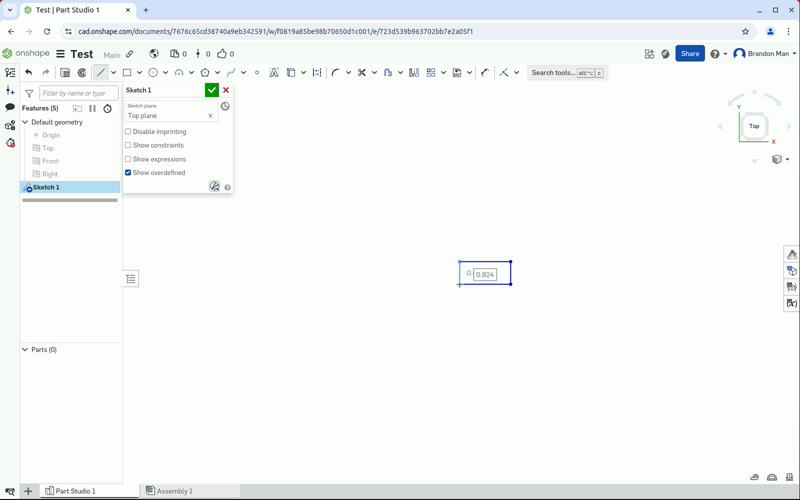
scroll(-6)
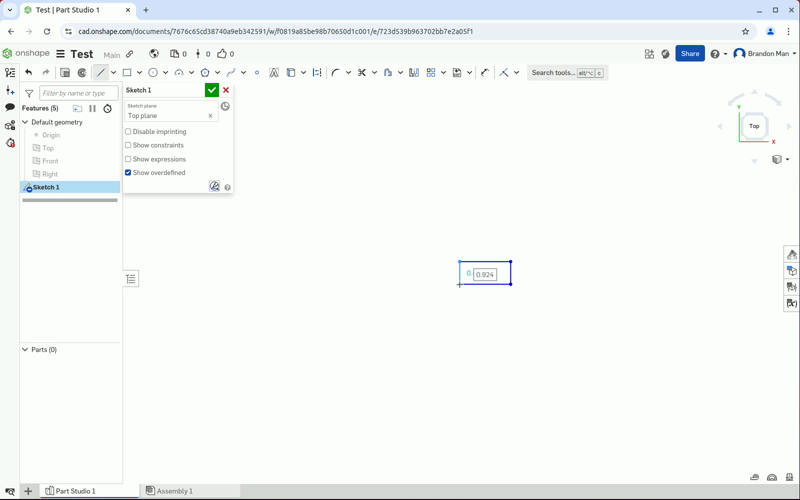
scroll(-6)
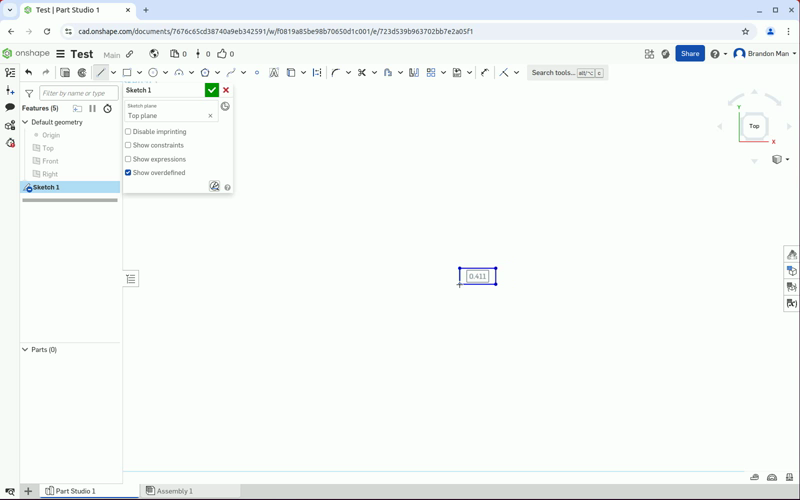
scroll(-6)
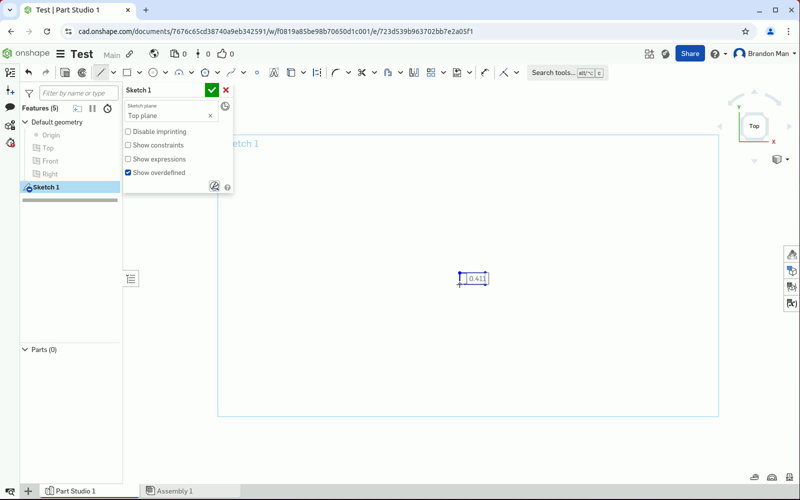
scroll(-6)
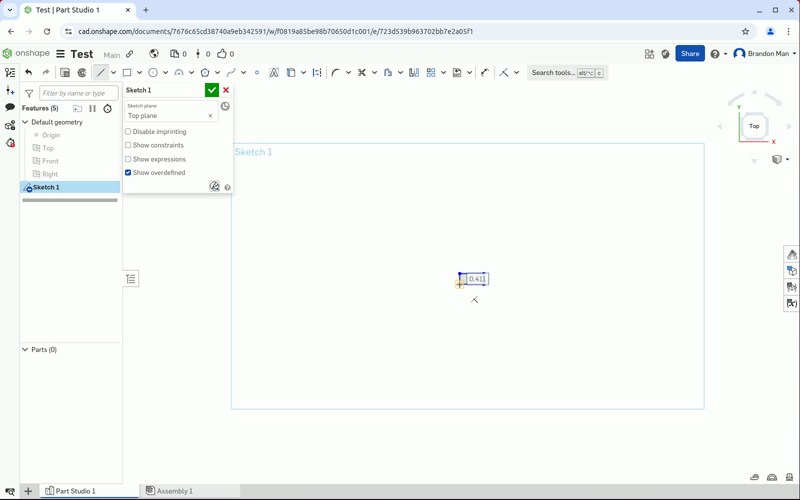
scroll(-6)
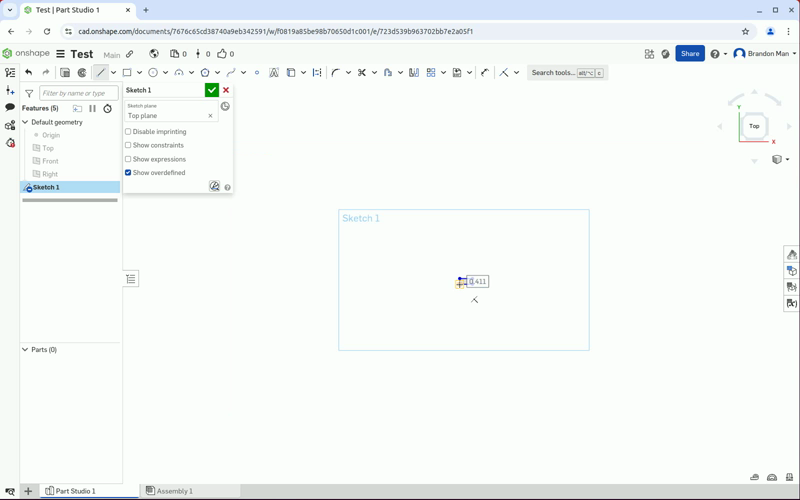
scroll(-6)
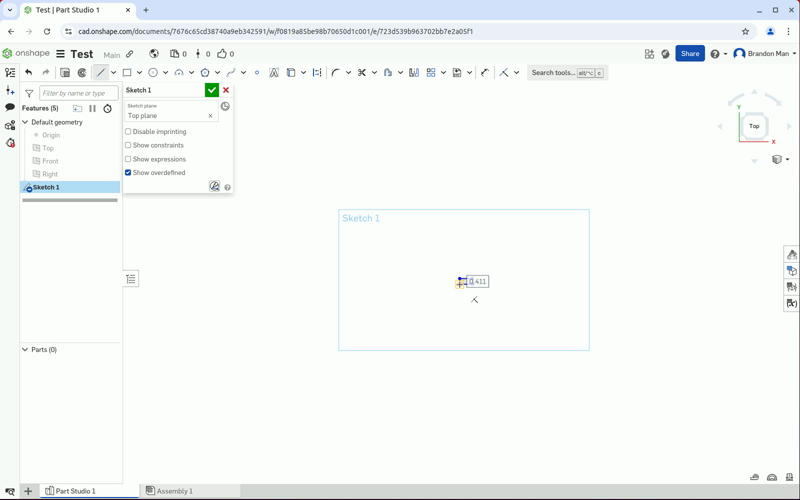
scroll(-6)
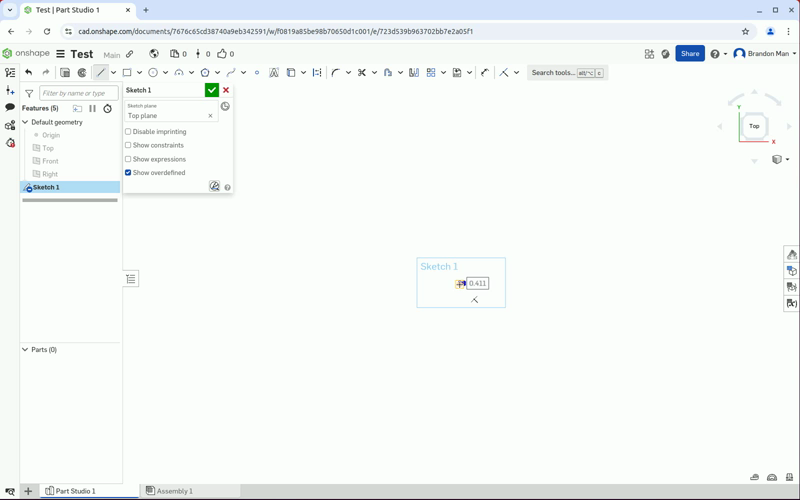
key(esc)
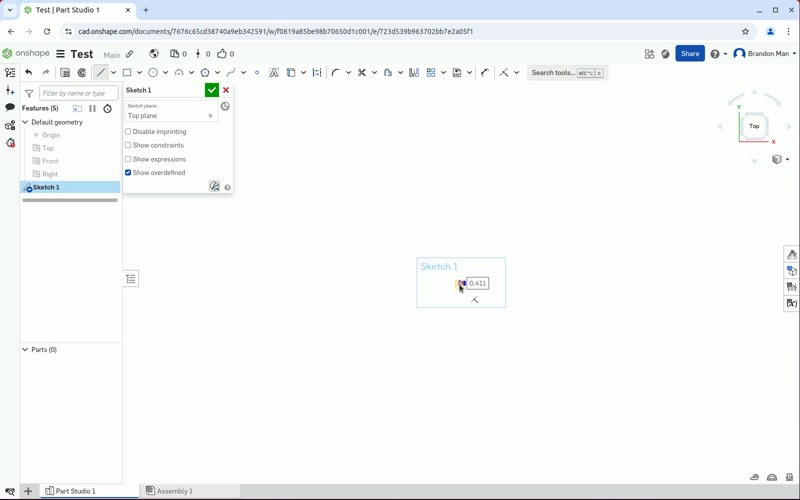
mouse_move(459, 283)
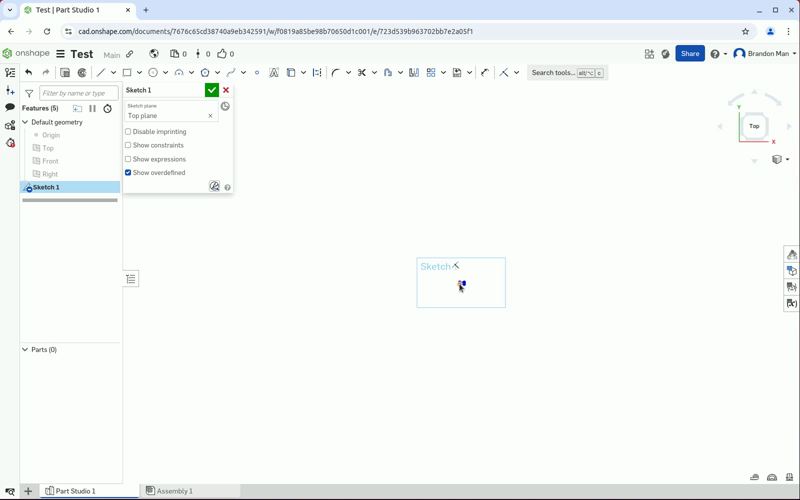
scroll(6)
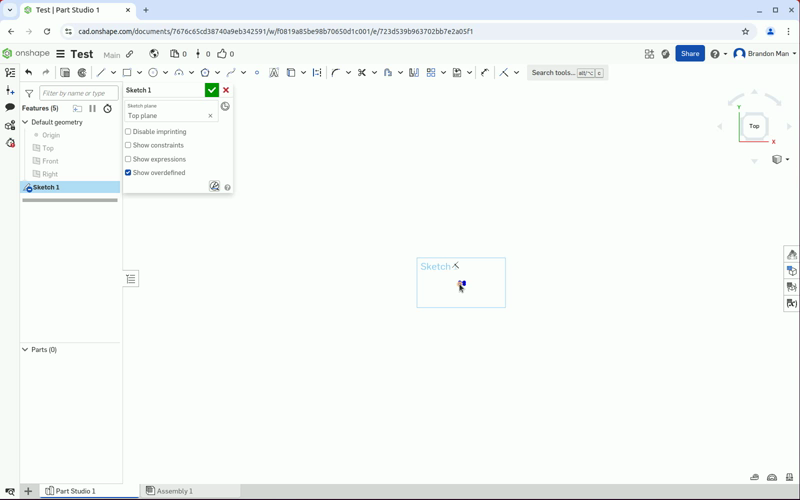
scroll(6)
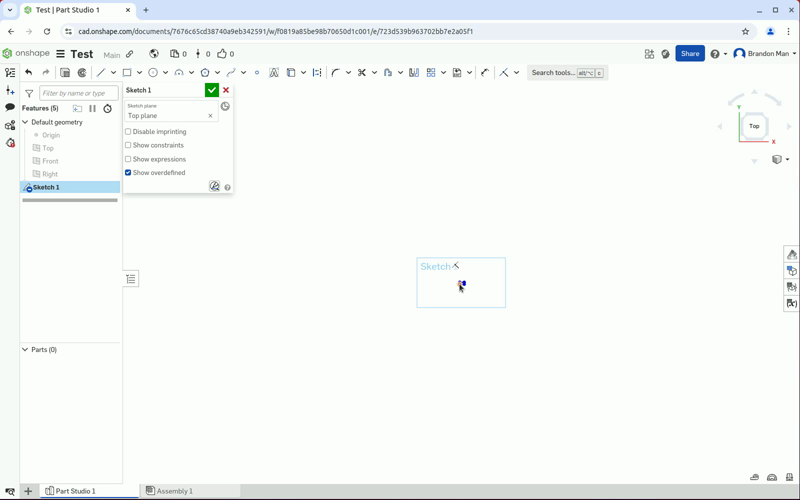
scroll(6)
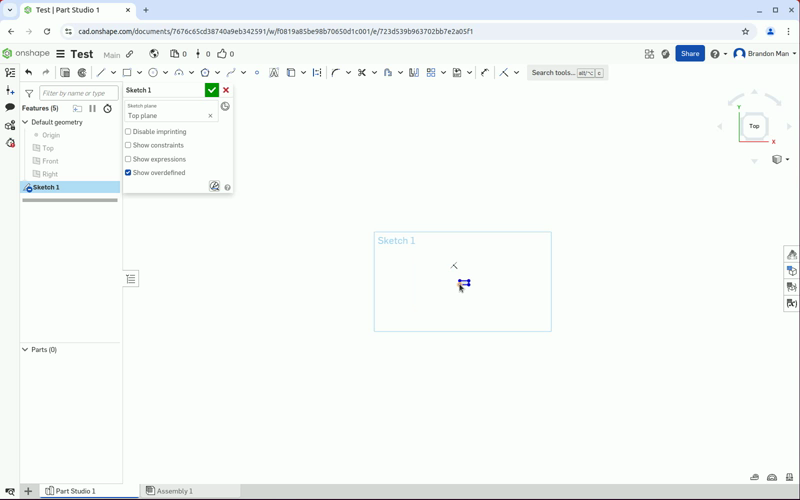
scroll(6)
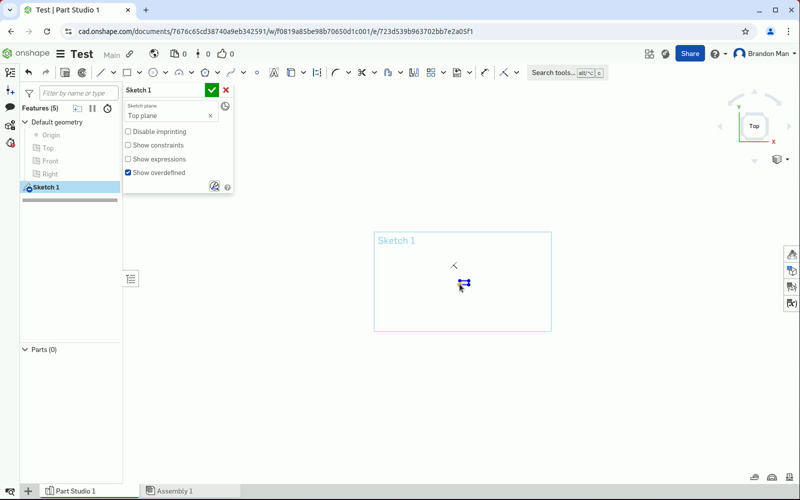
scroll(6)
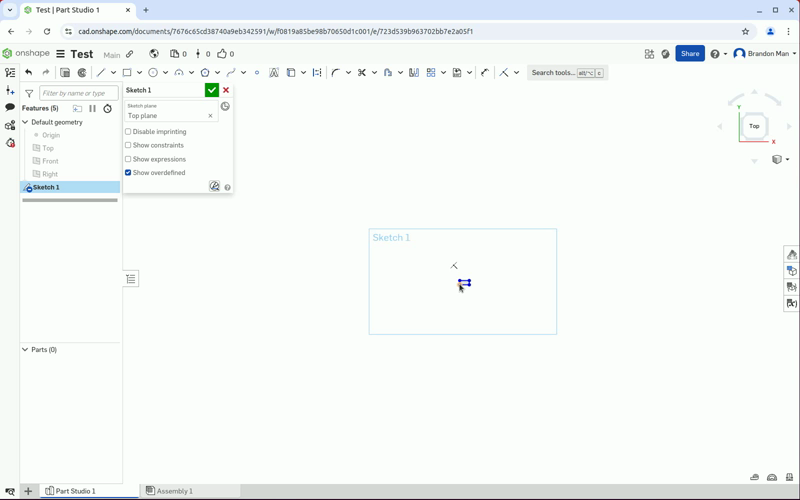
scroll(6)
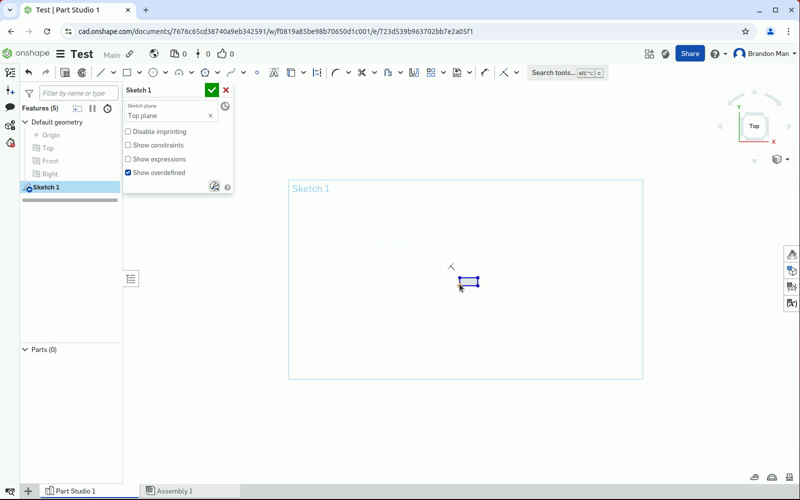
scroll(6)
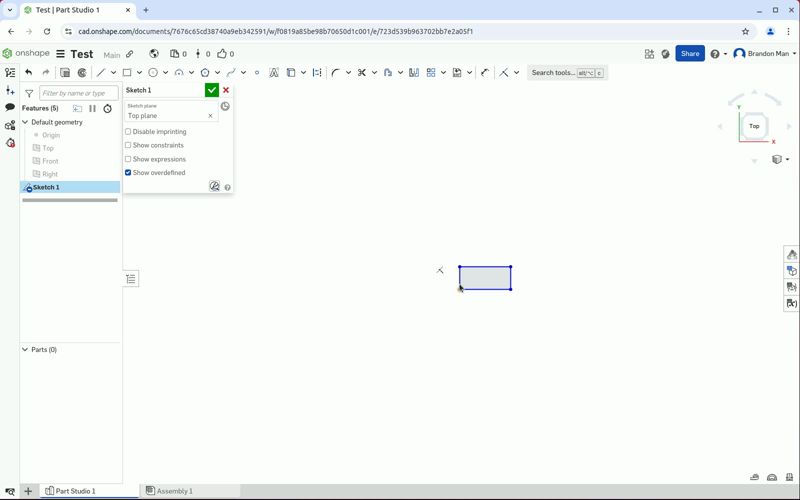
click(459, 283)
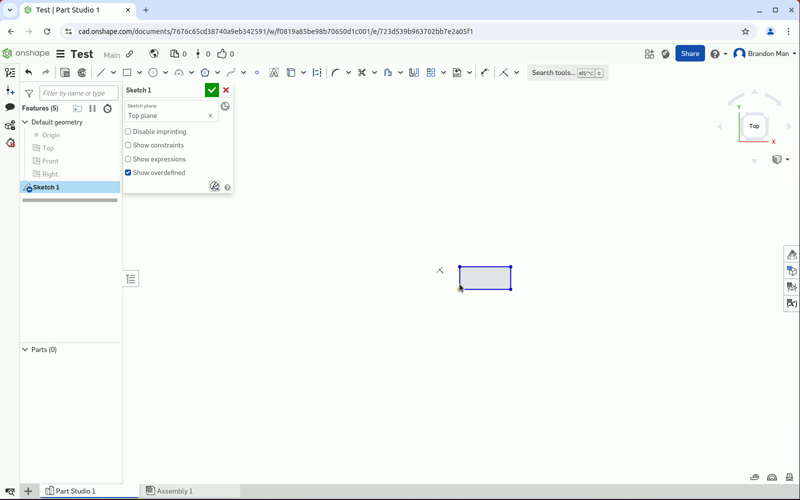
scroll(-6)
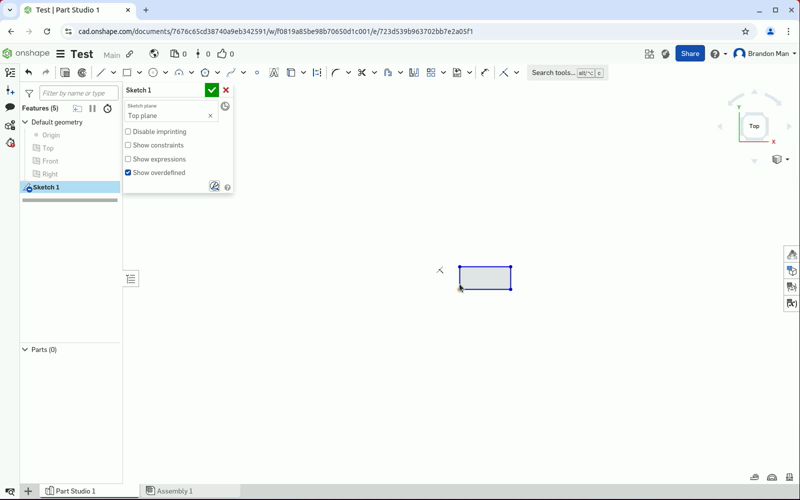
scroll(-6)
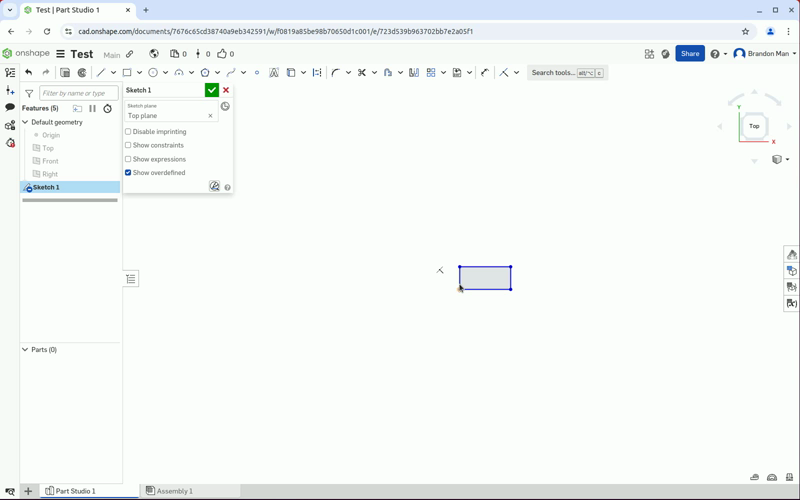
scroll(-6)
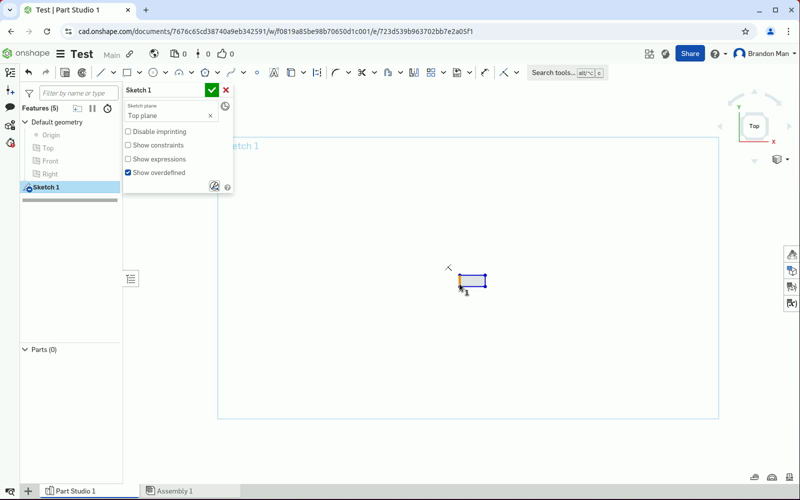
scroll(-6)
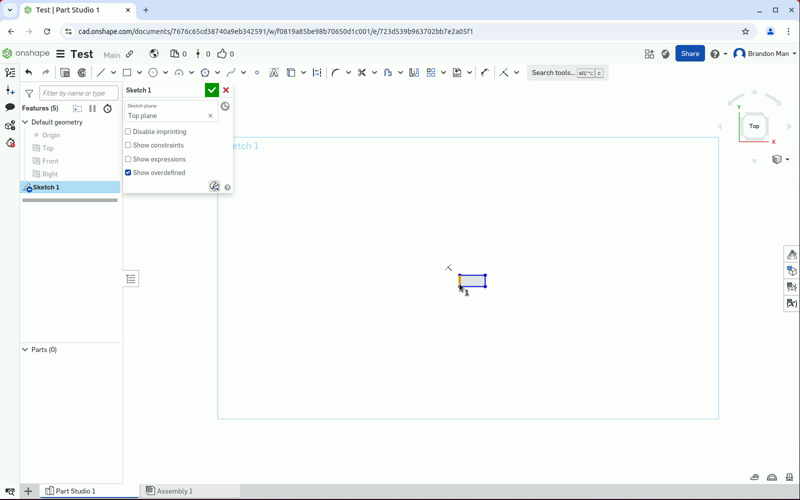
scroll(-6)
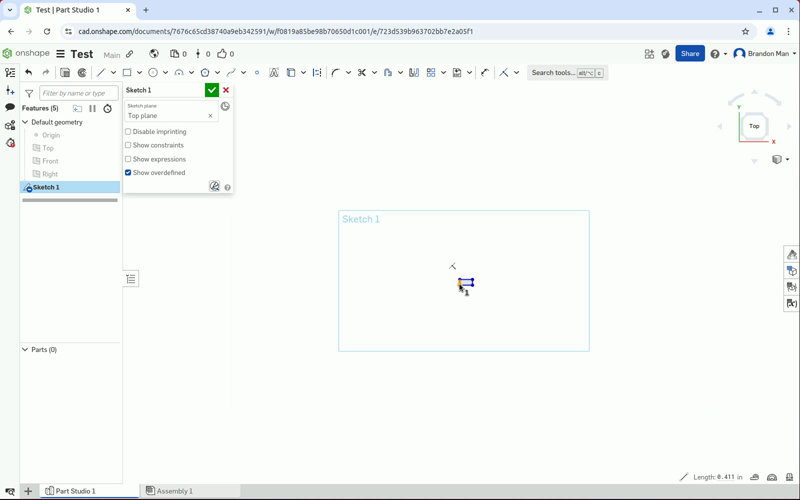
scroll(-6)
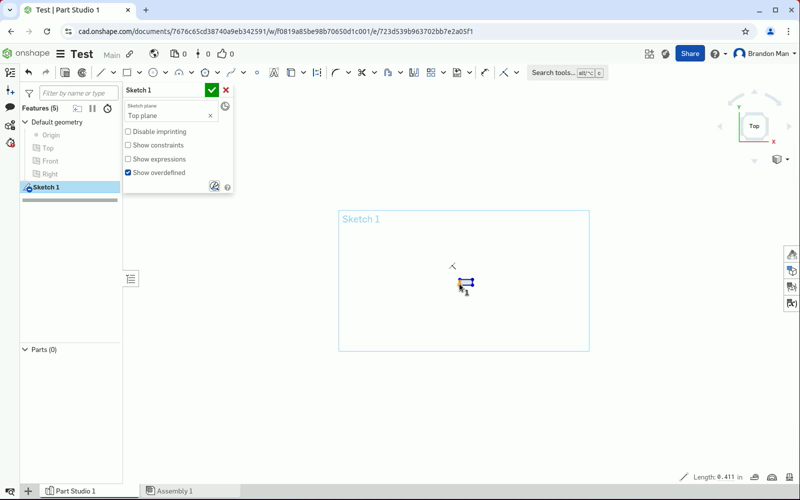
scroll(-6)
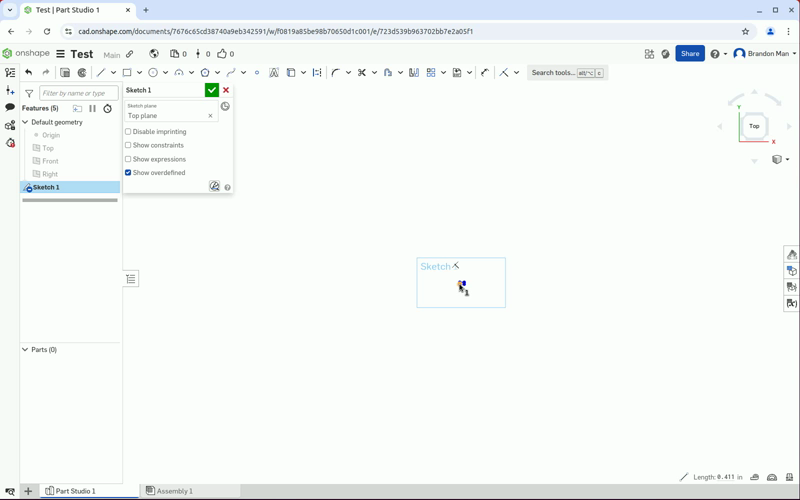
mouse_move(73, 352)
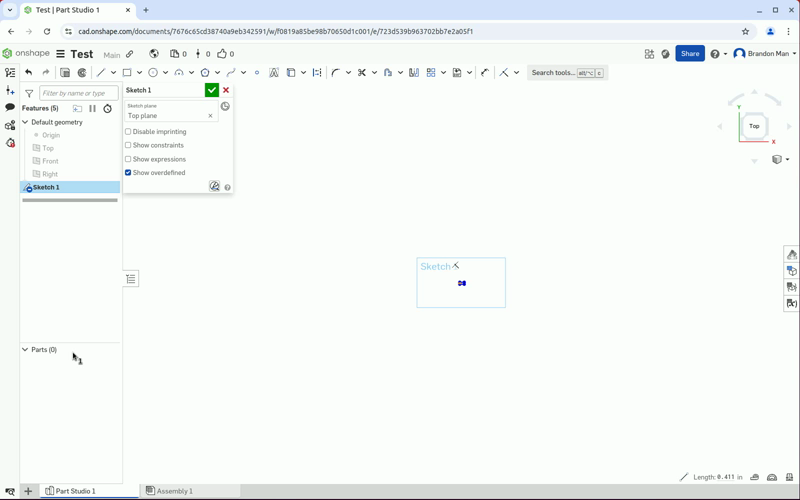
key(shift+y)
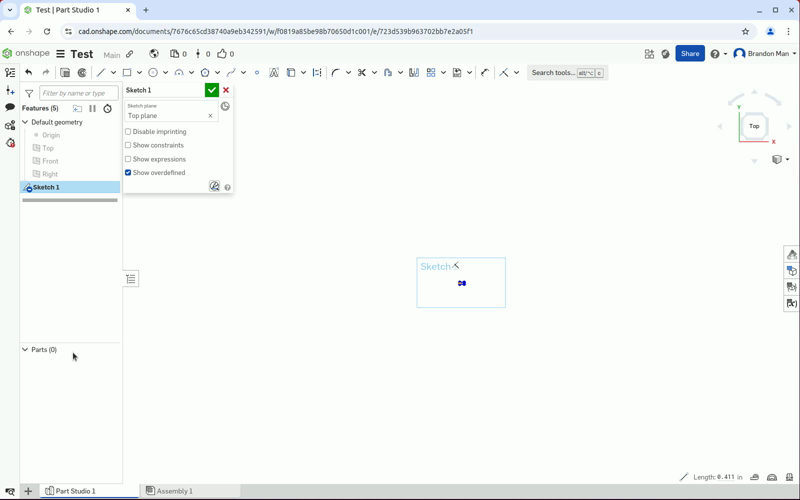
key(shift+e)
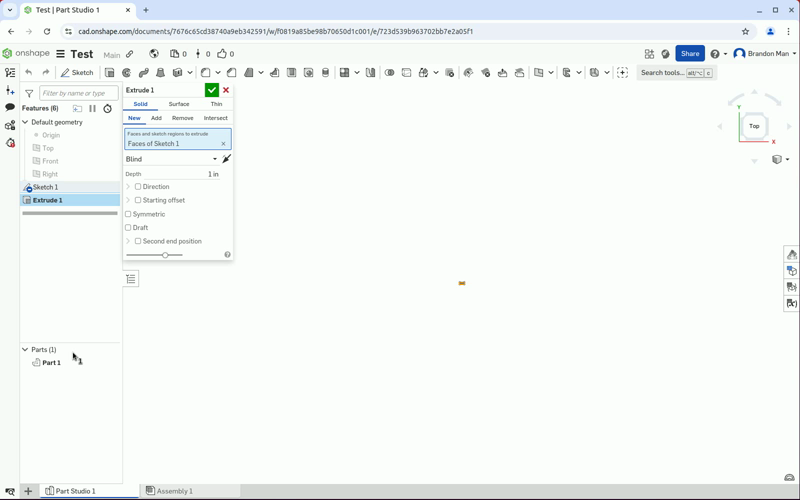
mouse_move(143, 106)
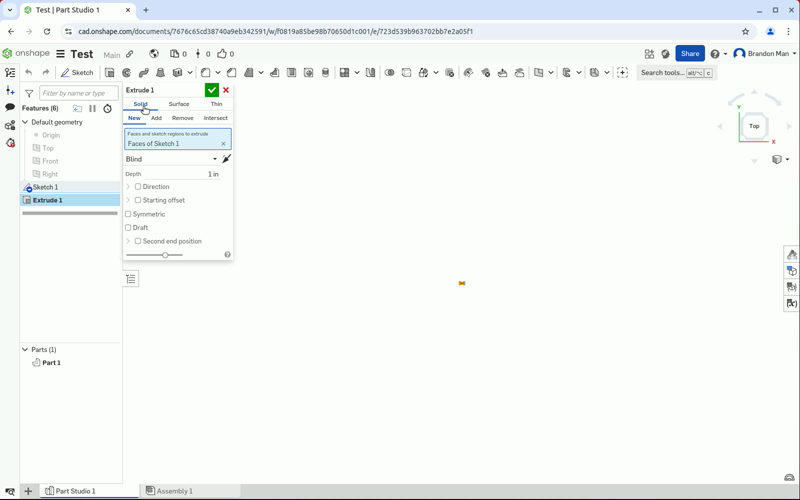
click(143, 106)
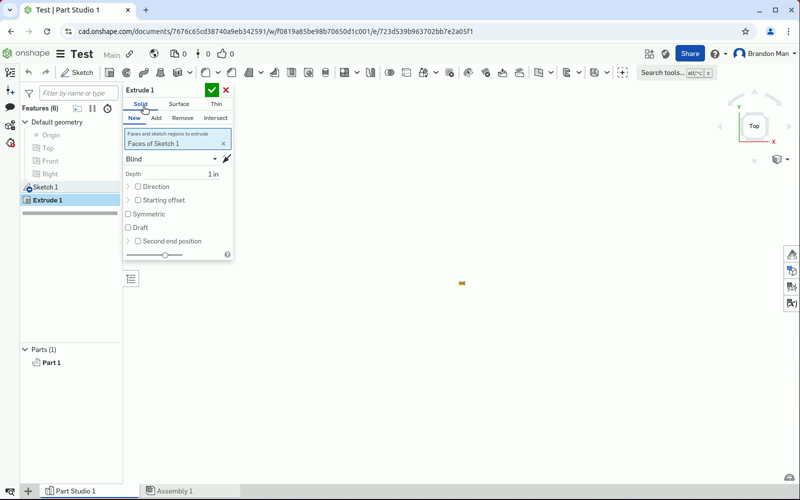
mouse_move(137, 120)
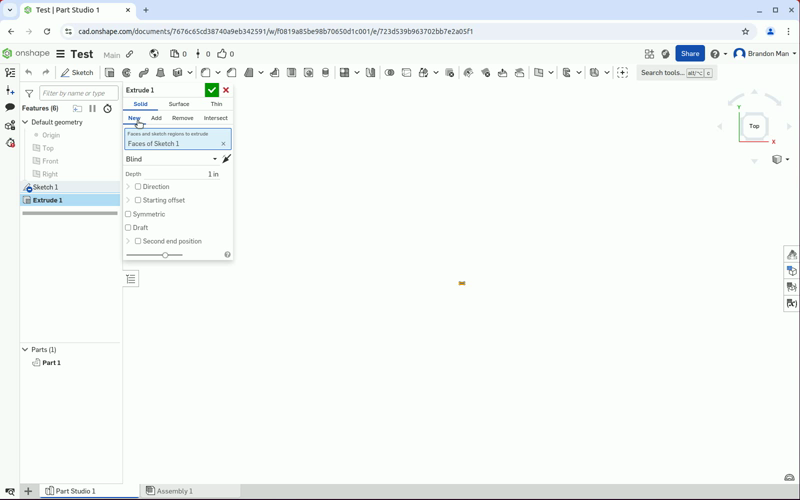
click(137, 120)
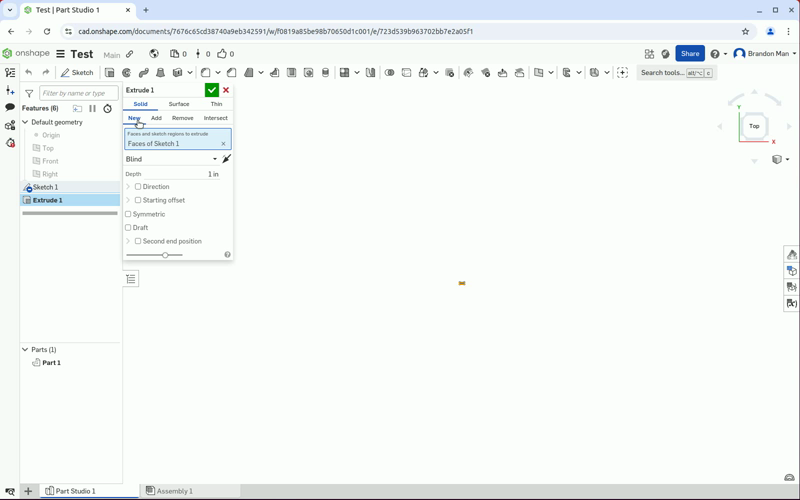
key(tab, 4)
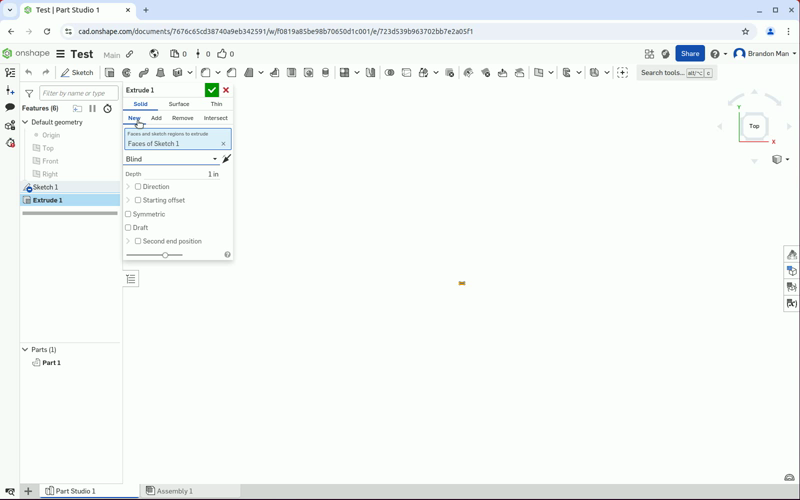
text(9.147)
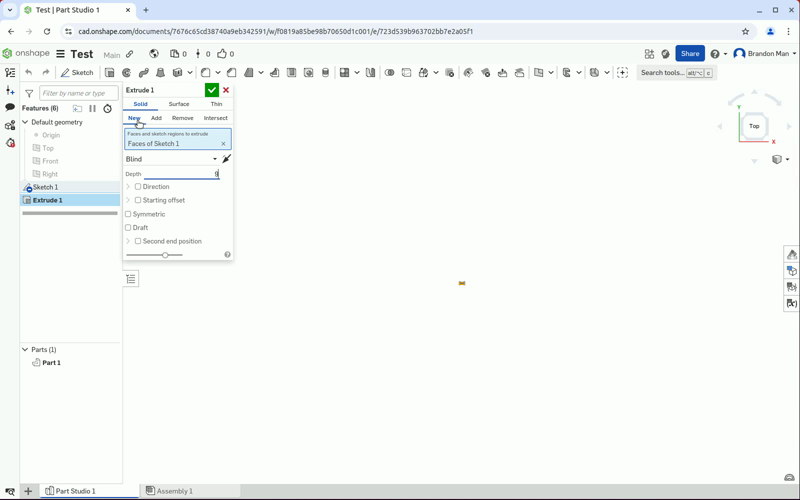
key(enter)
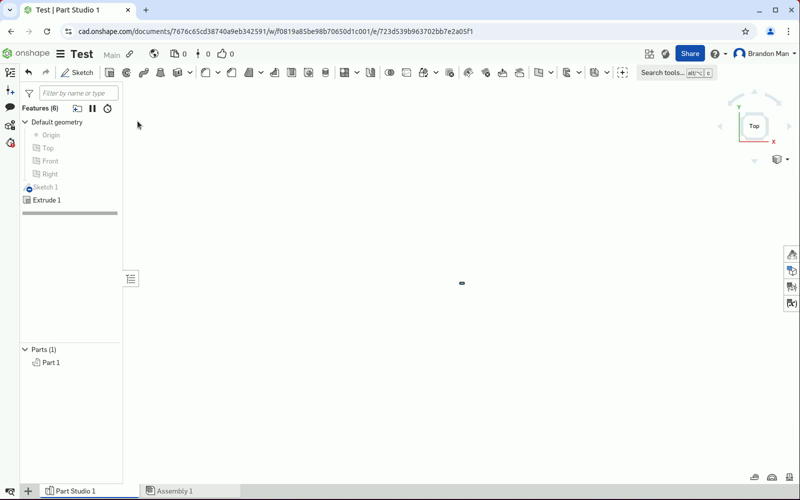
key(shift+h)
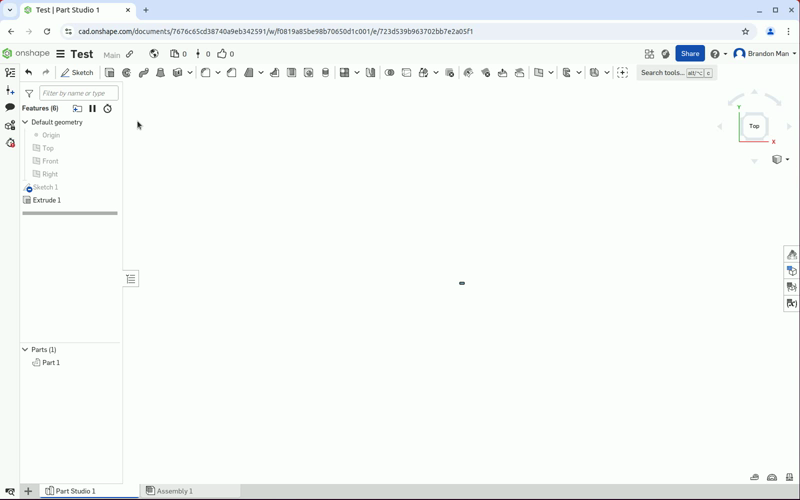
key(shift+h)
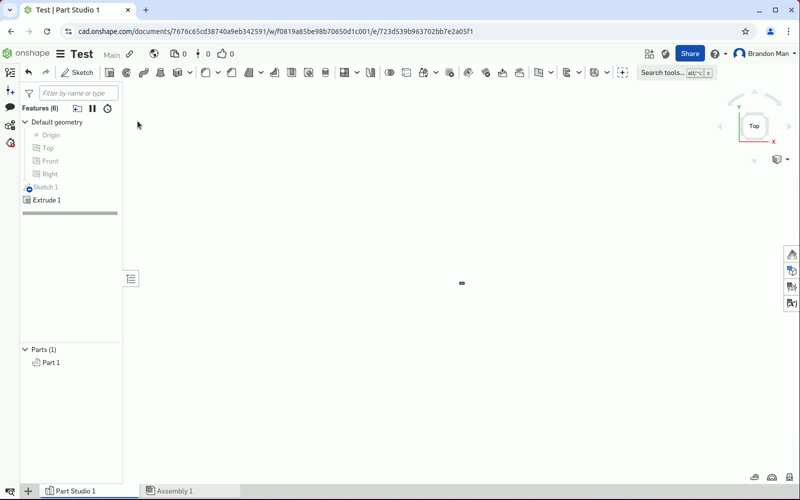
mouse_move(73, 189)
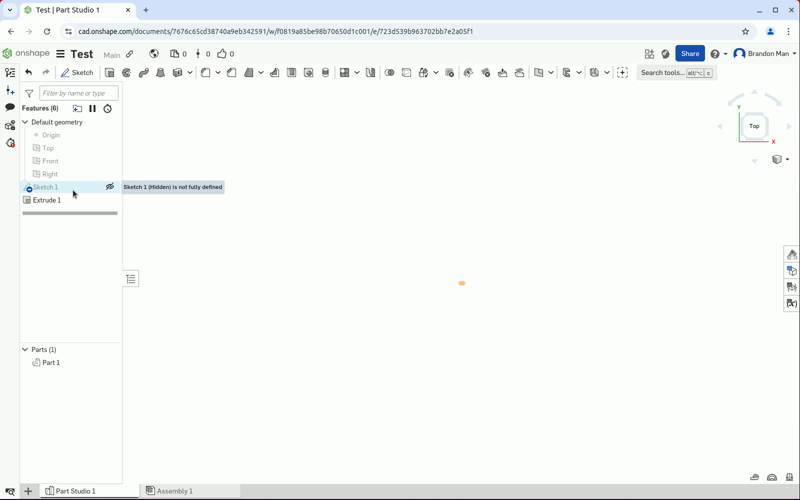
click(73, 189)
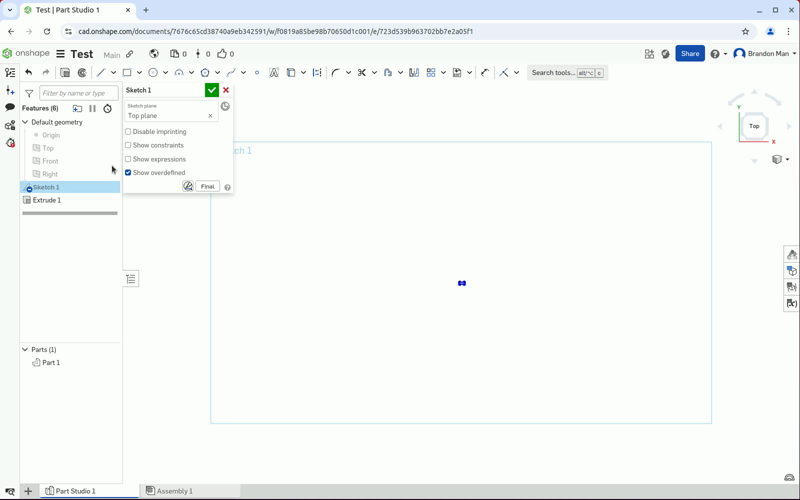
mouse_move(229, 92)
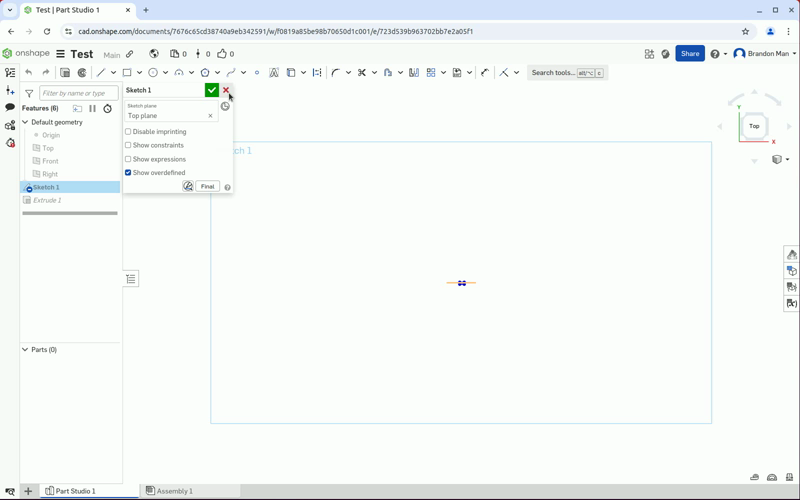
click(229, 92)
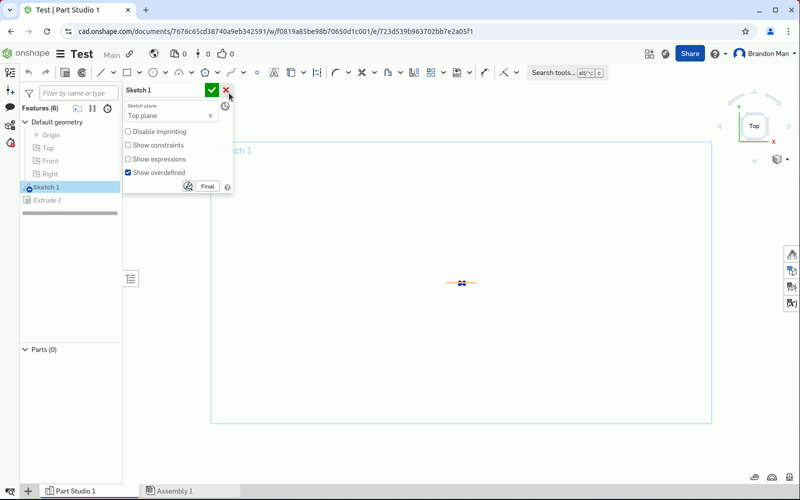
key(shift+s)
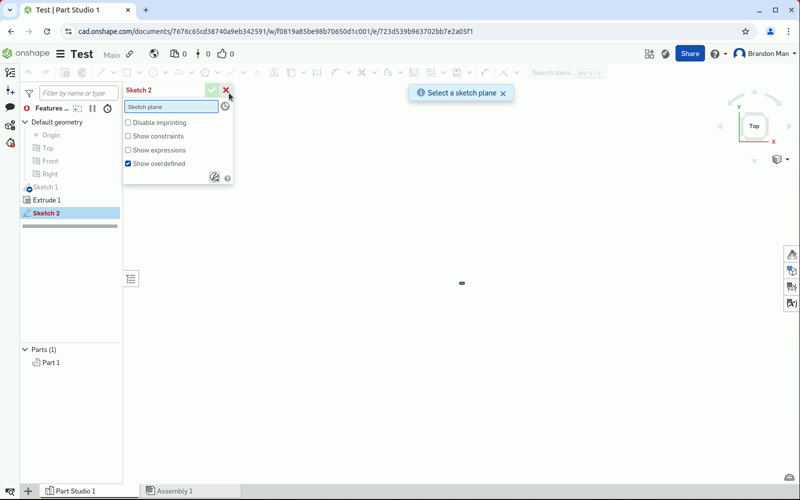
mouse_move(73, 150)
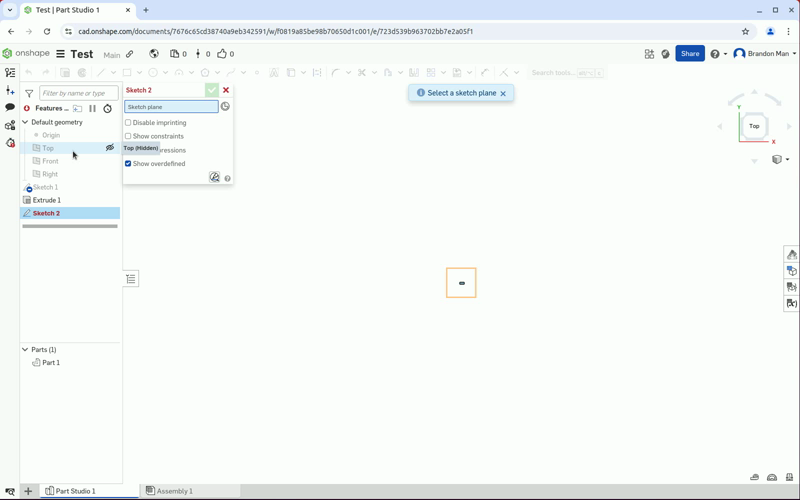
click(73, 150)
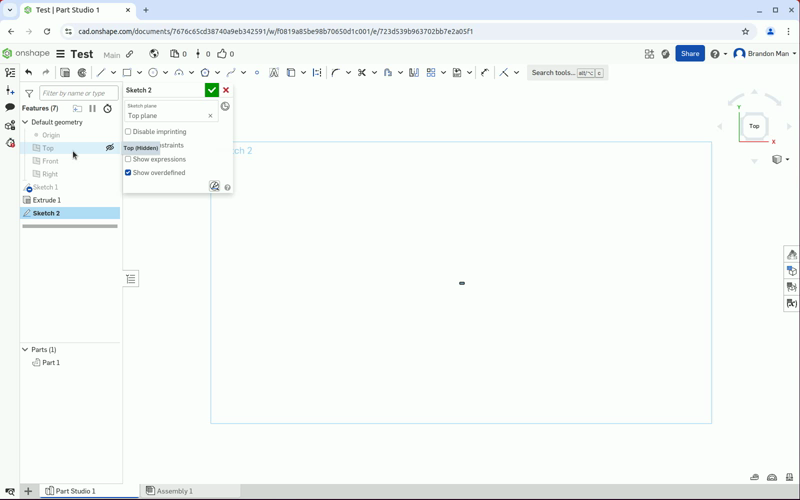
mouse_move(73, 352)
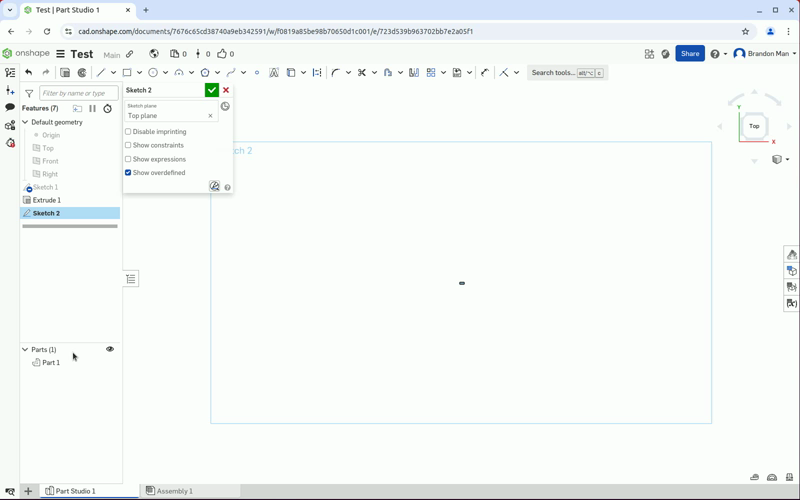
key(y)
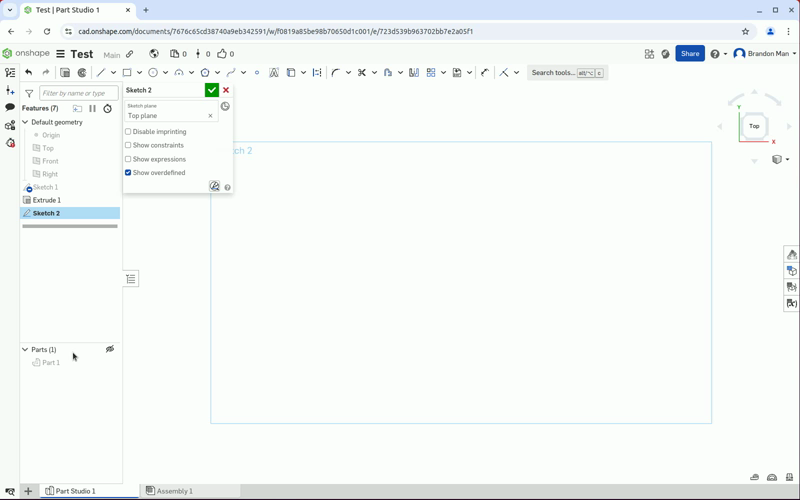
key(l)
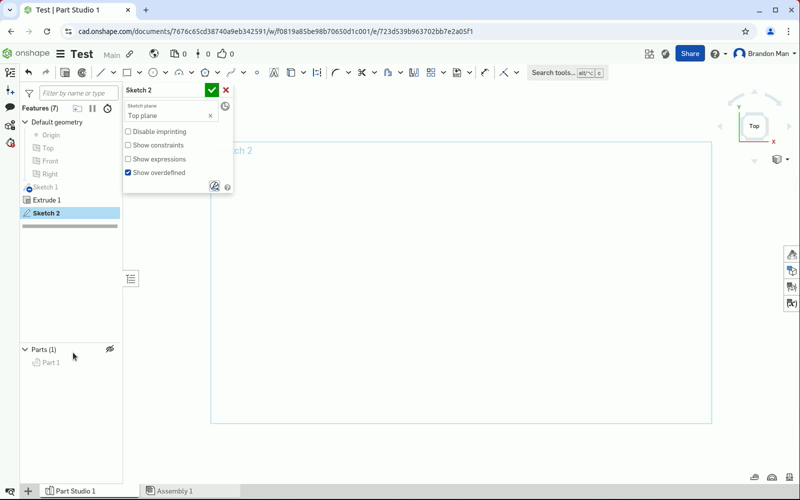
key_down(shift)
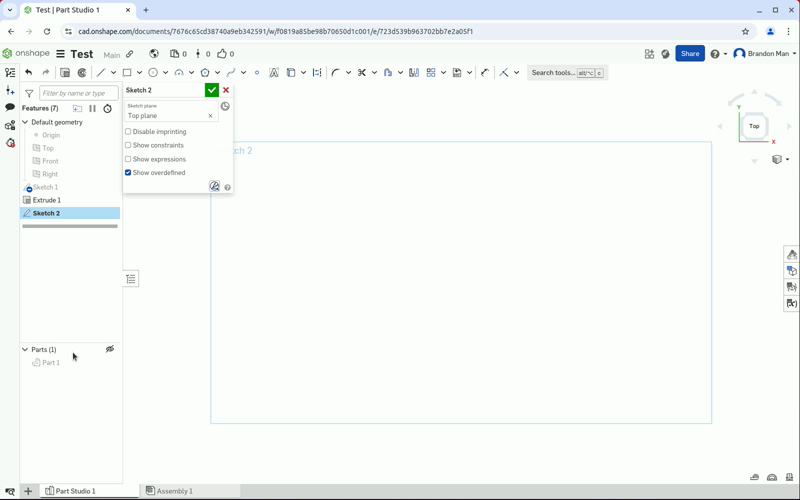
mouse_move(459, 284)
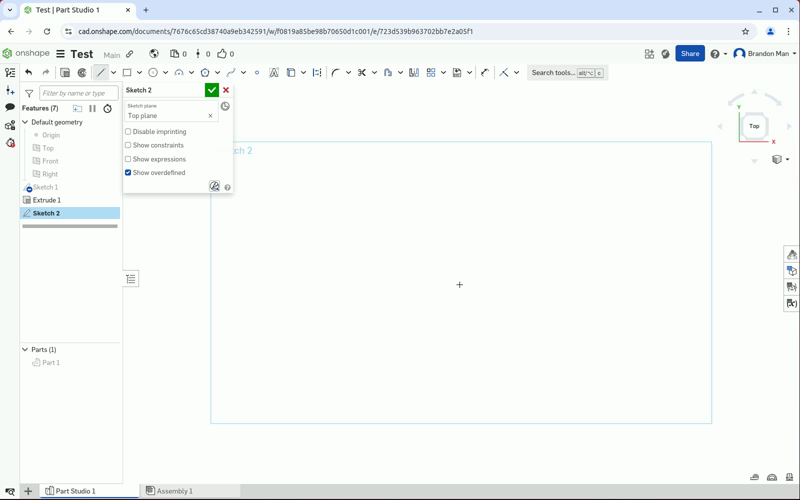
click(459, 284)
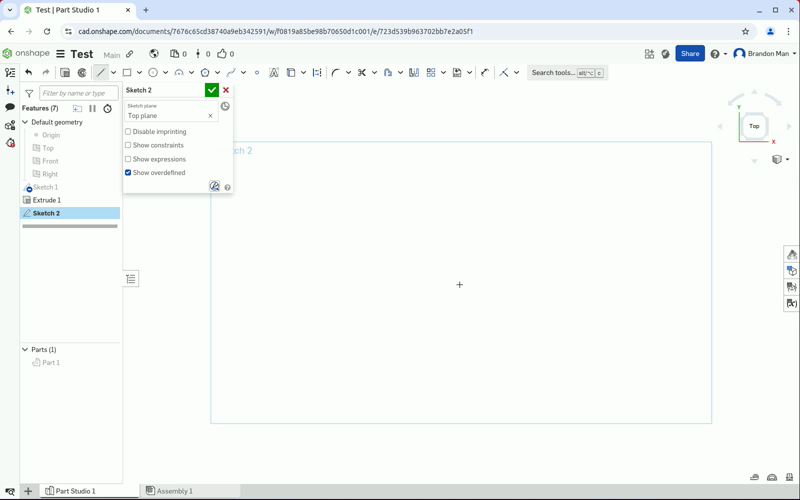
key_up(shift)
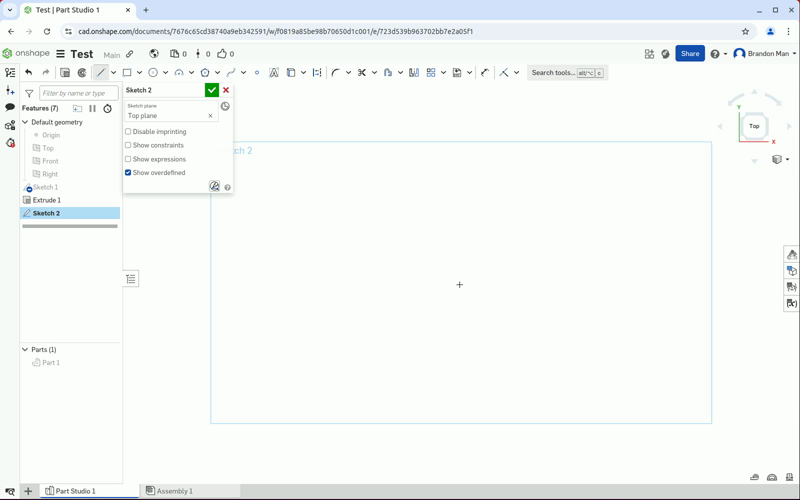
key_down(shift)
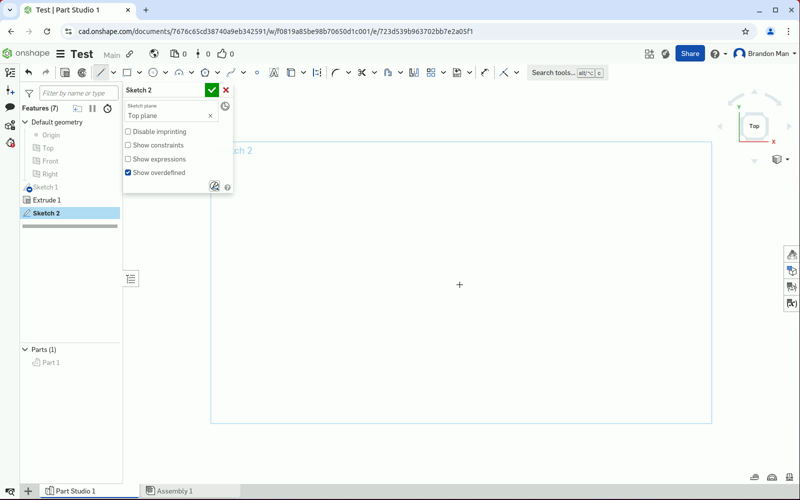
mouse_move(489, 284)
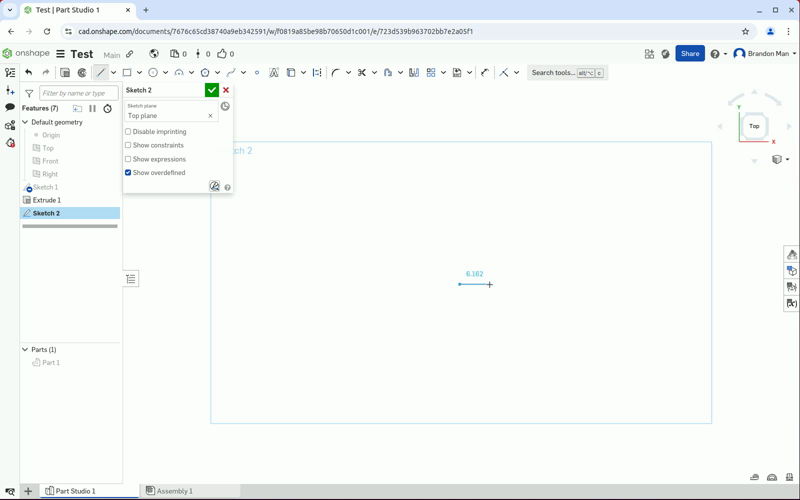
mouse_move(464, 284)
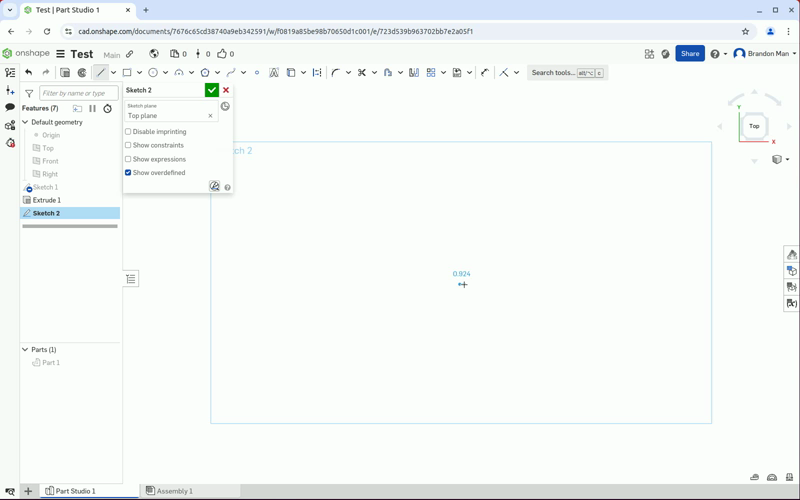
scroll(6)
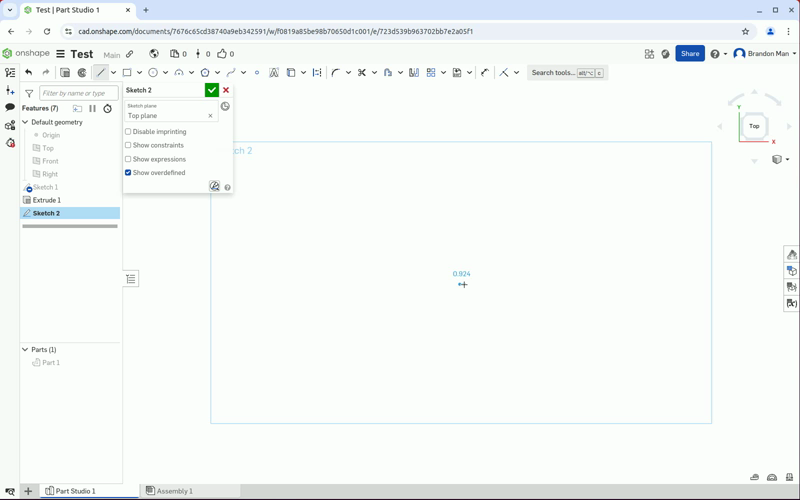
scroll(6)
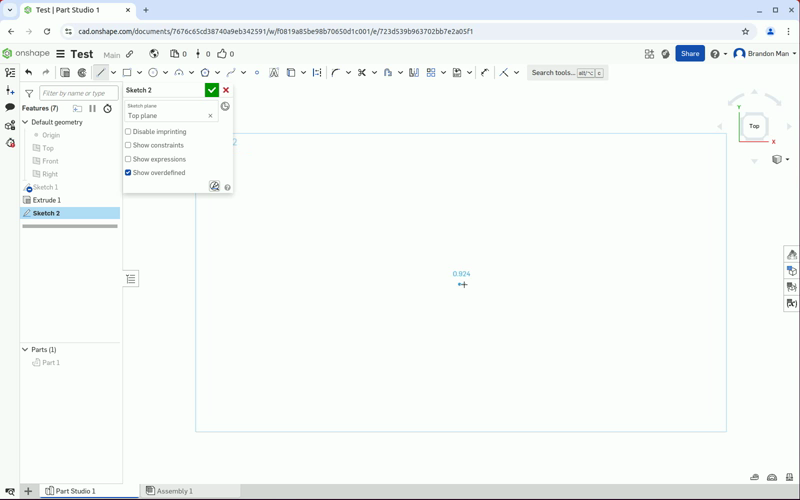
scroll(6)
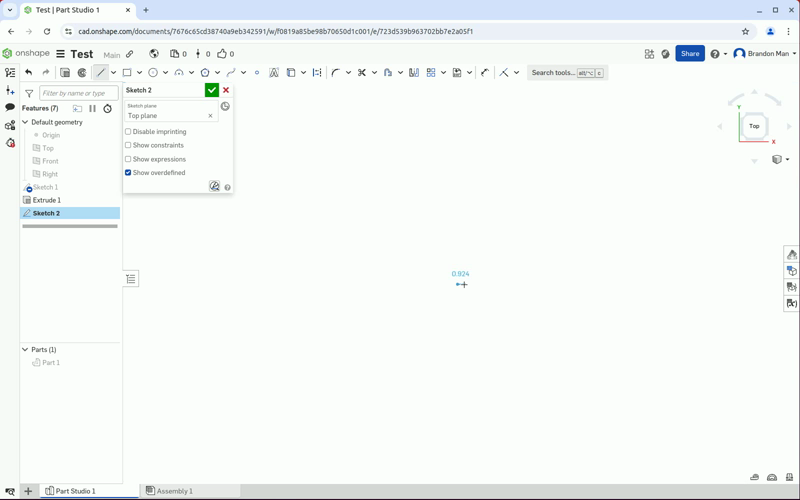
scroll(6)
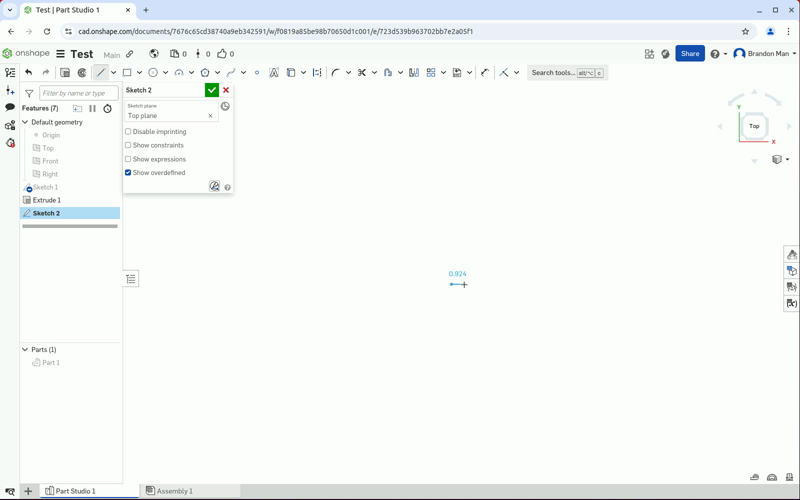
scroll(6)
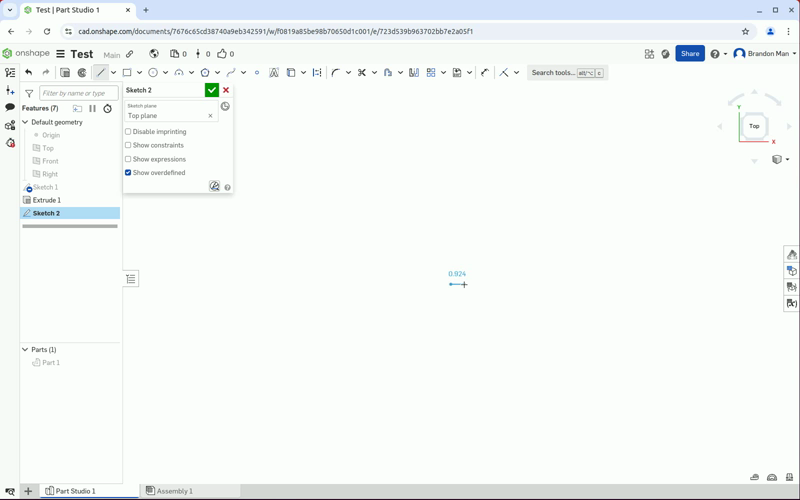
scroll(6)
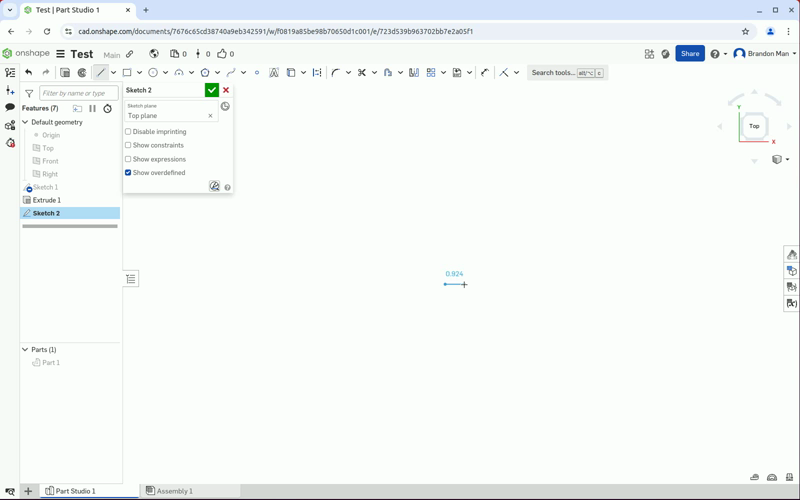
scroll(6)
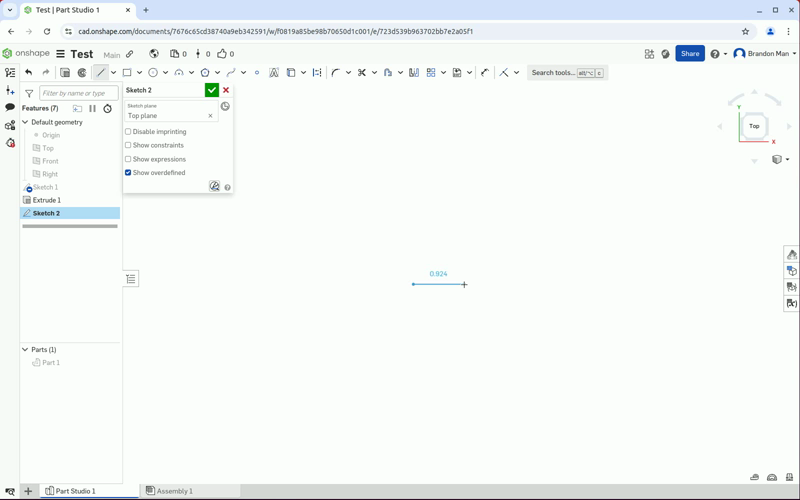
click(464, 284)
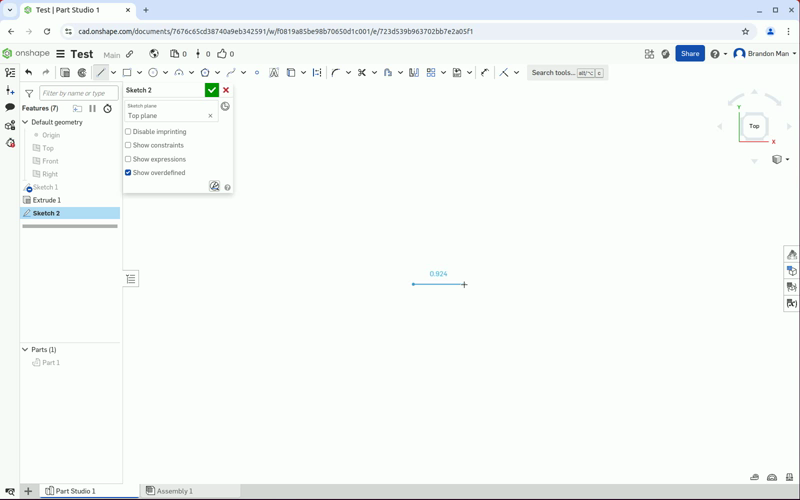
scroll(-6)
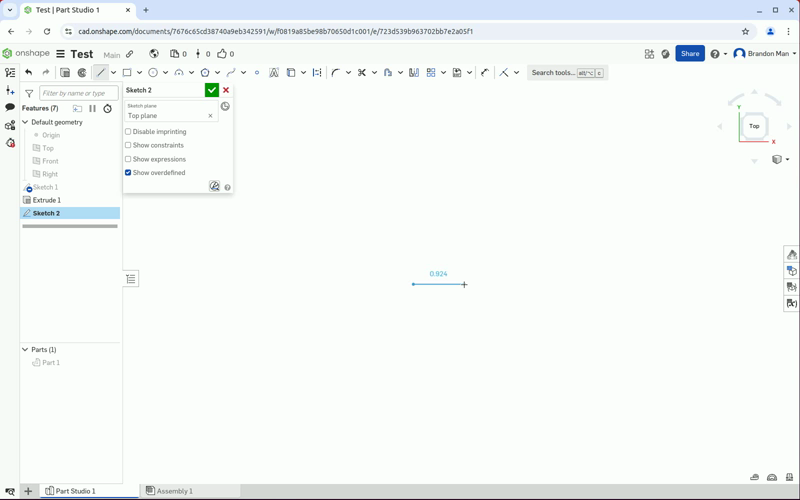
scroll(-6)
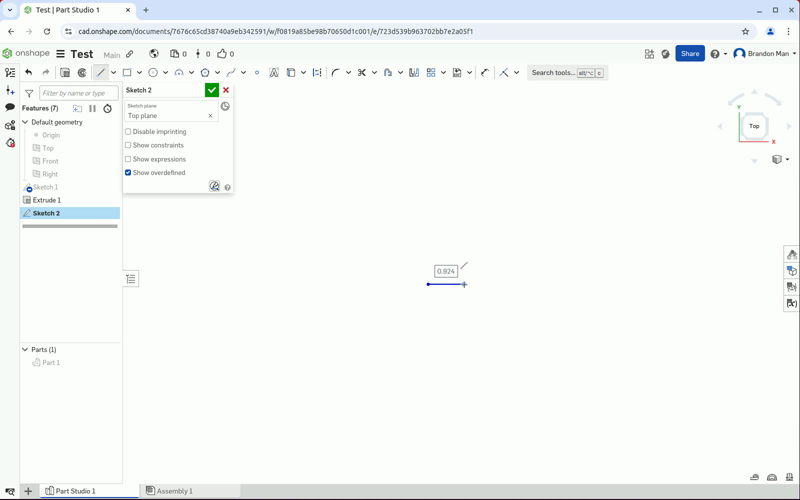
scroll(-6)
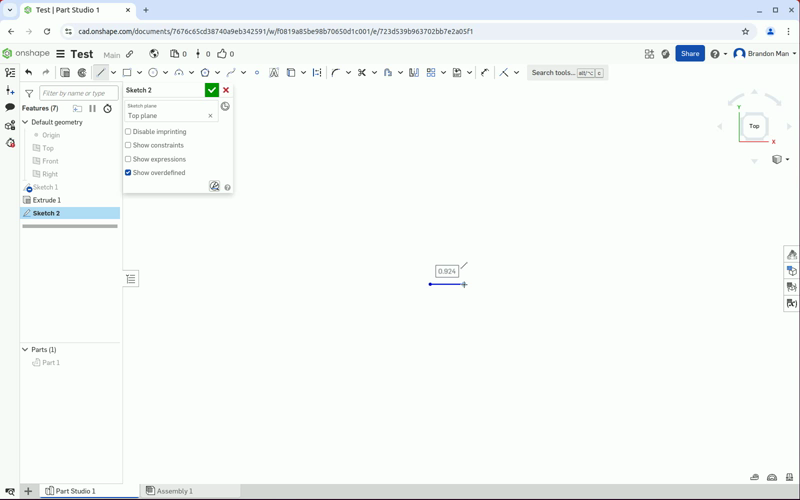
scroll(-6)
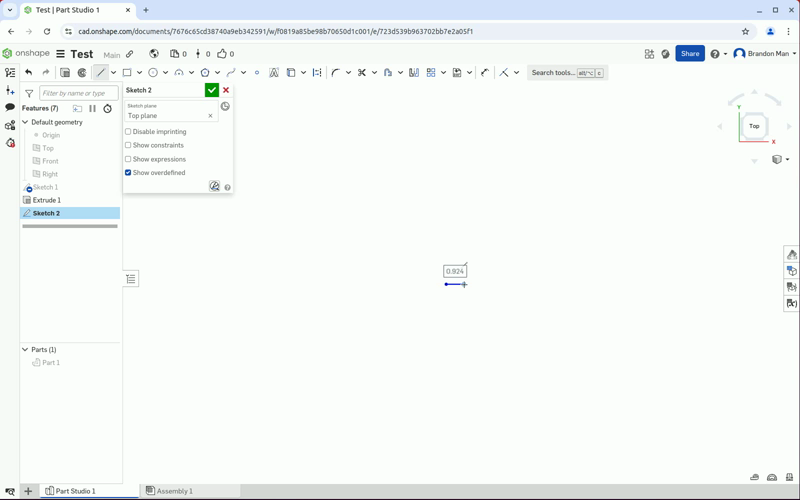
scroll(-6)
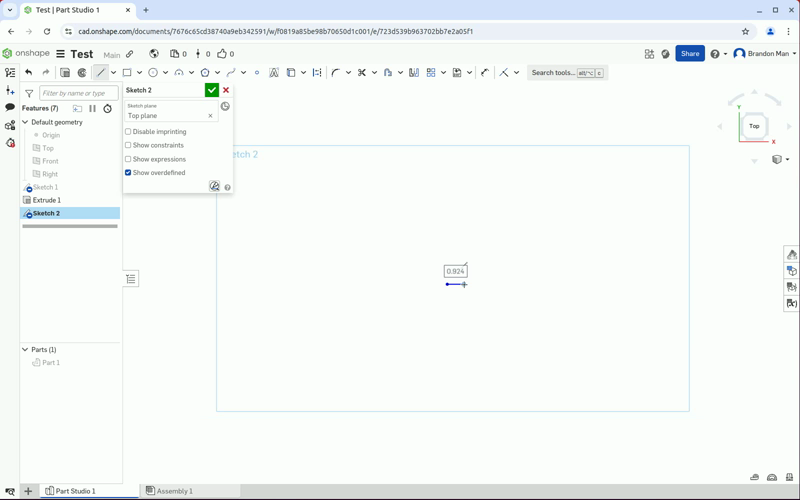
scroll(-6)
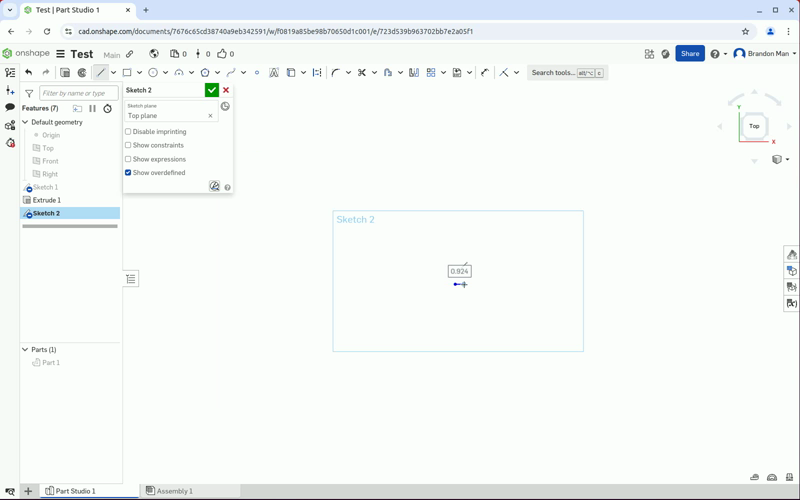
scroll(-6)
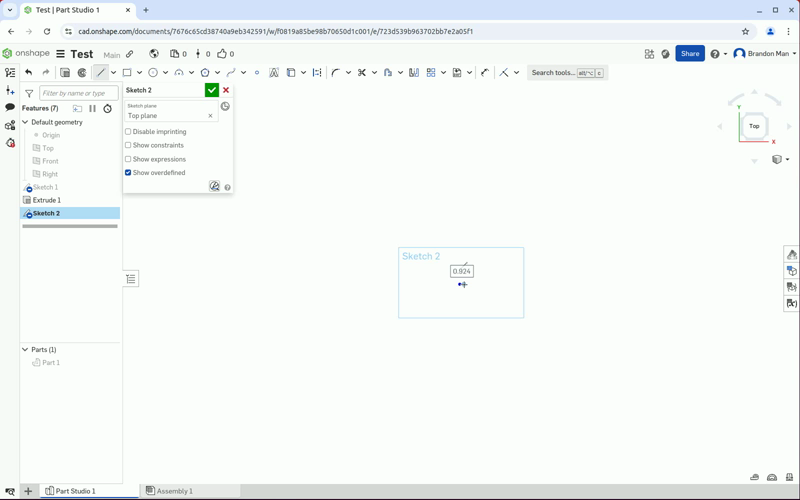
key_up(shift)
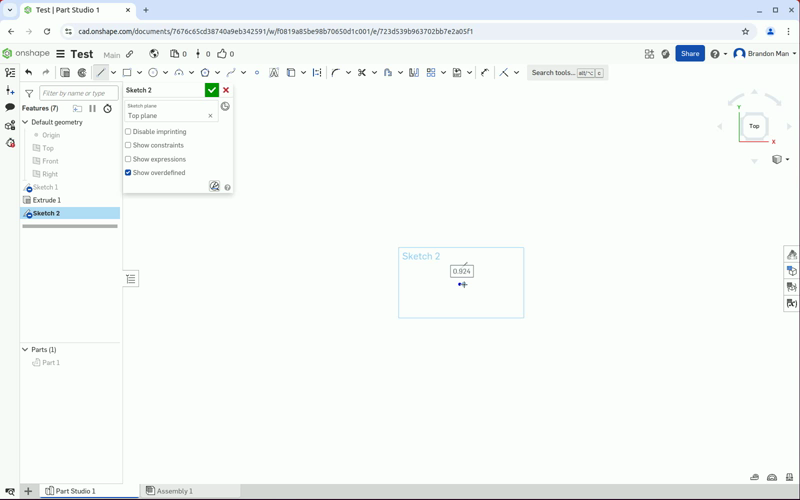
key_down(shift)
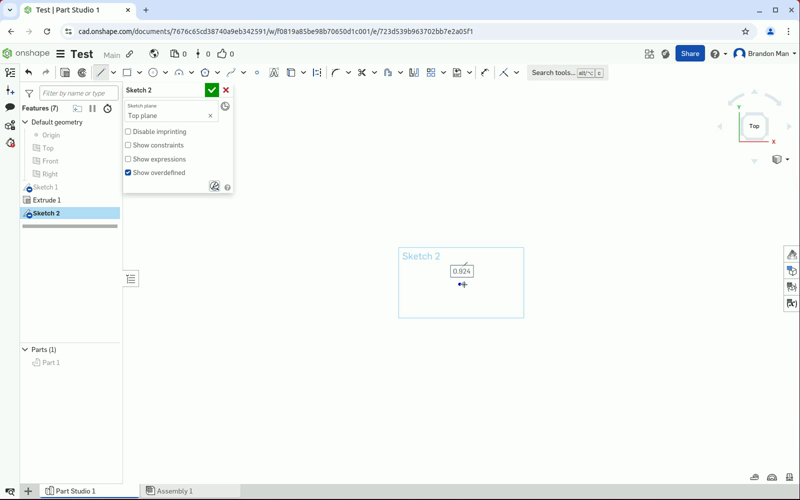
mouse_move(494, 284)
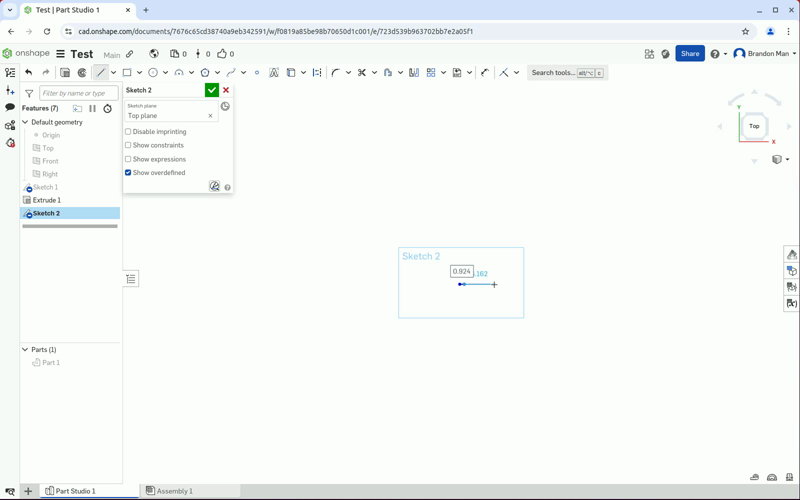
mouse_move(464, 282)
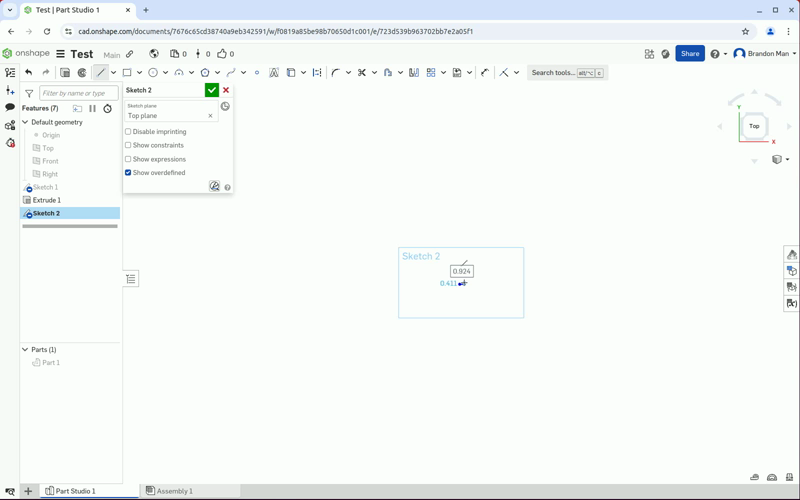
scroll(6)
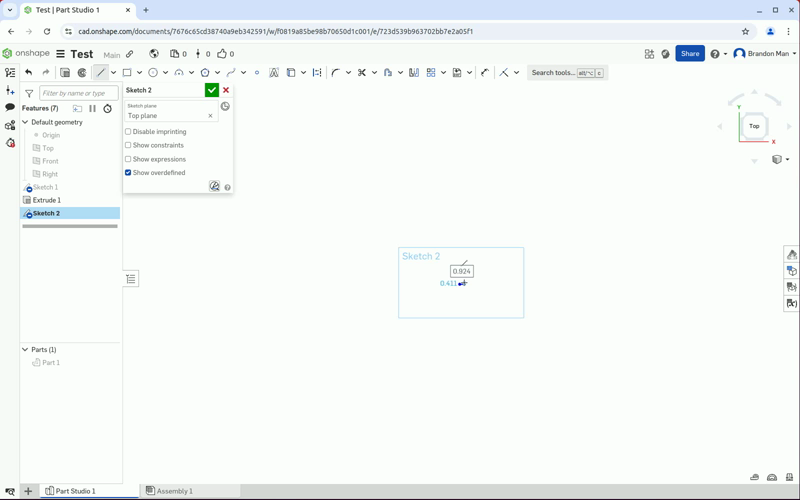
scroll(6)
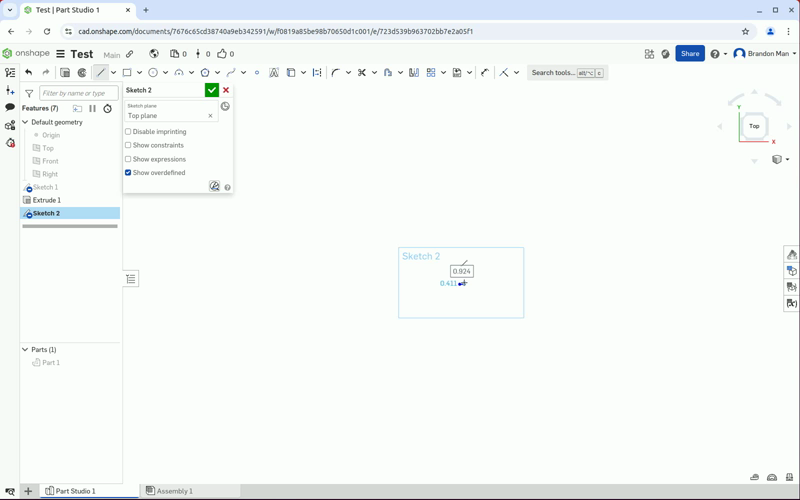
scroll(6)
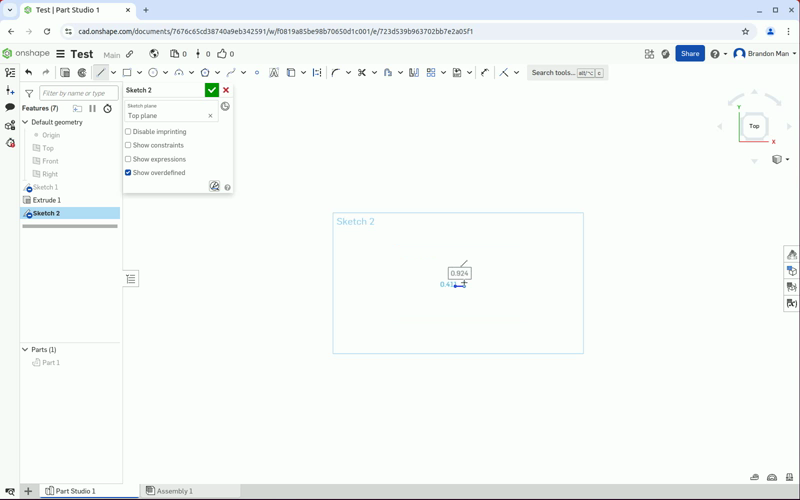
scroll(6)
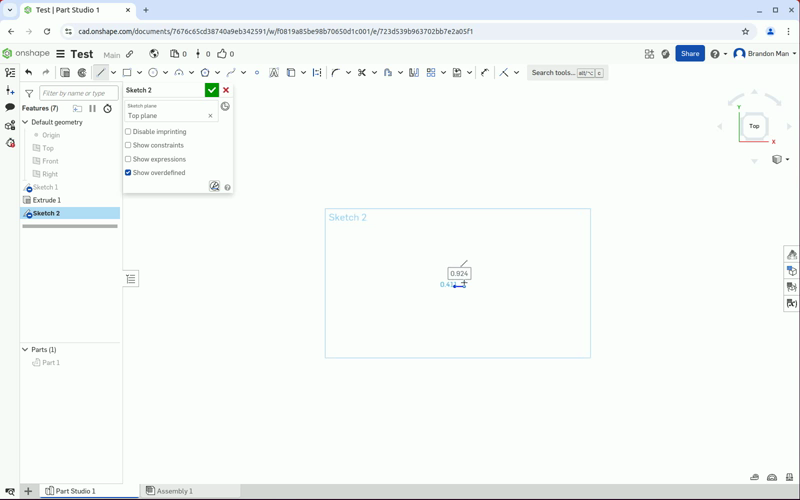
scroll(6)
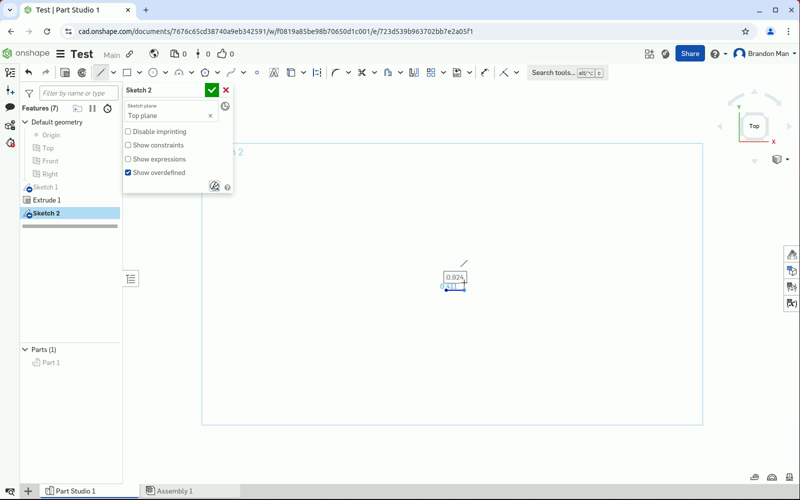
scroll(6)
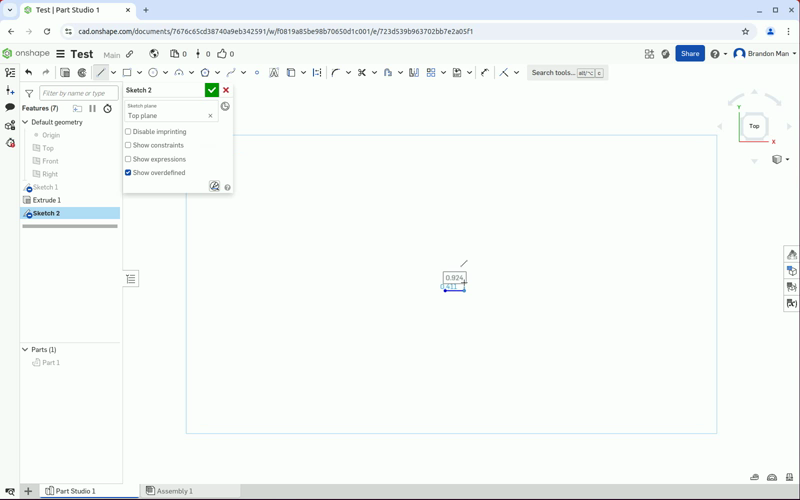
scroll(6)
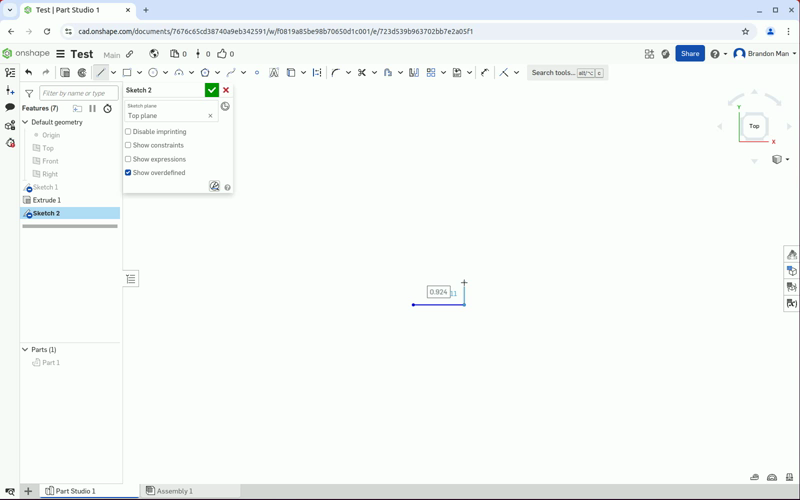
click(464, 282)
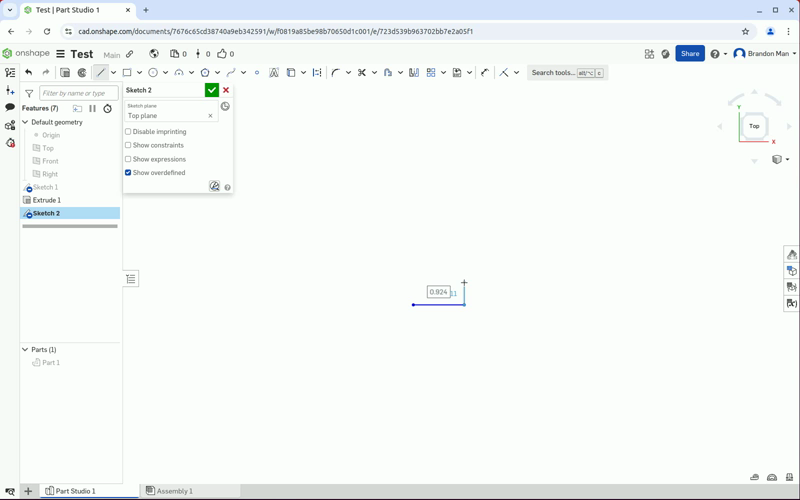
scroll(-6)
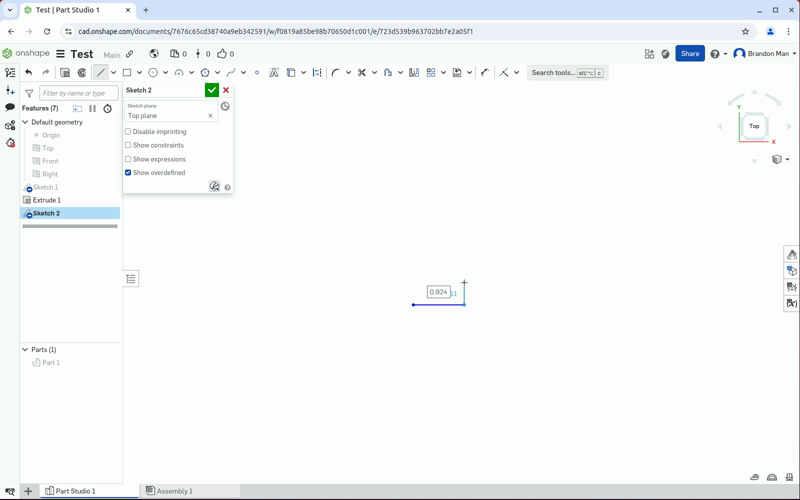
scroll(-6)
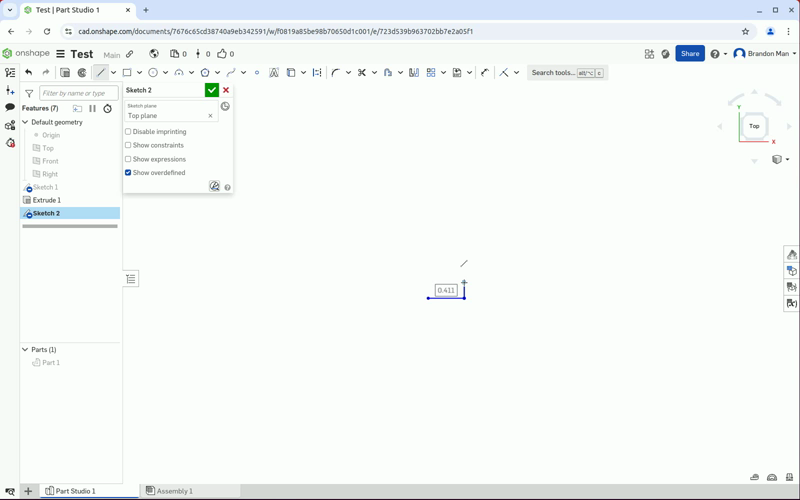
scroll(-6)
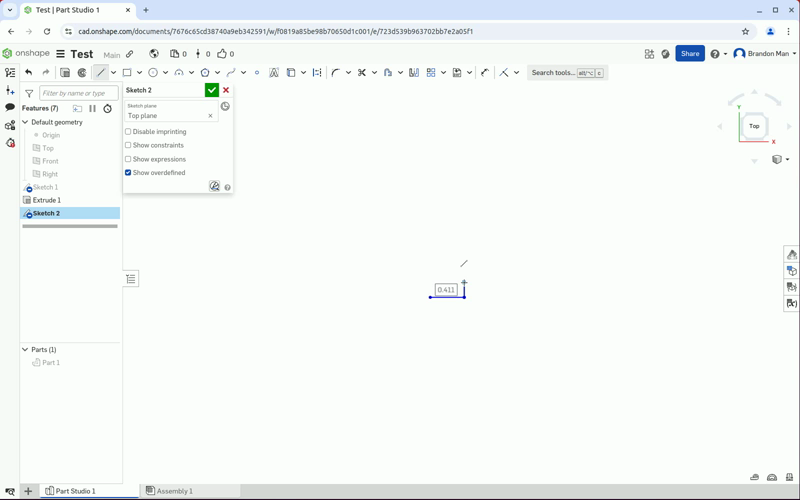
scroll(-6)
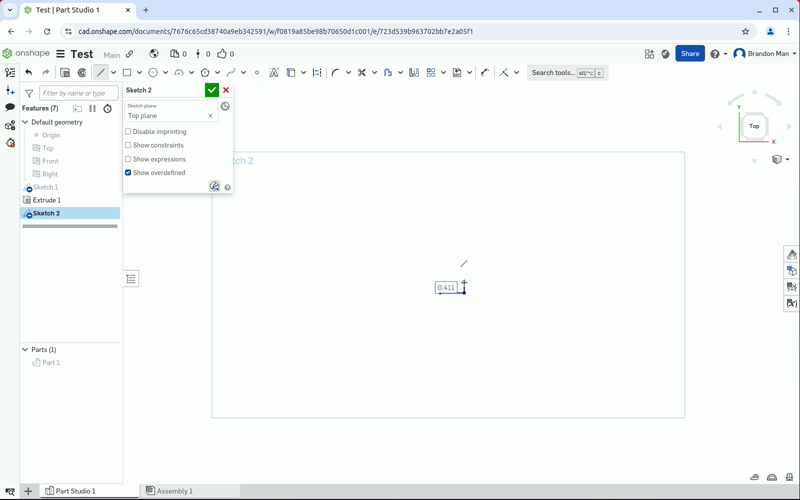
scroll(-6)
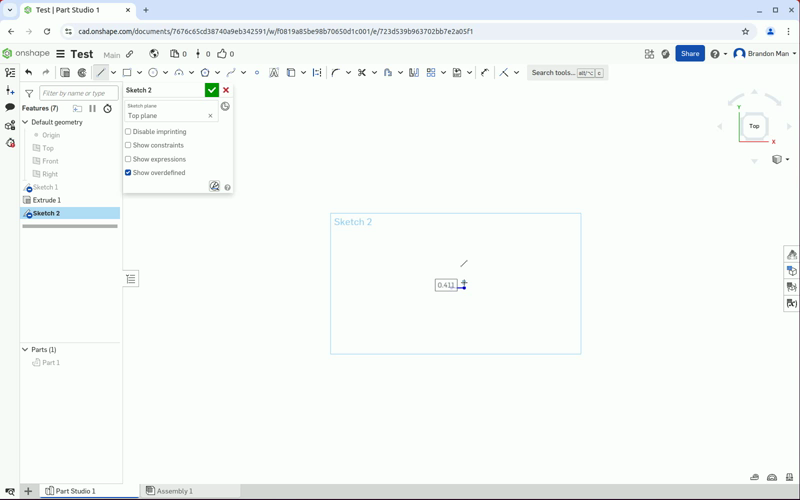
scroll(-6)
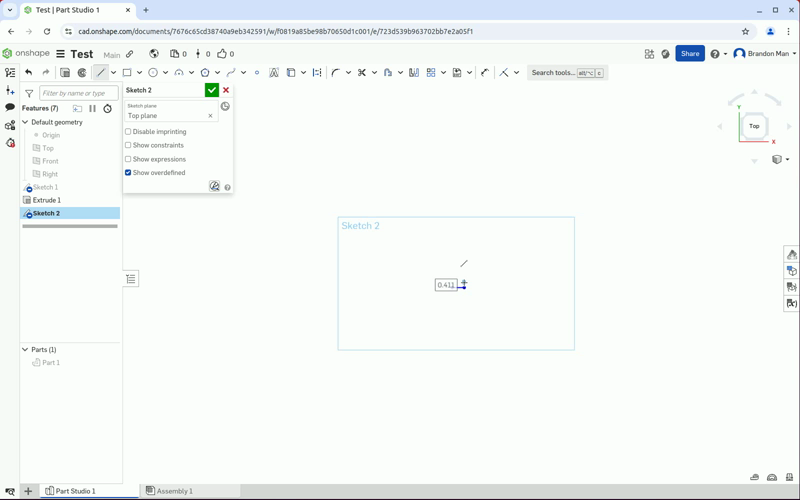
scroll(-6)
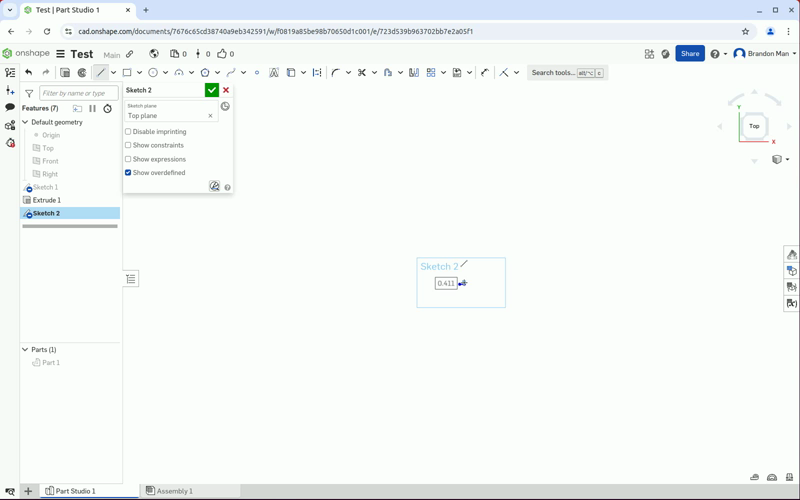
key_up(shift)
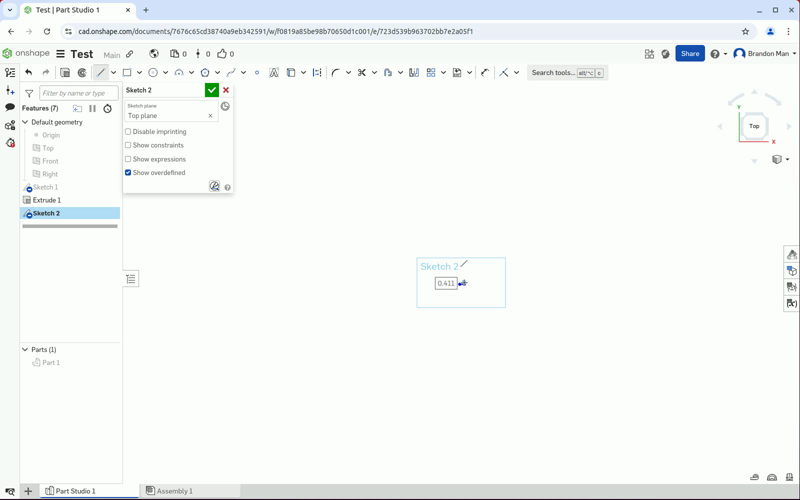
key_down(shift)
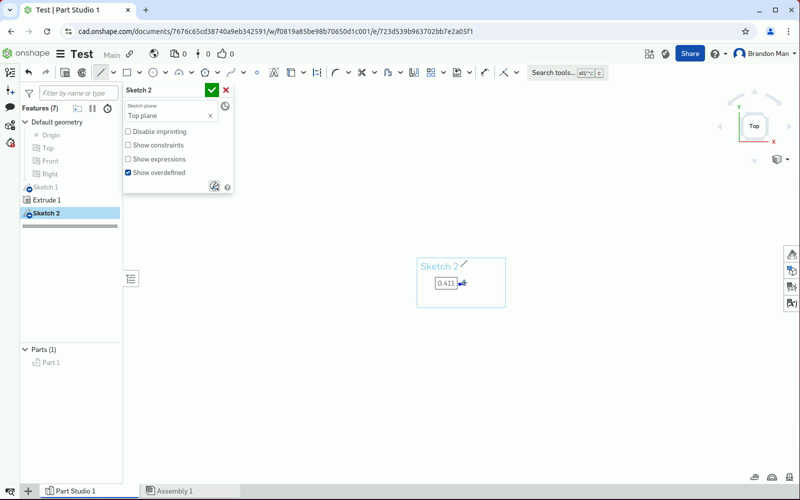
mouse_move(494, 282)
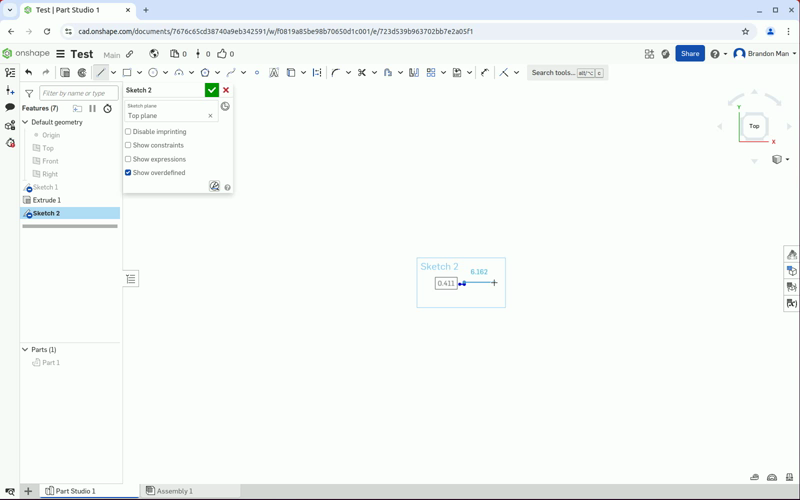
mouse_move(459, 282)
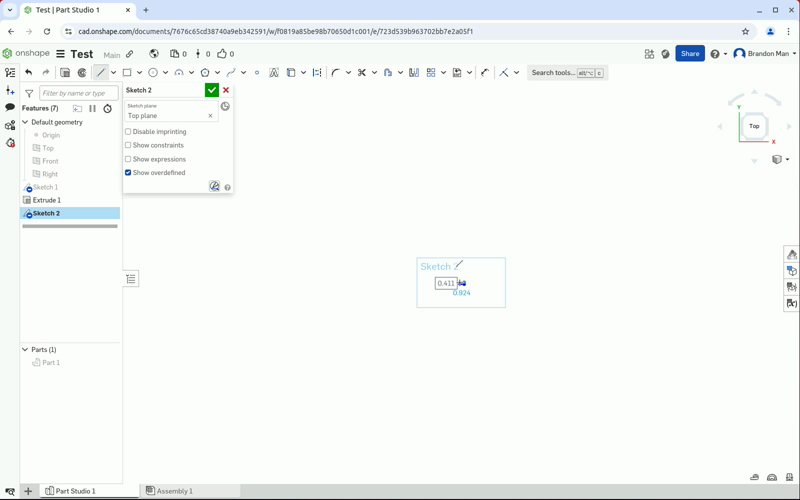
scroll(6)
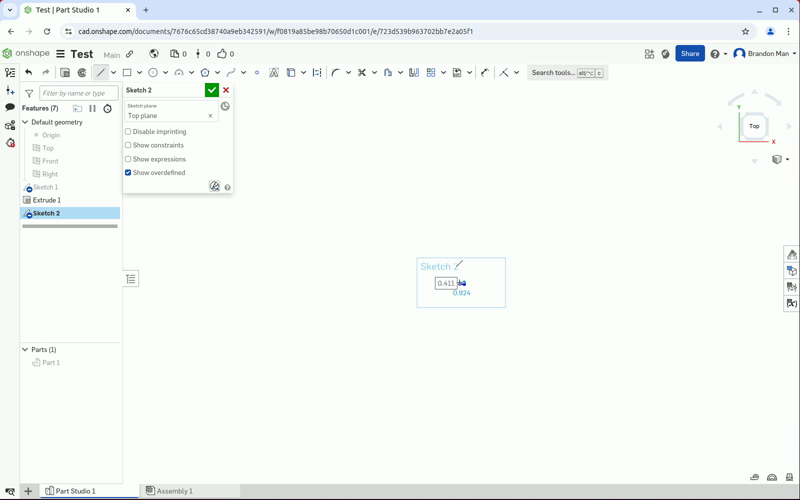
scroll(6)
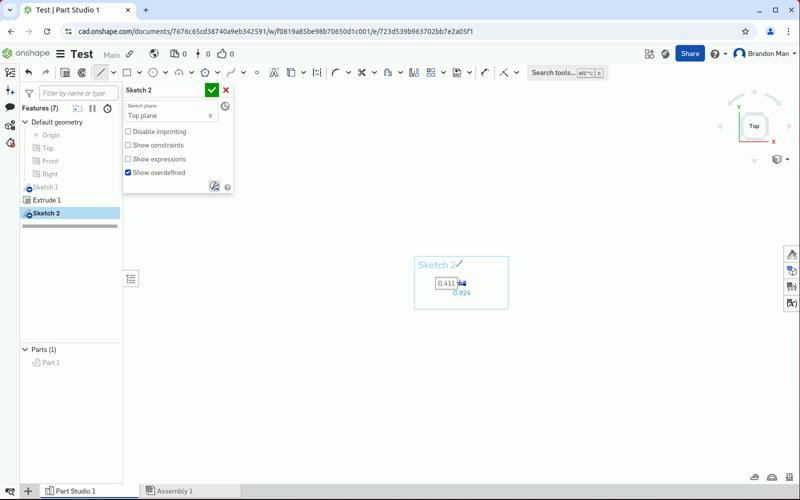
scroll(6)
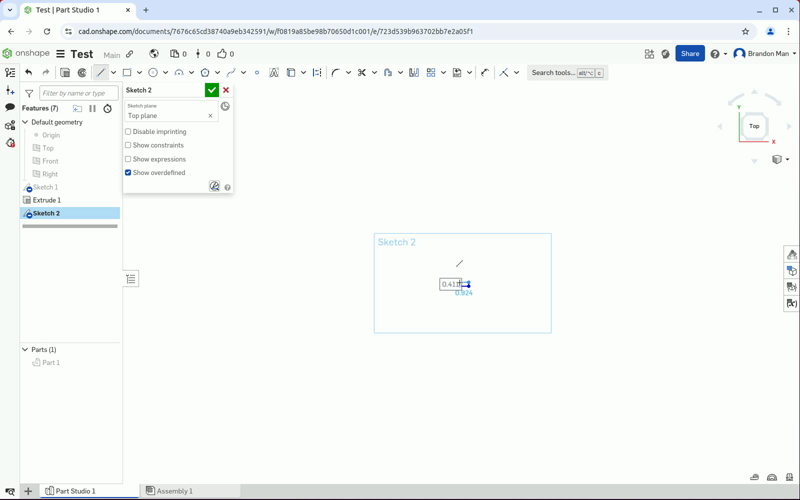
scroll(6)
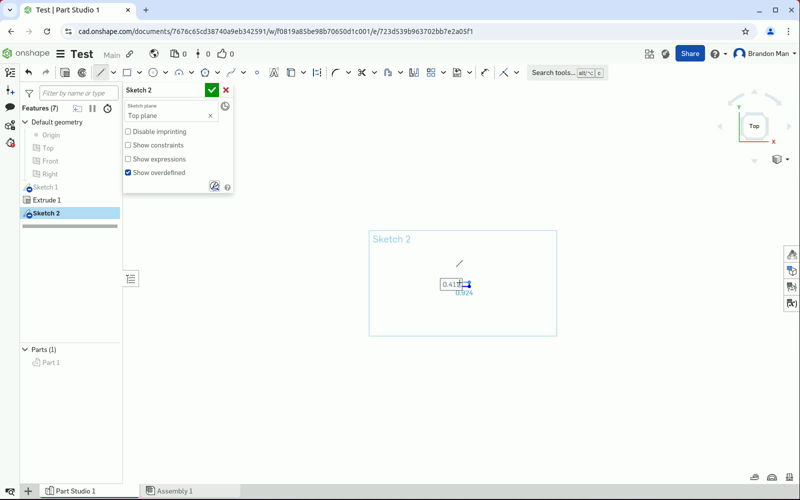
scroll(6)
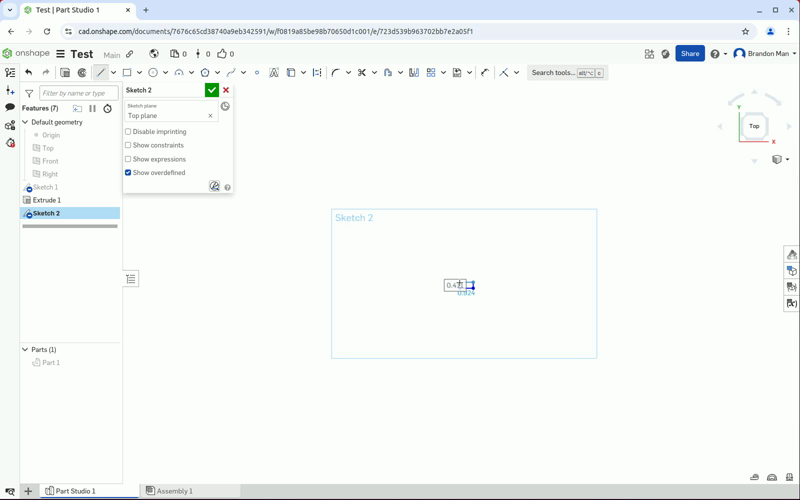
scroll(6)
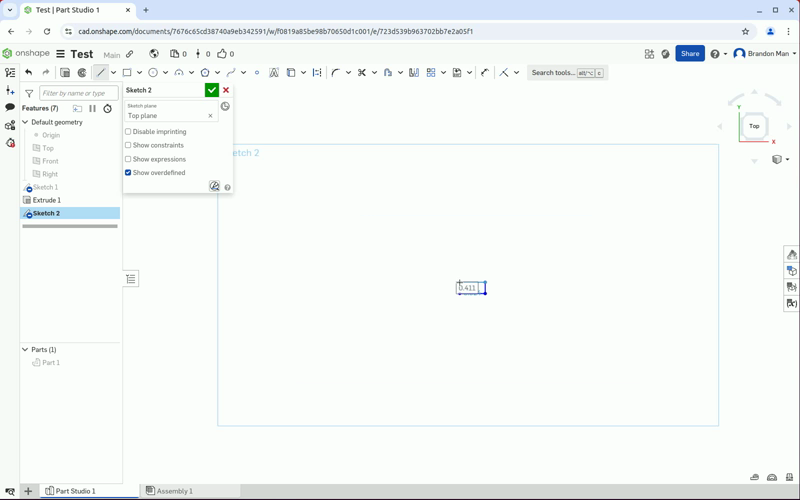
scroll(6)
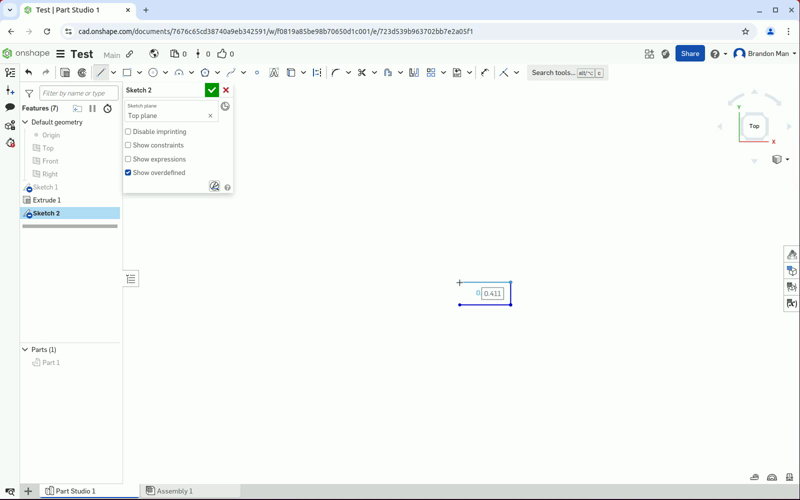
click(459, 282)
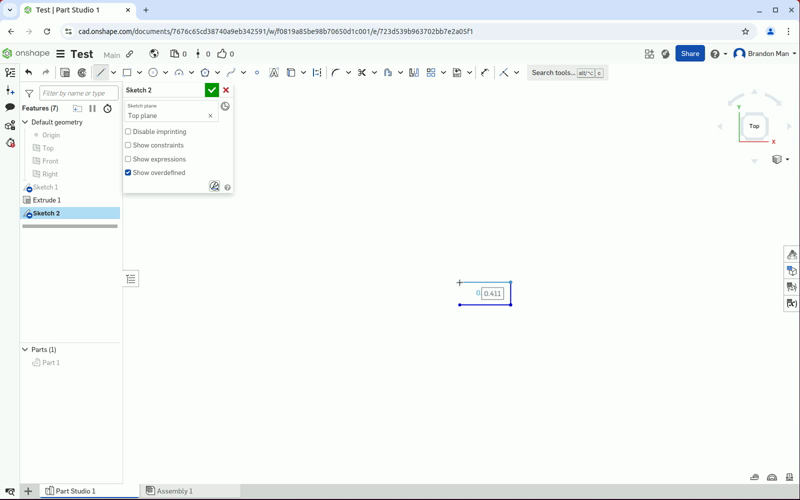
scroll(-6)
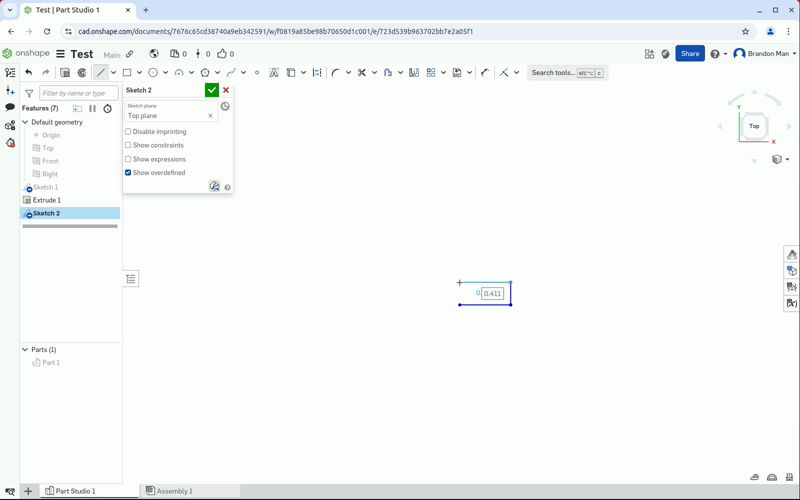
scroll(-6)
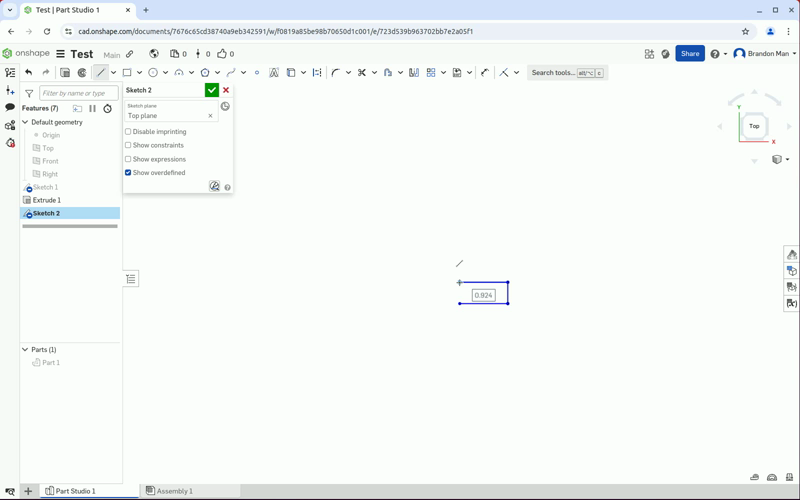
scroll(-6)
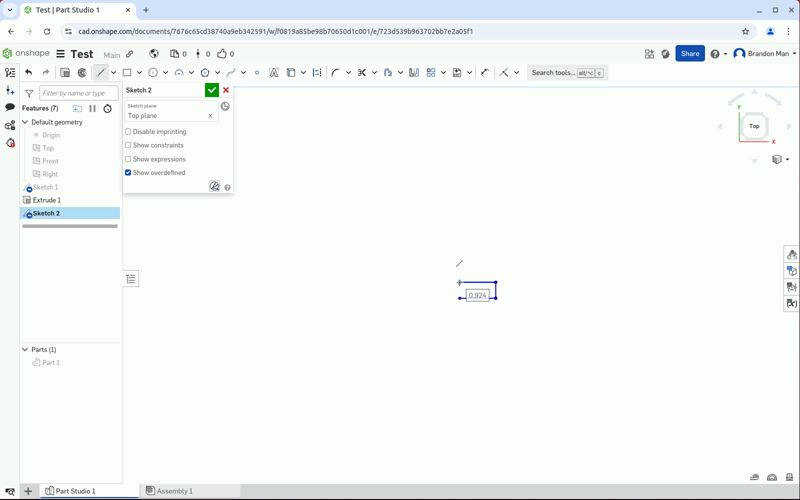
scroll(-6)
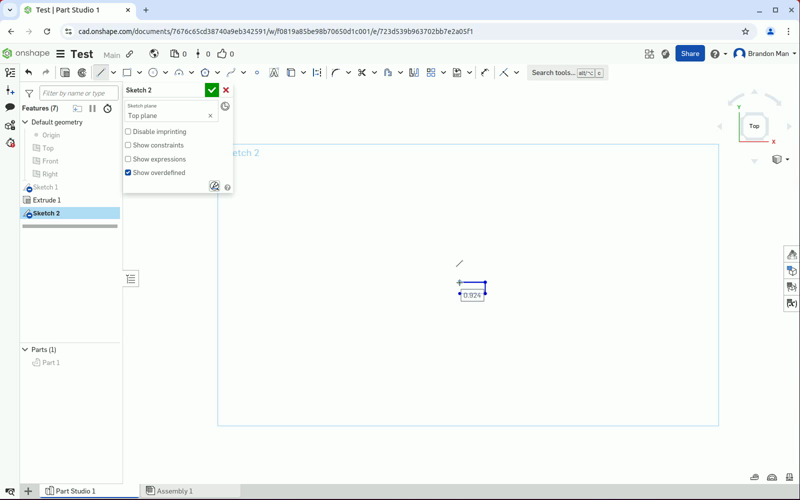
scroll(-6)
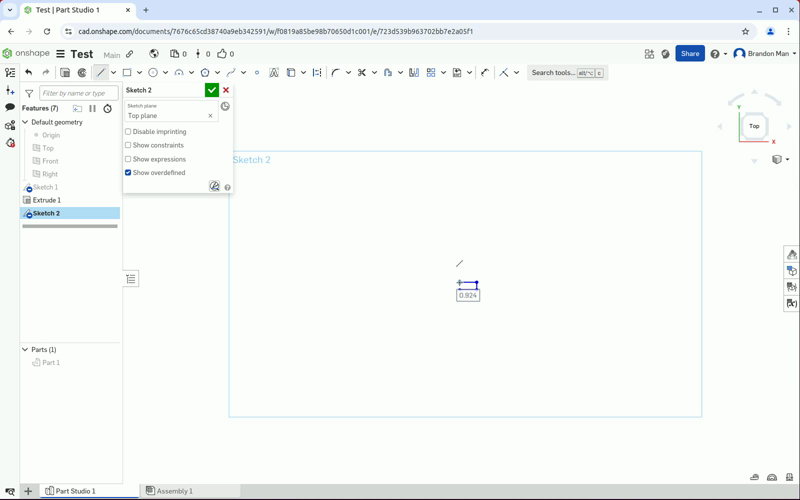
scroll(-6)
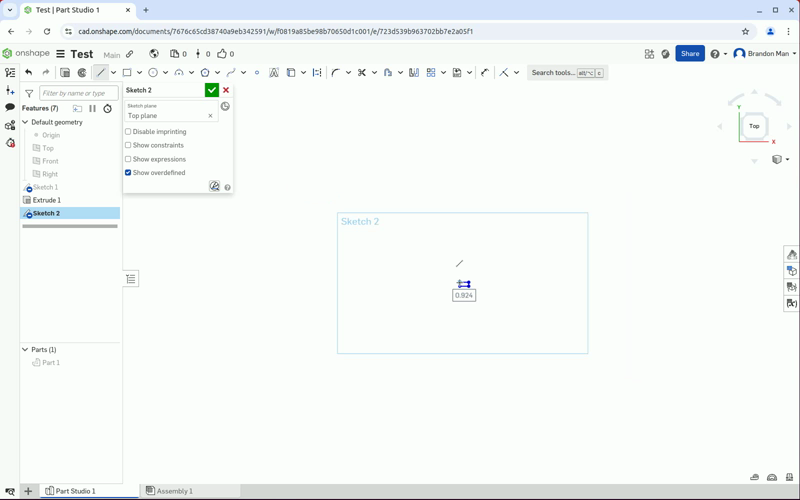
scroll(-6)
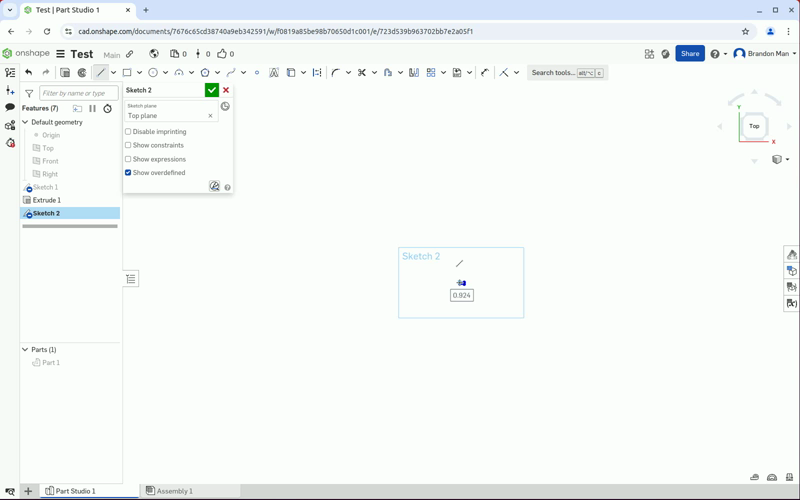
key_up(shift)
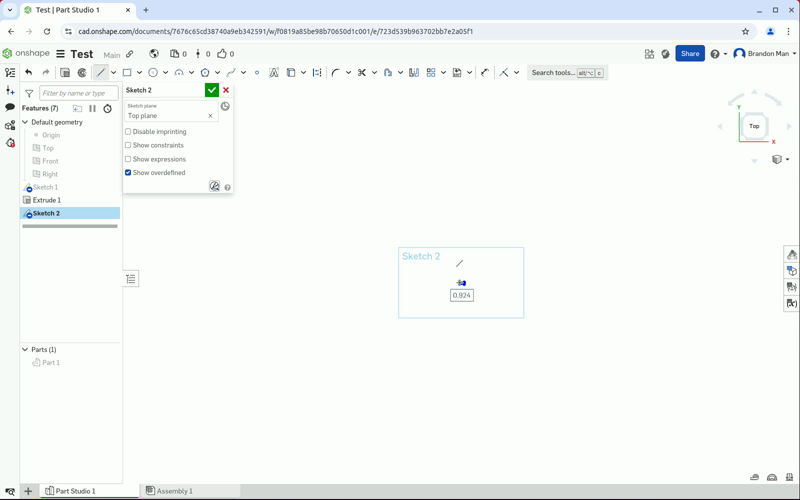
mouse_move(489, 282)
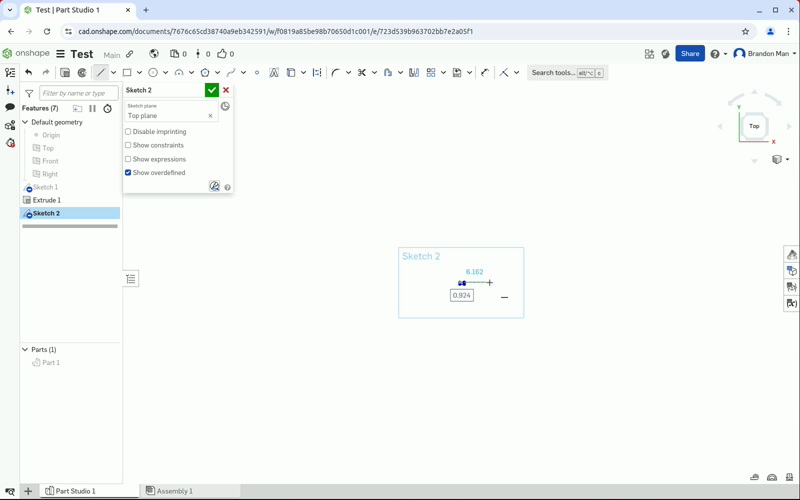
key_down(shift)
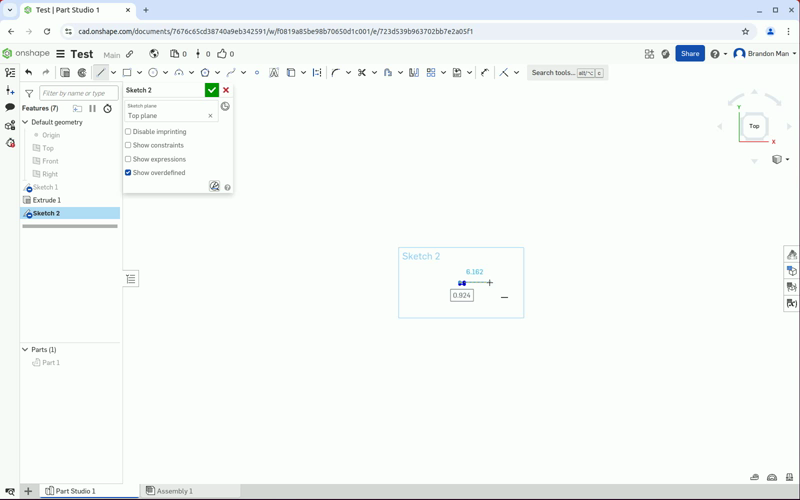
mouse_move(459, 284)
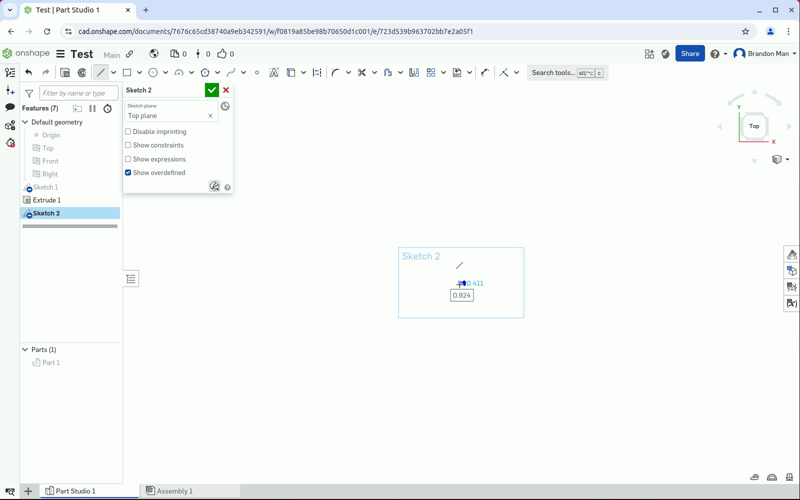
scroll(6)
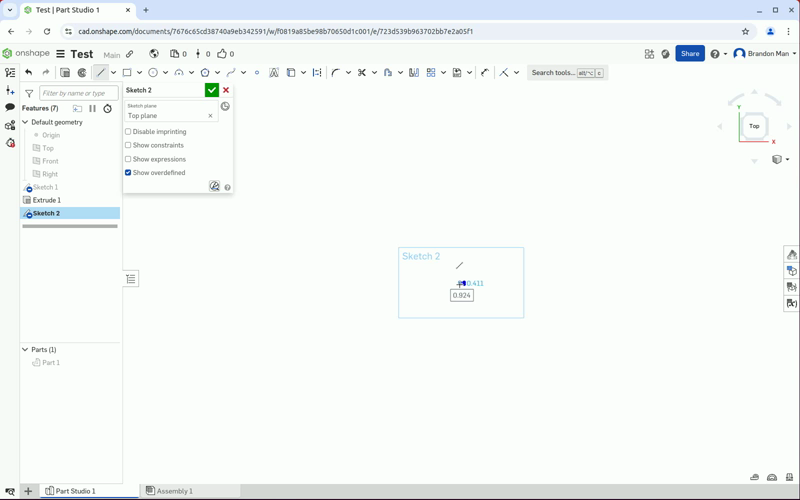
scroll(6)
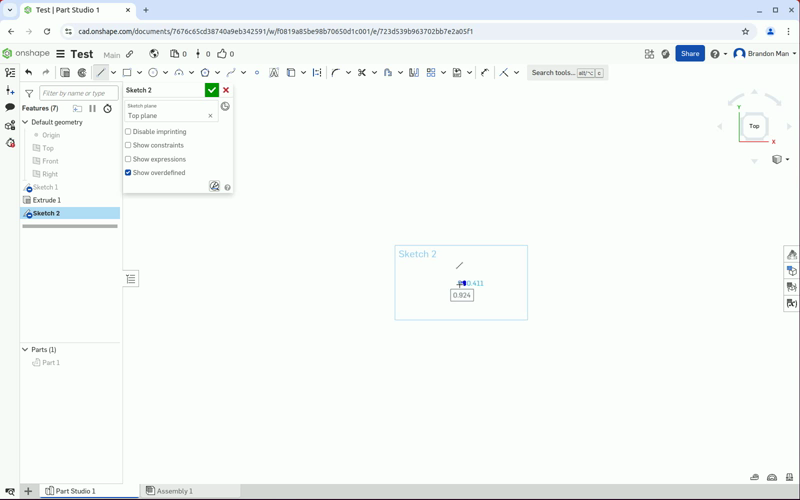
scroll(6)
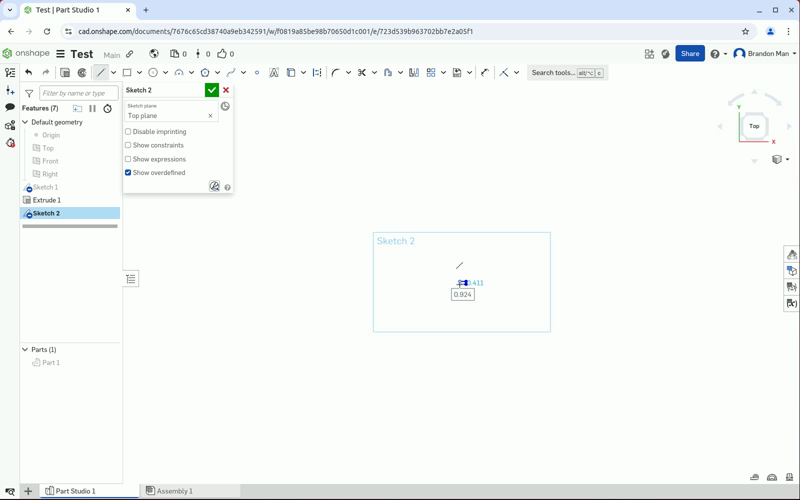
scroll(6)
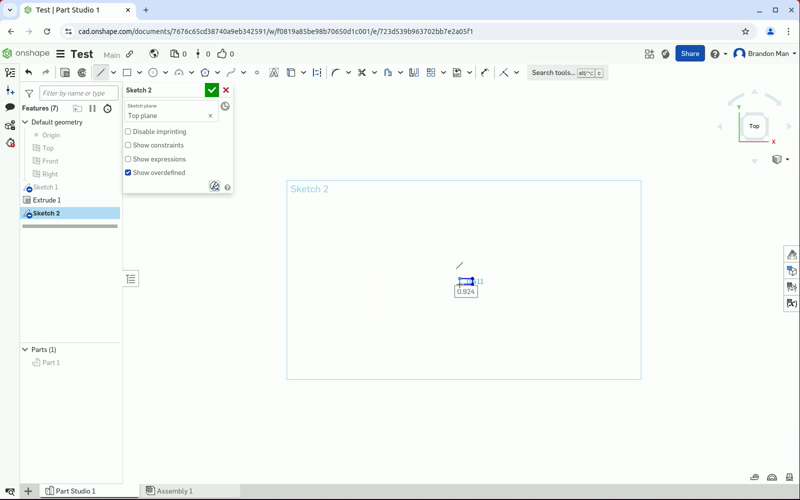
scroll(6)
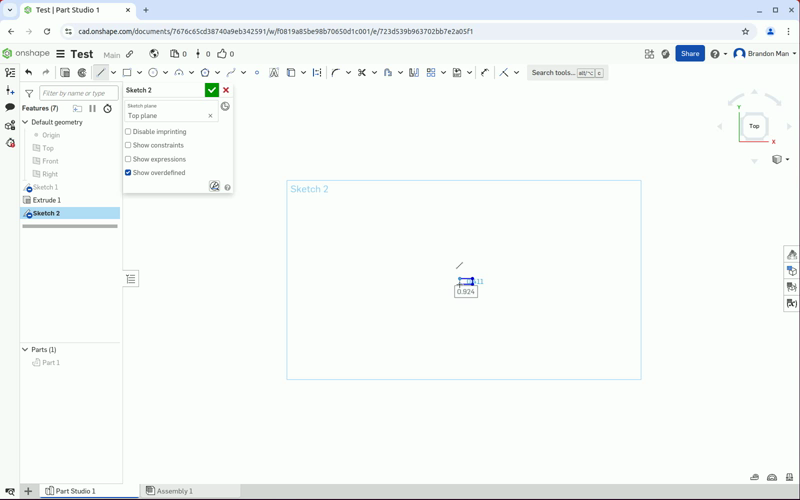
scroll(6)
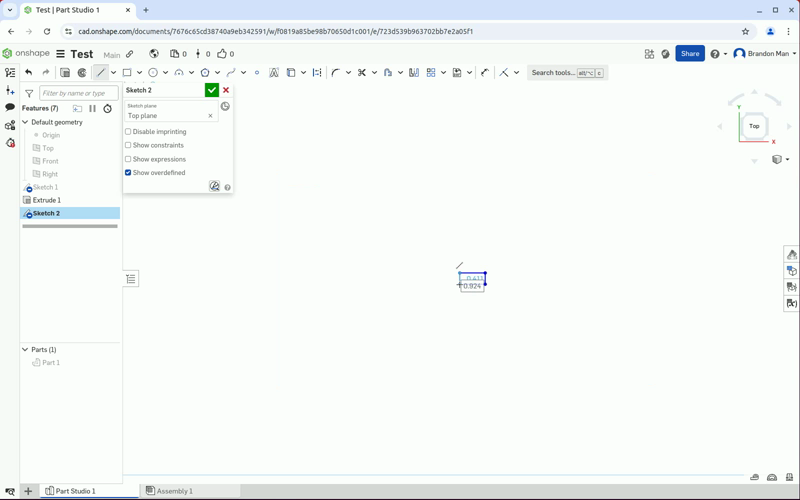
scroll(6)
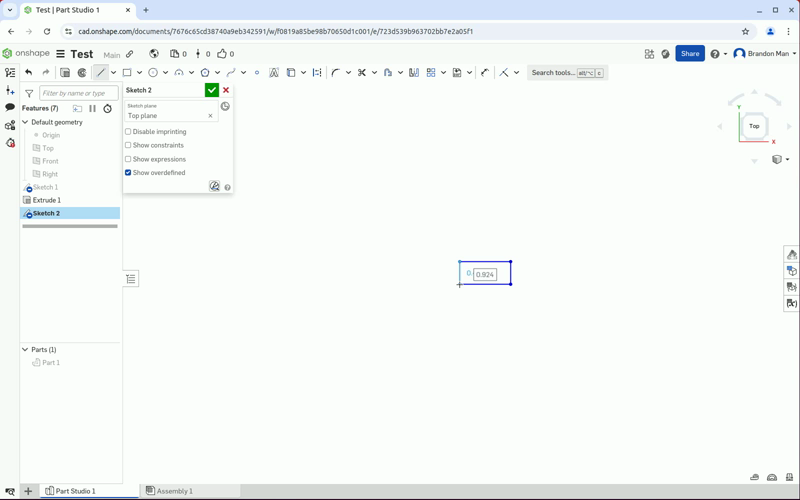
key_up(shift)
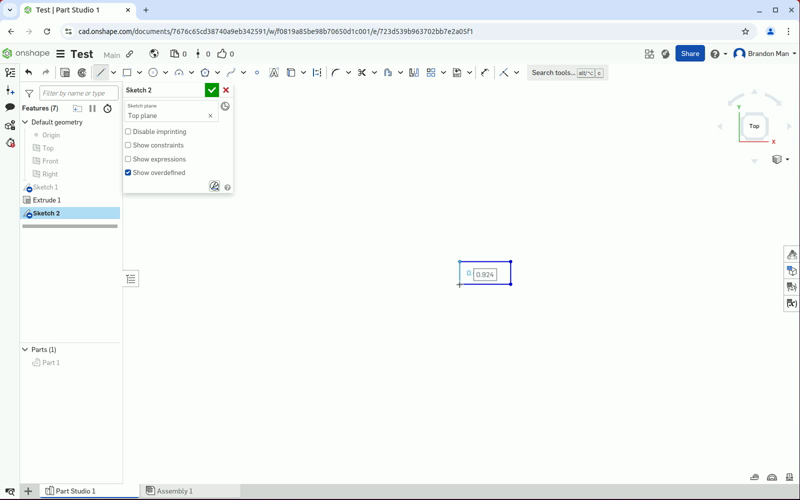
click(459, 284)
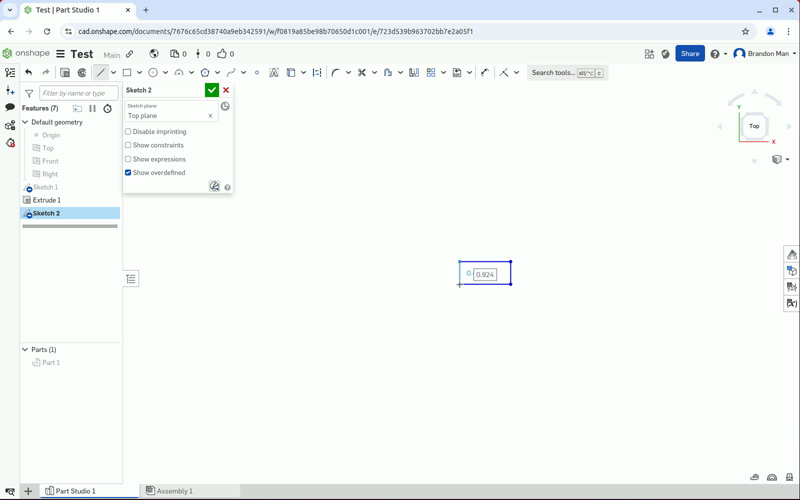
scroll(-6)
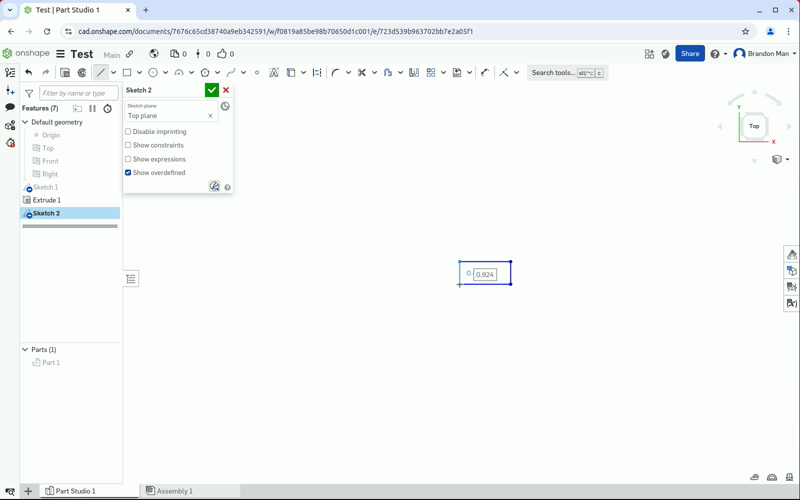
scroll(-6)
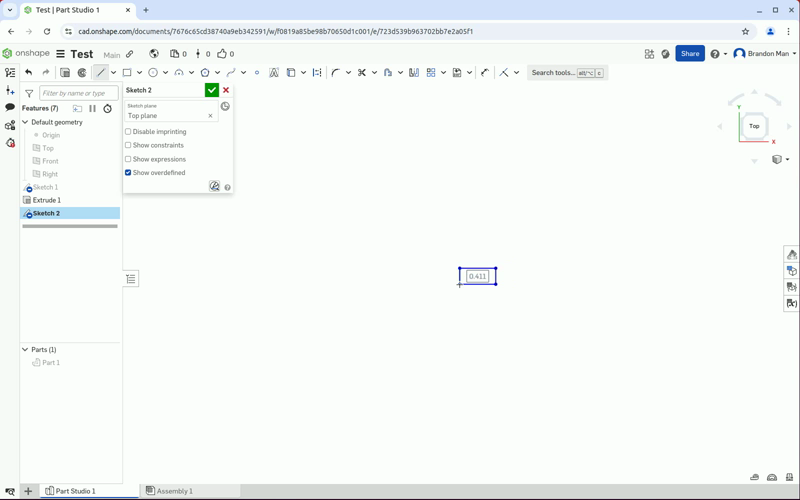
scroll(-6)
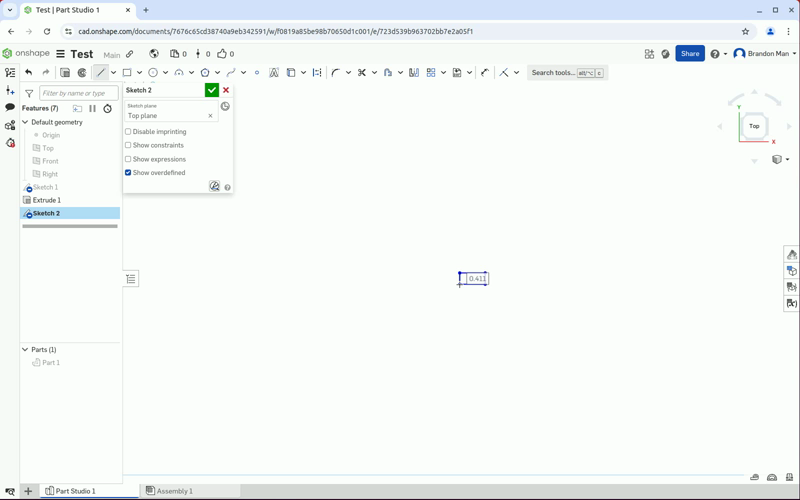
scroll(-6)
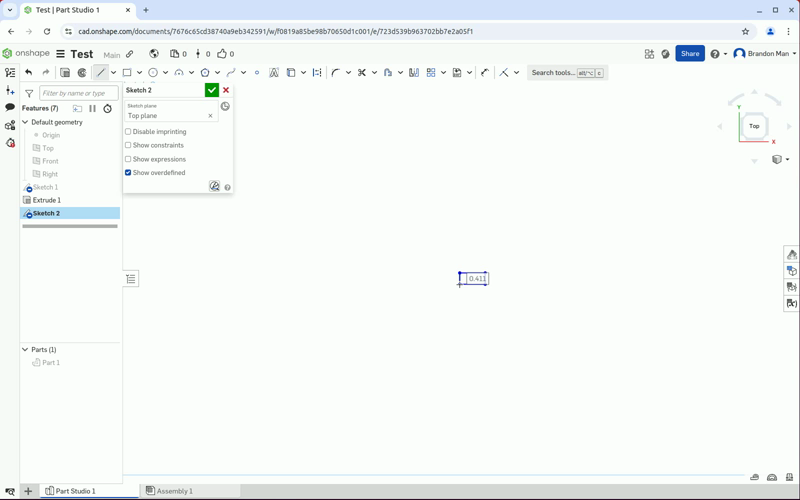
scroll(-6)
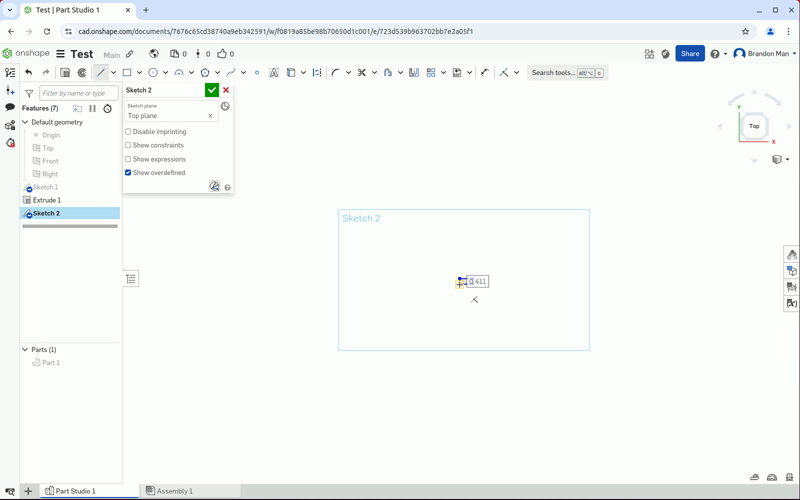
scroll(-6)
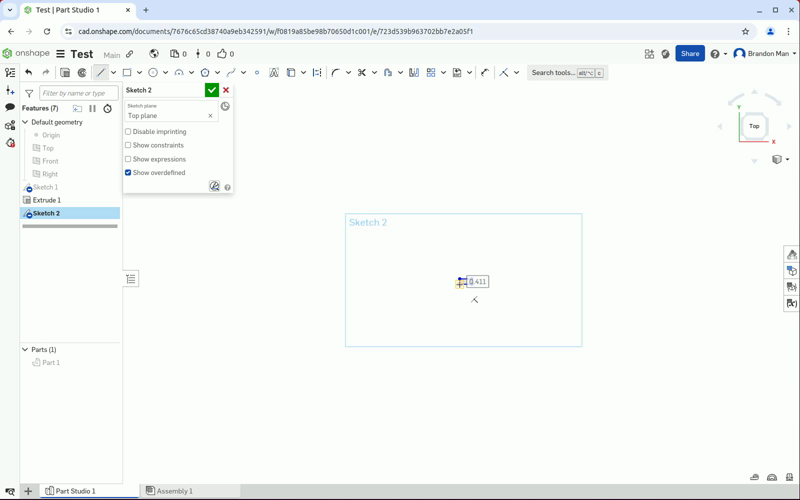
scroll(-6)
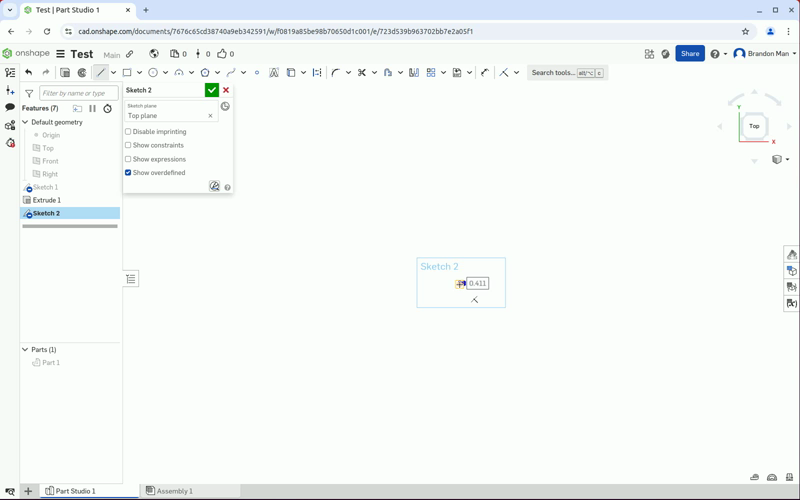
key(esc)
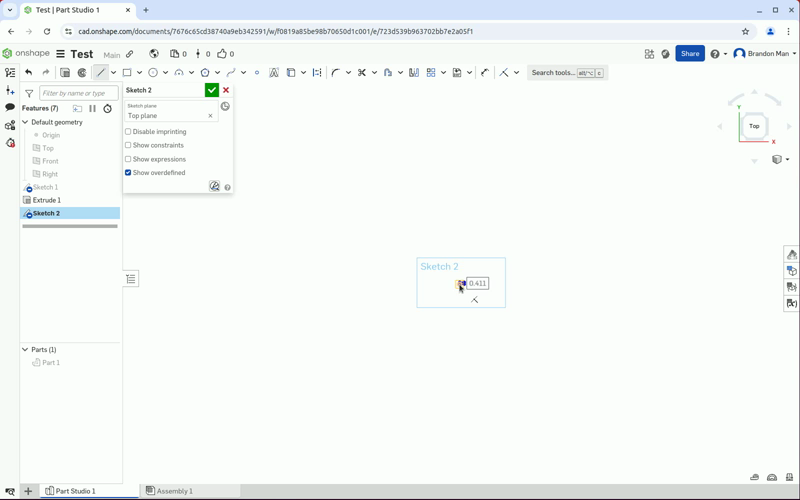
mouse_move(461, 282)
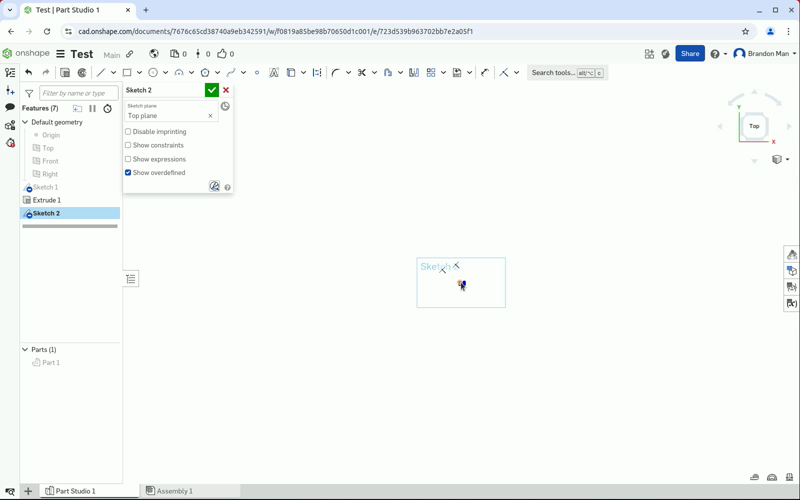
scroll(6)
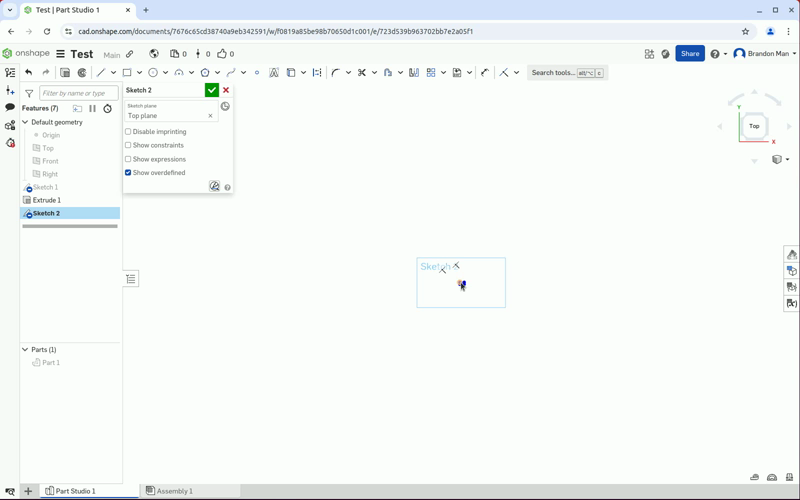
scroll(6)
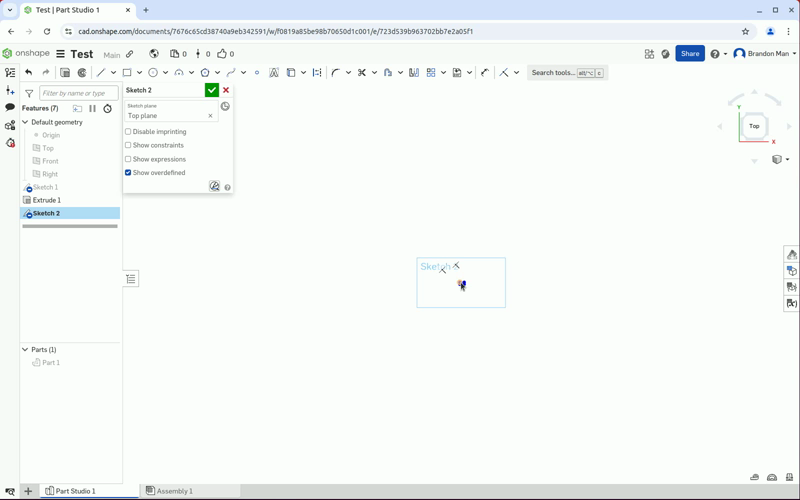
scroll(6)
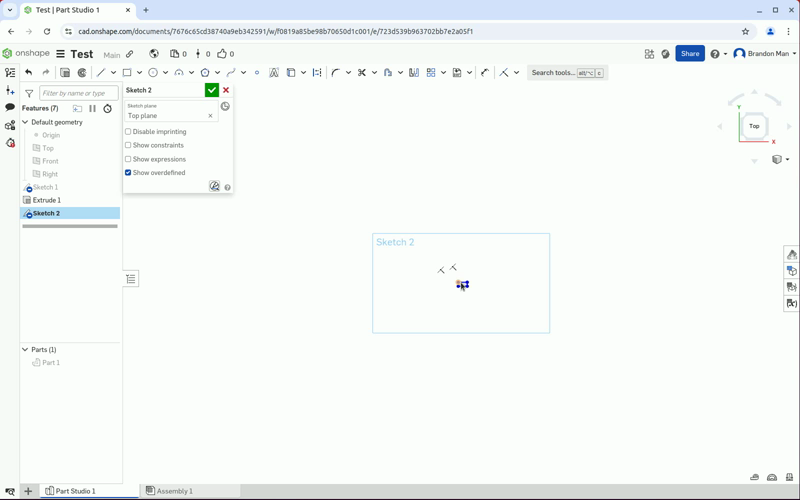
scroll(6)
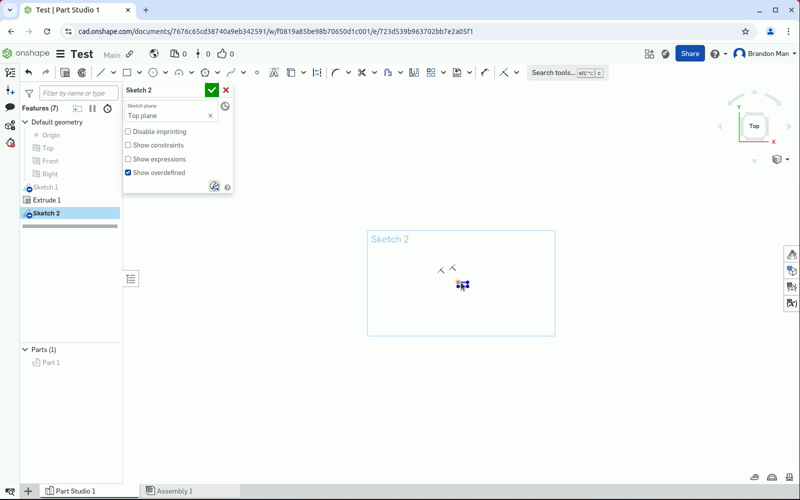
scroll(6)
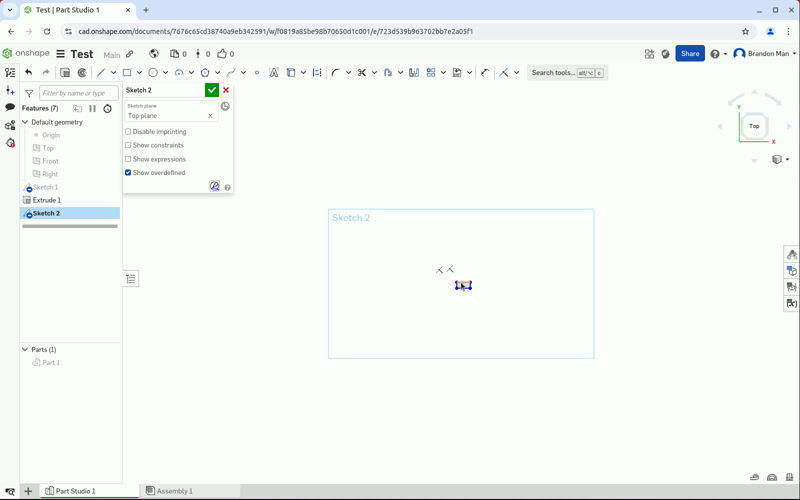
scroll(6)
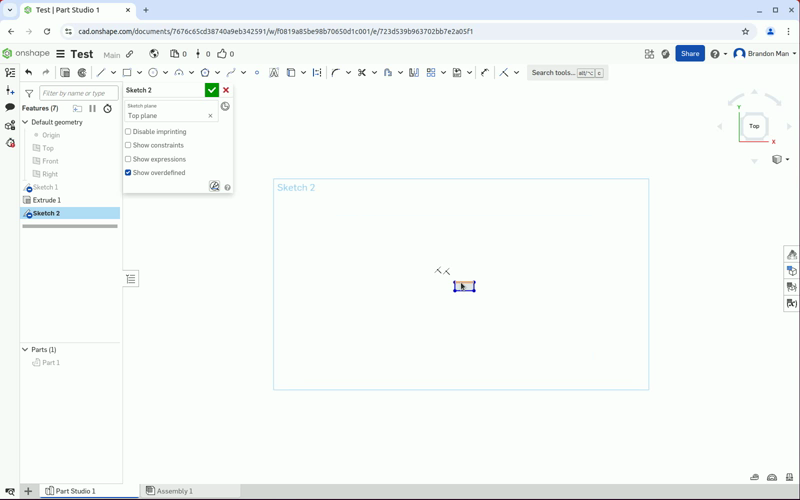
scroll(6)
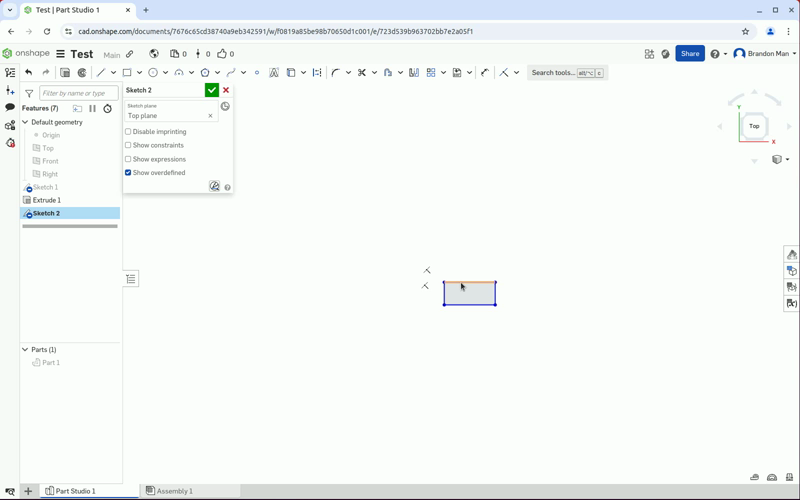
click(461, 282)
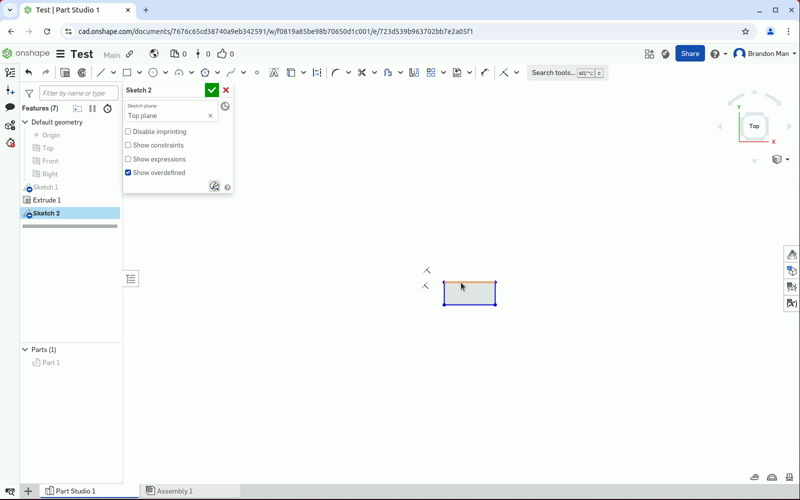
scroll(-6)
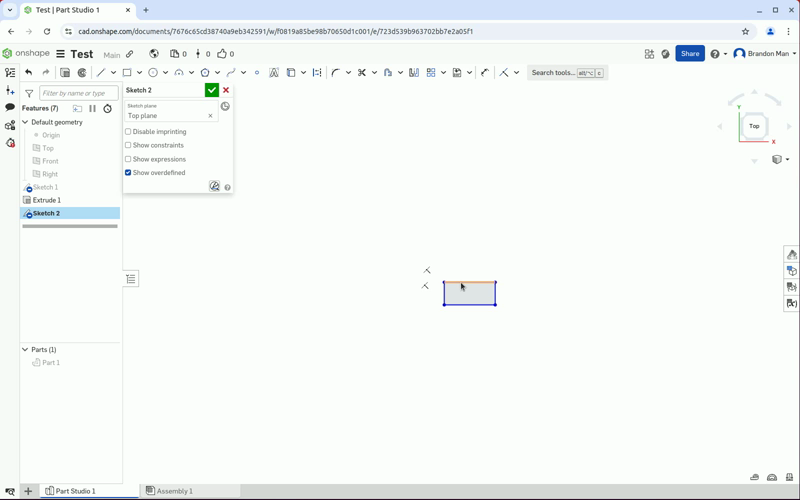
scroll(-6)
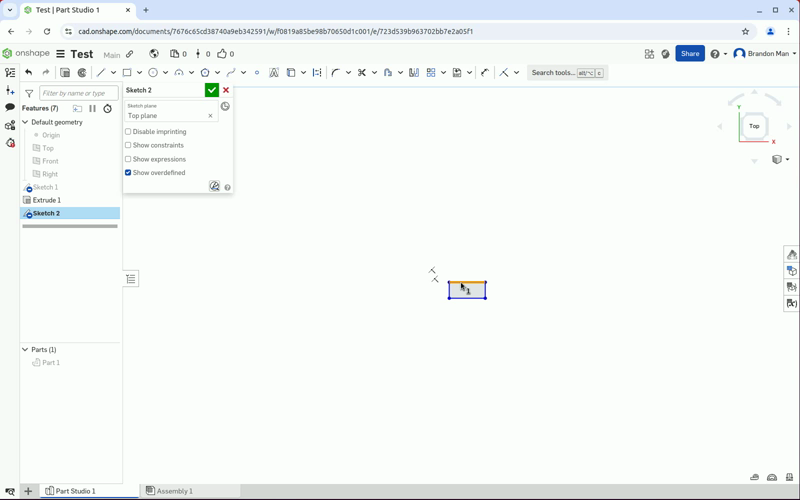
scroll(-6)
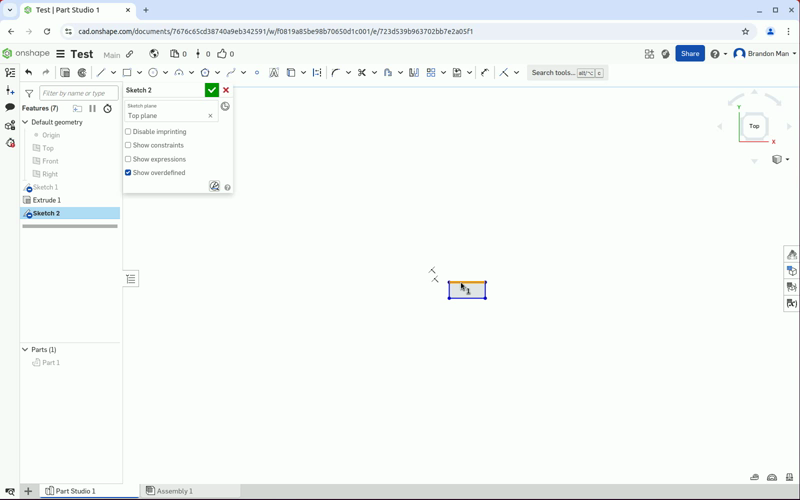
scroll(-6)
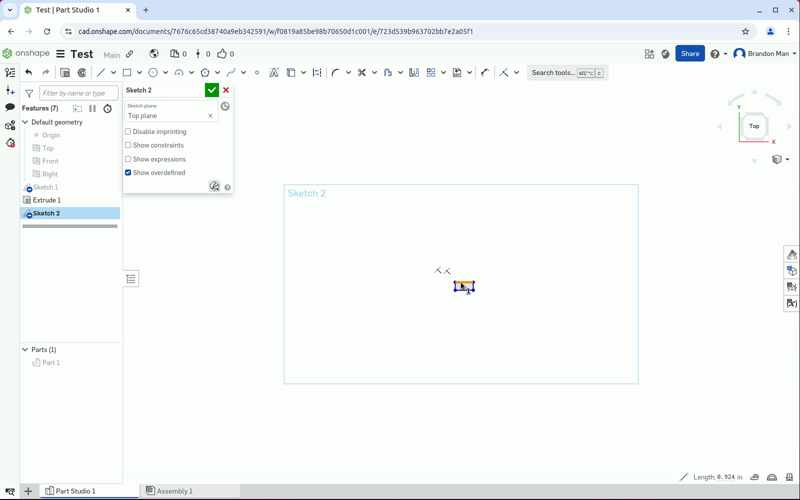
scroll(-6)
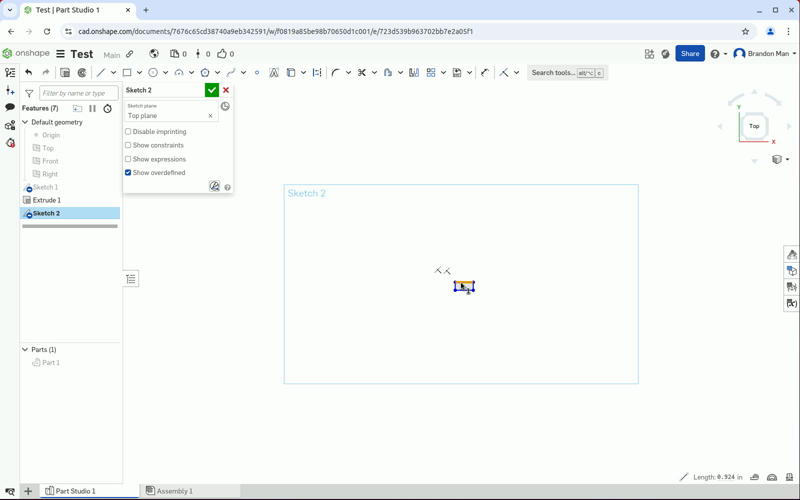
scroll(-6)
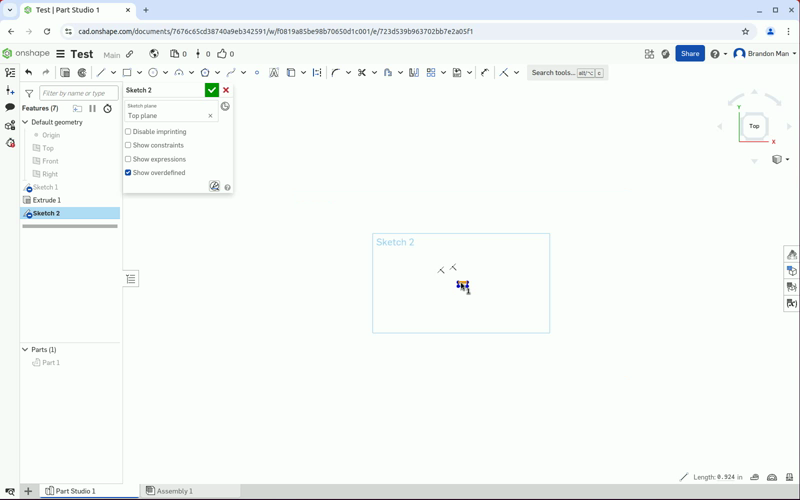
scroll(-6)
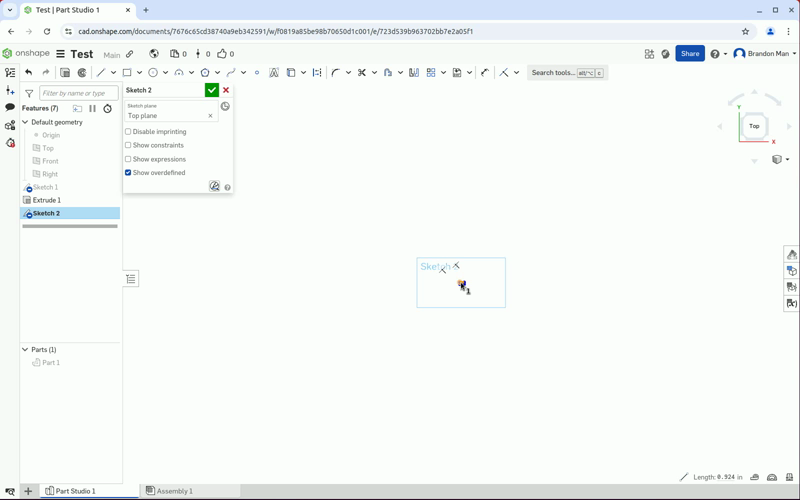
mouse_move(73, 352)
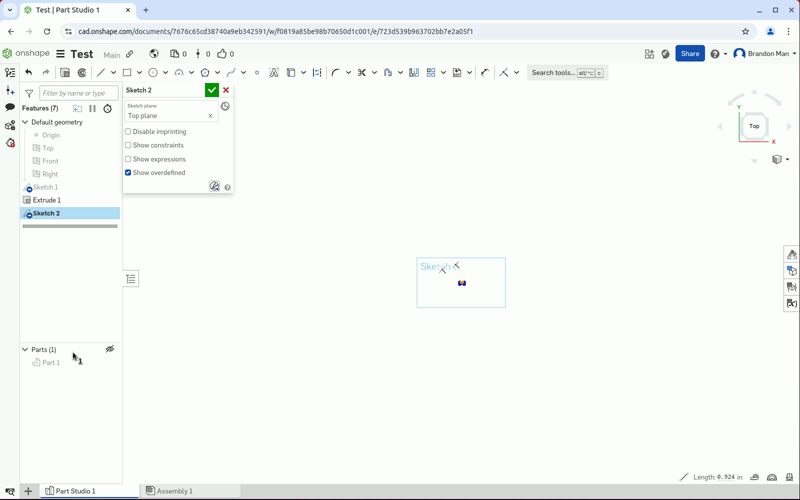
key(shift+y)
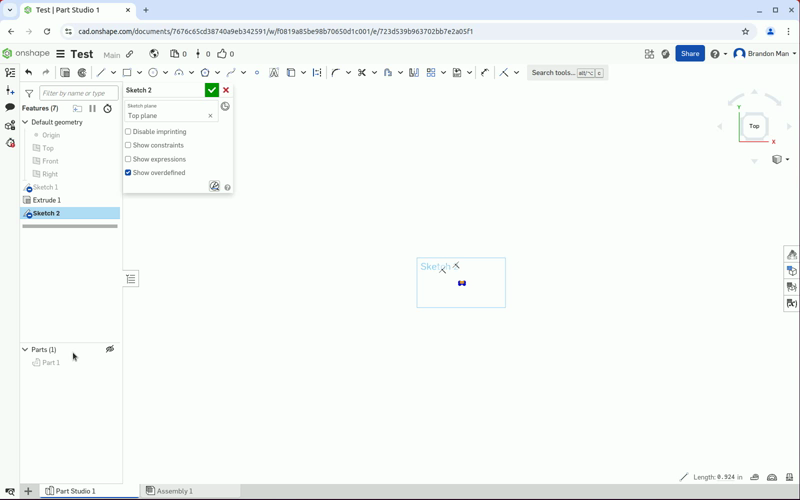
key(shift+e)
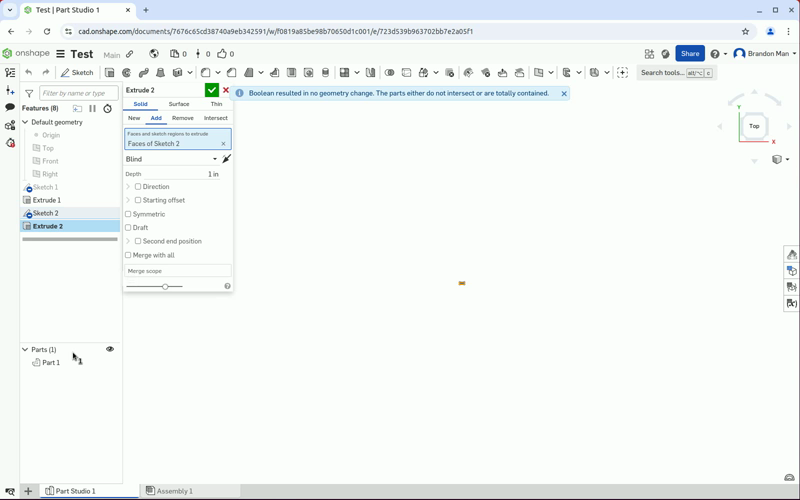
mouse_move(143, 106)
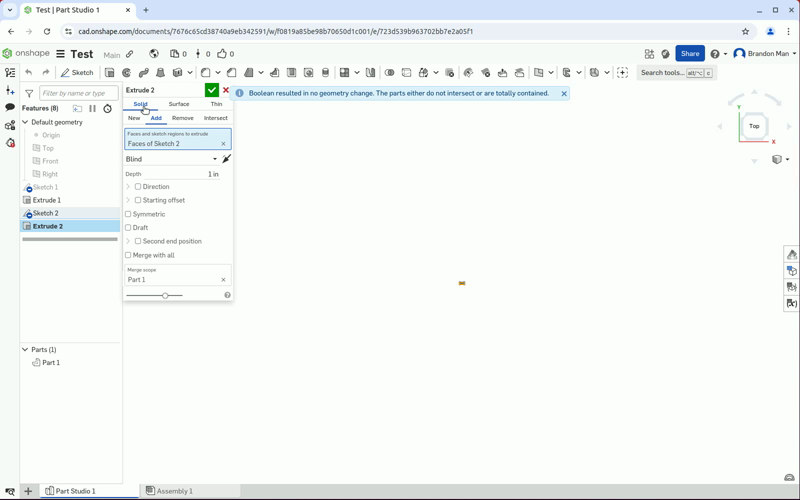
click(143, 106)
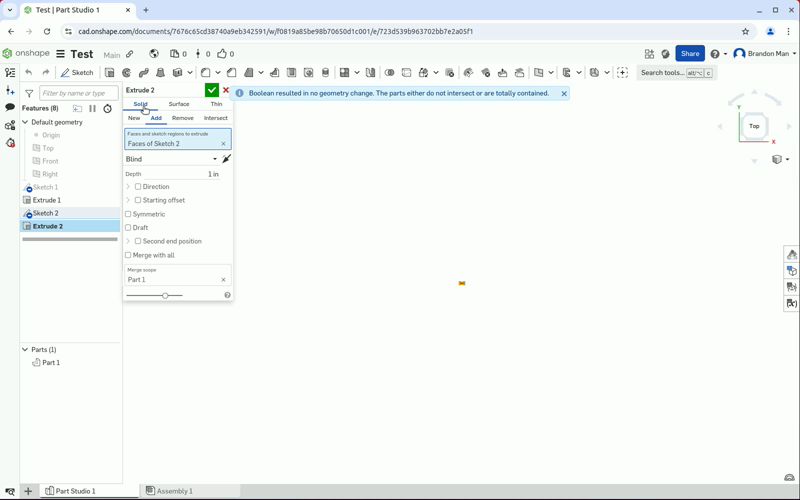
mouse_move(137, 120)
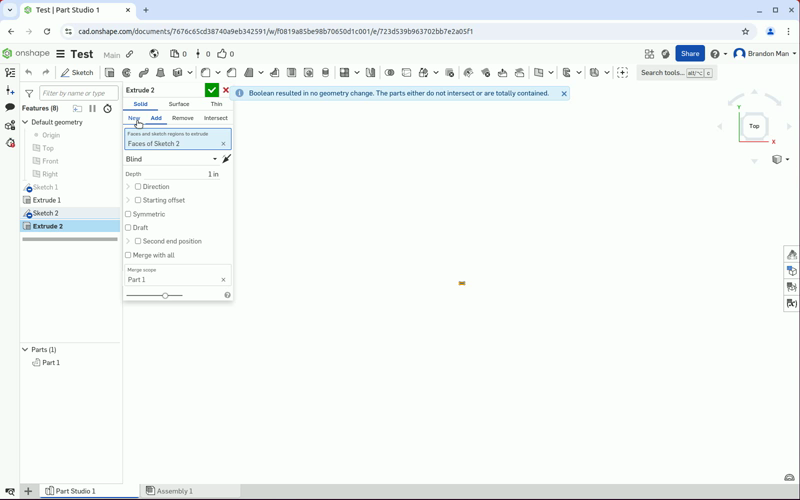
click(137, 120)
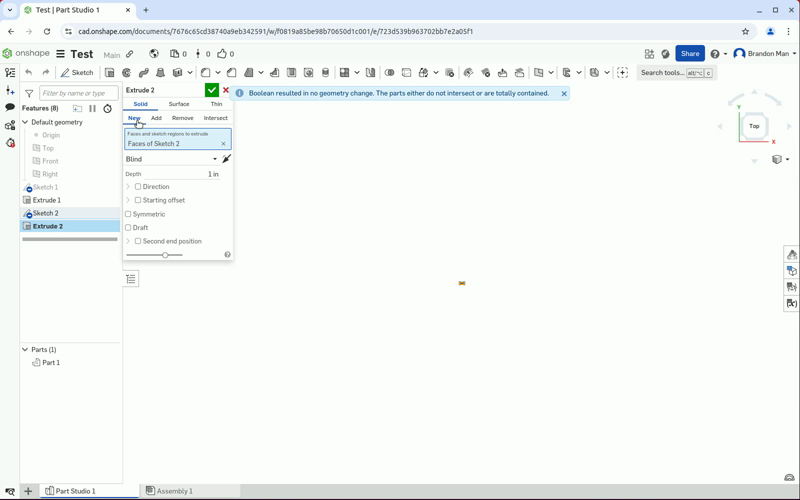
key(tab, 4)
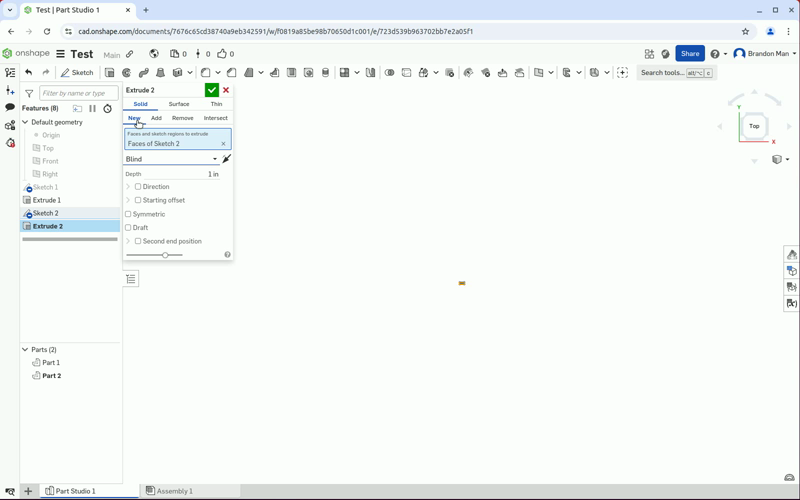
text(13.961)
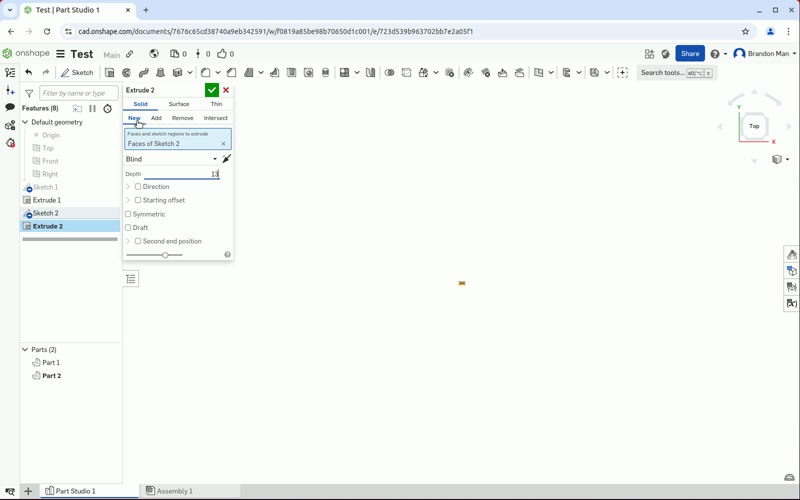
key(enter)
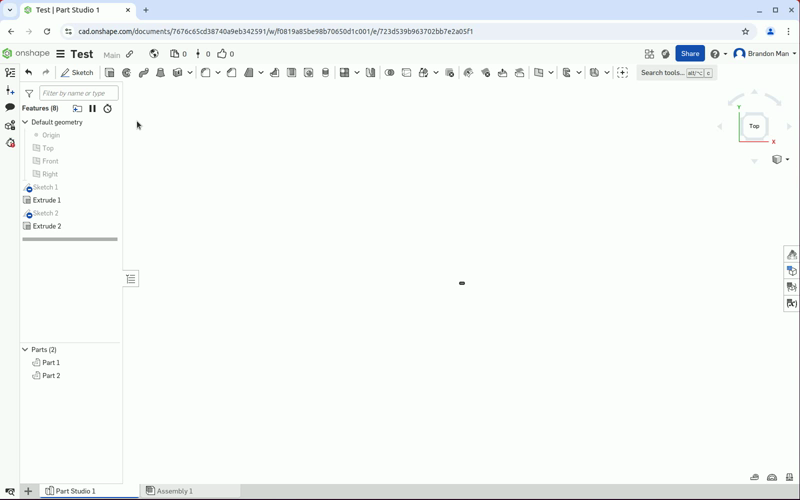
key(shift+h)
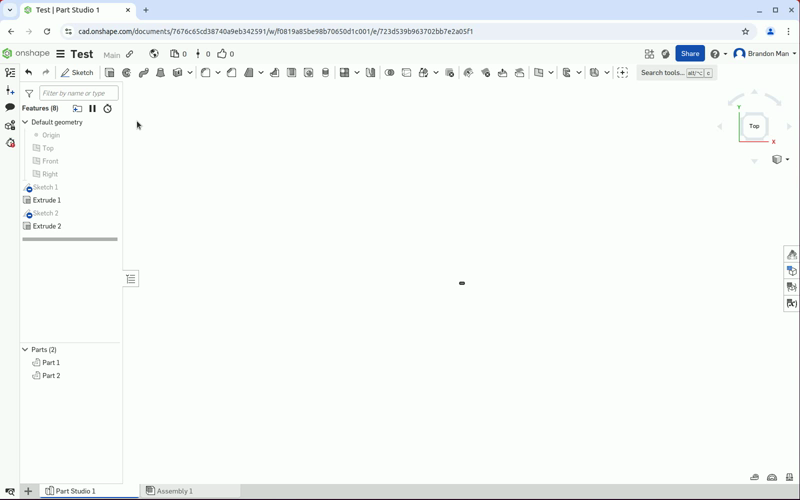
key(shift+h)
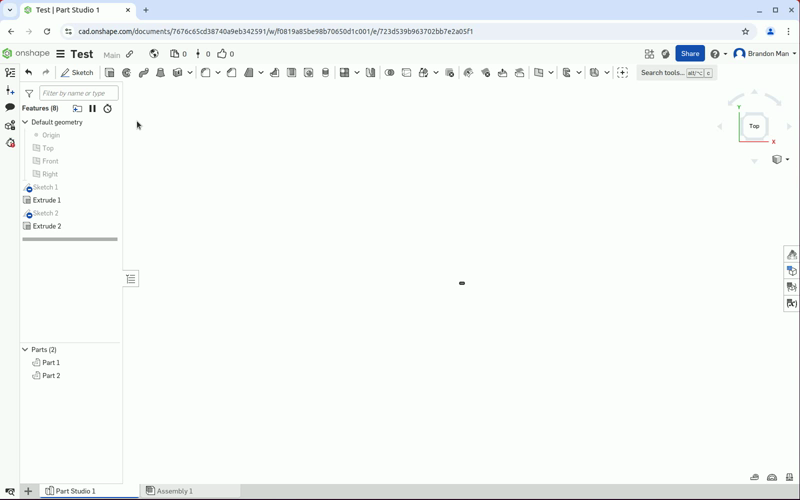
mouse_move(73, 189)
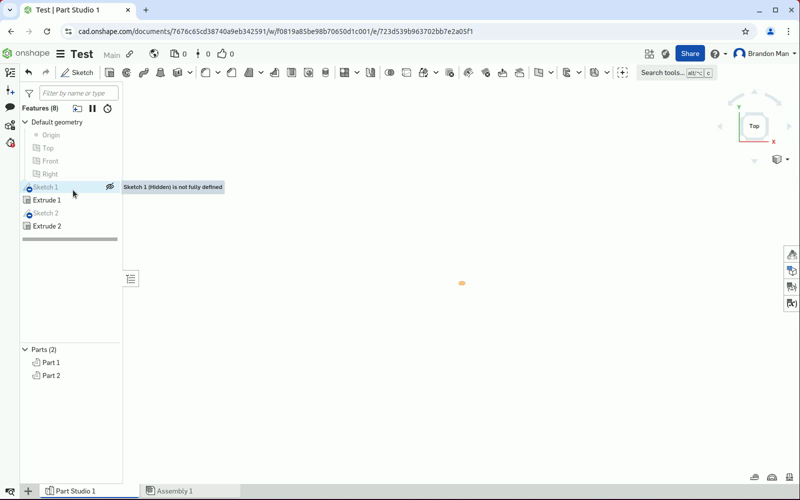
click(73, 189)
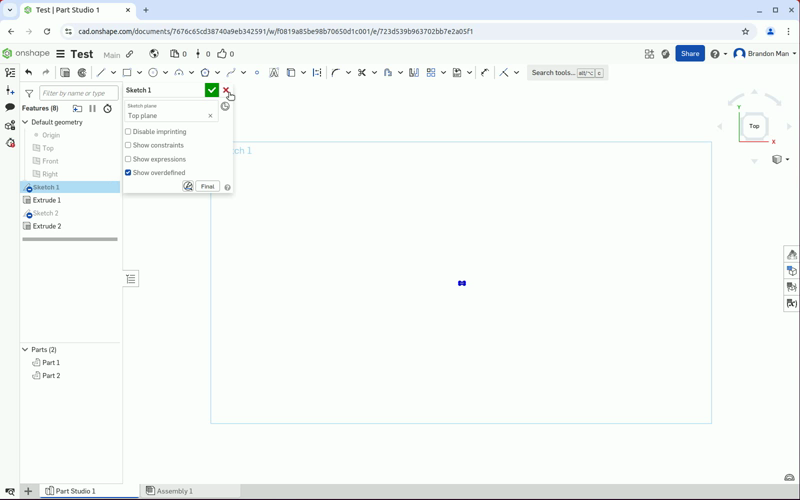
mouse_move(229, 92)
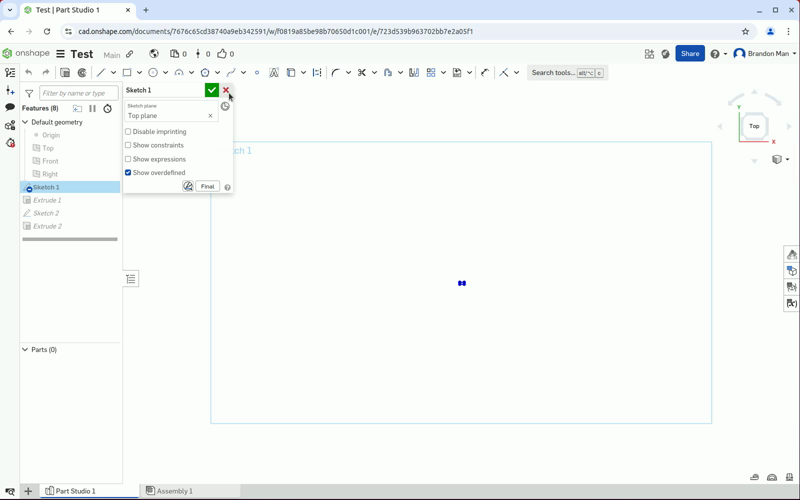
click(229, 92)
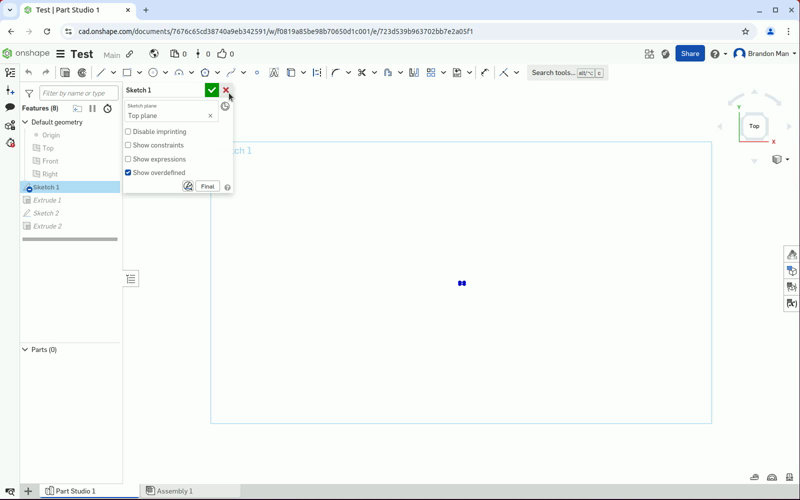
key(shift+s)
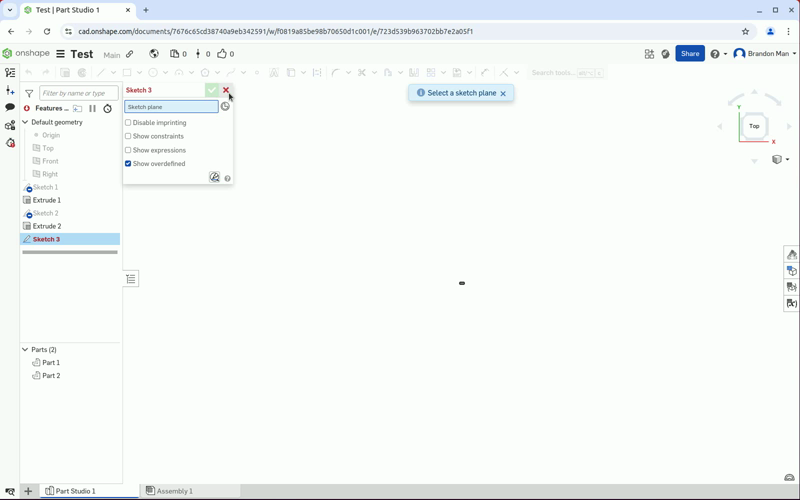
mouse_move(73, 150)
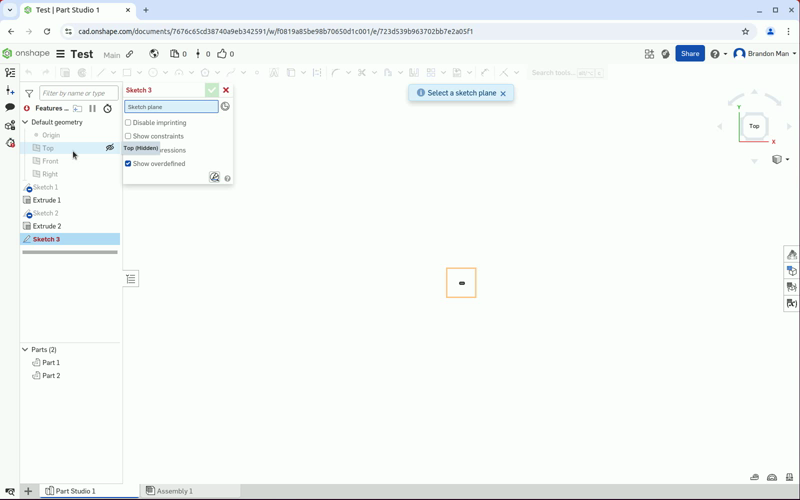
click(73, 150)
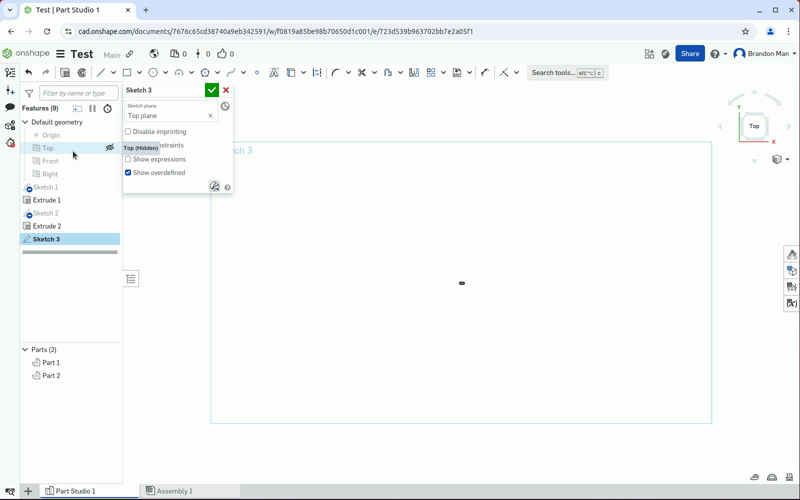
mouse_move(73, 352)
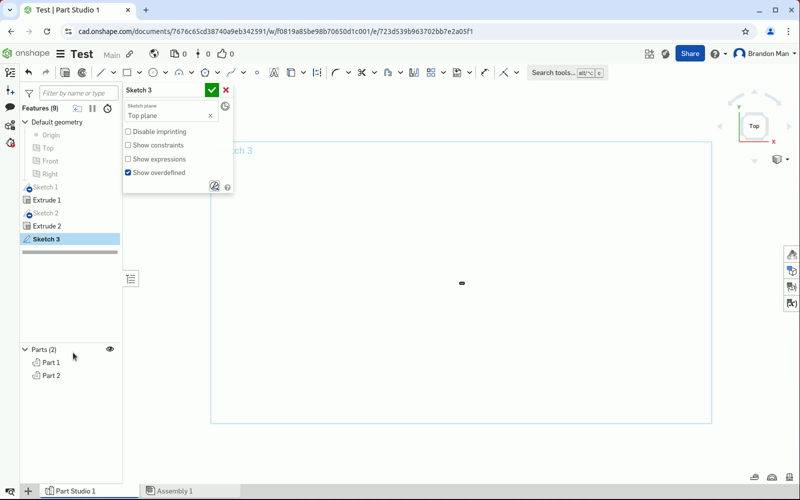
key(y)
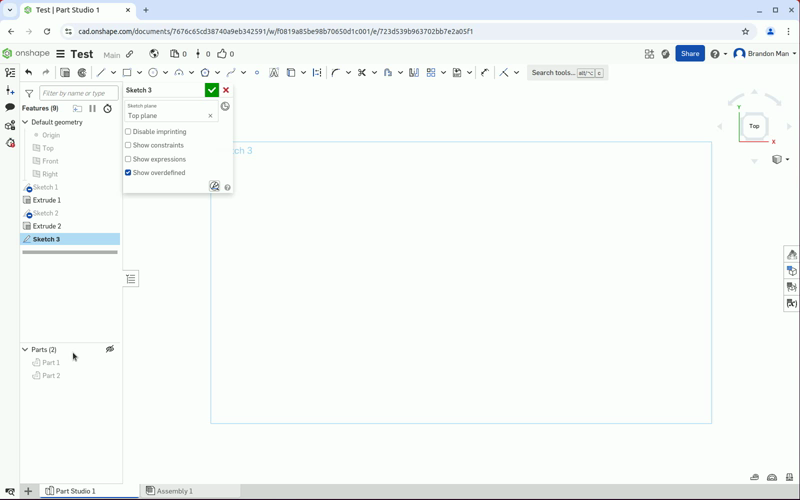
key(l)
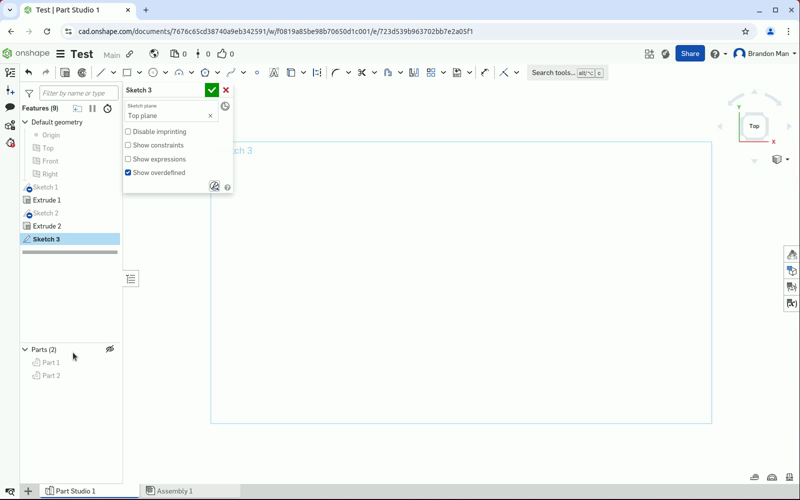
key_down(shift)
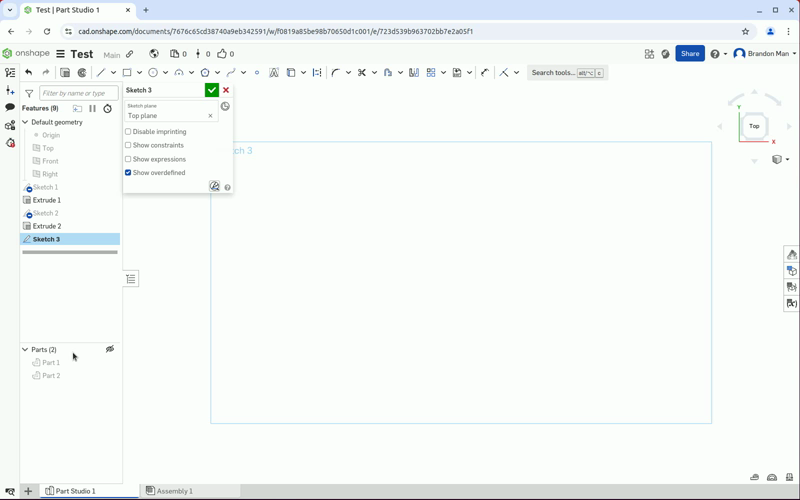
mouse_move(459, 284)
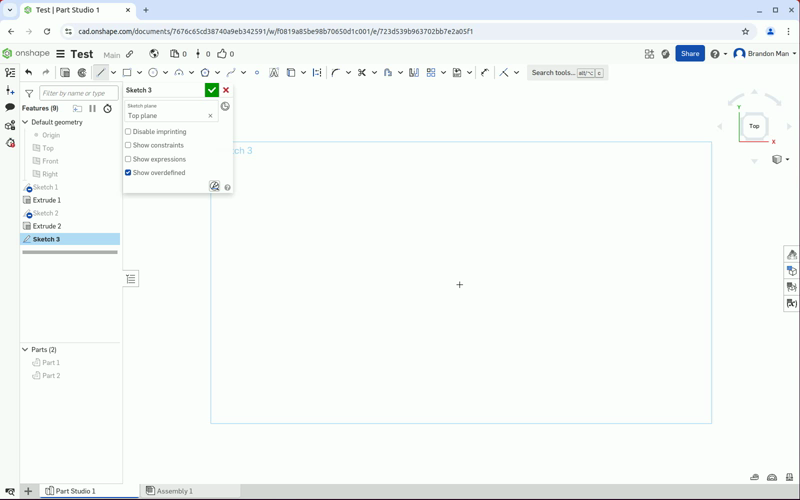
click(459, 284)
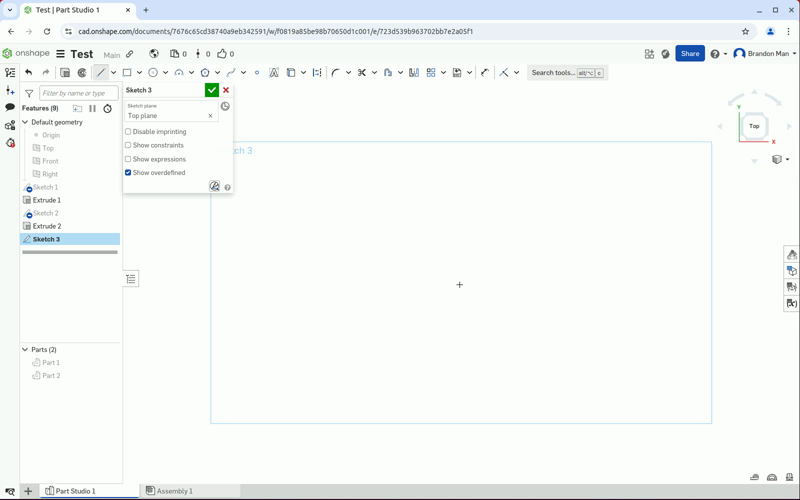
key_up(shift)
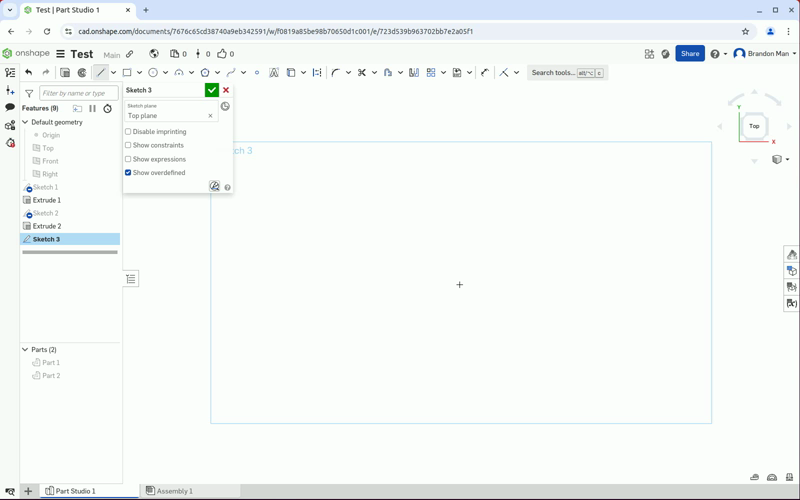
key_down(shift)
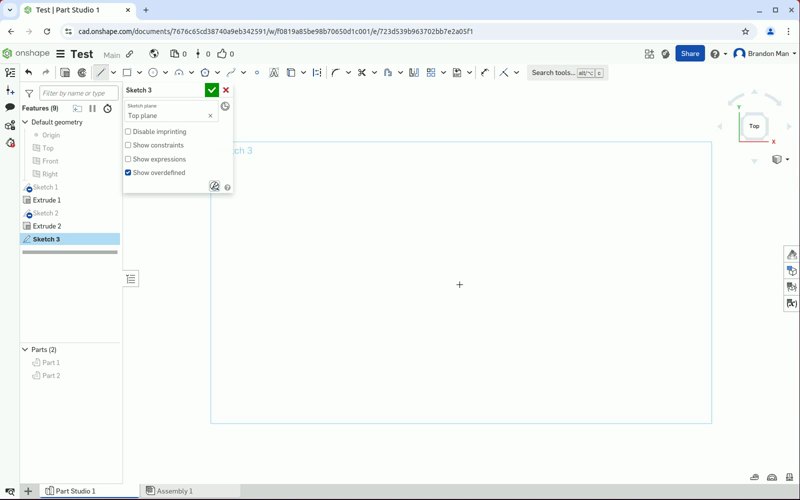
mouse_move(489, 284)
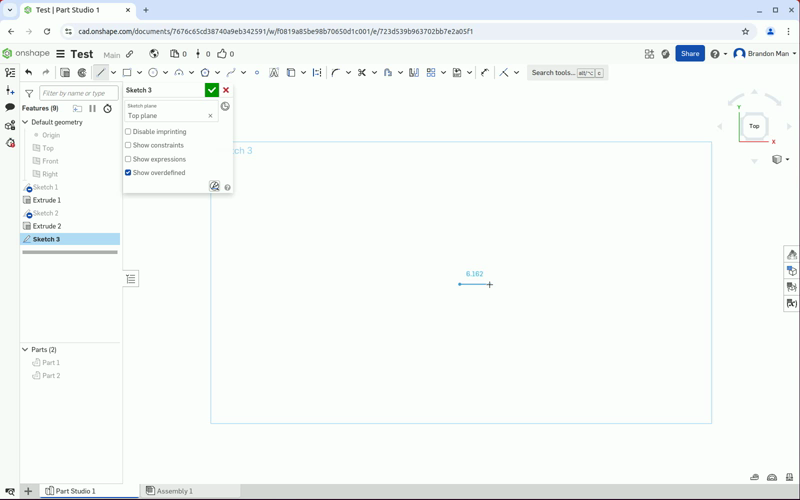
mouse_move(464, 284)
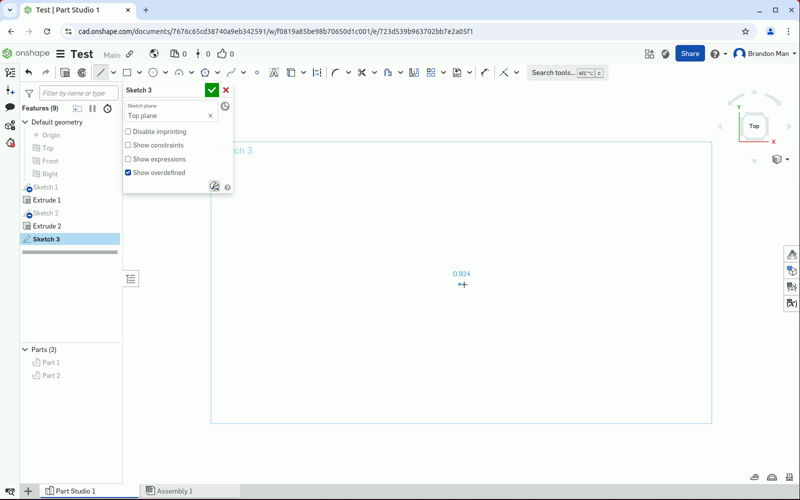
scroll(6)
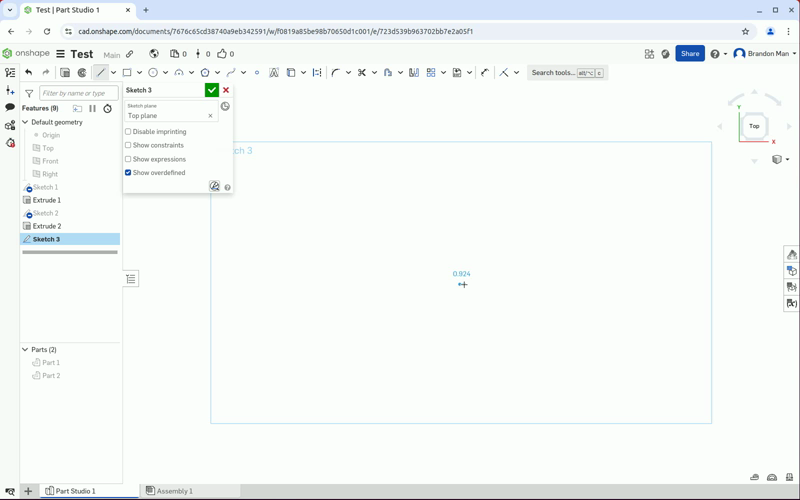
scroll(6)
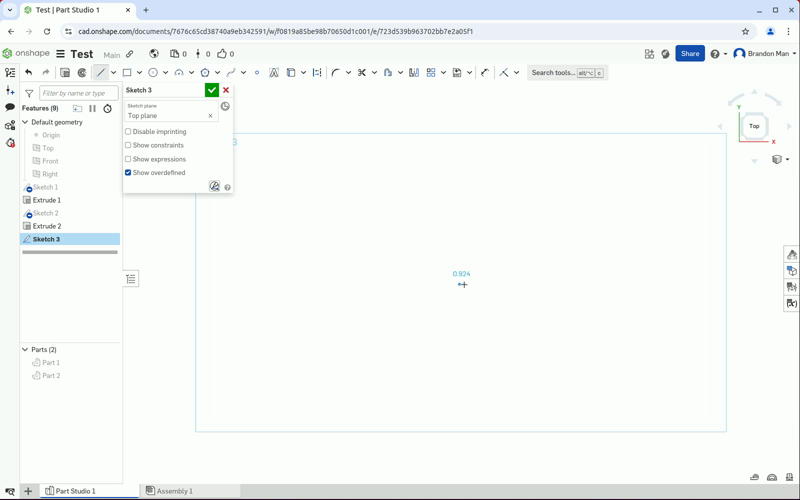
scroll(6)
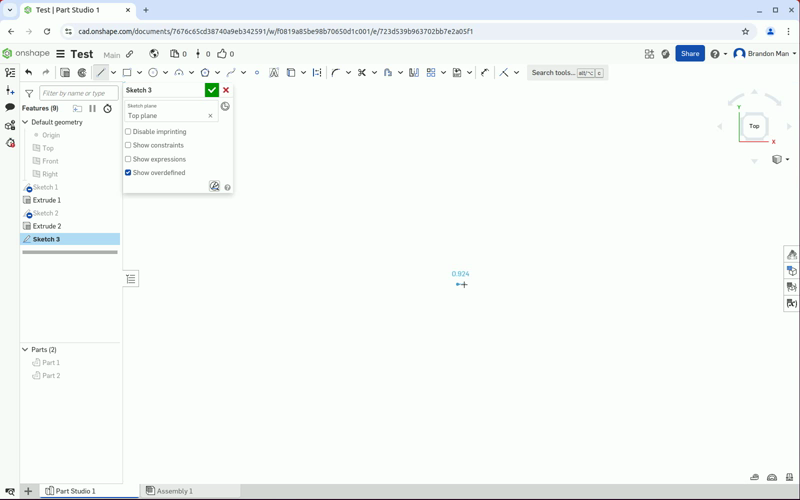
scroll(6)
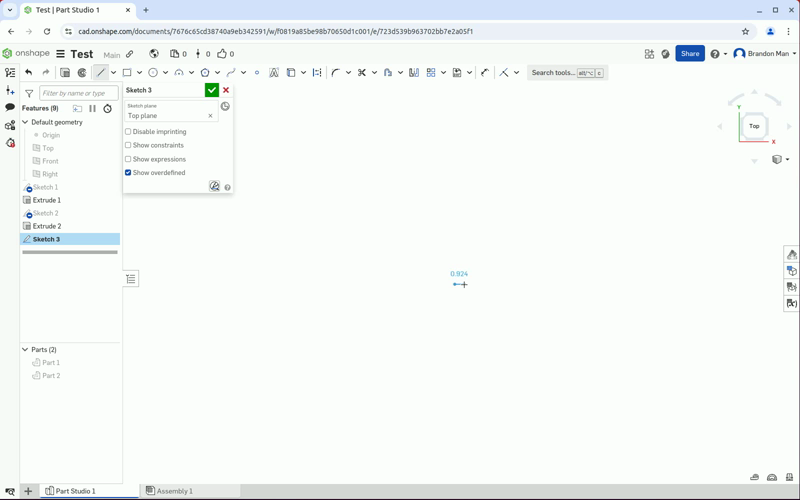
scroll(6)
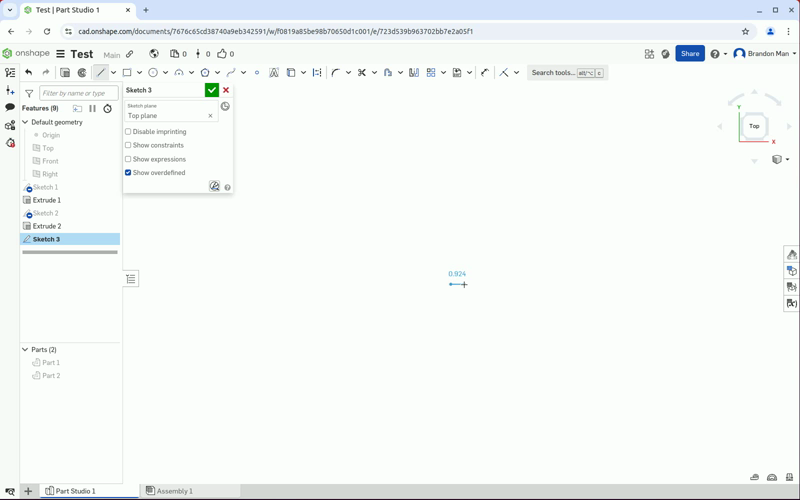
scroll(6)
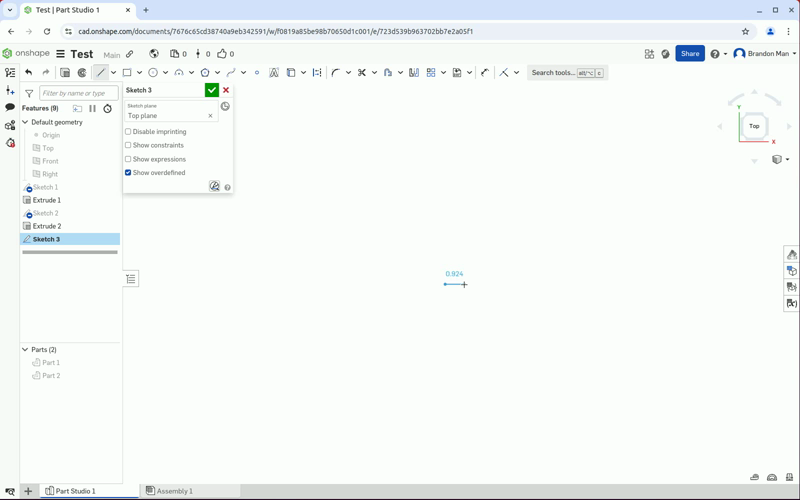
scroll(6)
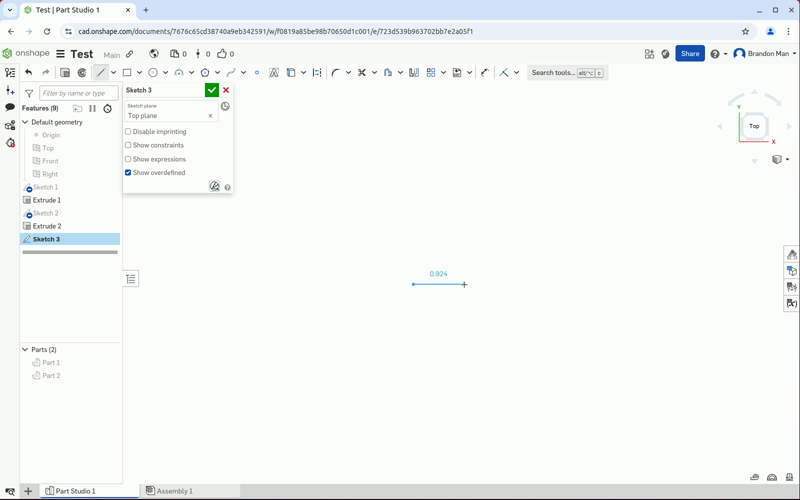
click(464, 284)
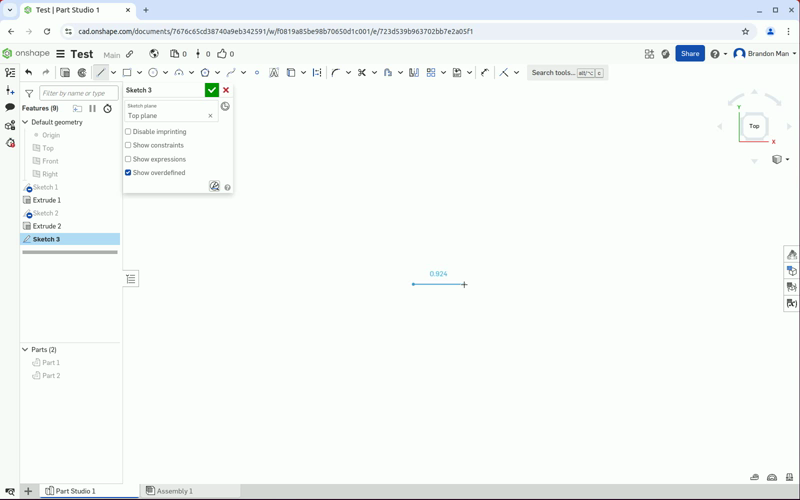
scroll(-6)
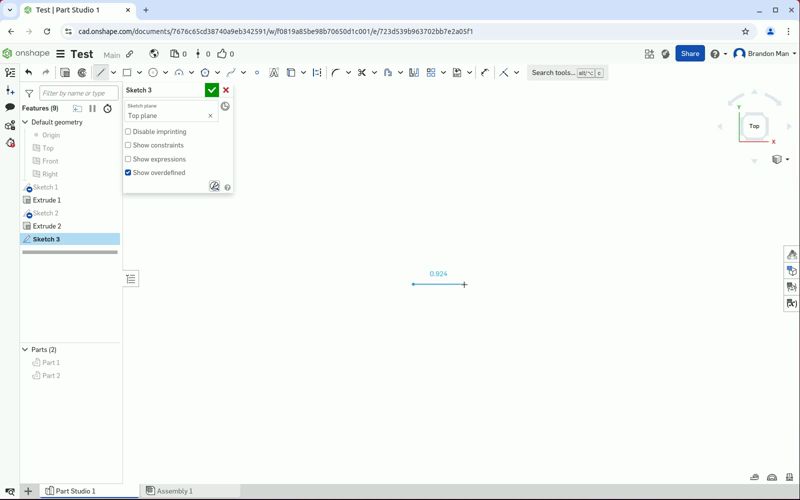
scroll(-6)
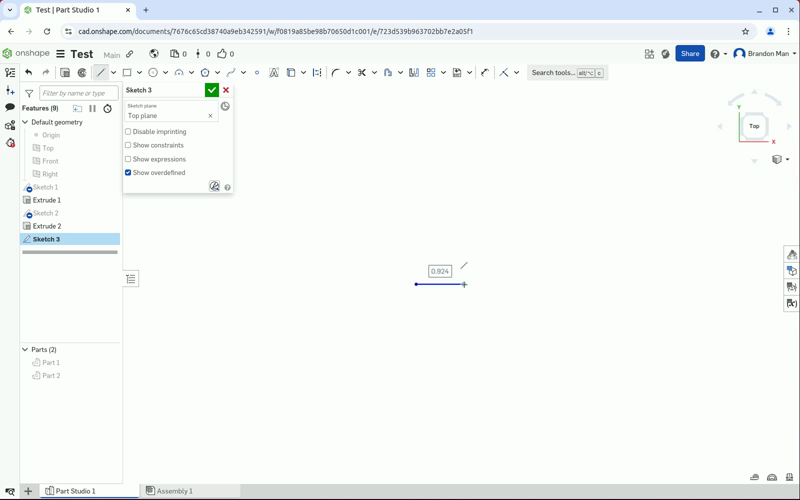
scroll(-6)
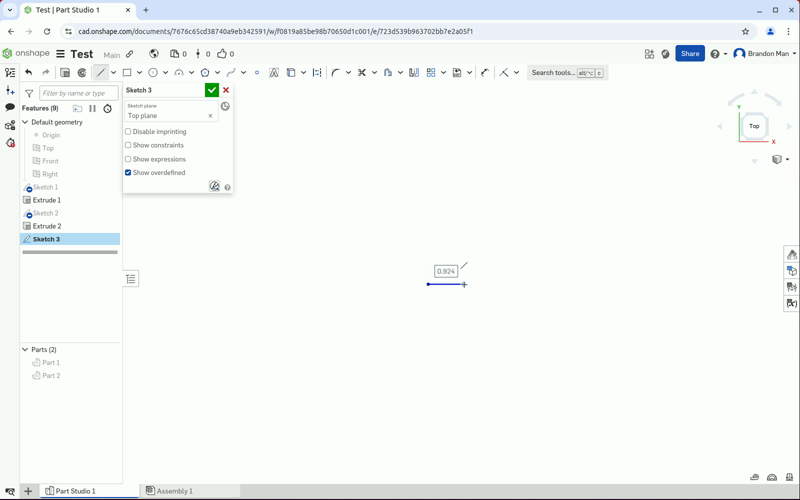
scroll(-6)
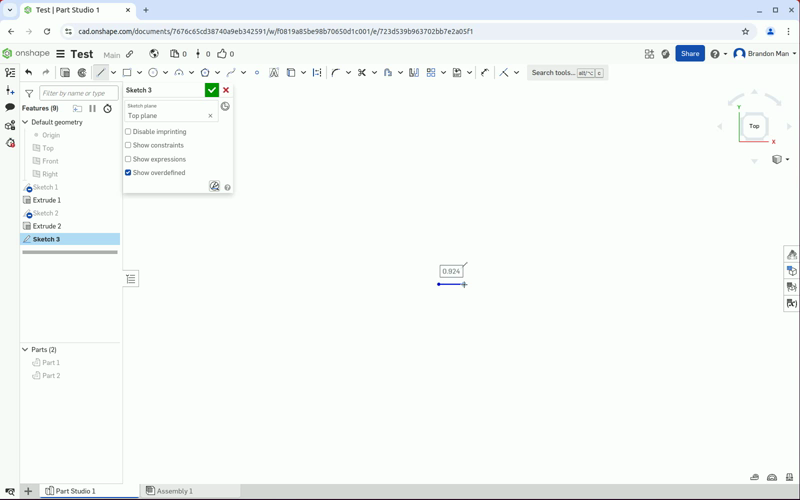
scroll(-6)
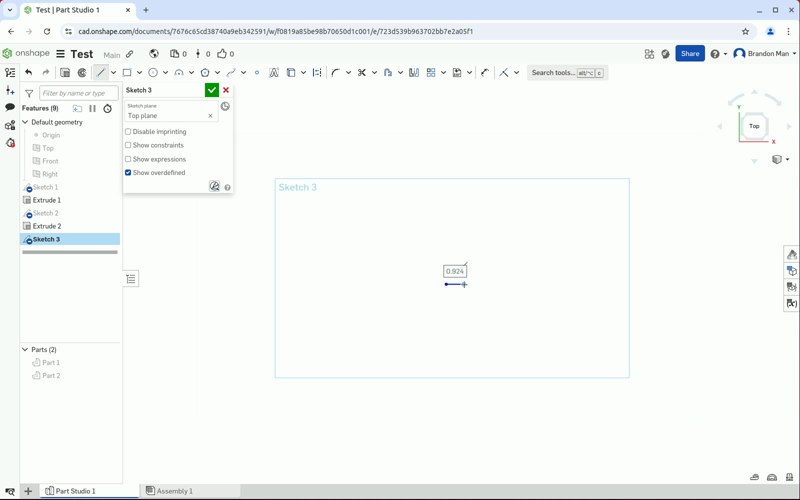
scroll(-6)
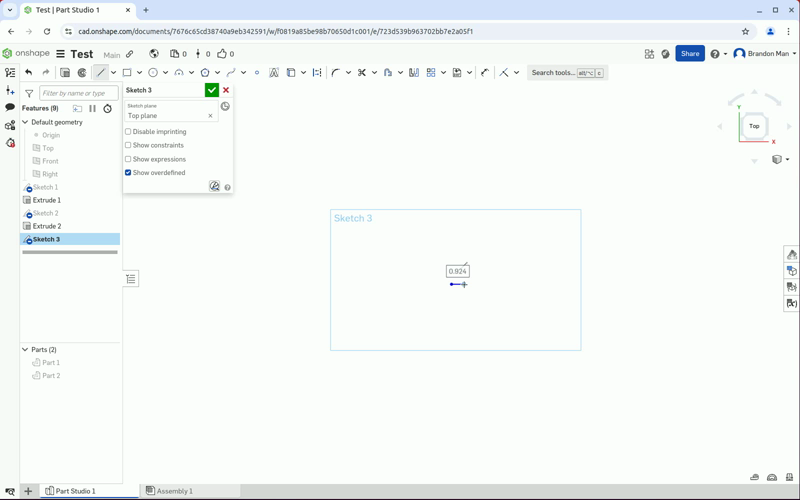
scroll(-6)
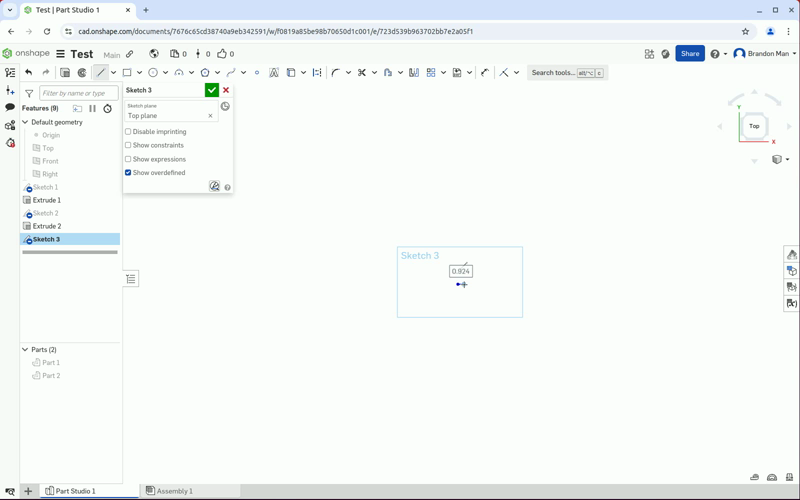
key_up(shift)
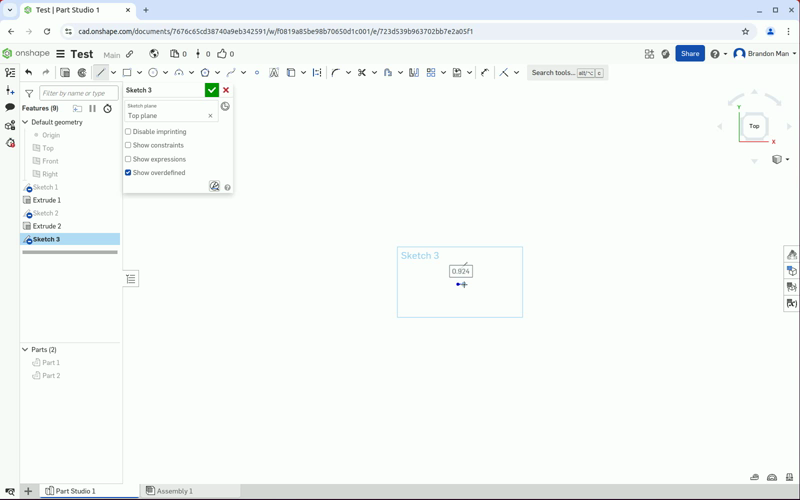
key_down(shift)
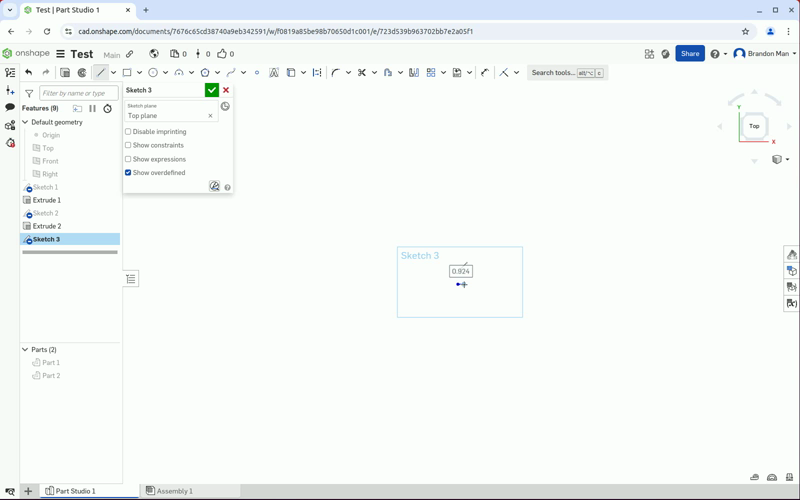
mouse_move(494, 284)
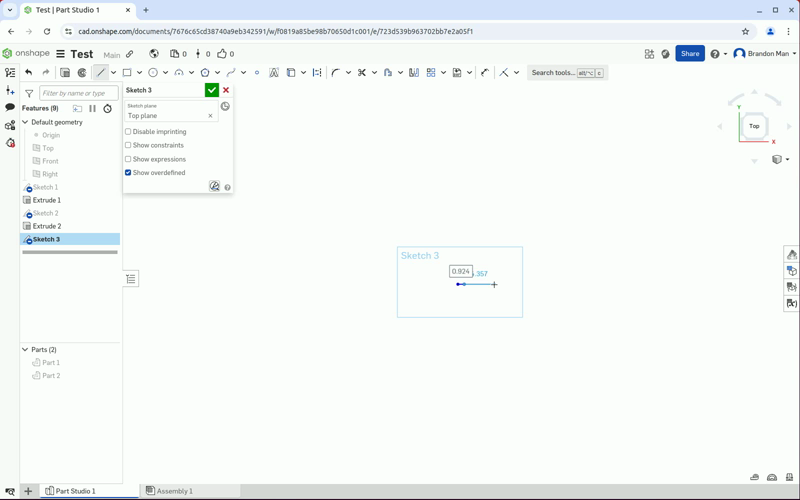
mouse_move(464, 282)
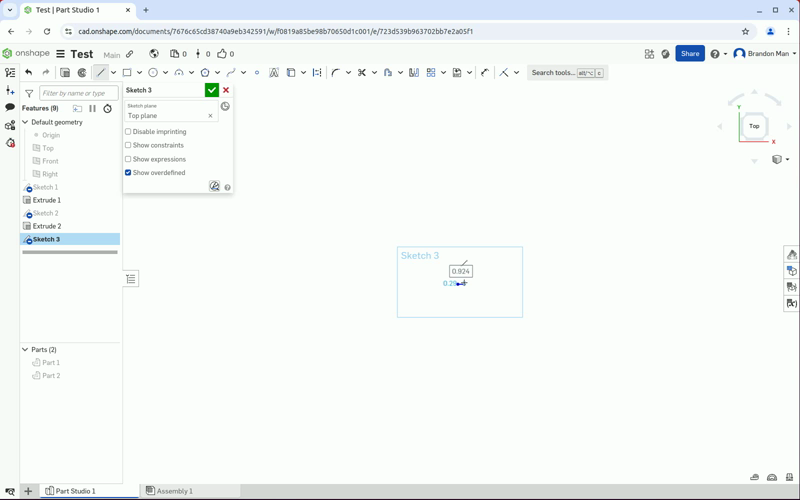
scroll(6)
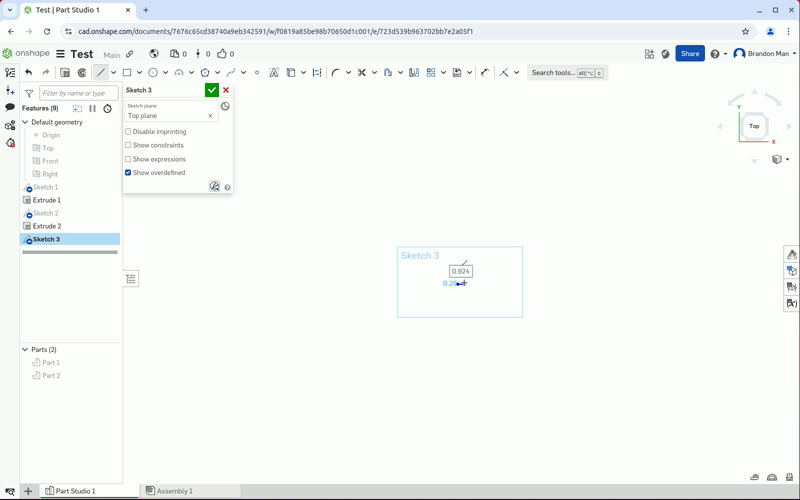
scroll(6)
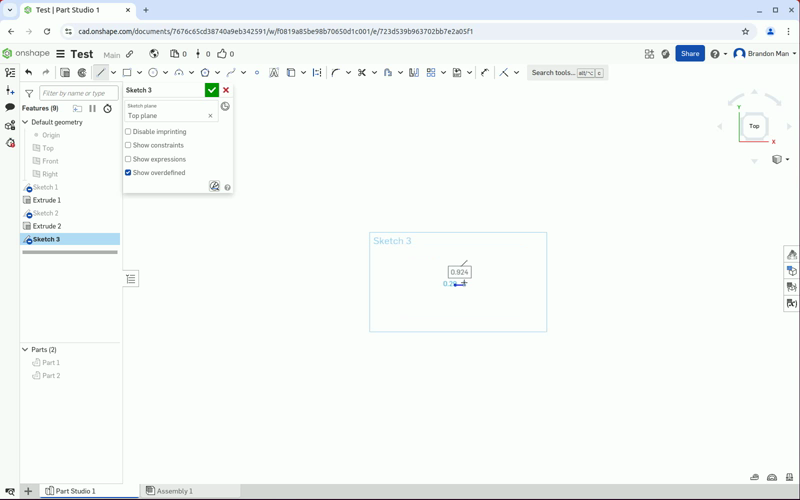
scroll(6)
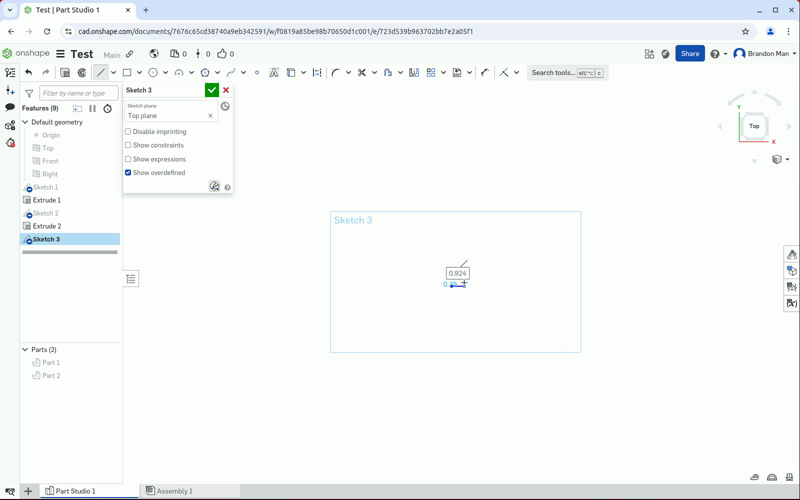
scroll(6)
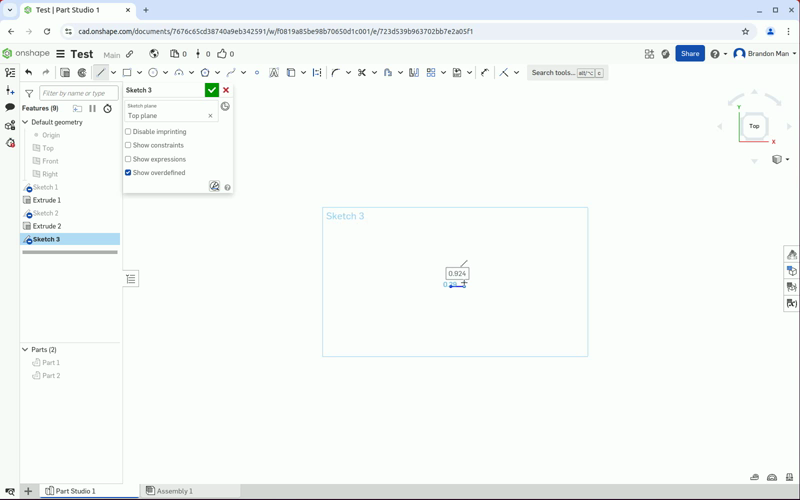
scroll(6)
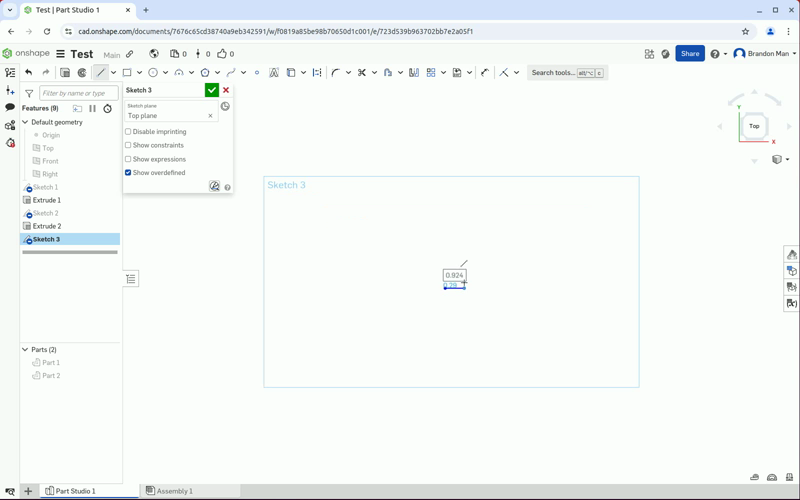
scroll(6)
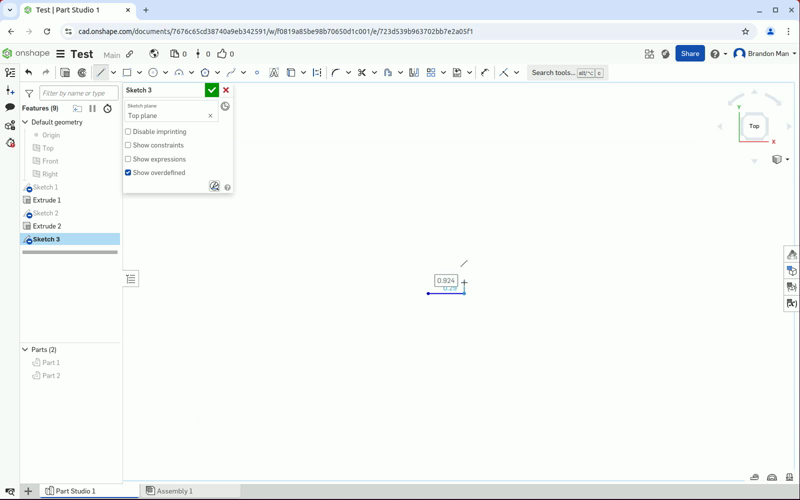
scroll(6)
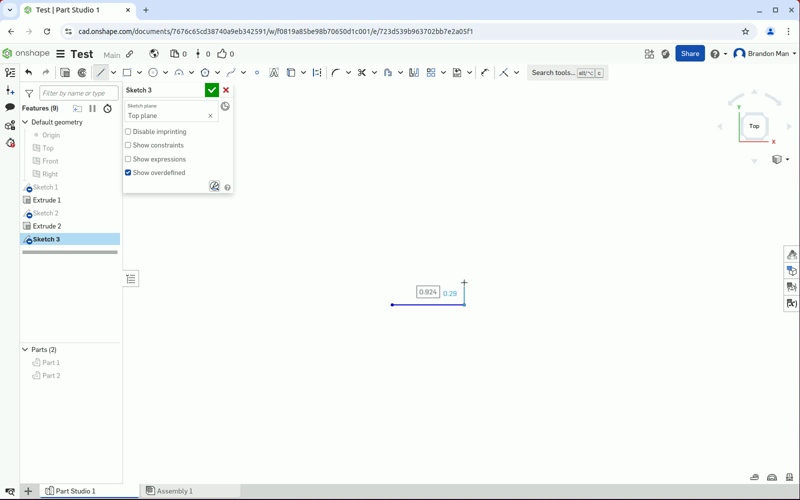
click(464, 282)
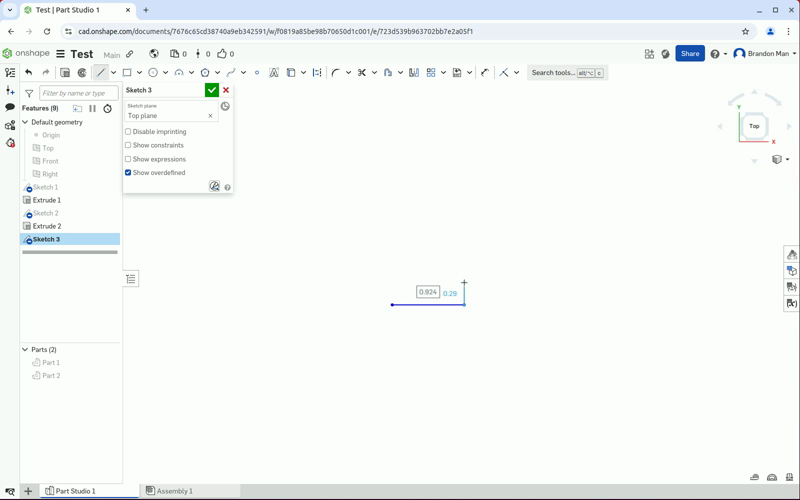
scroll(-6)
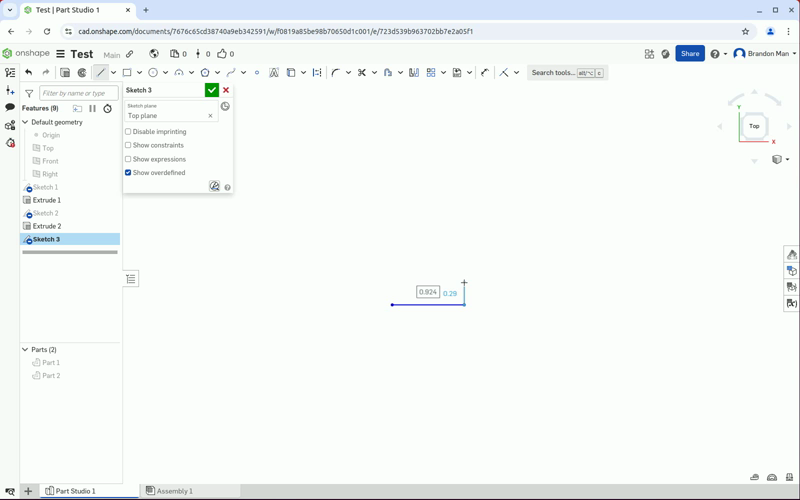
scroll(-6)
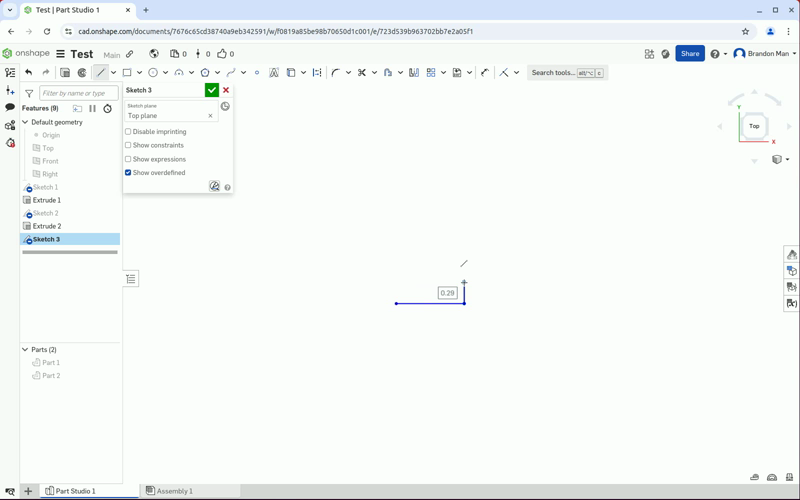
scroll(-6)
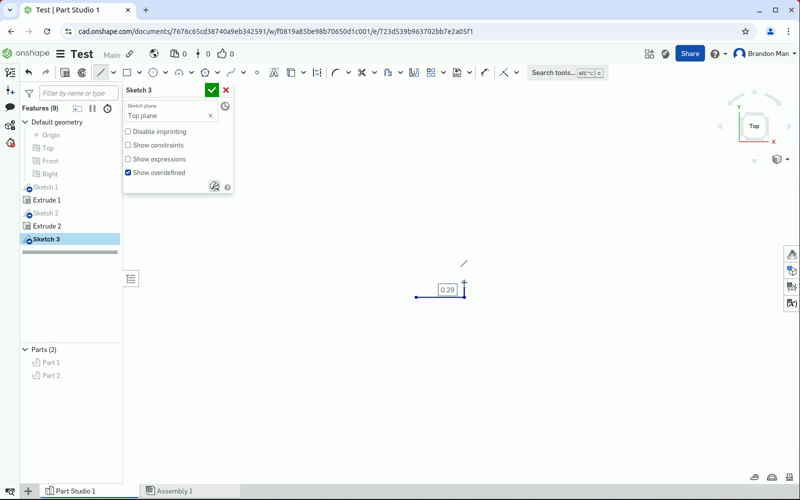
scroll(-6)
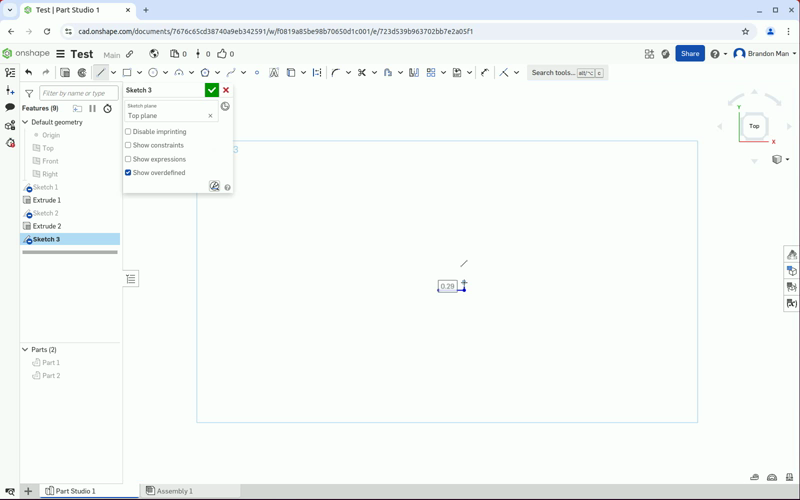
scroll(-6)
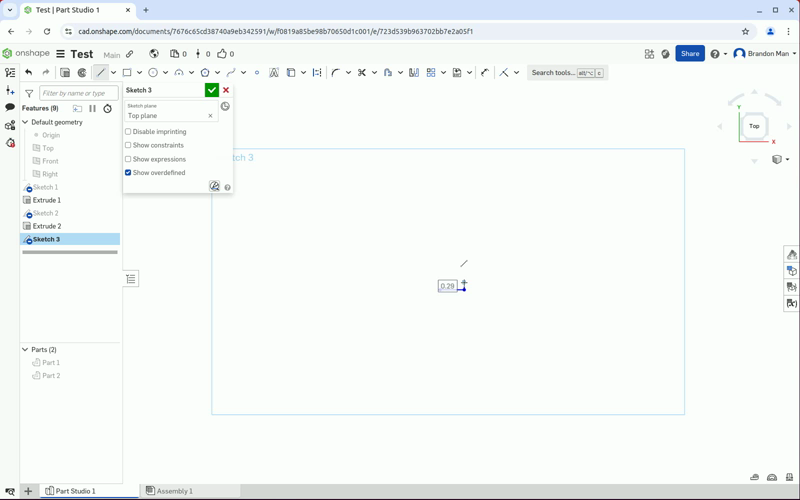
scroll(-6)
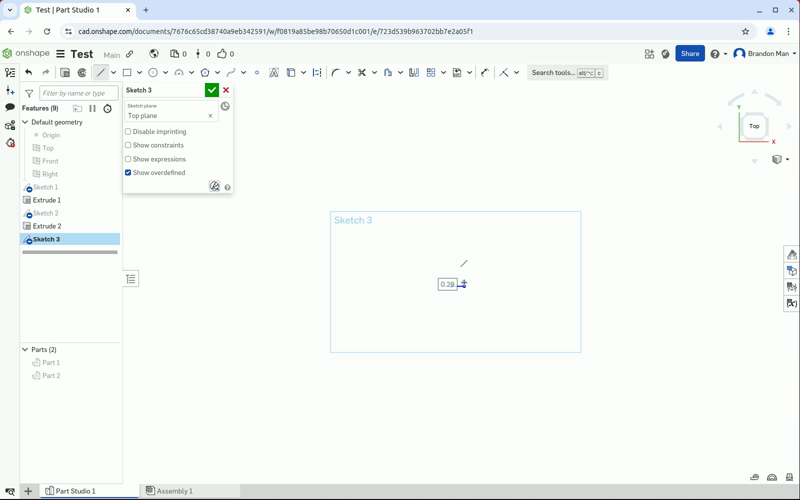
scroll(-6)
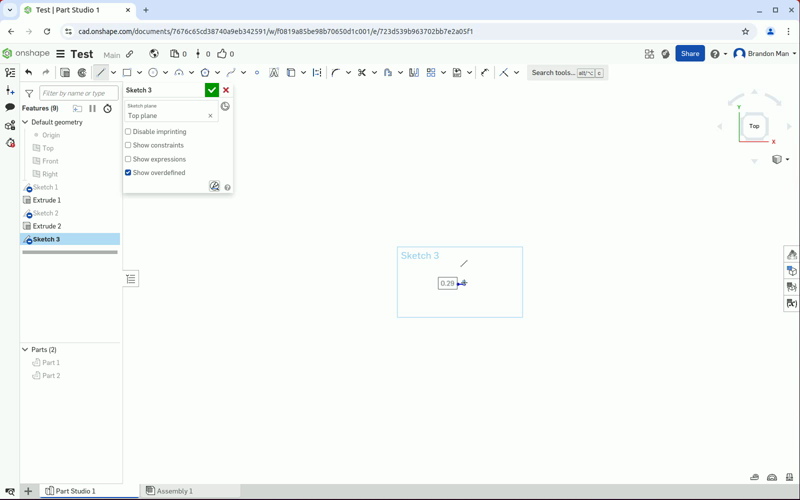
key_up(shift)
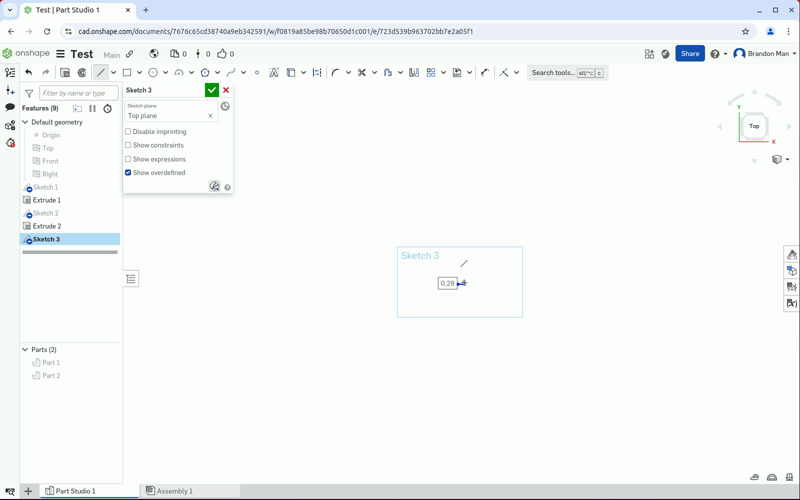
key_down(shift)
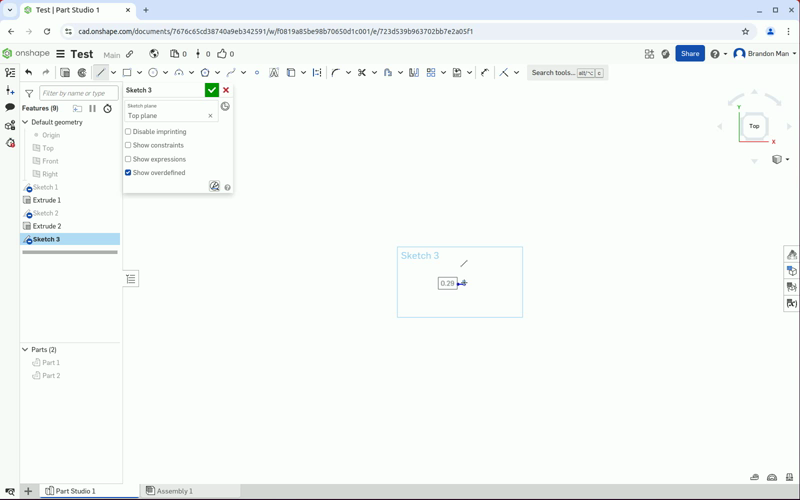
mouse_move(494, 282)
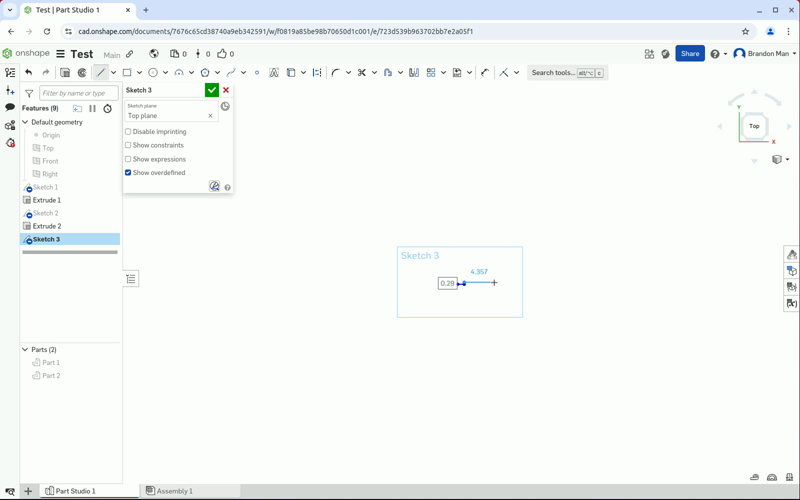
mouse_move(459, 282)
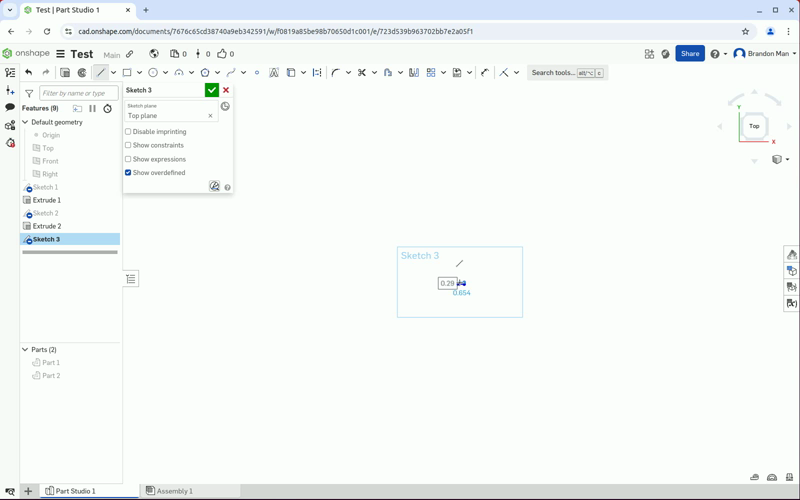
scroll(6)
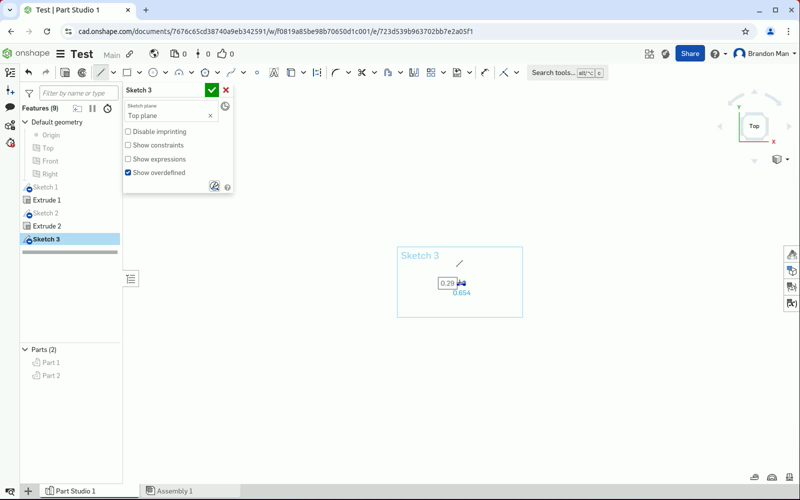
scroll(6)
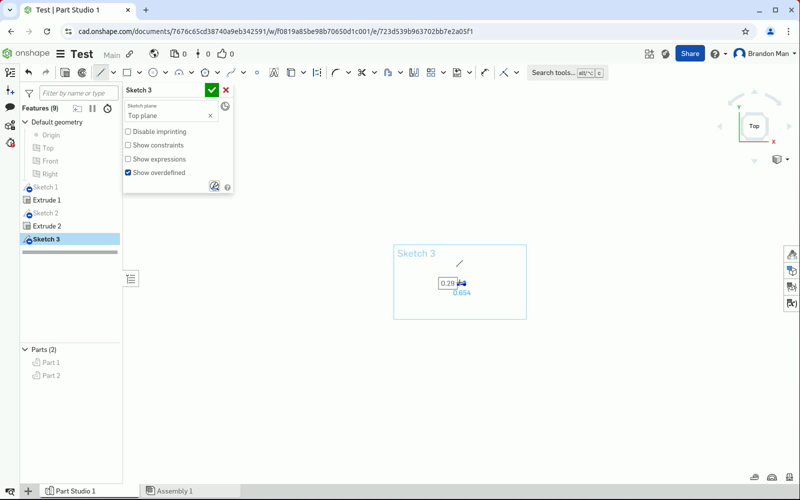
scroll(6)
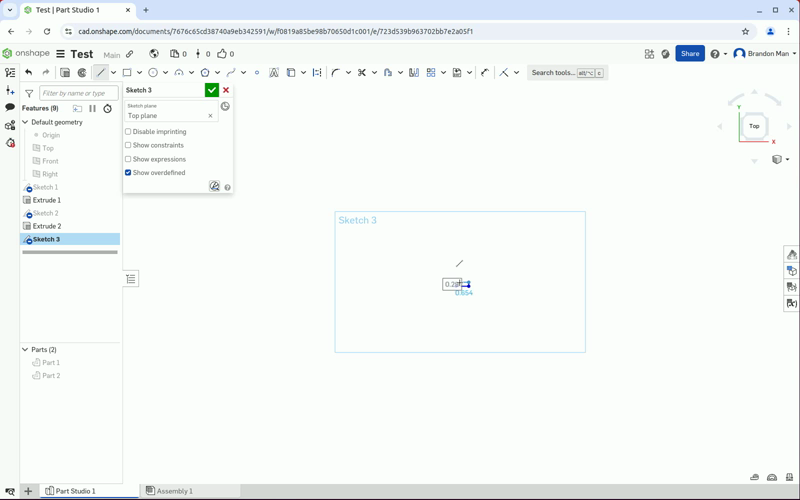
scroll(6)
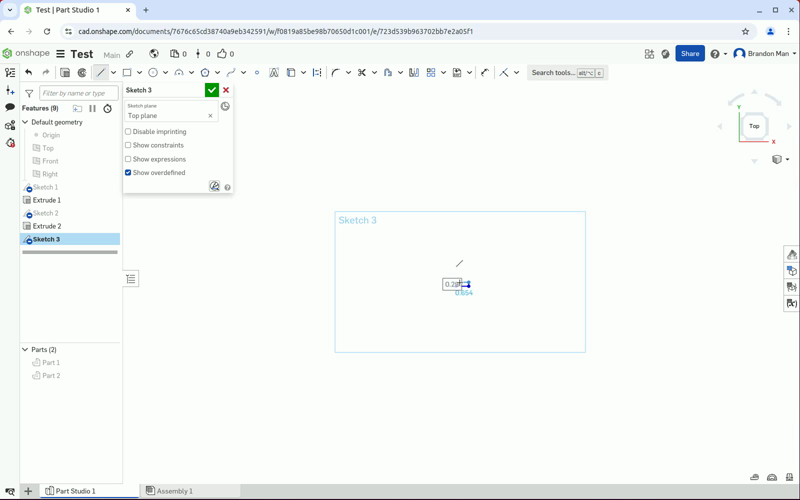
scroll(6)
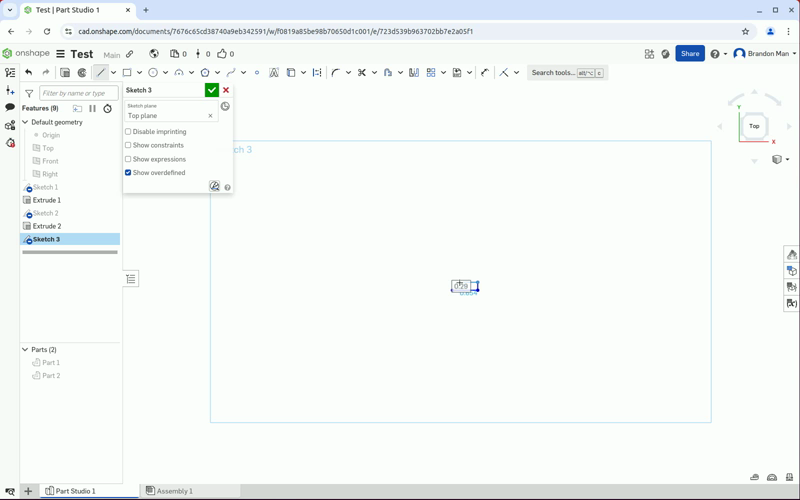
scroll(6)
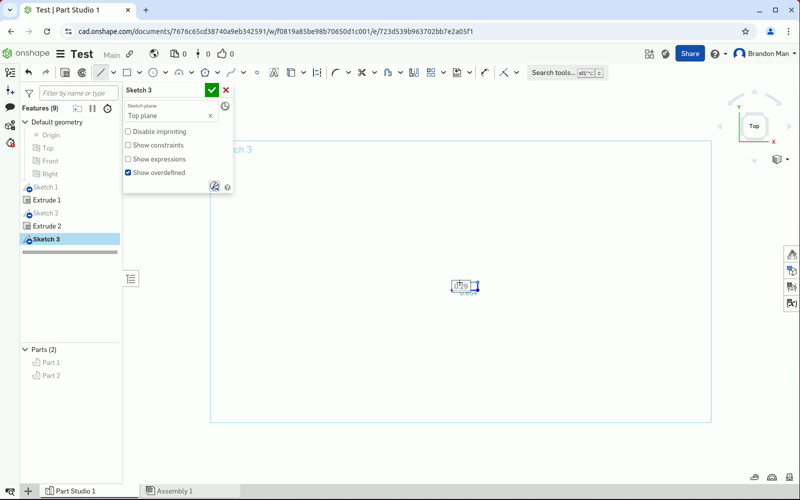
scroll(6)
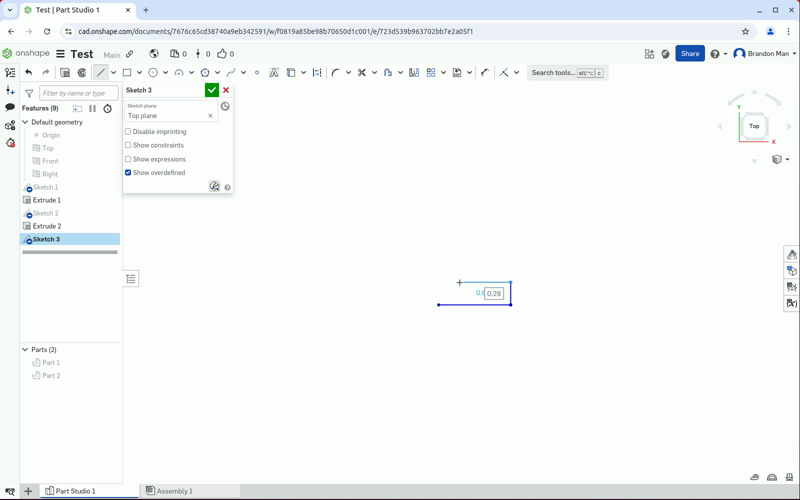
click(459, 282)
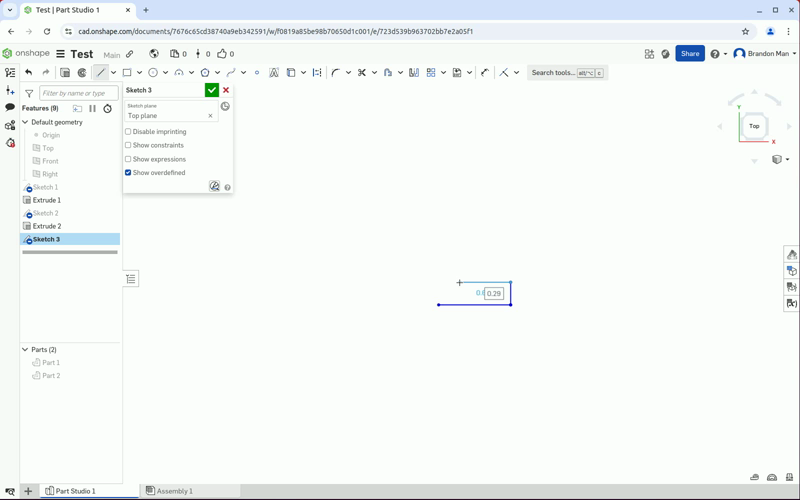
scroll(-6)
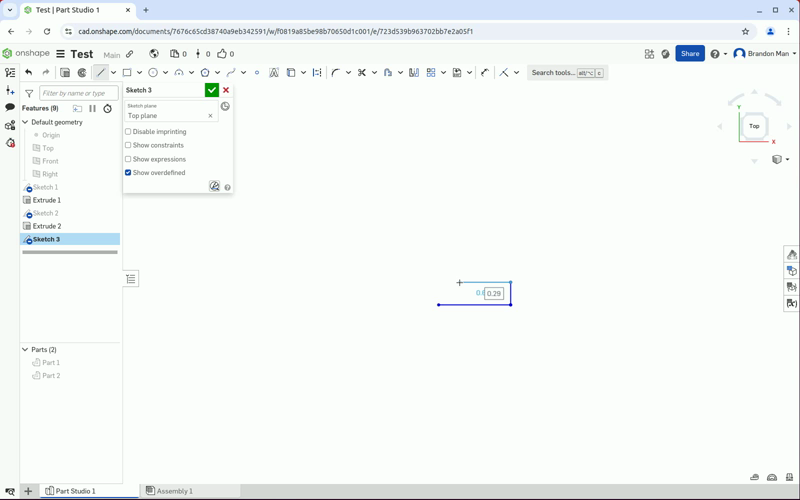
scroll(-6)
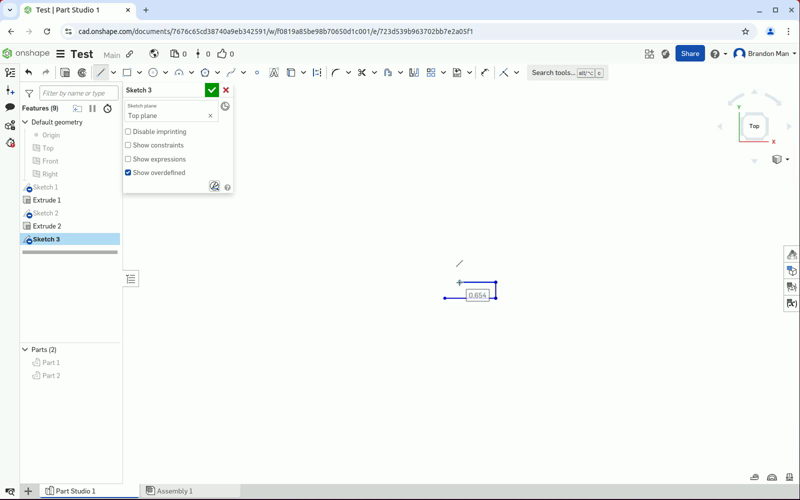
scroll(-6)
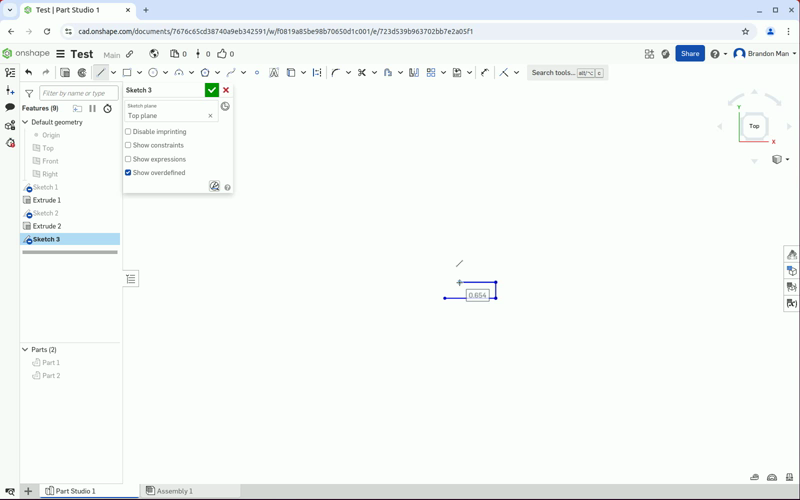
scroll(-6)
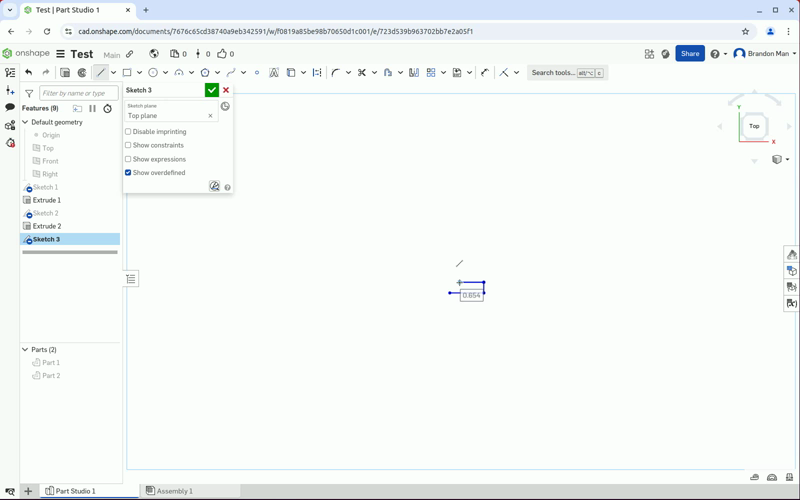
scroll(-6)
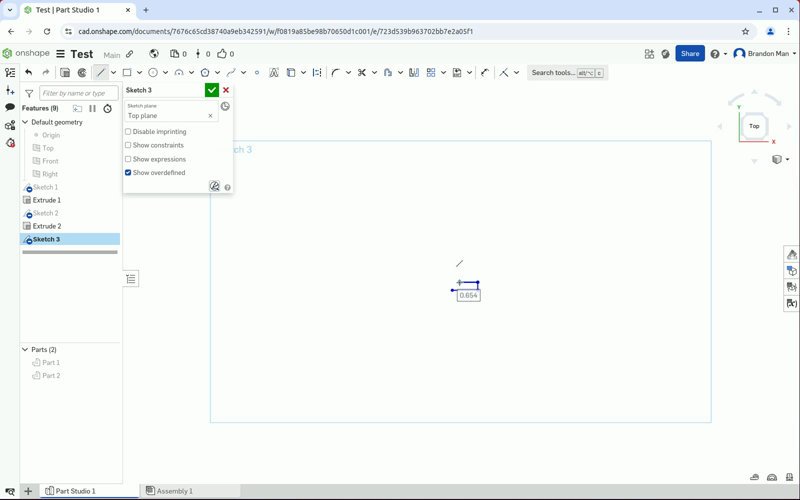
scroll(-6)
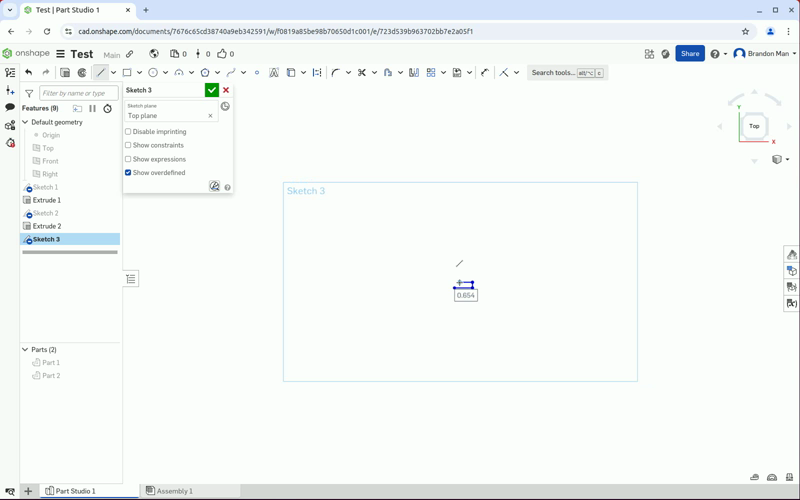
scroll(-6)
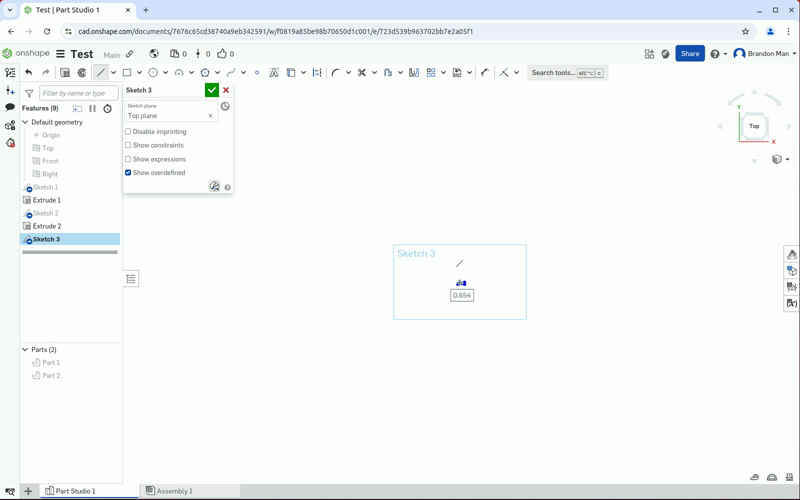
key_up(shift)
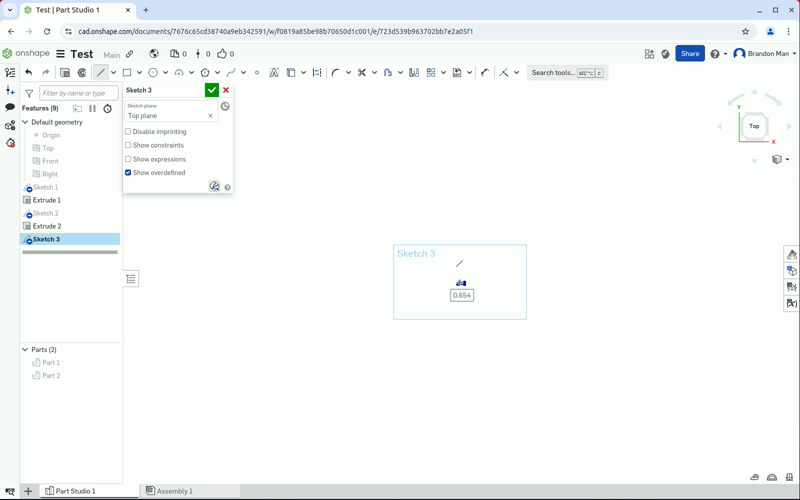
mouse_move(489, 282)
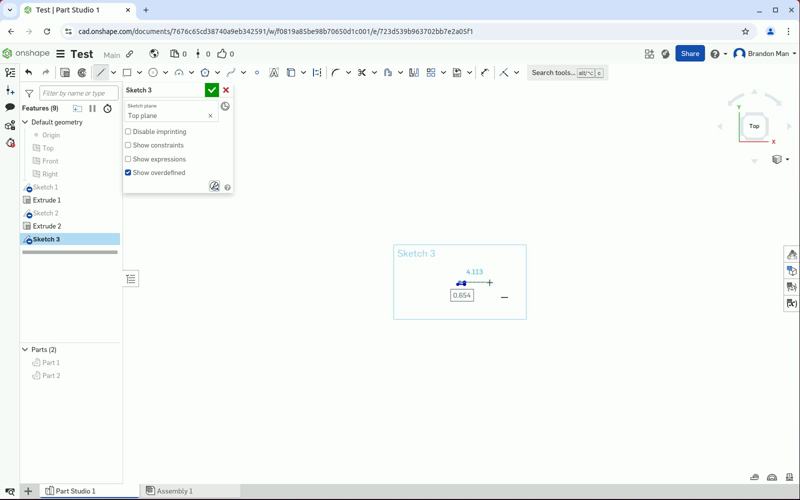
key_down(shift)
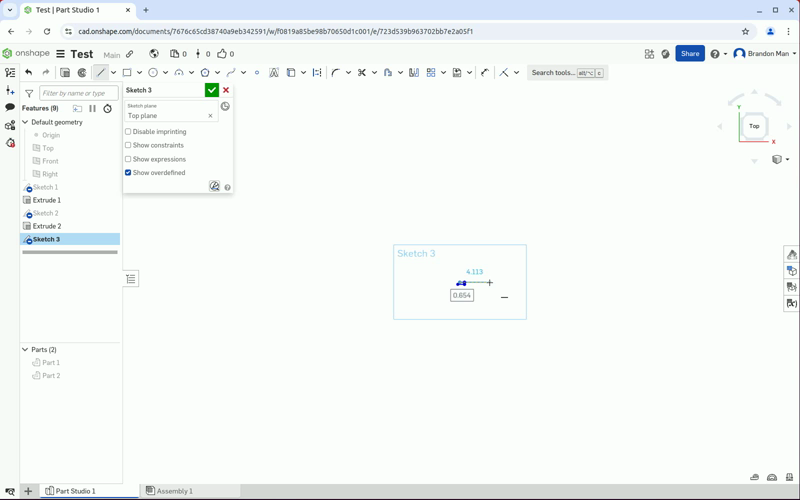
mouse_move(459, 284)
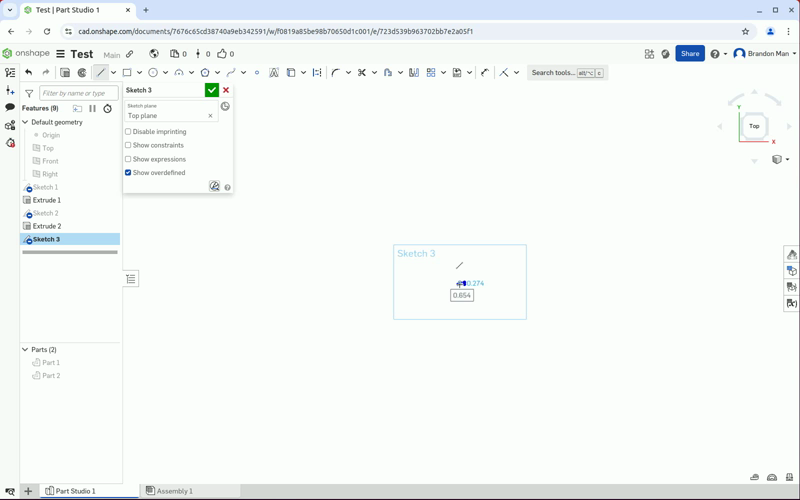
scroll(6)
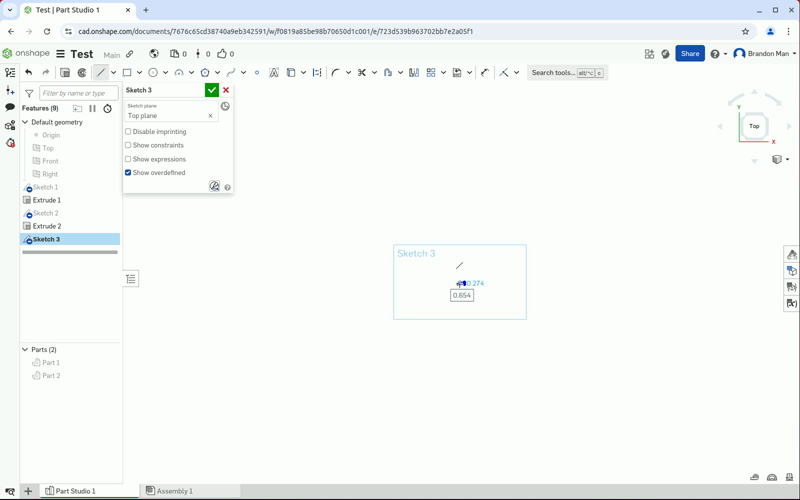
scroll(6)
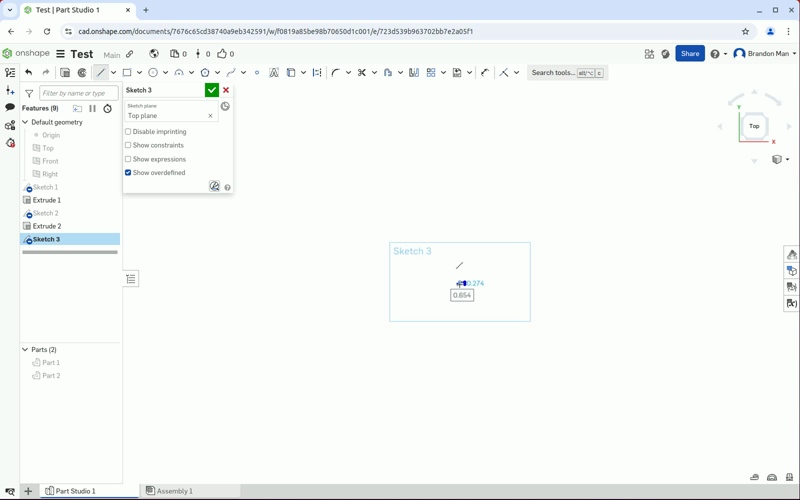
scroll(6)
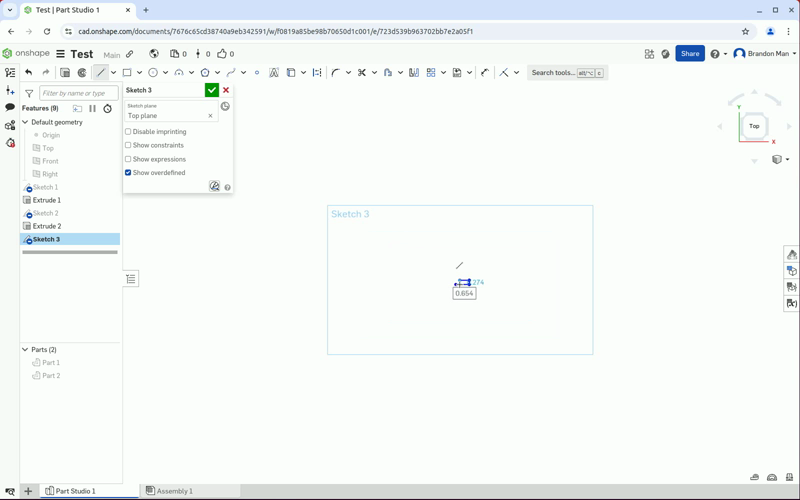
scroll(6)
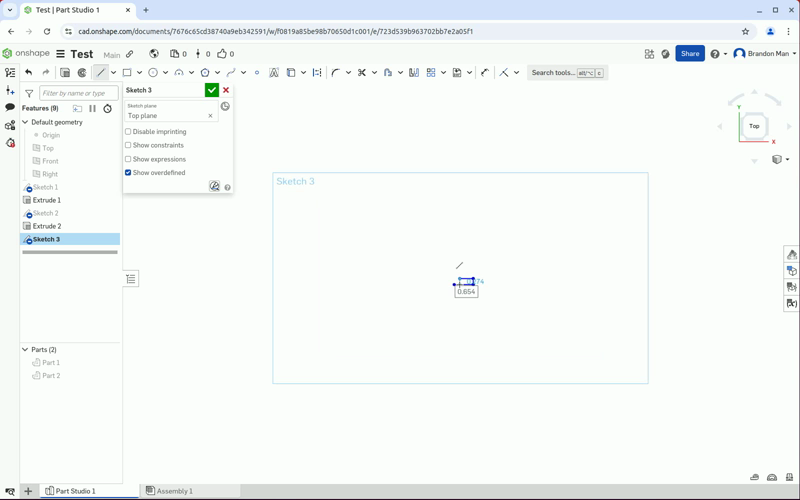
scroll(6)
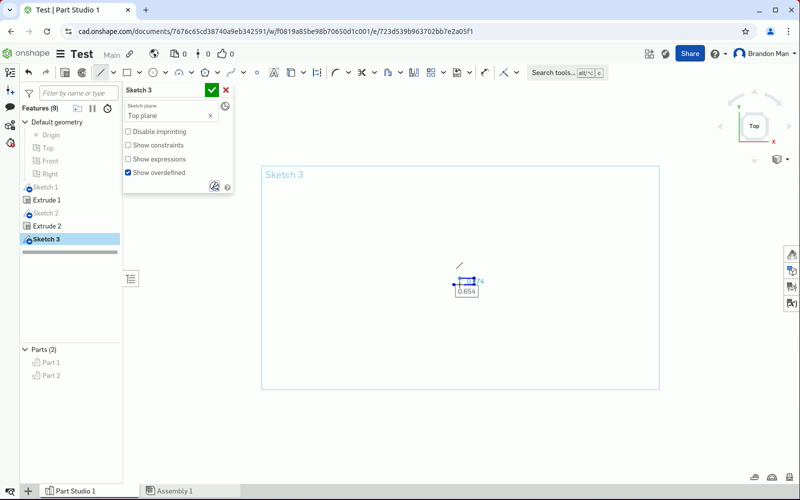
scroll(6)
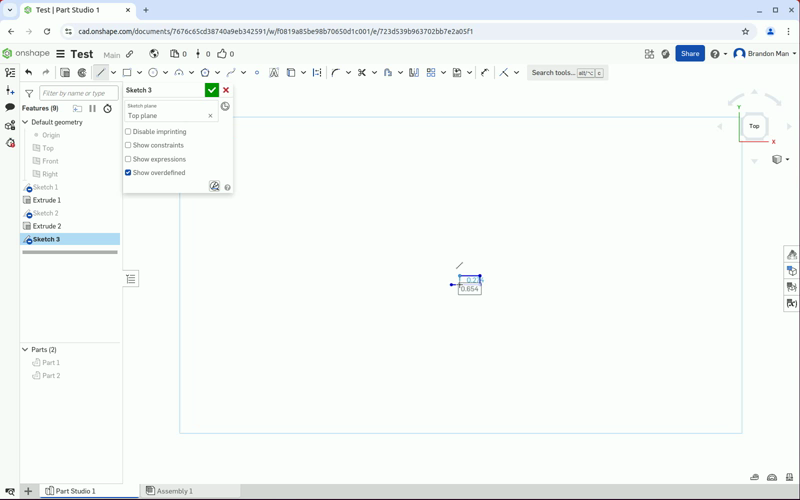
scroll(6)
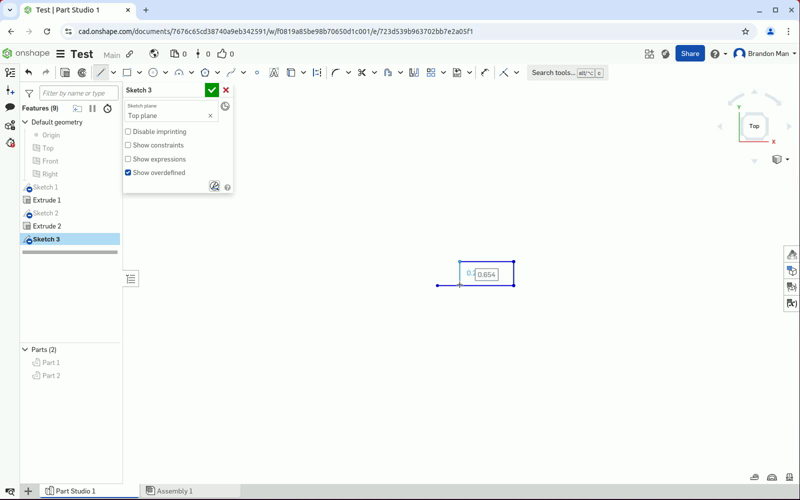
key_up(shift)
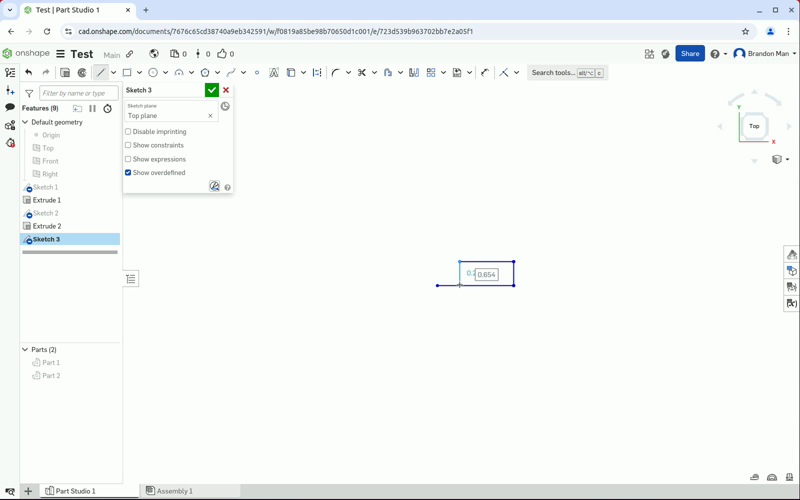
click(459, 284)
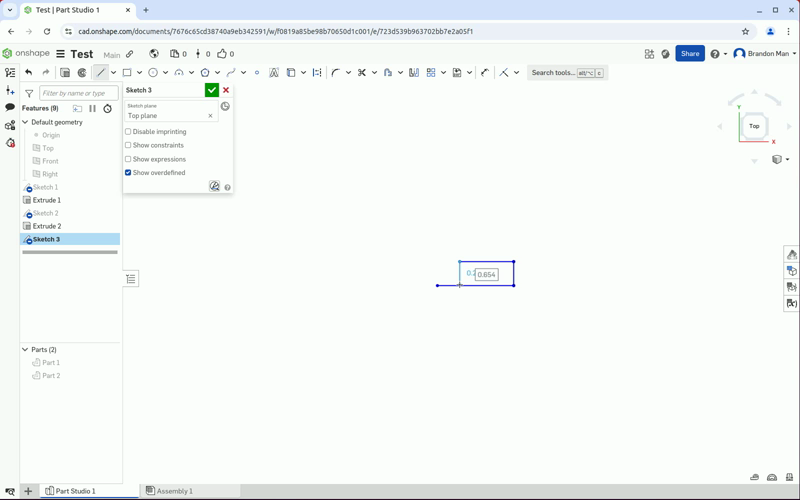
scroll(-6)
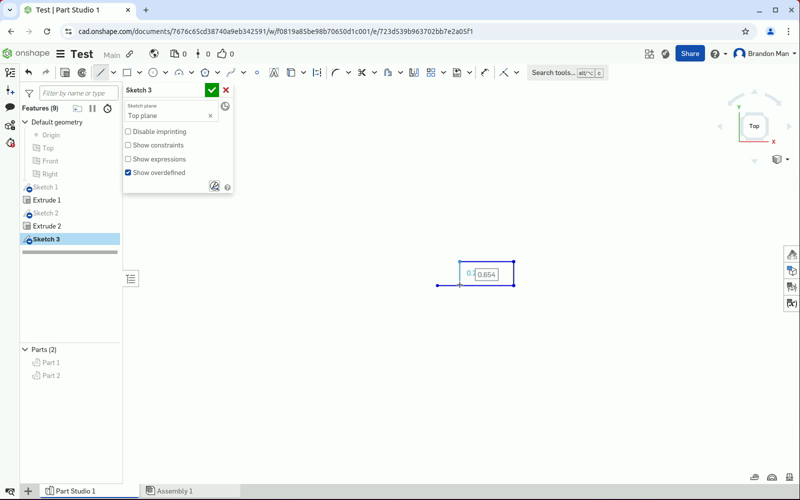
scroll(-6)
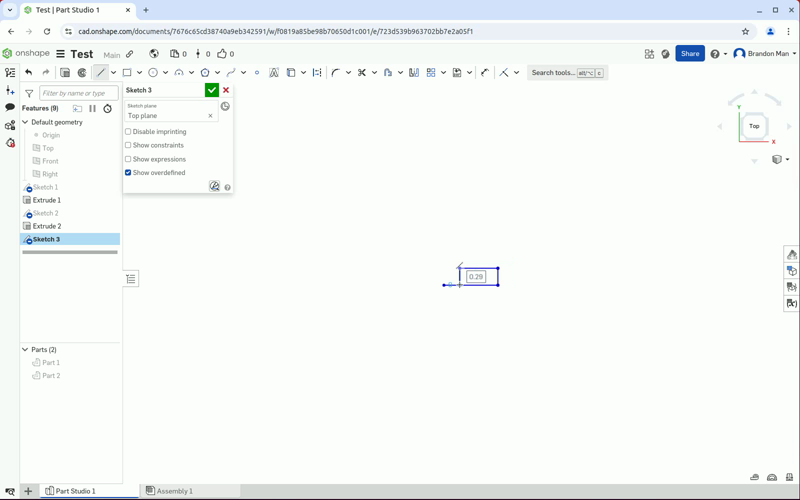
scroll(-6)
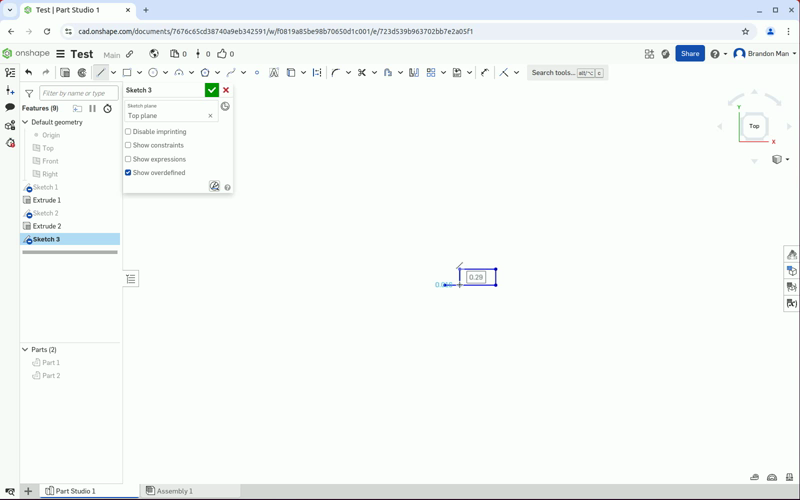
scroll(-6)
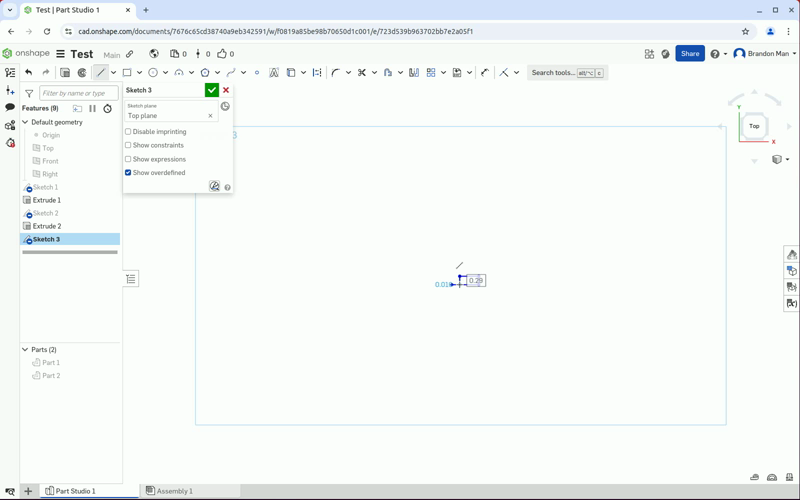
scroll(-6)
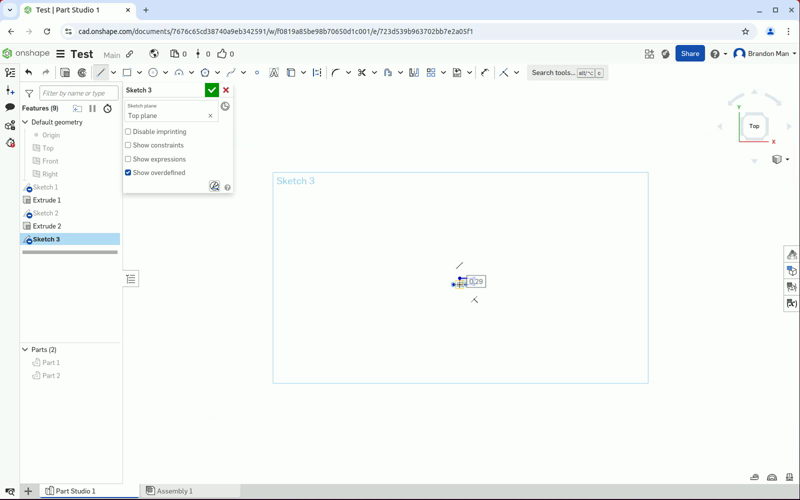
scroll(-6)
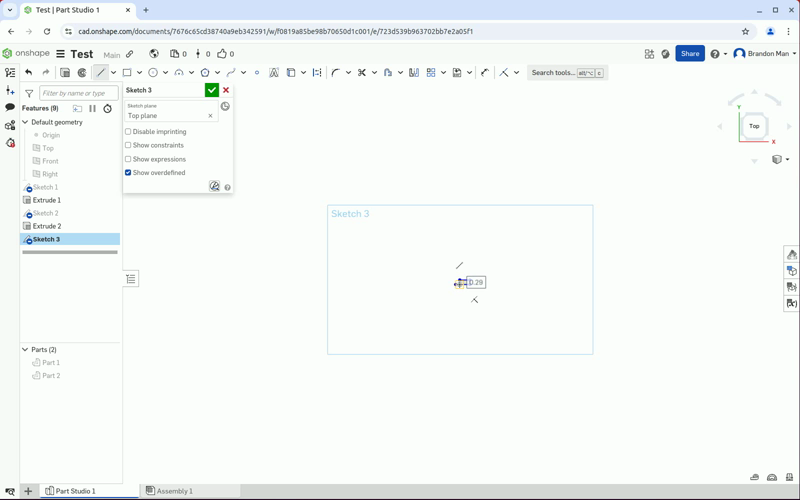
scroll(-6)
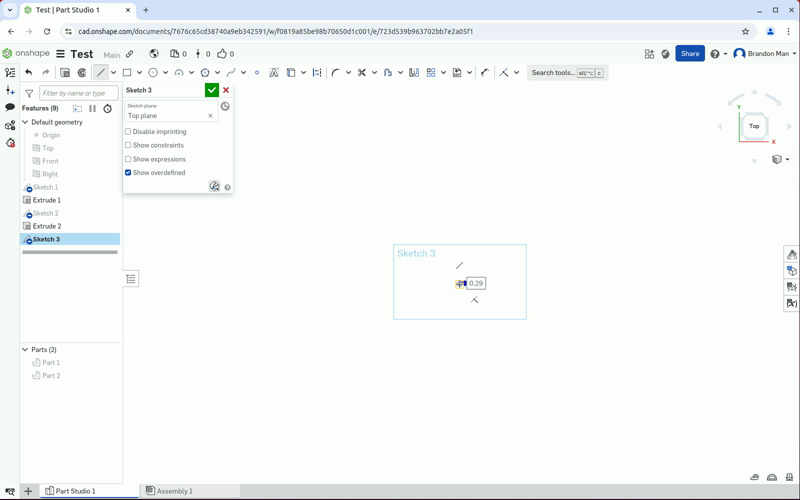
key(esc)
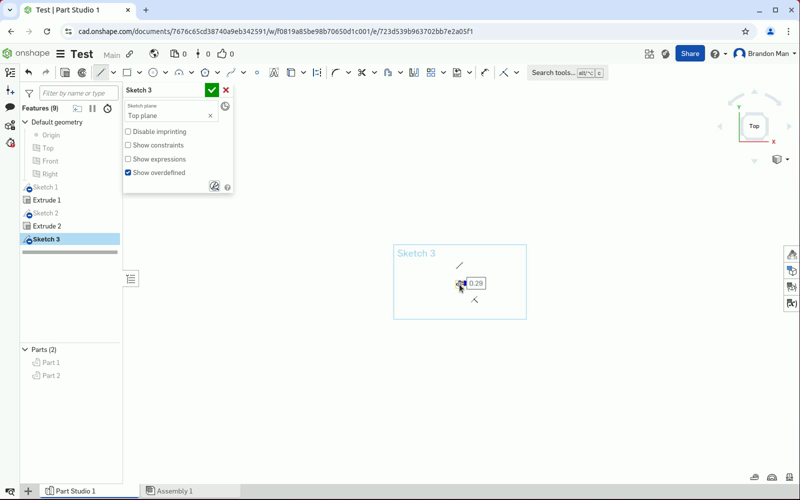
mouse_move(462, 283)
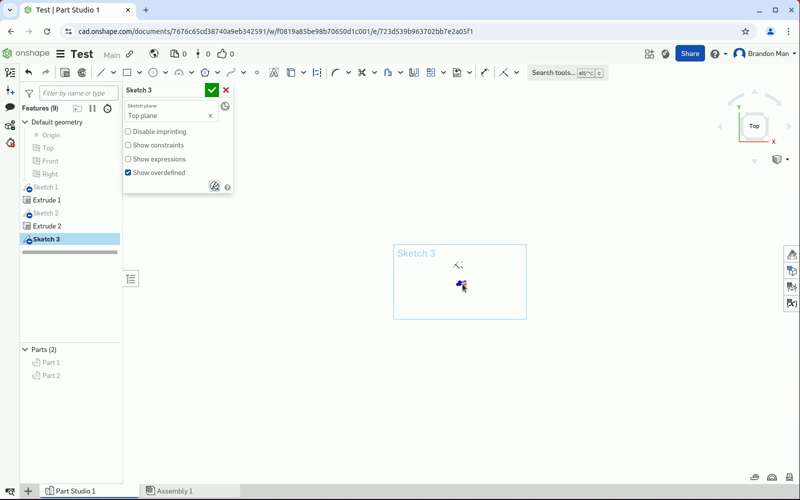
scroll(6)
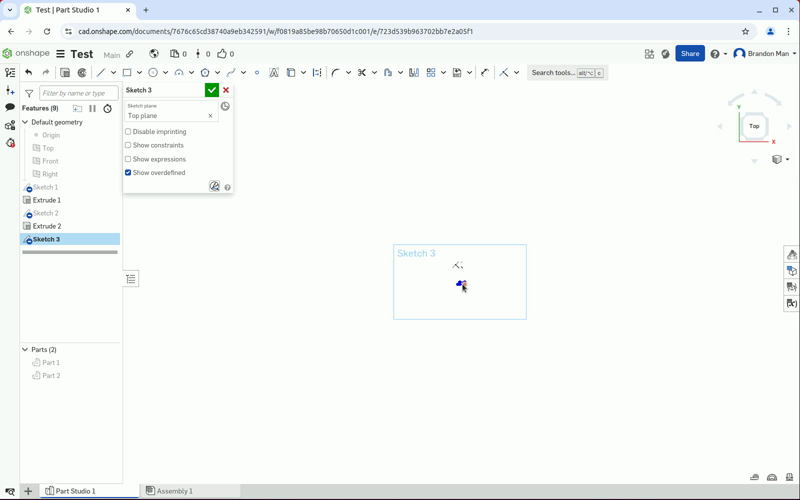
scroll(6)
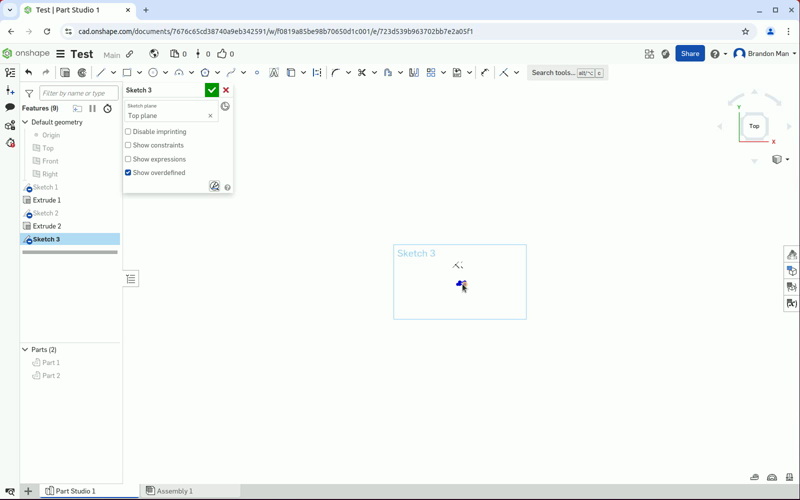
scroll(6)
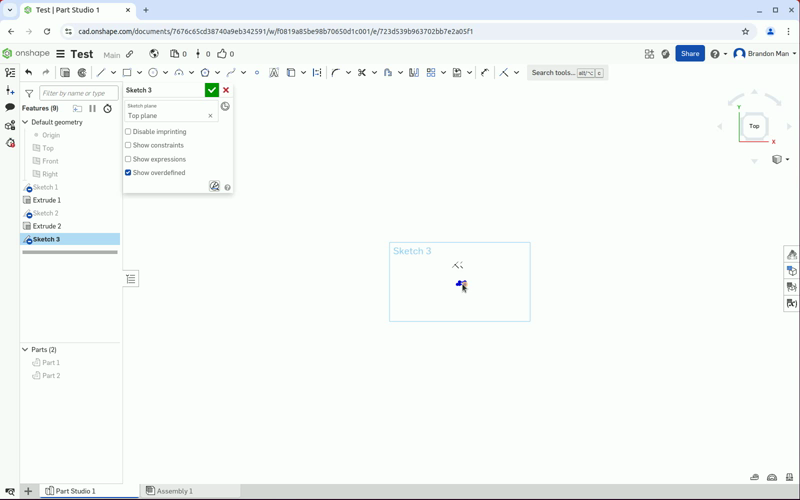
scroll(6)
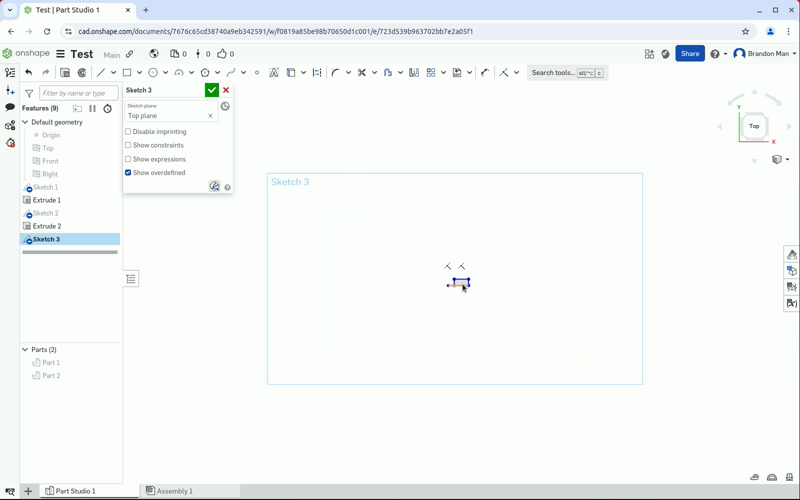
scroll(6)
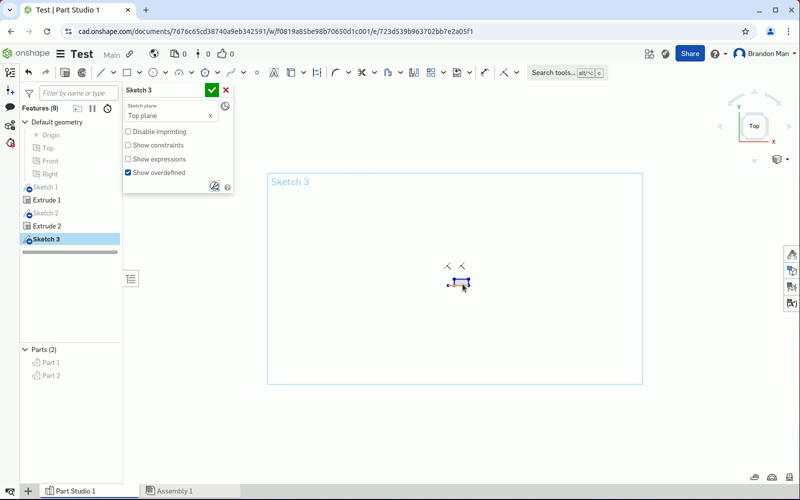
scroll(6)
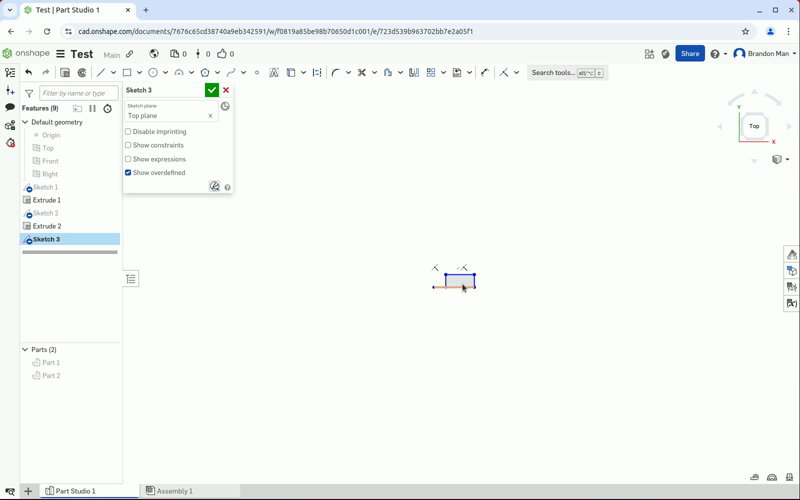
scroll(6)
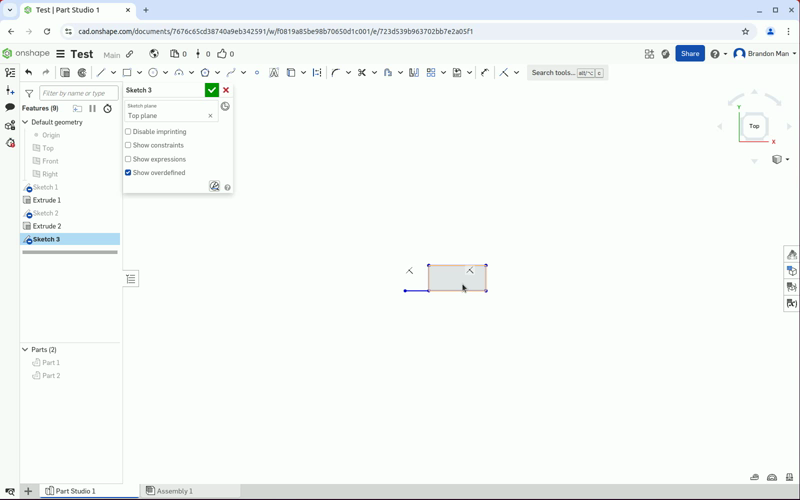
click(462, 283)
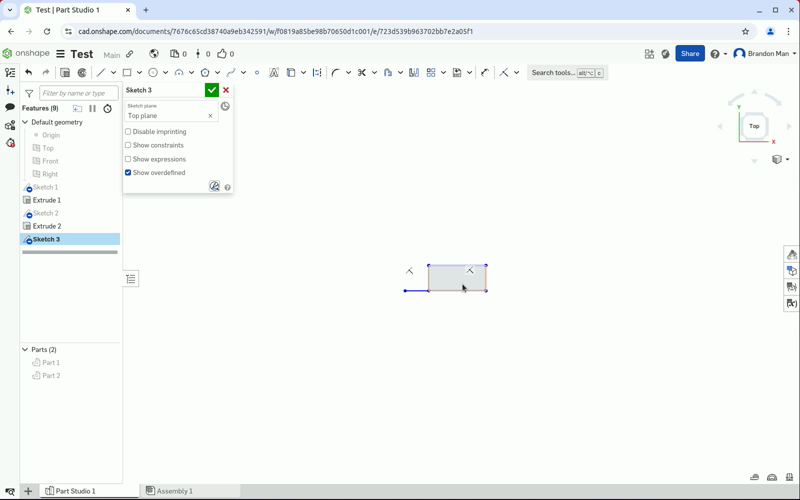
scroll(-6)
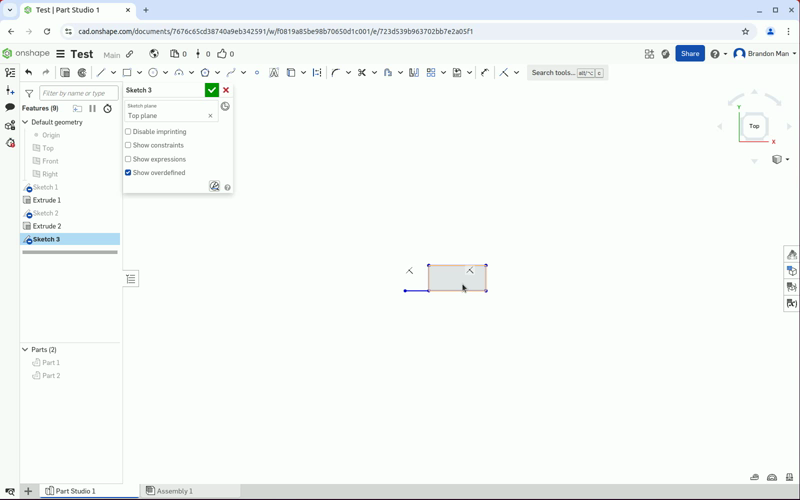
scroll(-6)
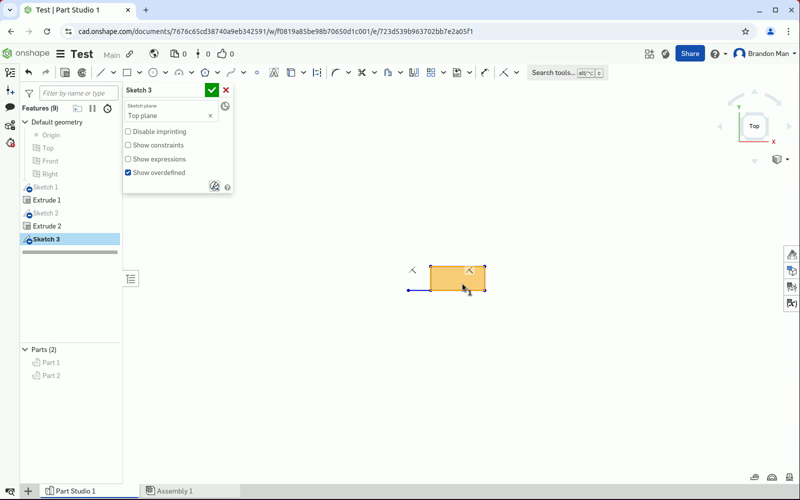
scroll(-6)
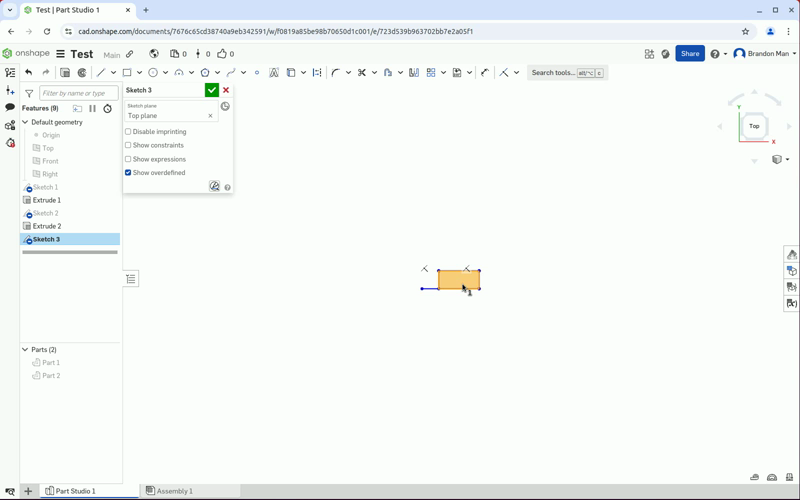
scroll(-6)
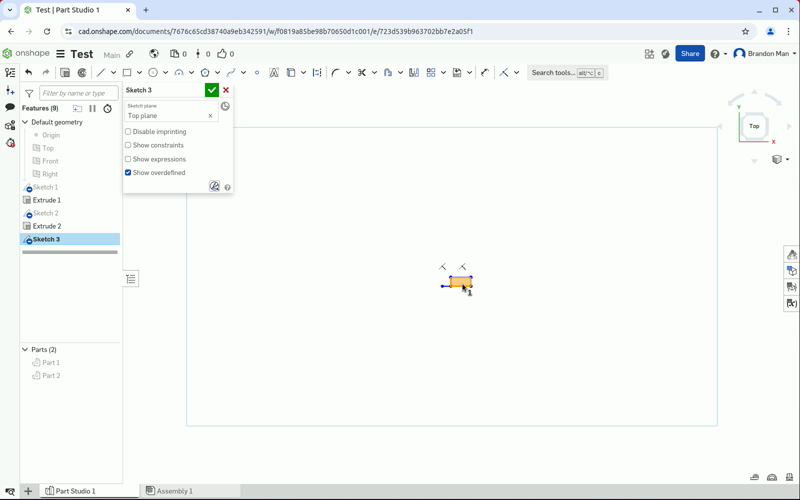
scroll(-6)
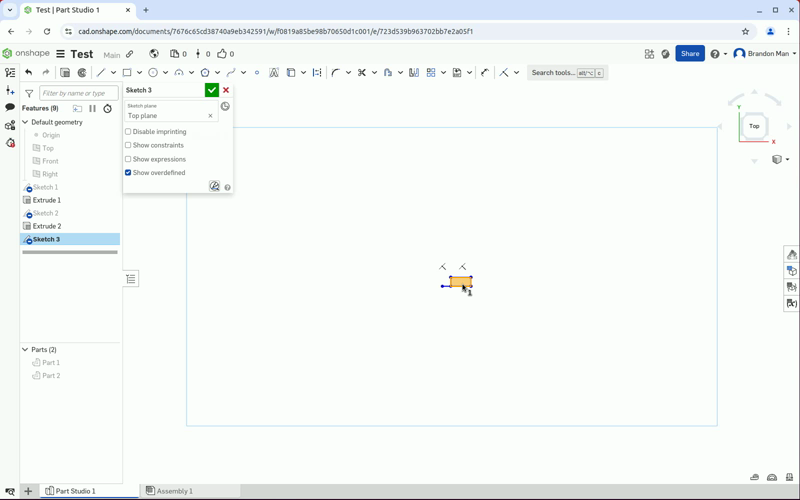
scroll(-6)
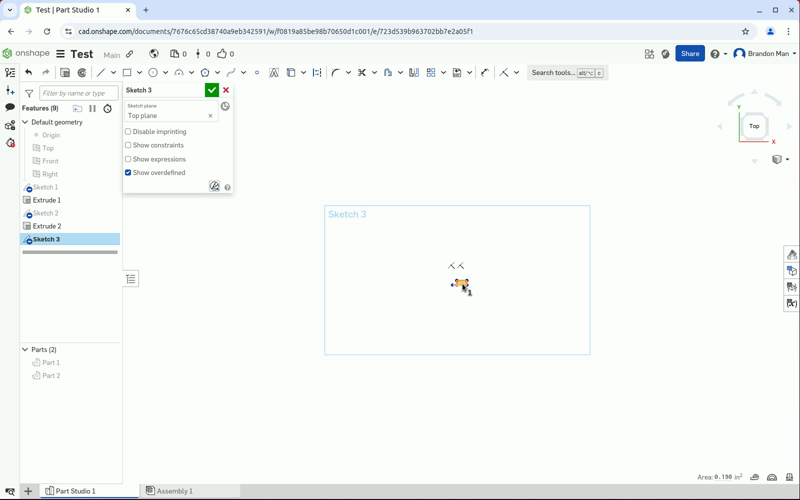
scroll(-6)
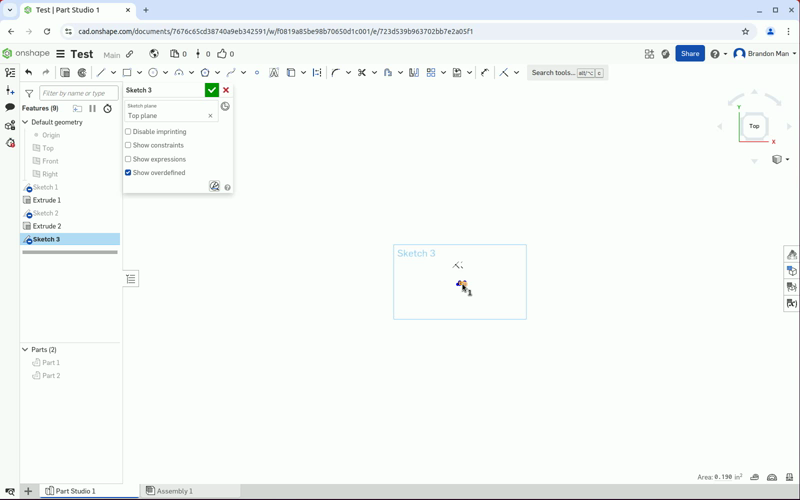
mouse_move(73, 352)
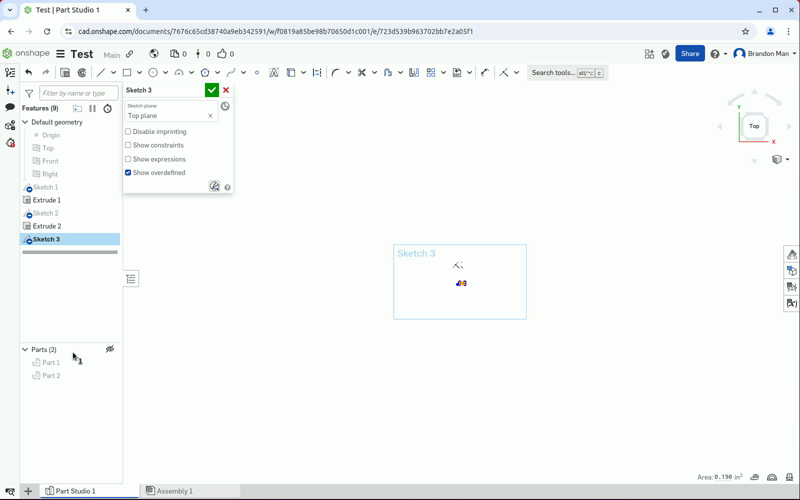
key(shift+y)
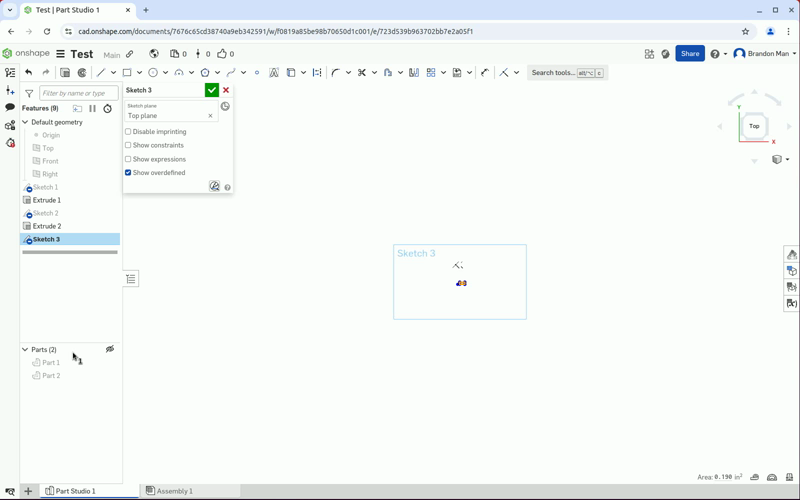
key(shift+e)
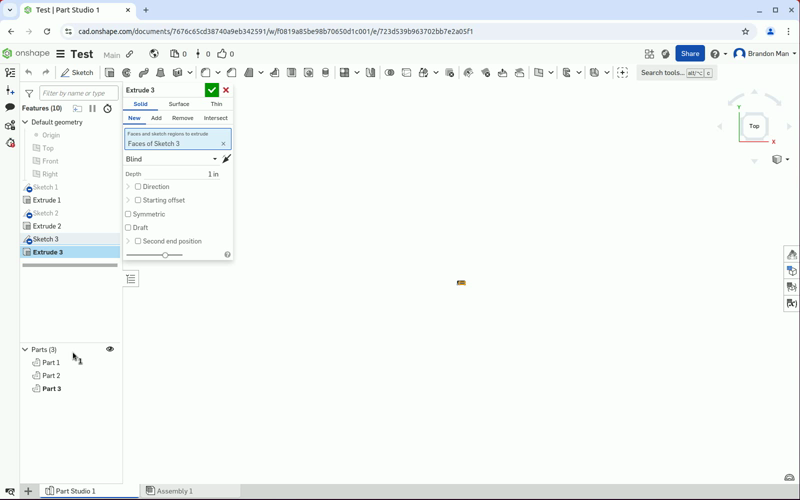
mouse_move(143, 106)
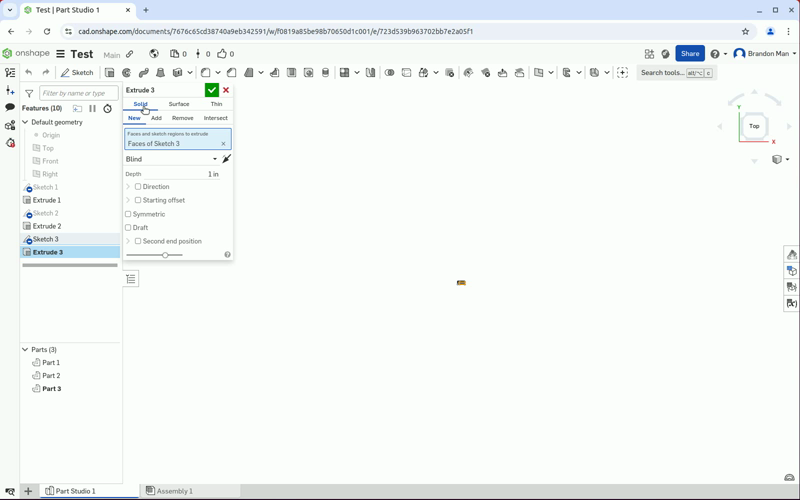
click(143, 106)
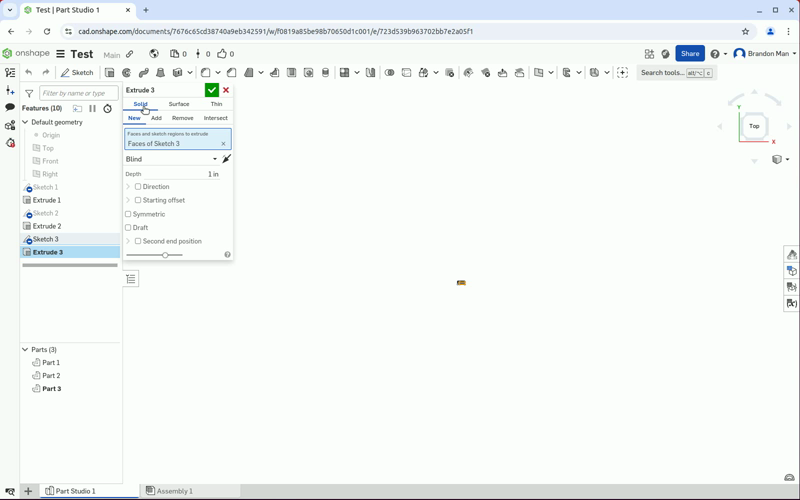
mouse_move(137, 120)
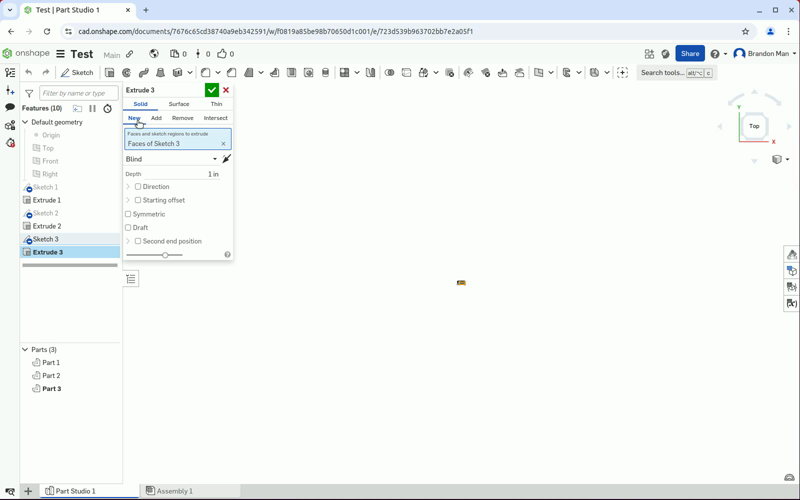
click(137, 120)
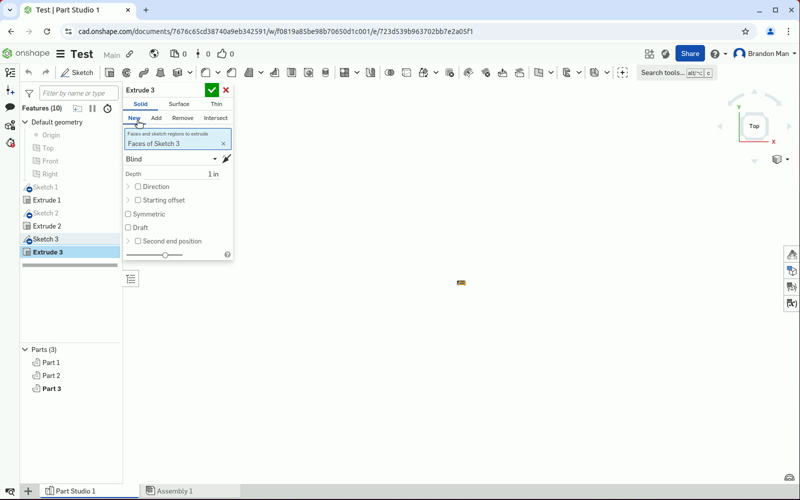
key(tab, 4)
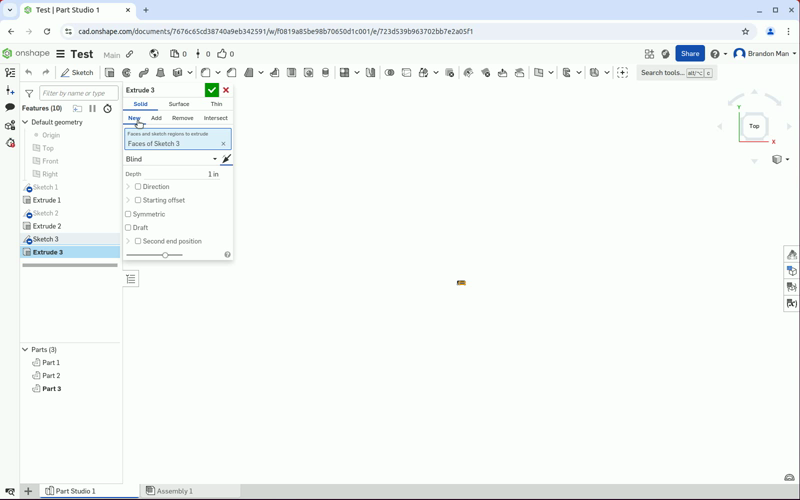
text(18.535)
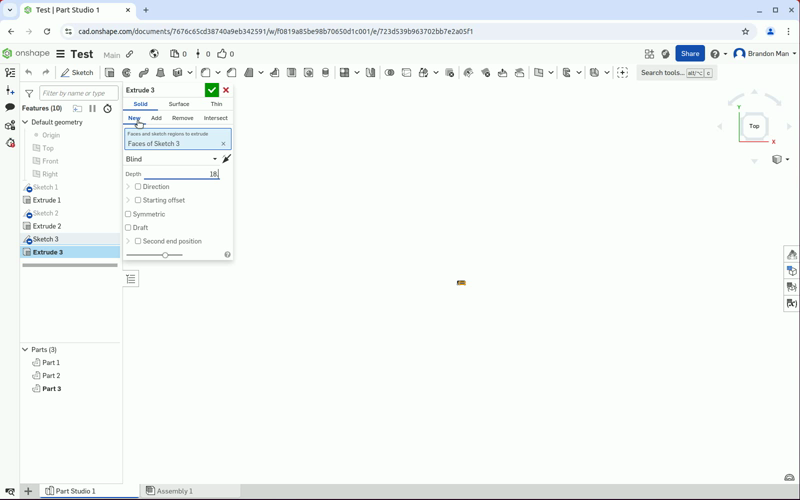
key(enter)
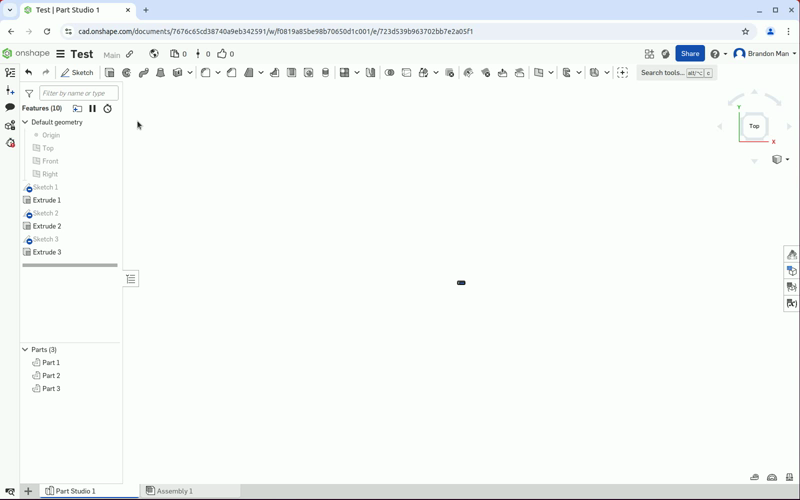
key(shift+h)
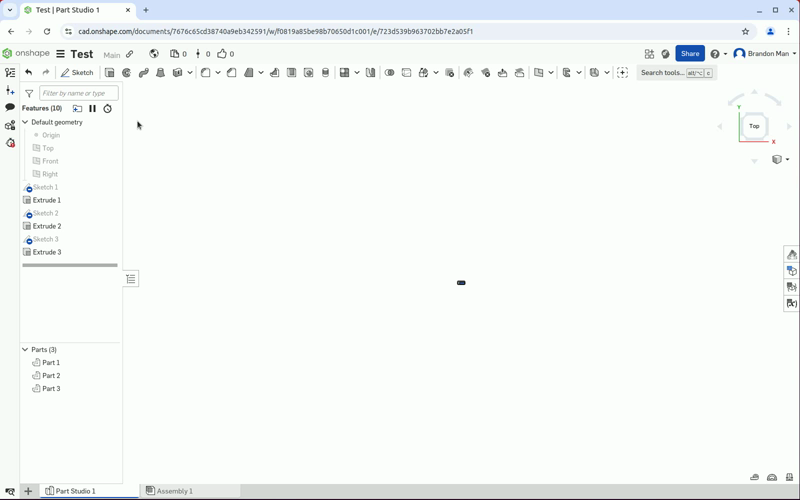
key(shift+h)
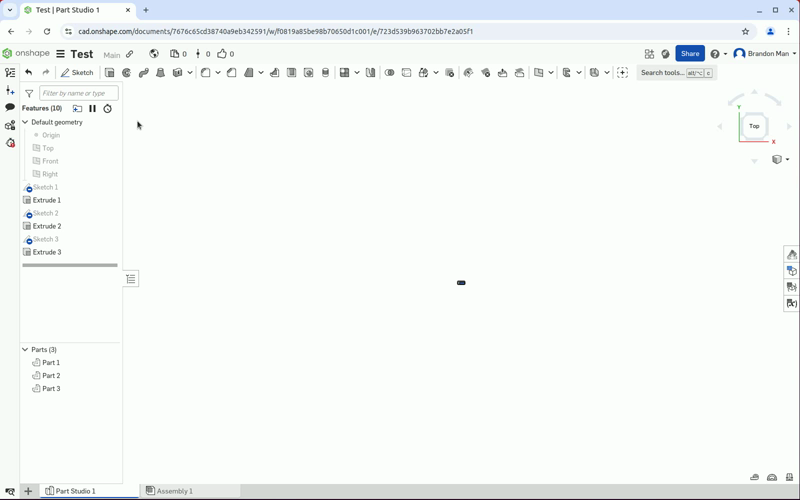
mouse_move(73, 189)
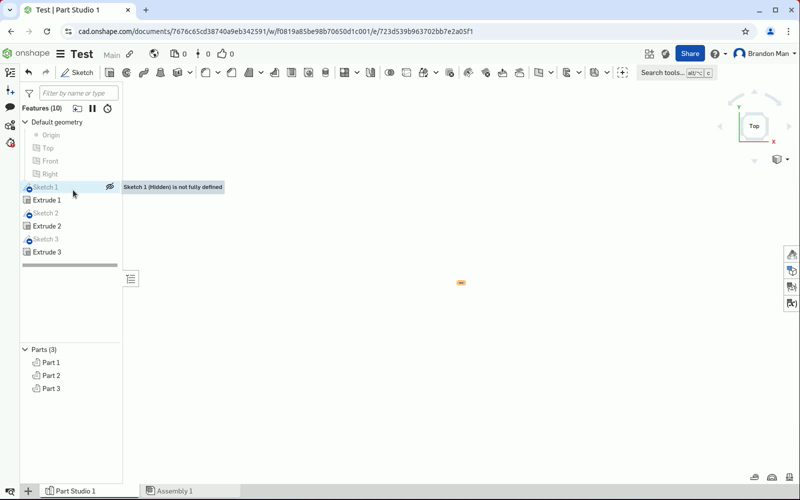
click(73, 189)
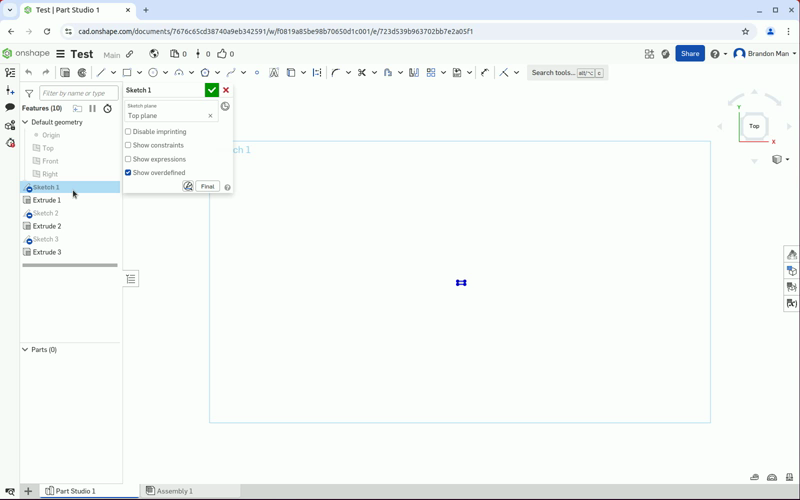
mouse_move(229, 92)
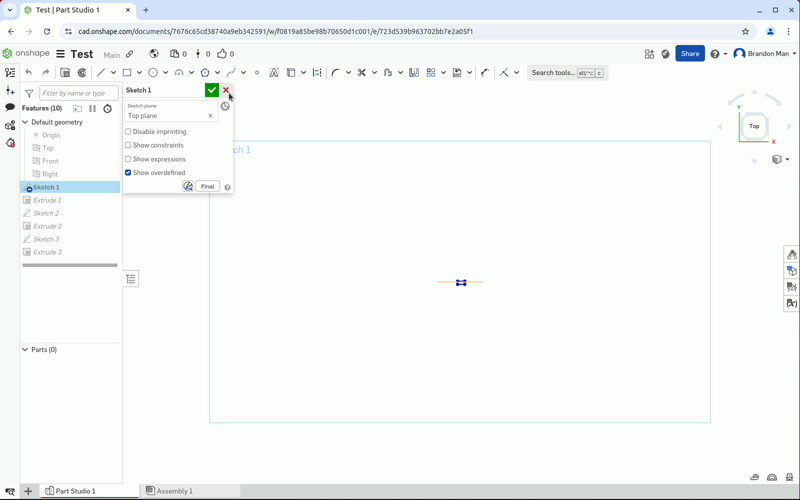
click(229, 92)
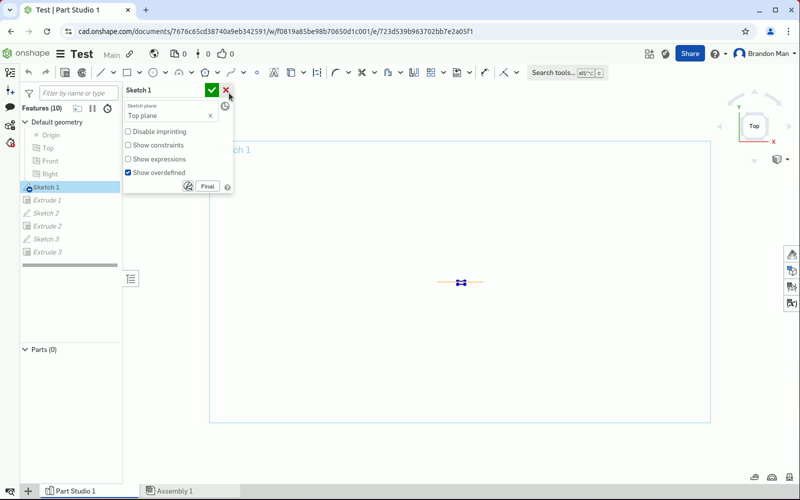
key(shift+s)
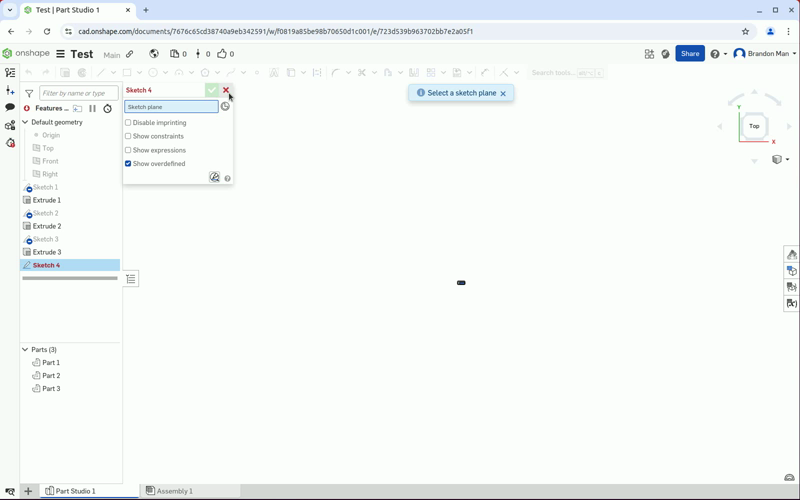
mouse_move(73, 150)
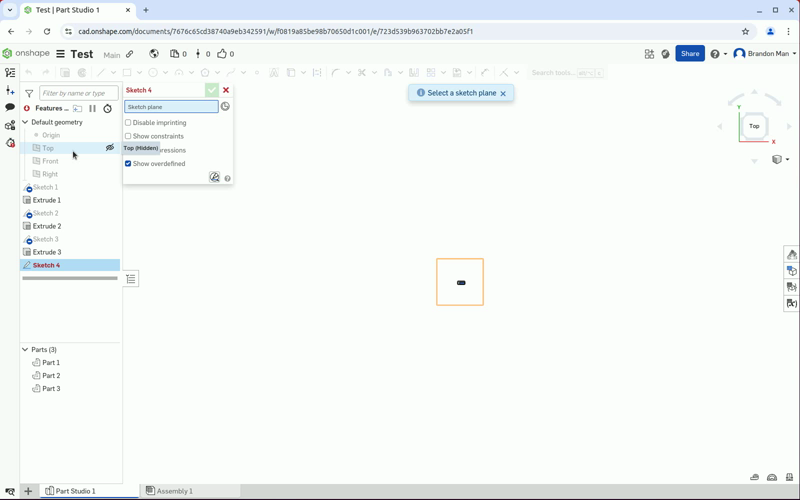
click(73, 150)
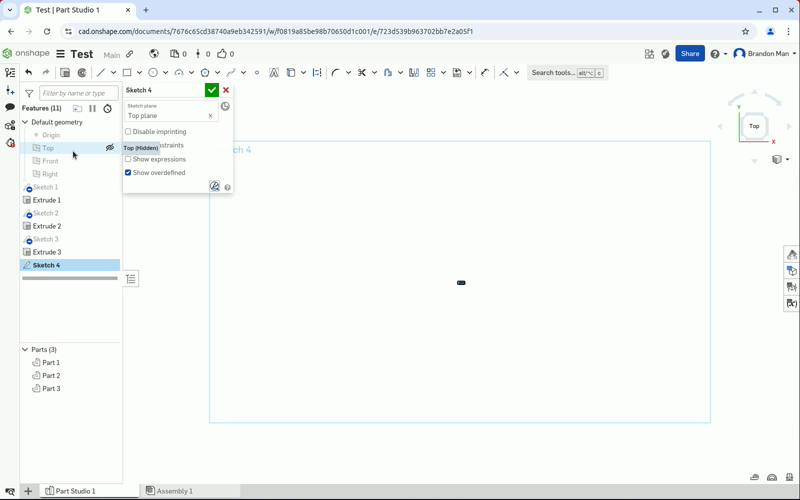
mouse_move(73, 352)
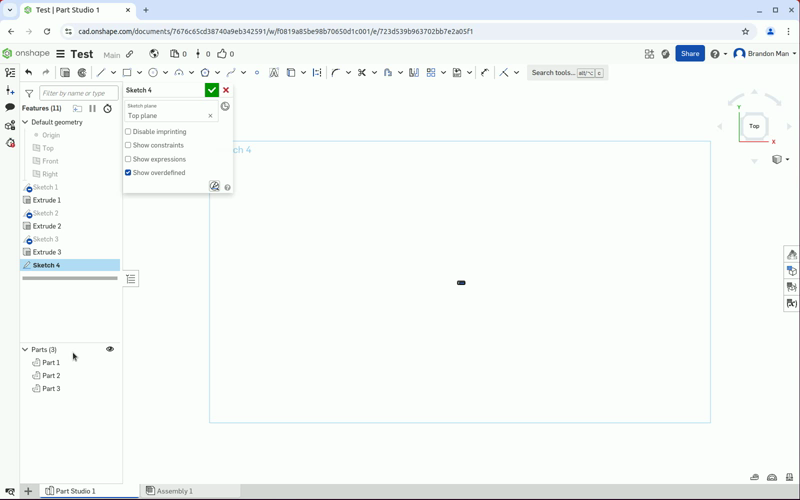
key(y)
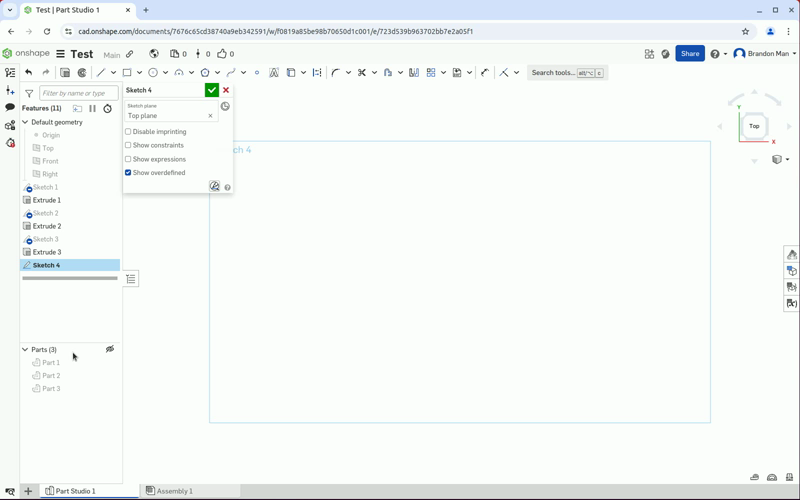
key(l)
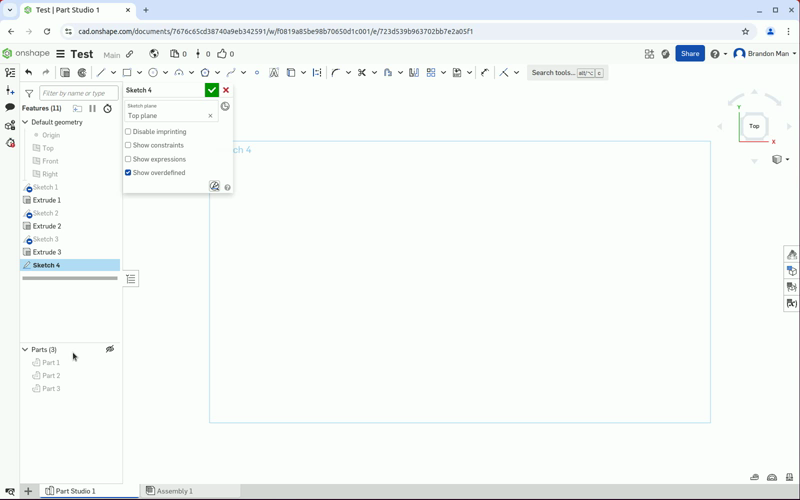
key_down(shift)
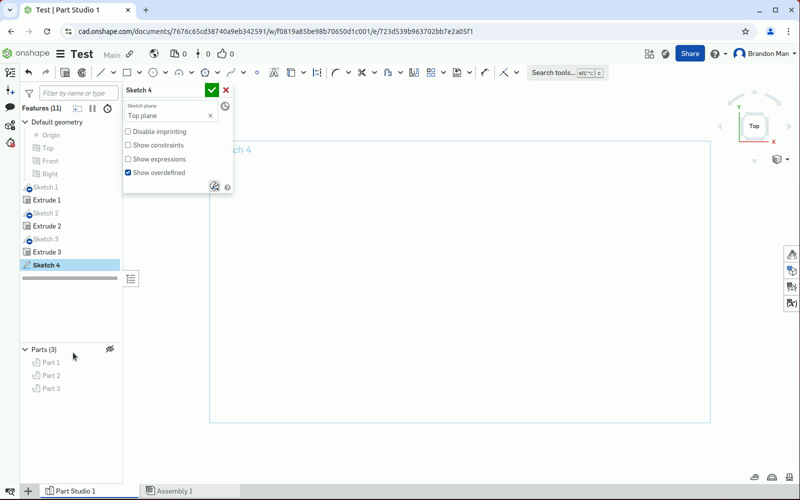
mouse_move(459, 284)
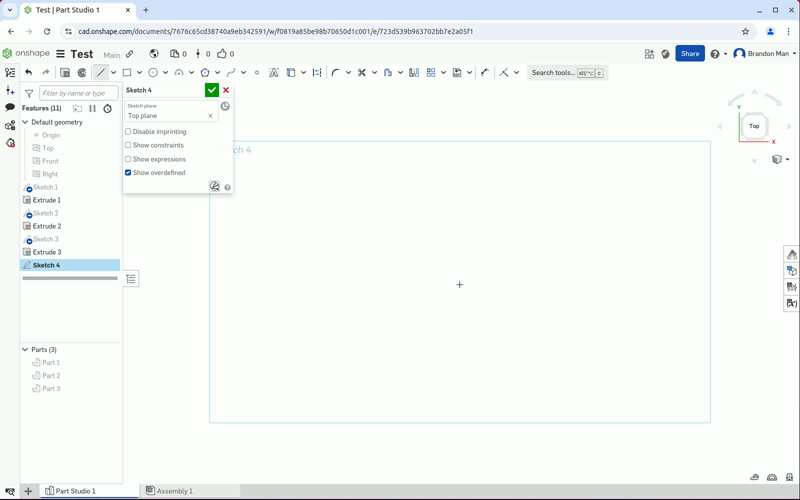
click(459, 284)
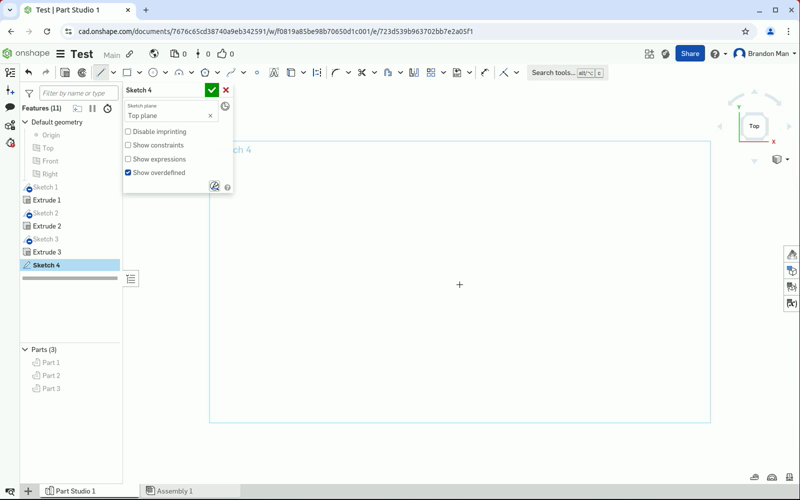
key_up(shift)
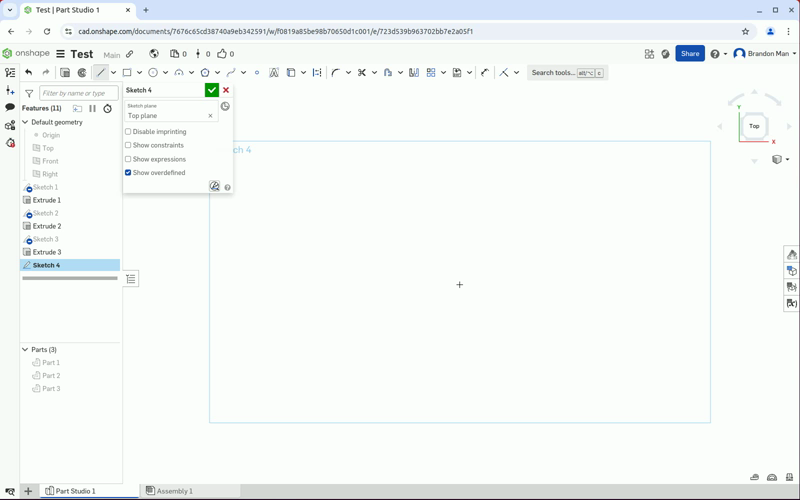
key_down(shift)
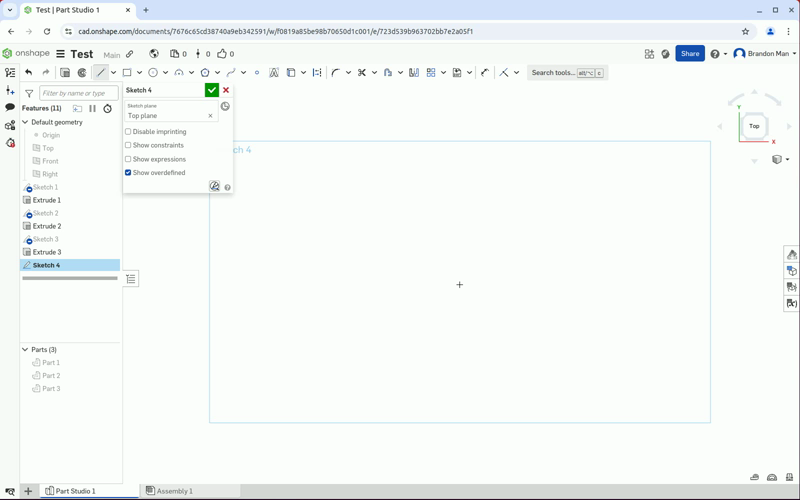
mouse_move(489, 284)
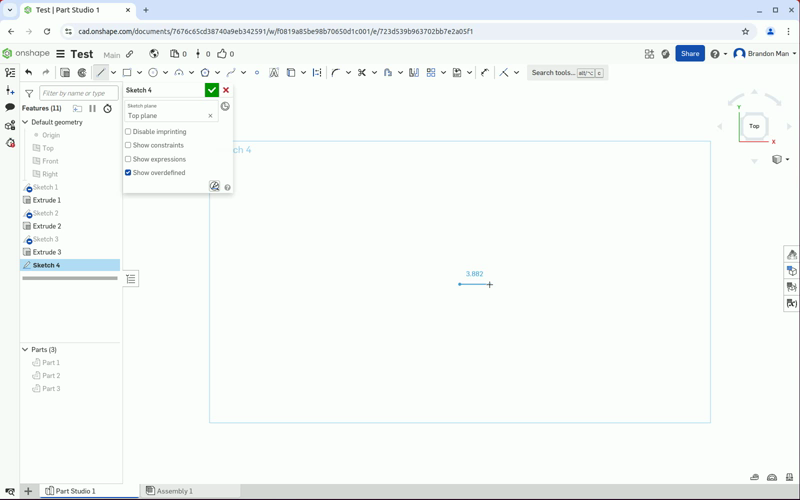
mouse_move(464, 284)
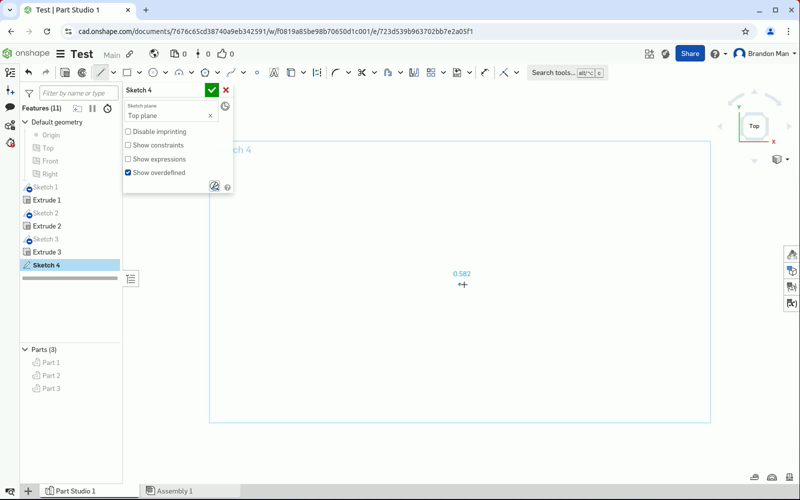
scroll(6)
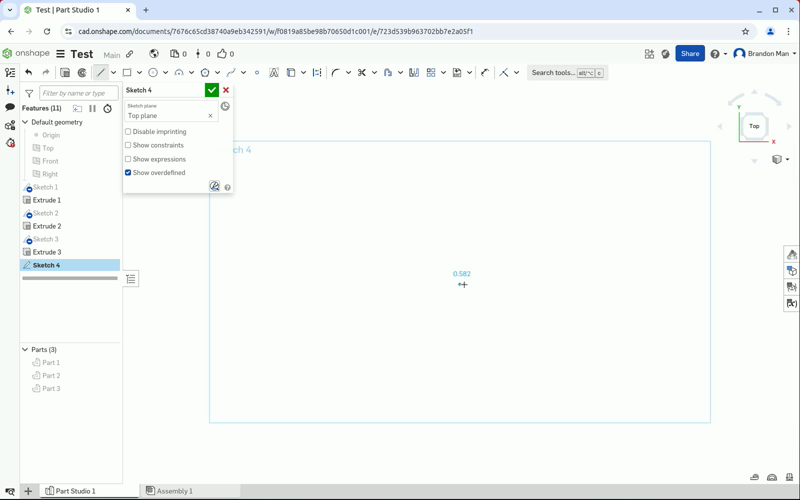
scroll(6)
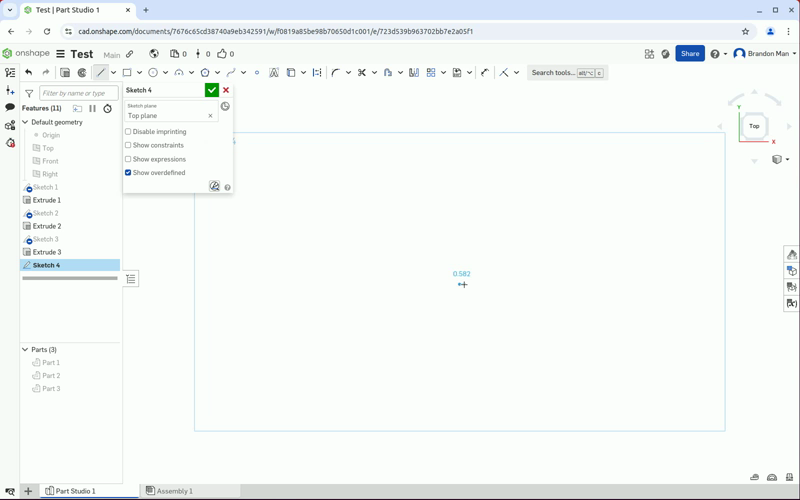
scroll(6)
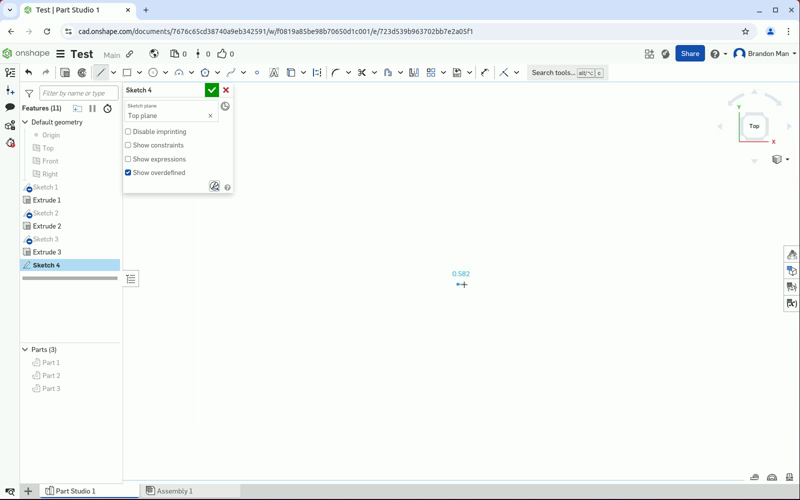
scroll(6)
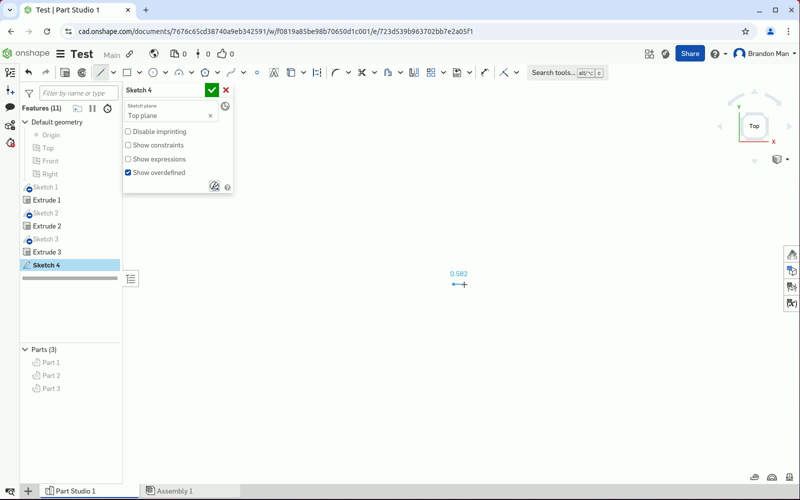
scroll(6)
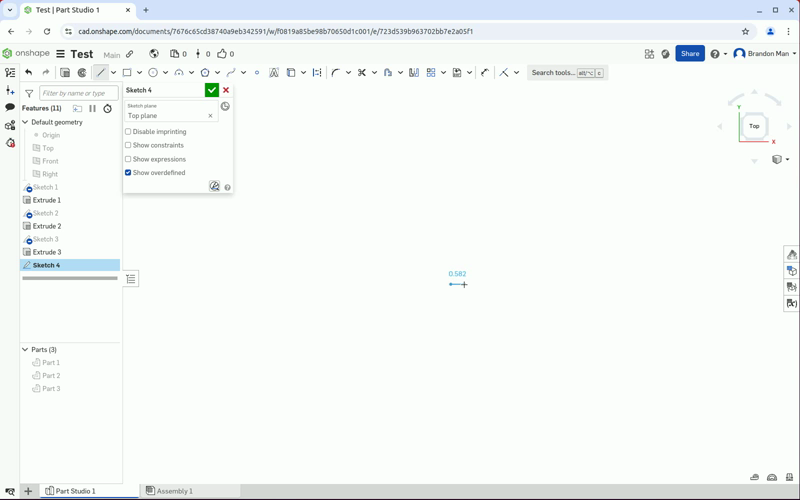
scroll(6)
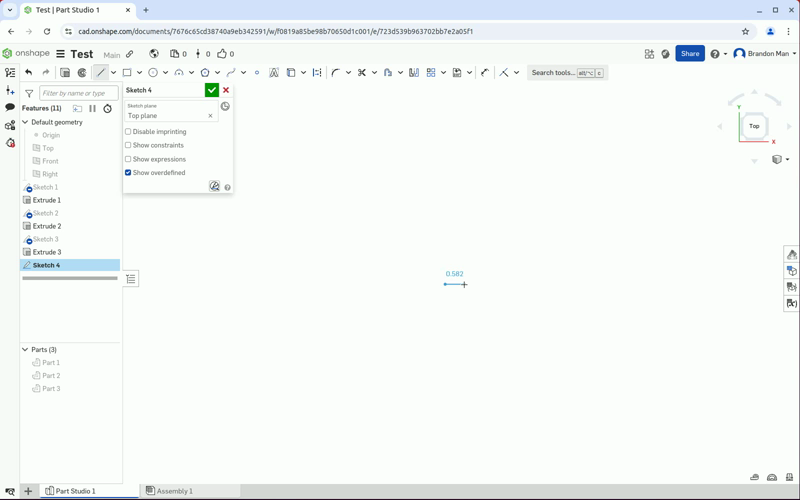
scroll(6)
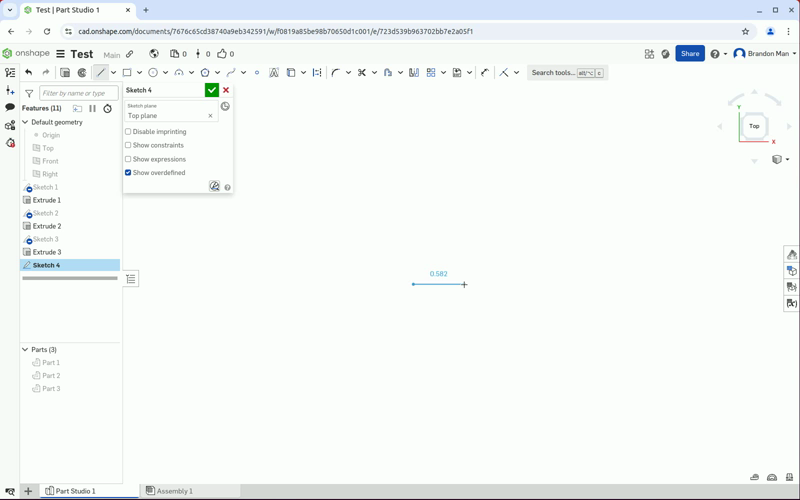
click(464, 284)
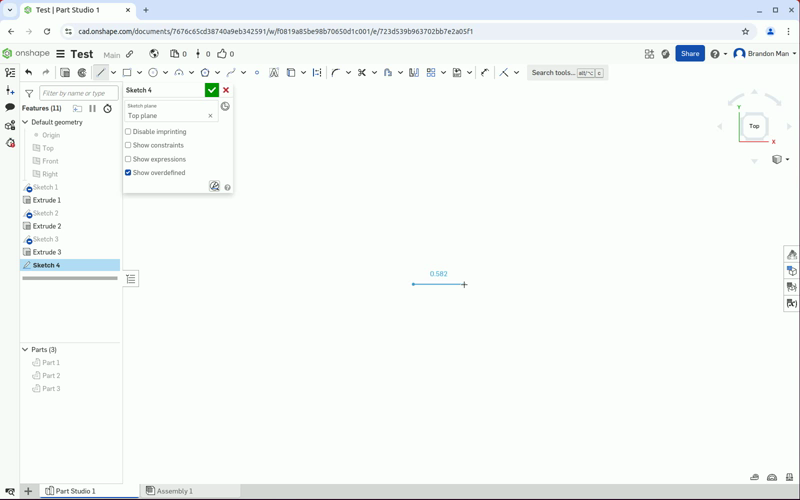
scroll(-6)
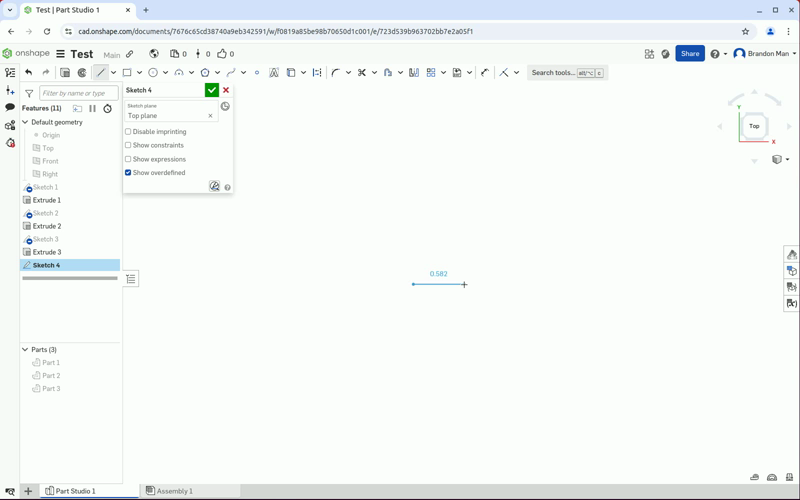
scroll(-6)
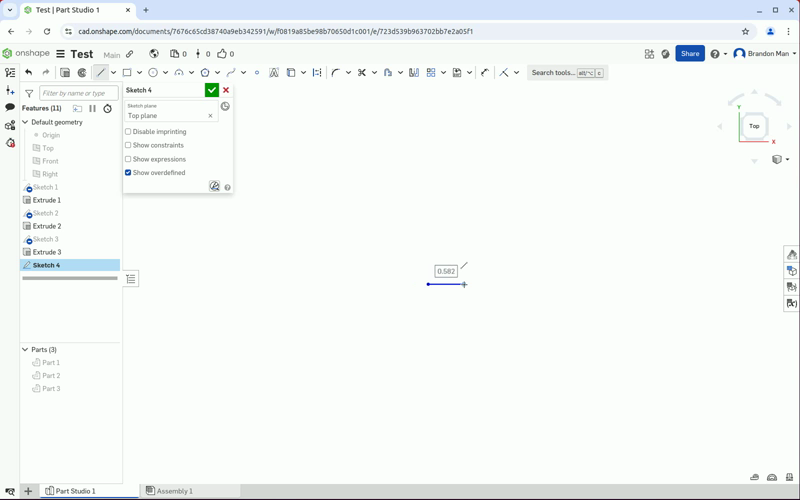
scroll(-6)
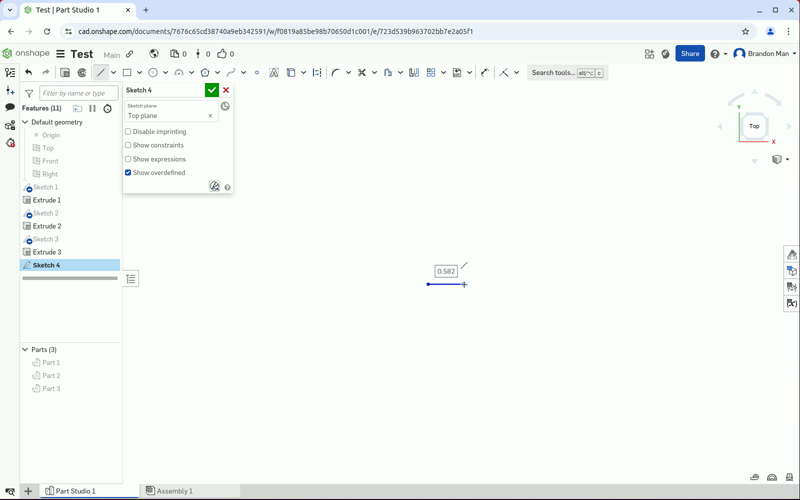
scroll(-6)
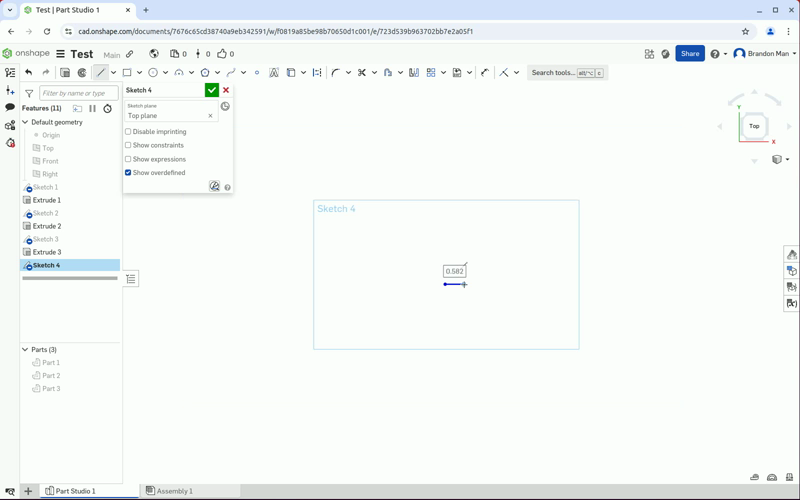
scroll(-6)
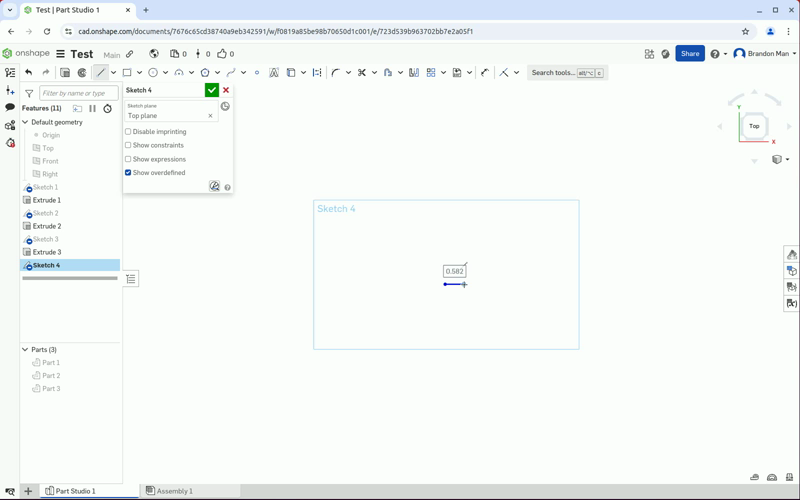
scroll(-6)
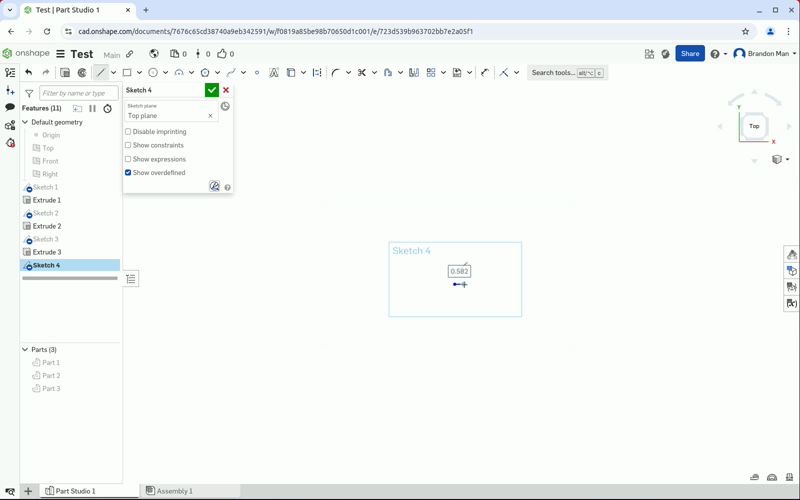
scroll(-6)
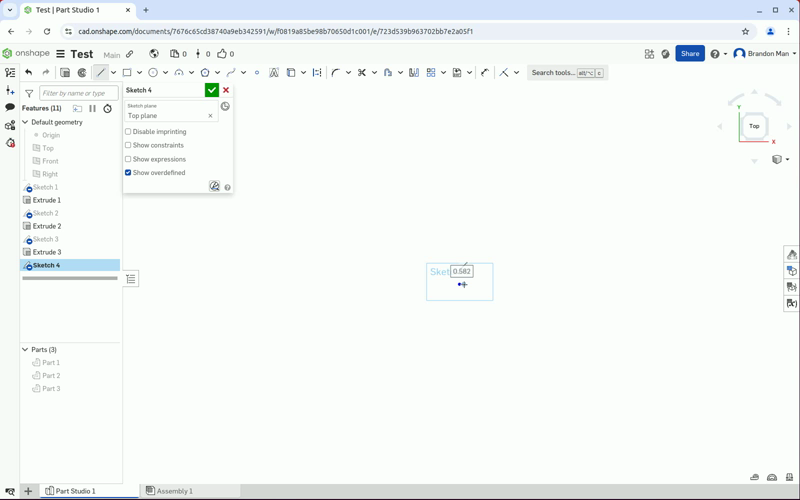
key_up(shift)
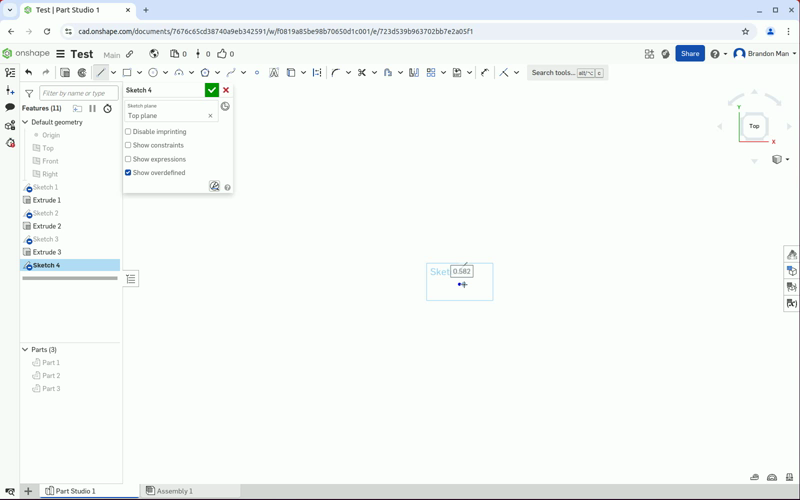
key_down(shift)
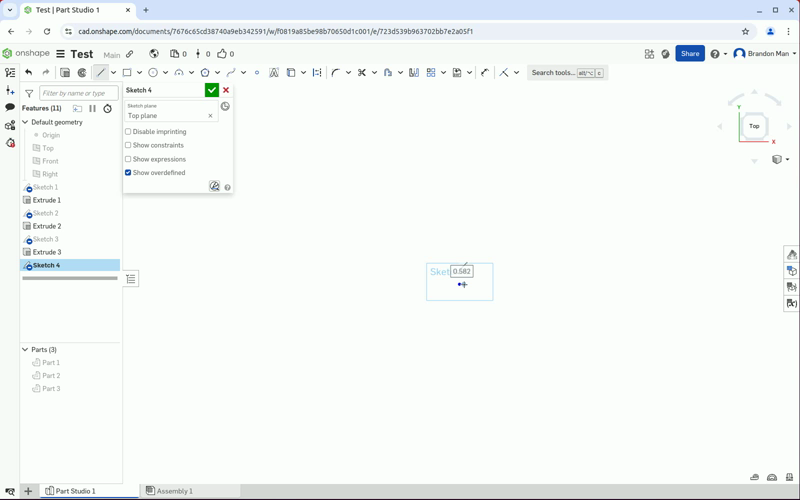
mouse_move(494, 284)
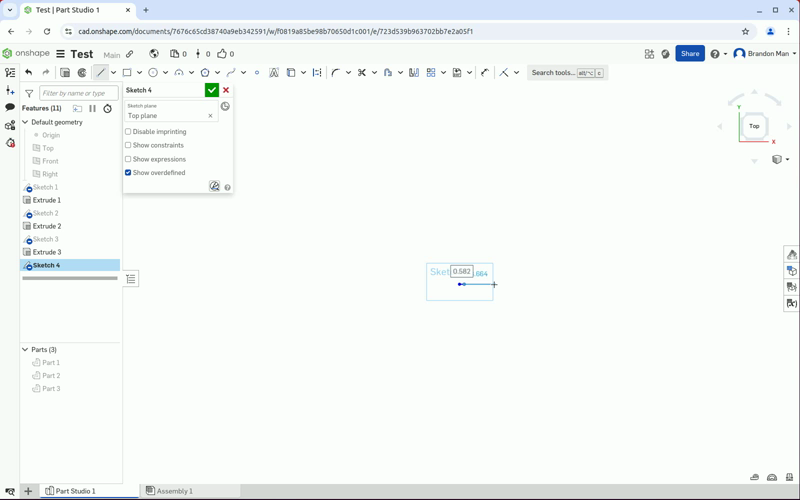
mouse_move(464, 282)
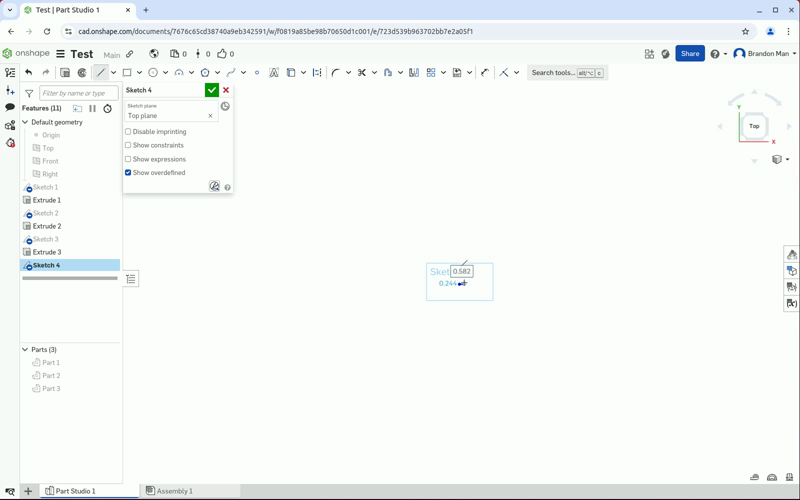
scroll(6)
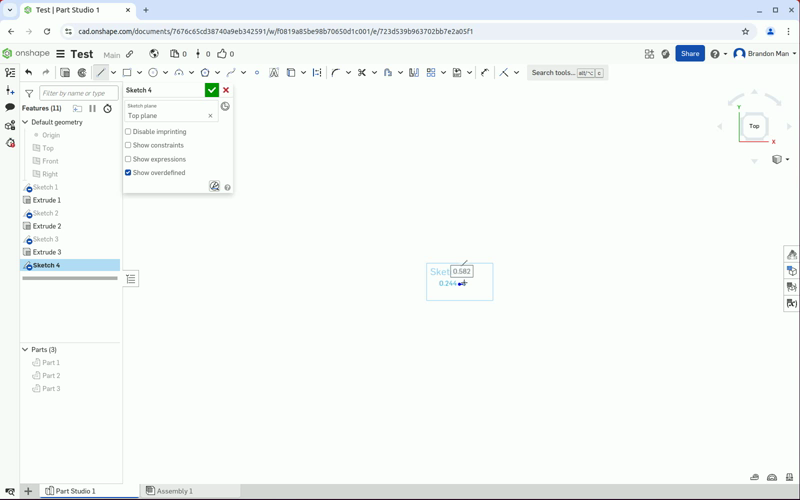
scroll(6)
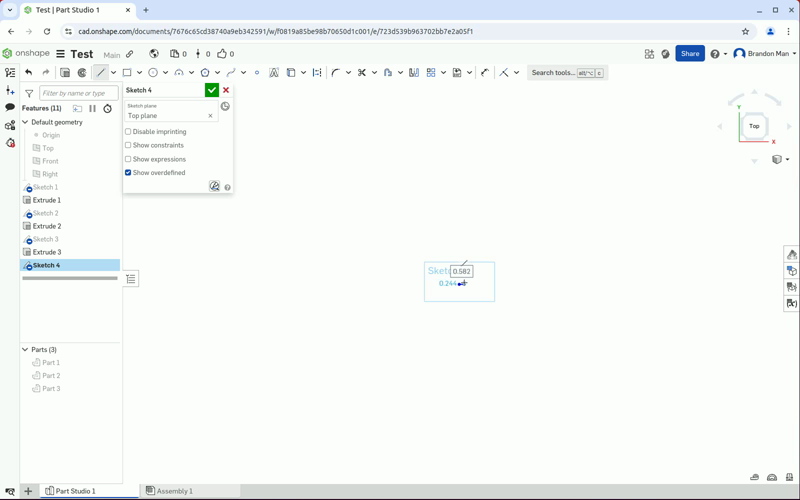
scroll(6)
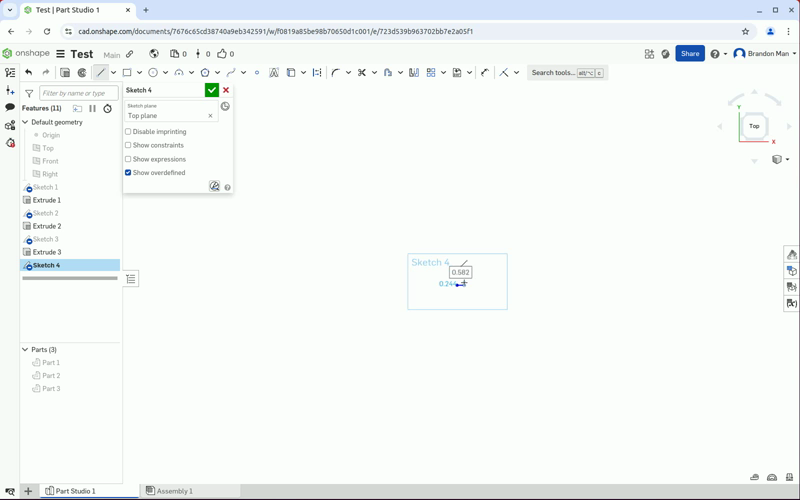
scroll(6)
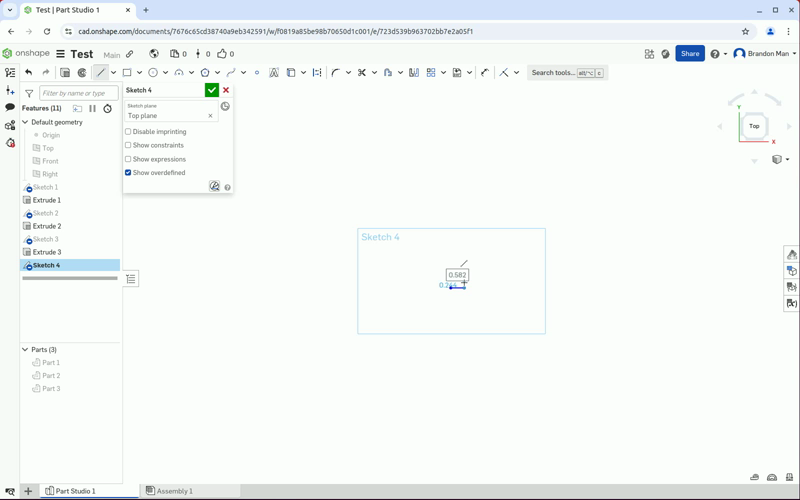
scroll(6)
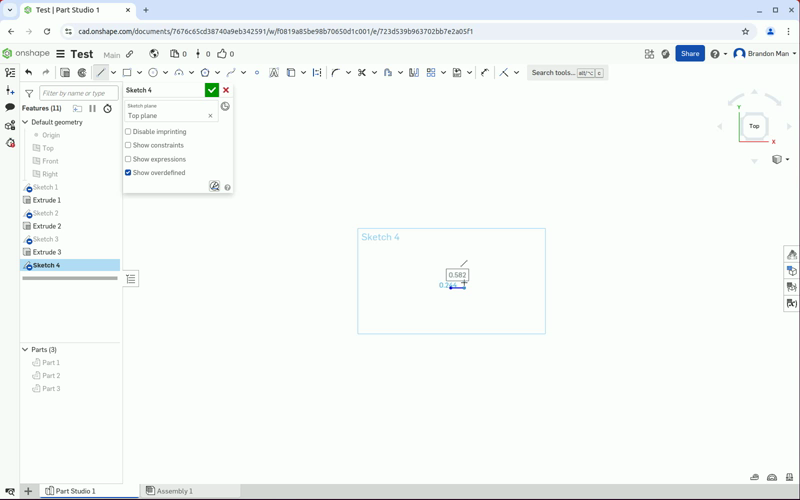
scroll(6)
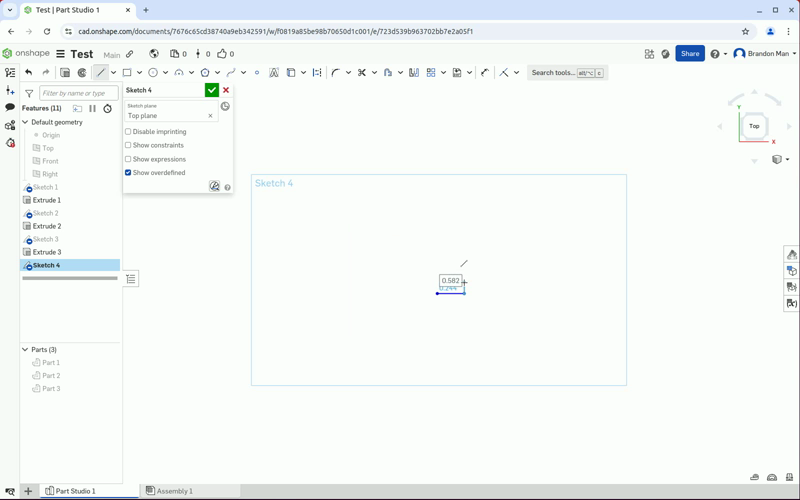
scroll(6)
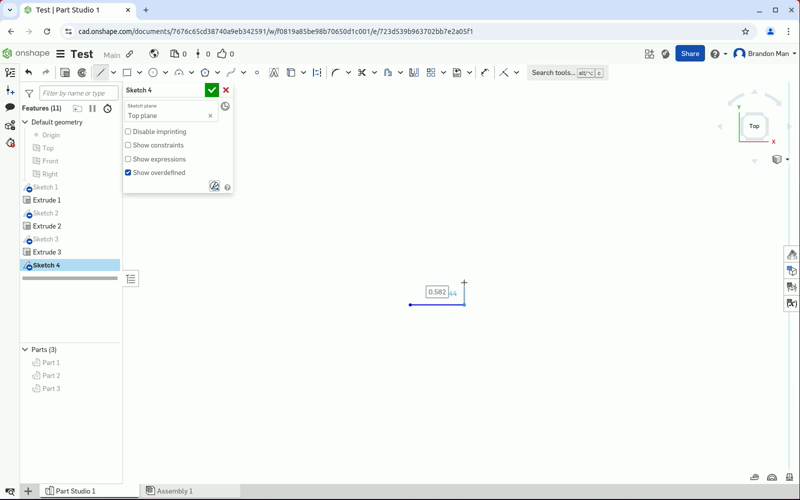
click(464, 282)
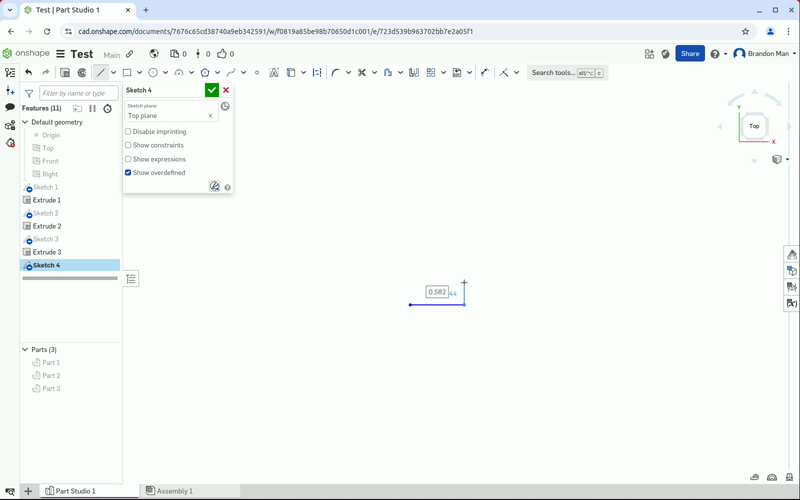
scroll(-6)
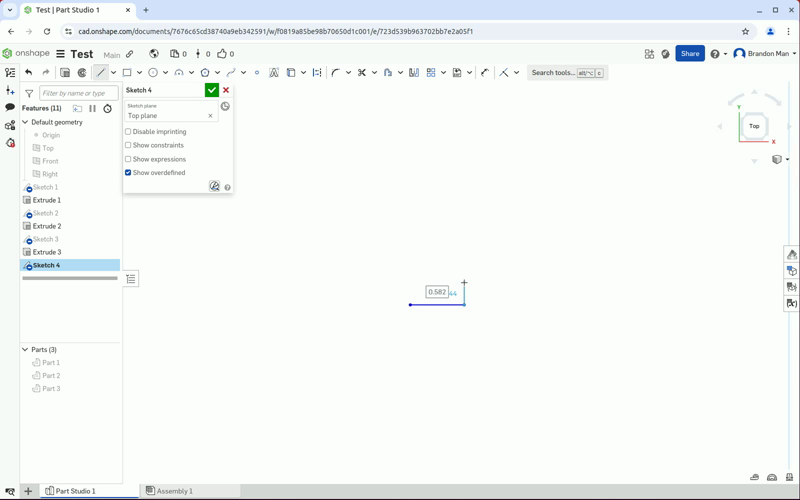
scroll(-6)
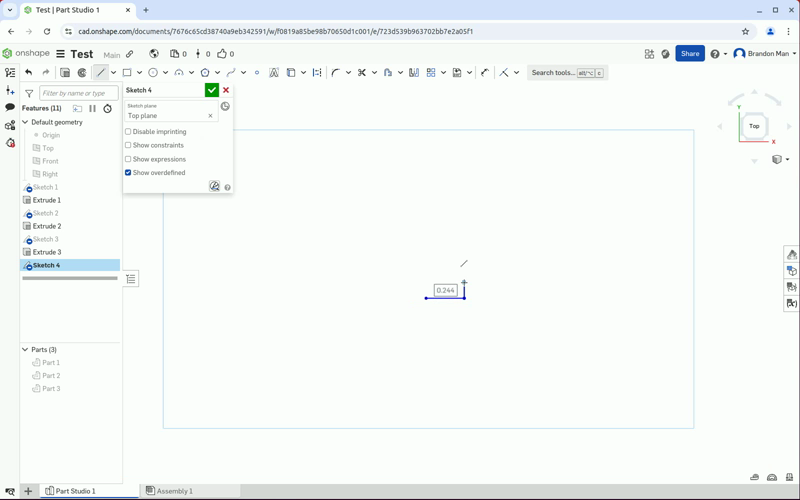
scroll(-6)
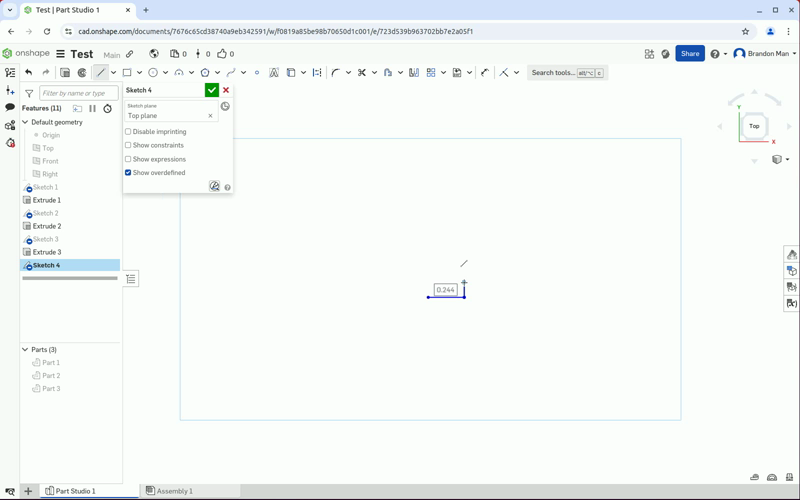
scroll(-6)
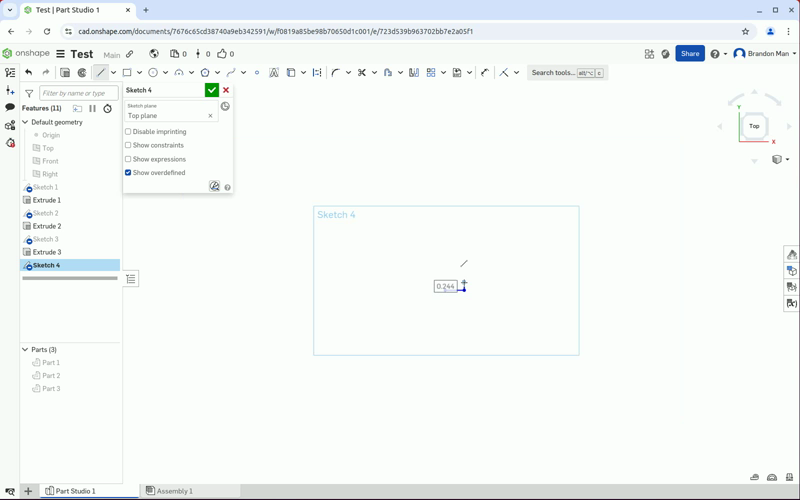
scroll(-6)
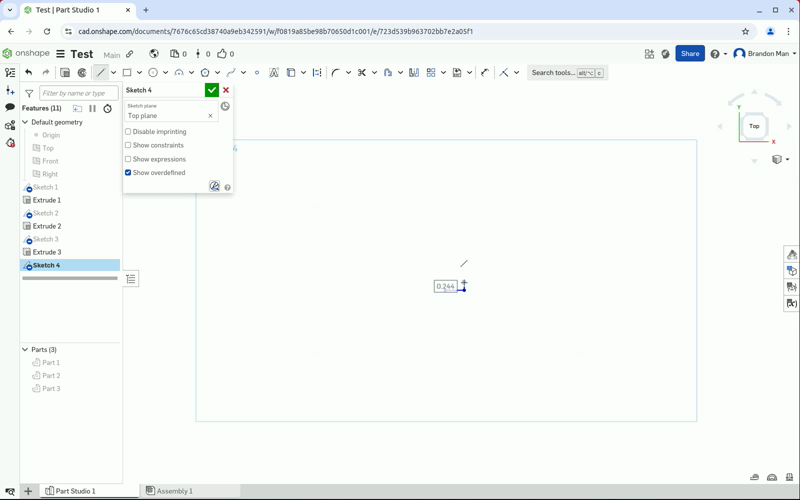
scroll(-6)
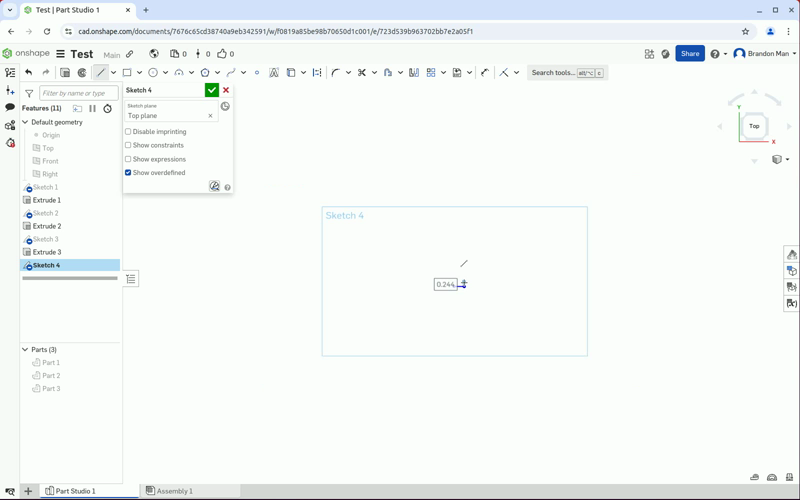
scroll(-6)
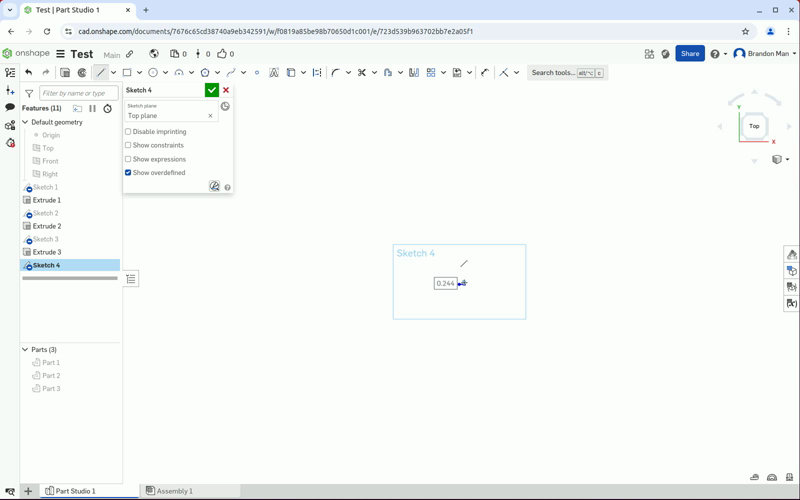
key_up(shift)
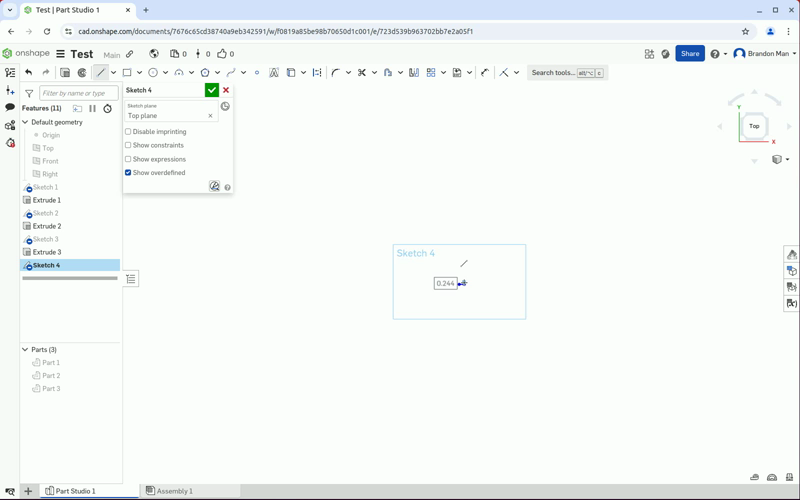
key_down(shift)
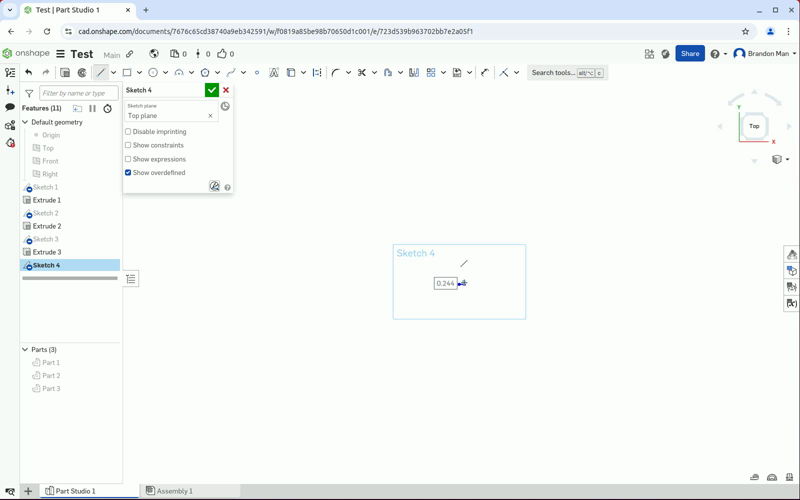
mouse_move(494, 282)
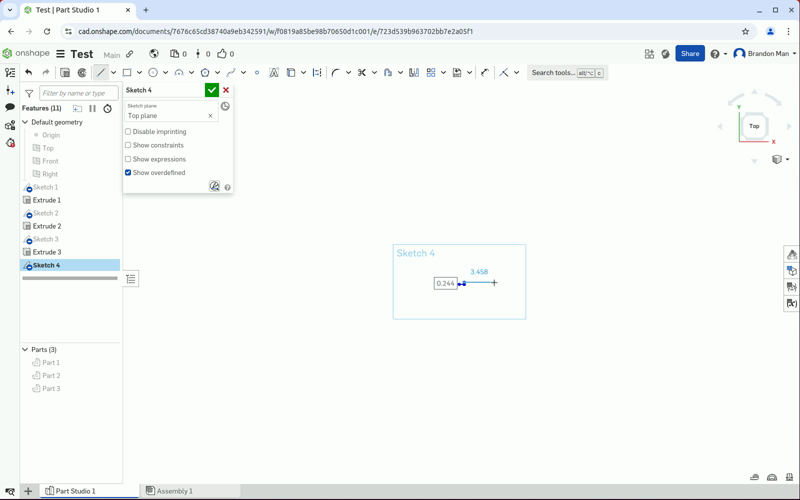
mouse_move(459, 282)
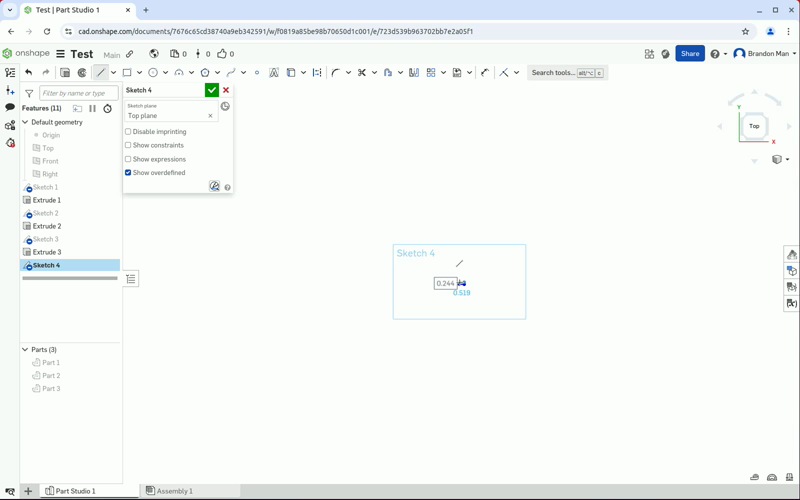
scroll(6)
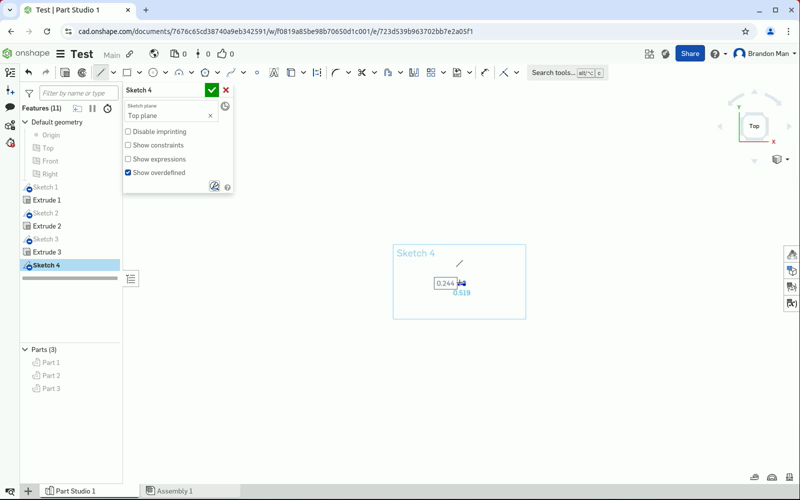
scroll(6)
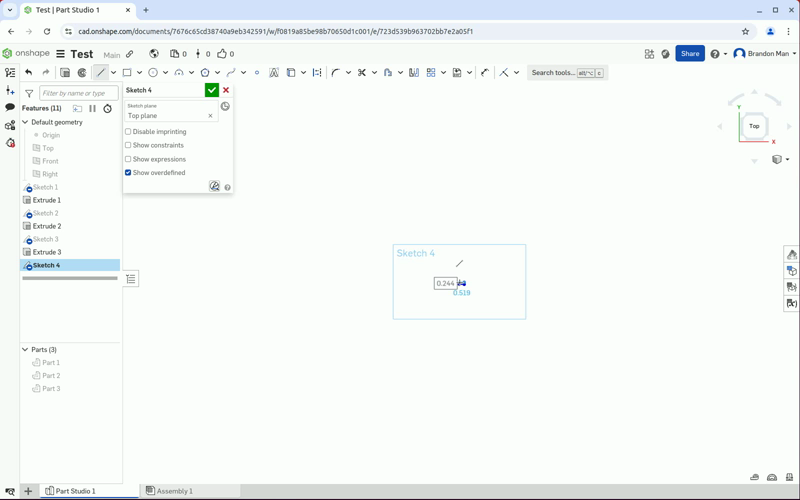
scroll(6)
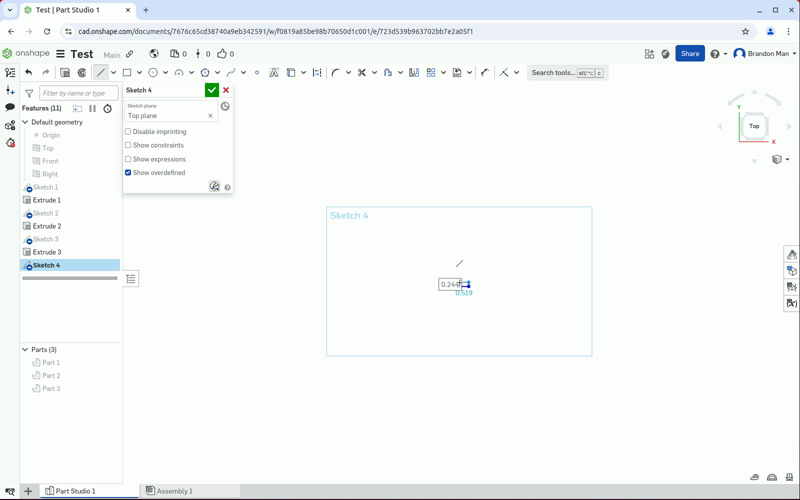
scroll(6)
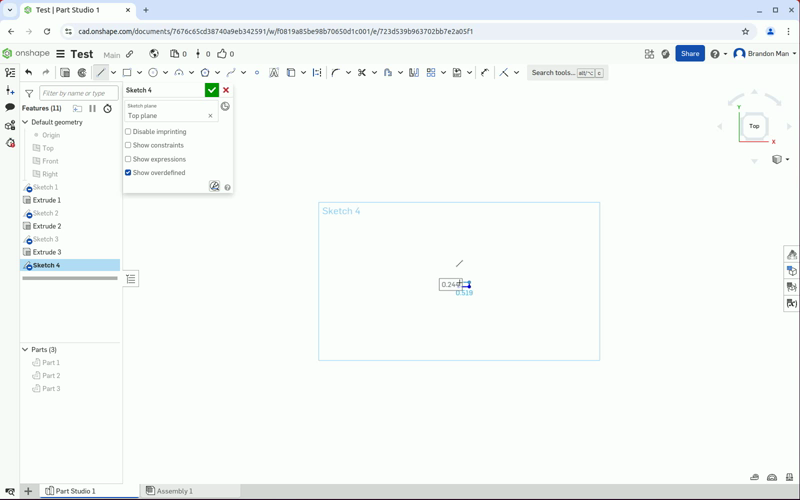
scroll(6)
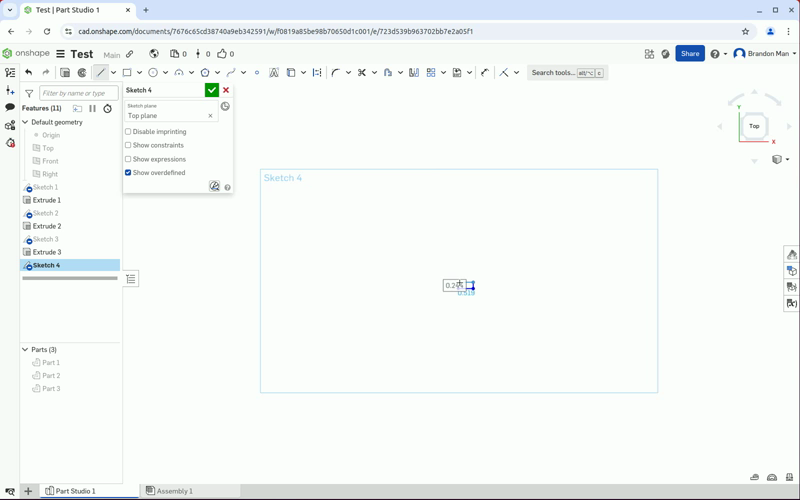
scroll(6)
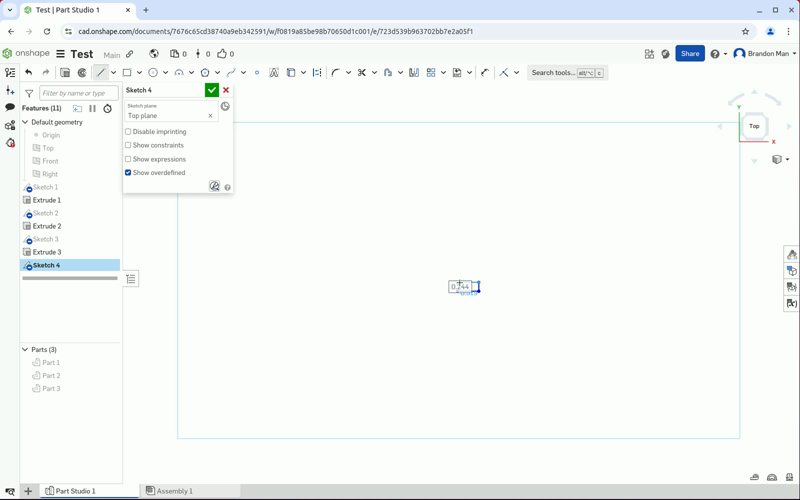
scroll(6)
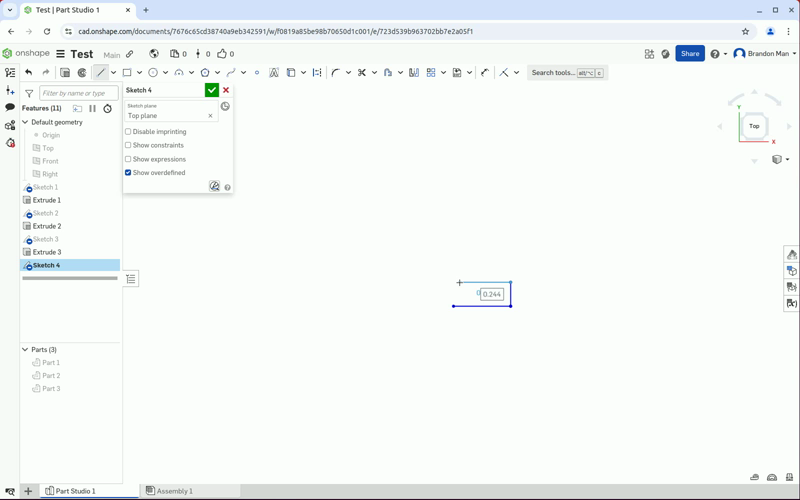
click(459, 282)
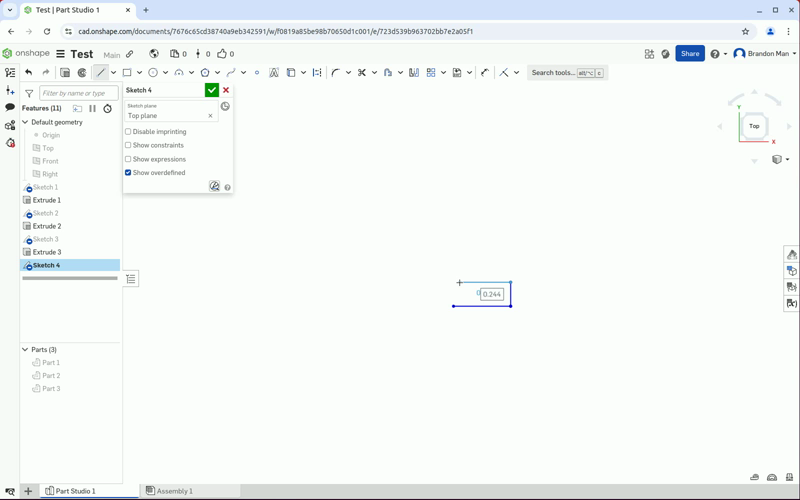
scroll(-6)
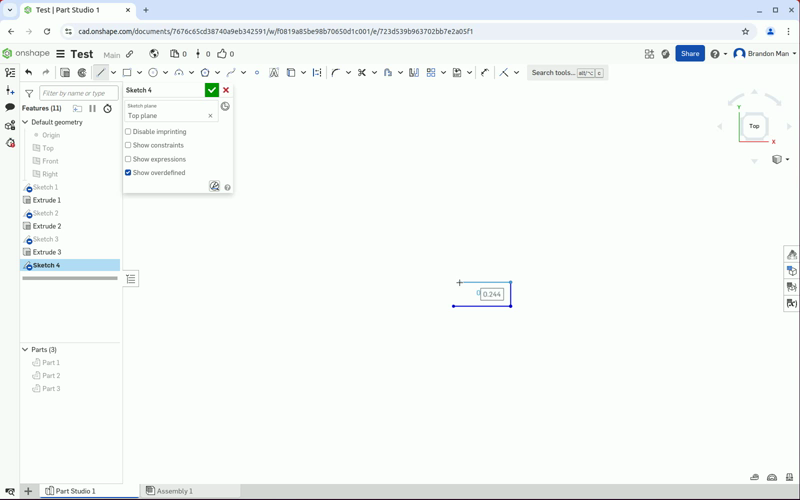
scroll(-6)
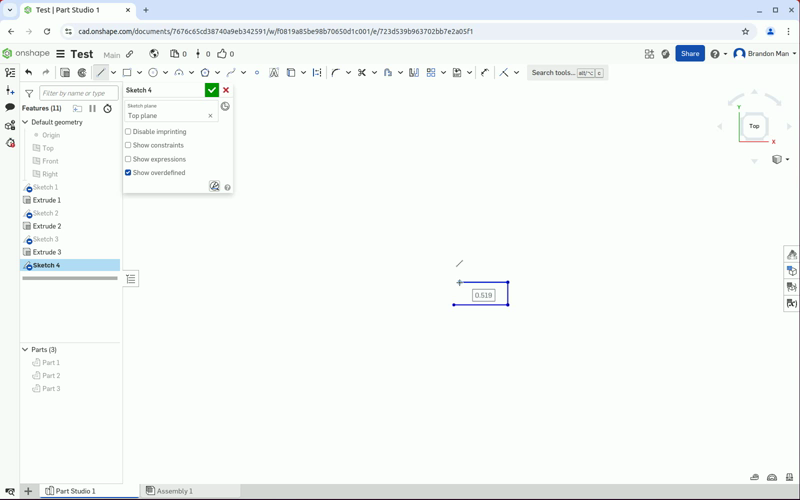
scroll(-6)
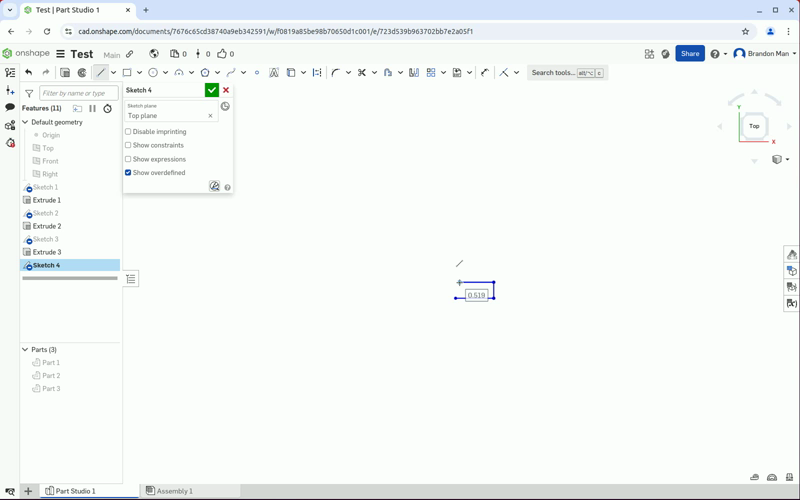
scroll(-6)
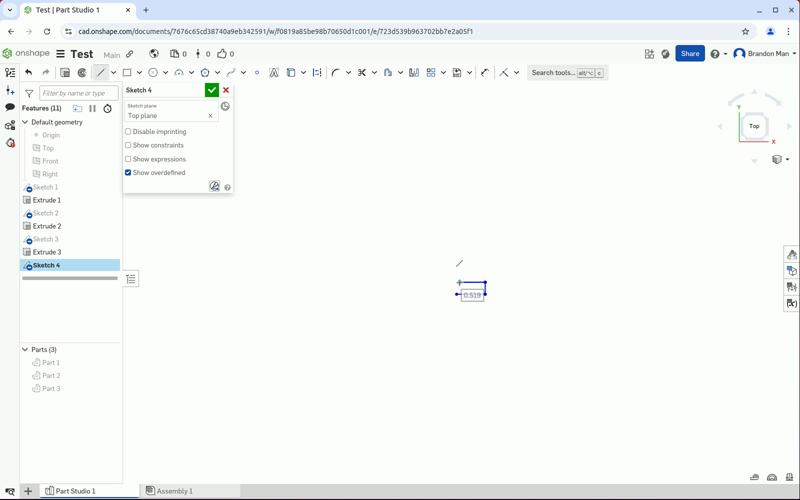
scroll(-6)
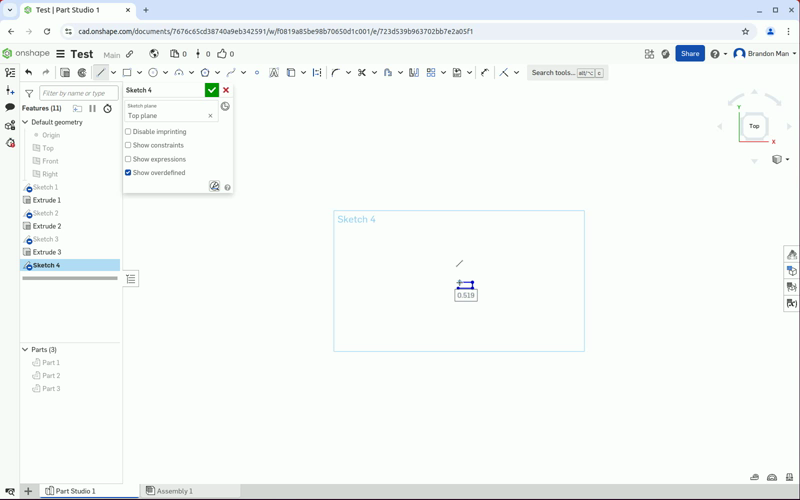
scroll(-6)
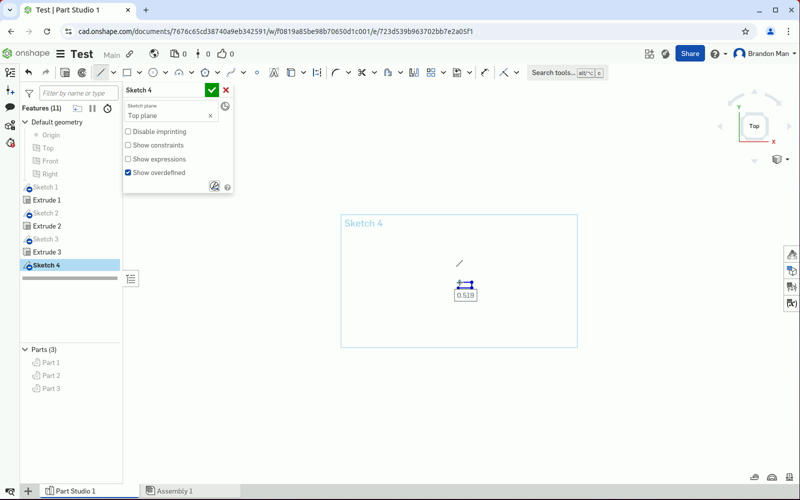
scroll(-6)
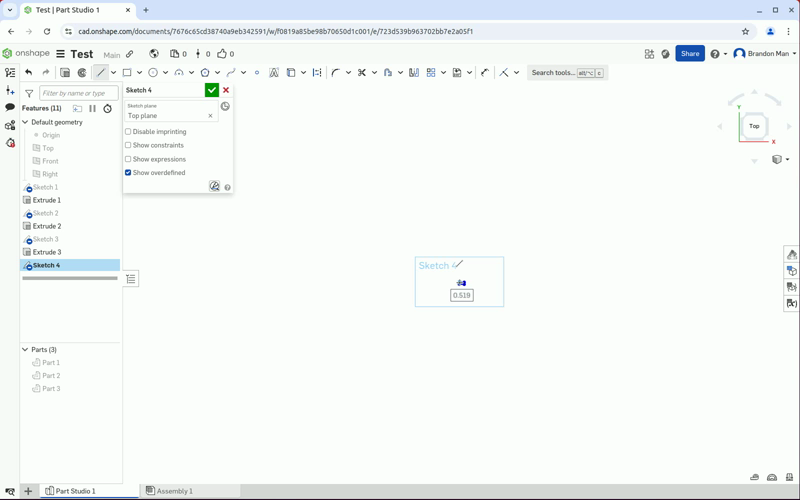
key_up(shift)
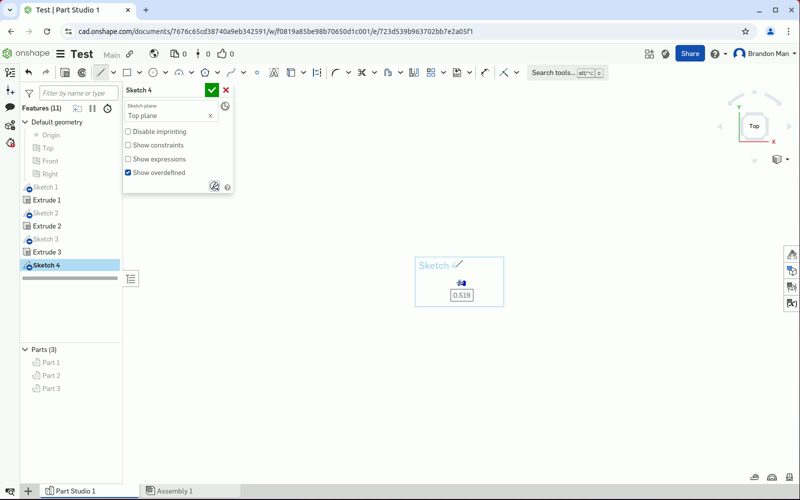
mouse_move(489, 282)
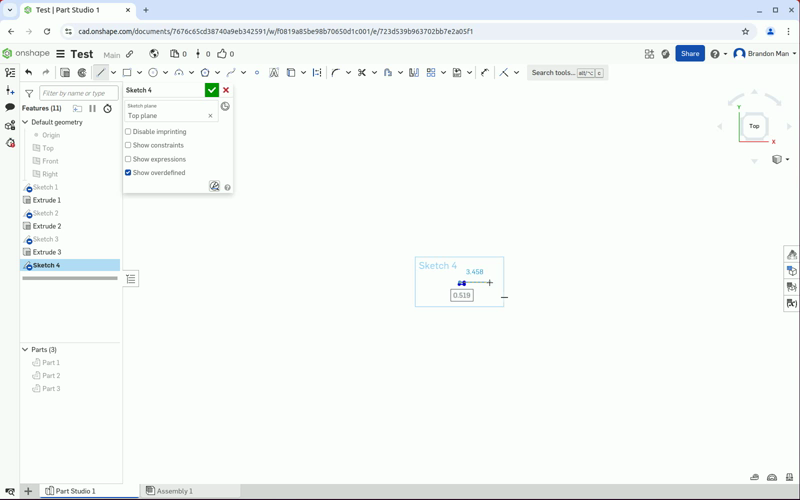
key_down(shift)
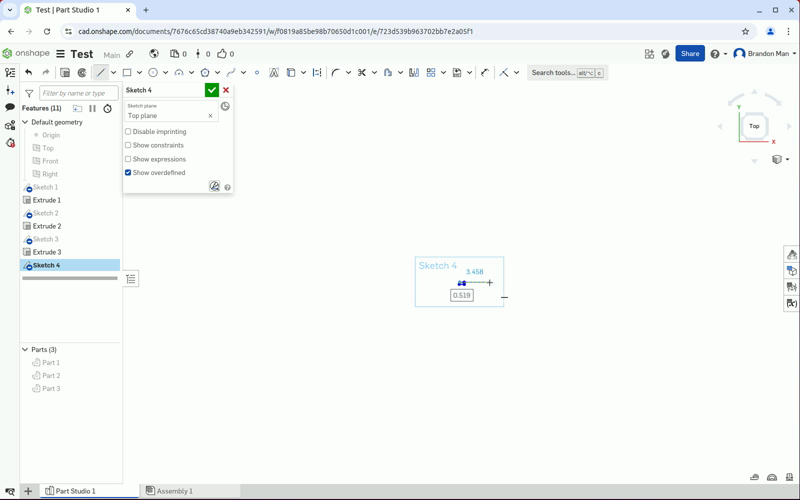
mouse_move(459, 284)
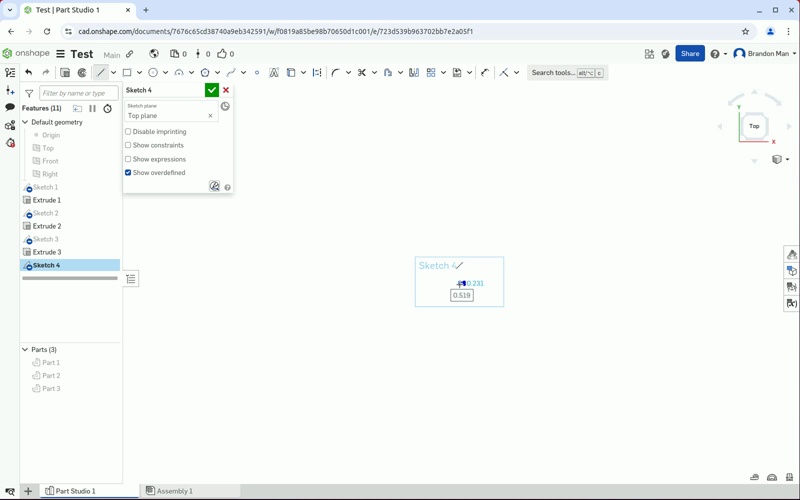
scroll(6)
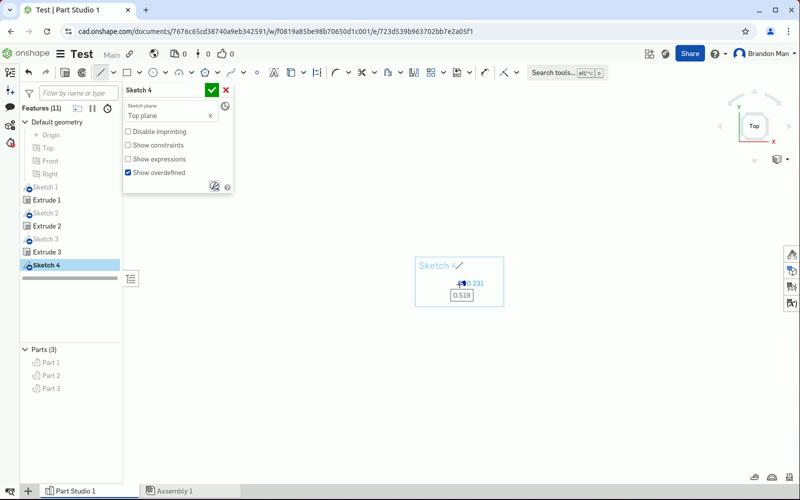
scroll(6)
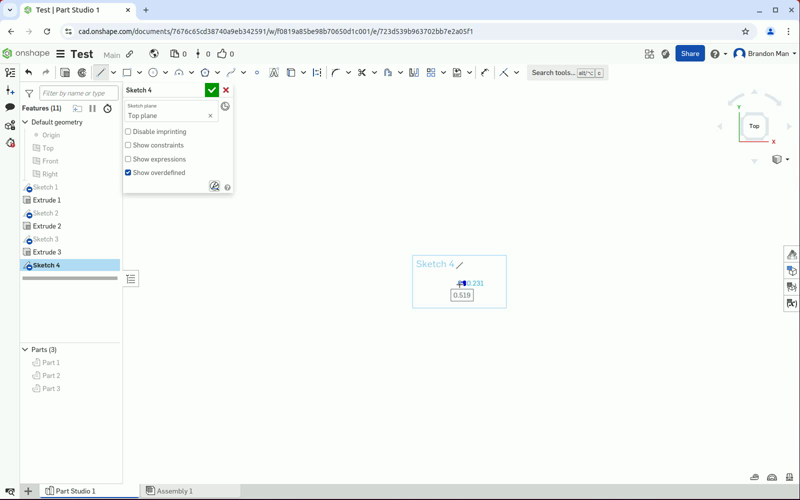
scroll(6)
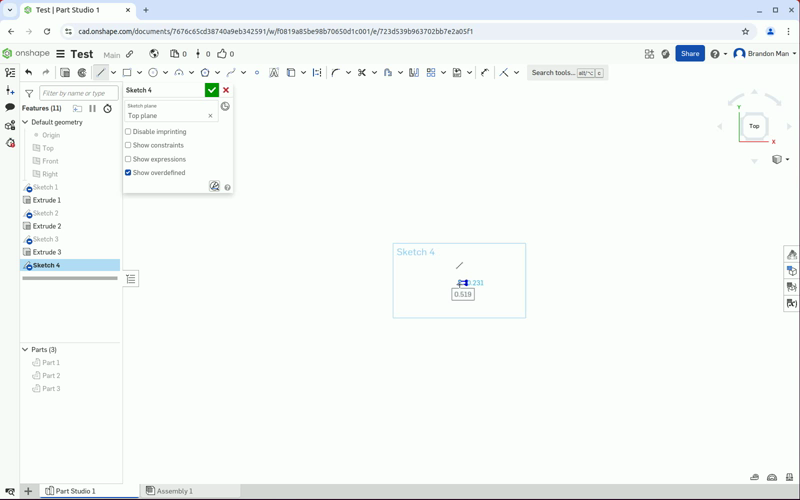
scroll(6)
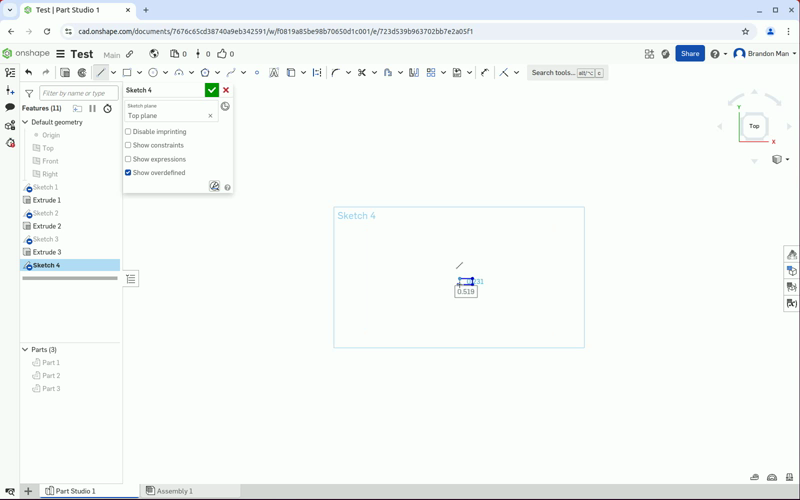
scroll(6)
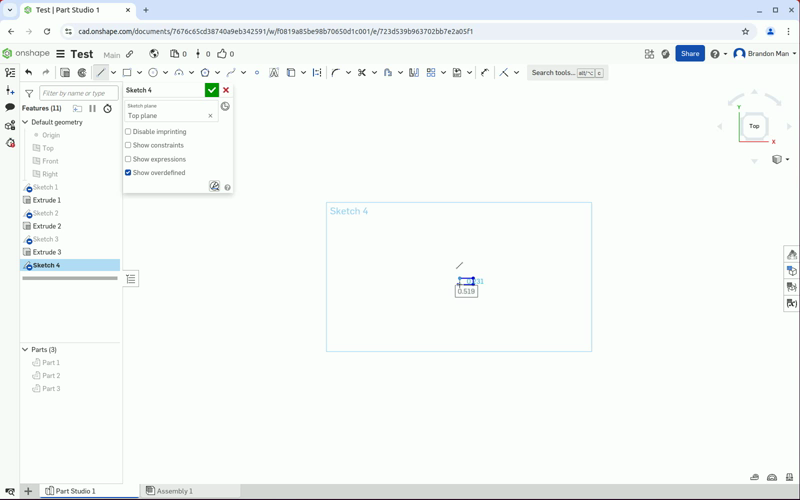
scroll(6)
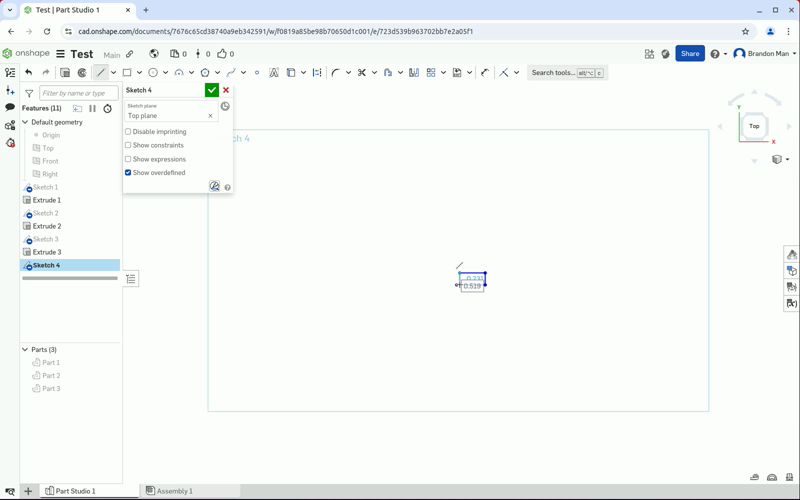
scroll(6)
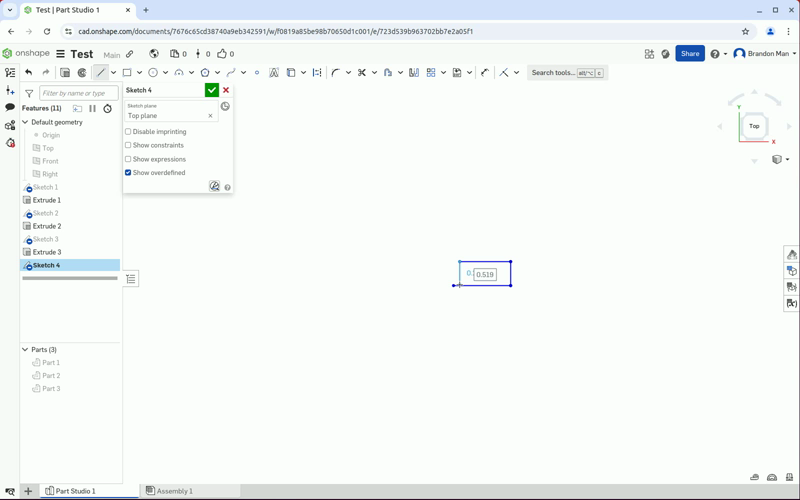
key_up(shift)
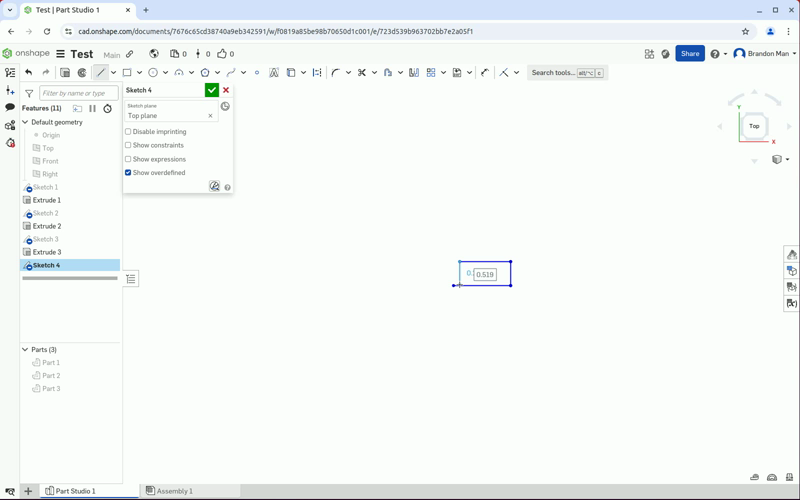
click(459, 284)
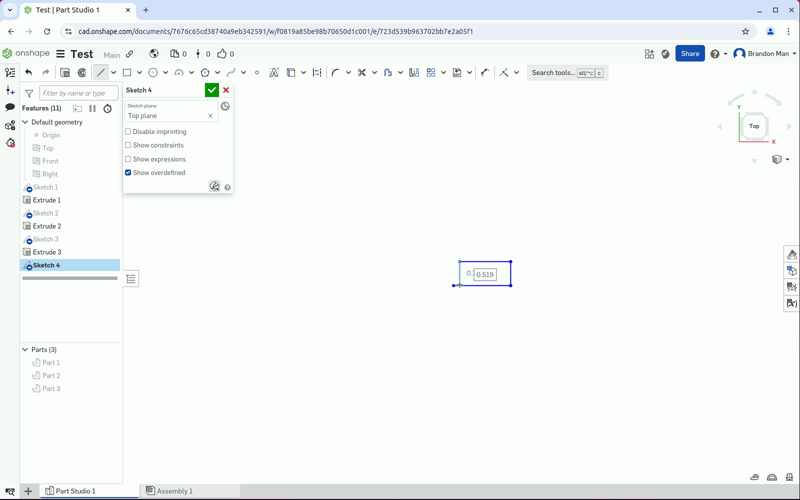
scroll(-6)
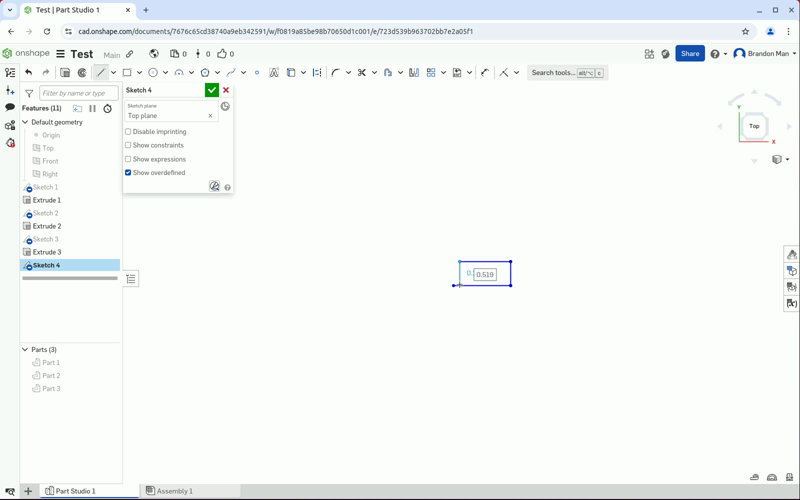
scroll(-6)
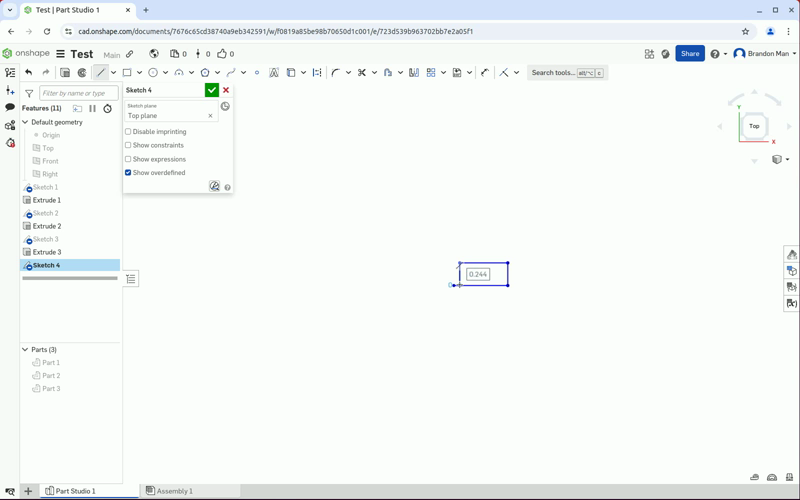
scroll(-6)
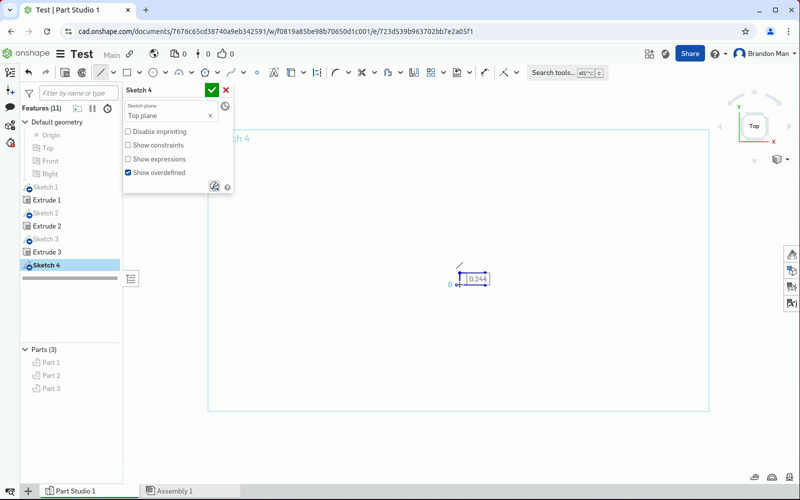
scroll(-6)
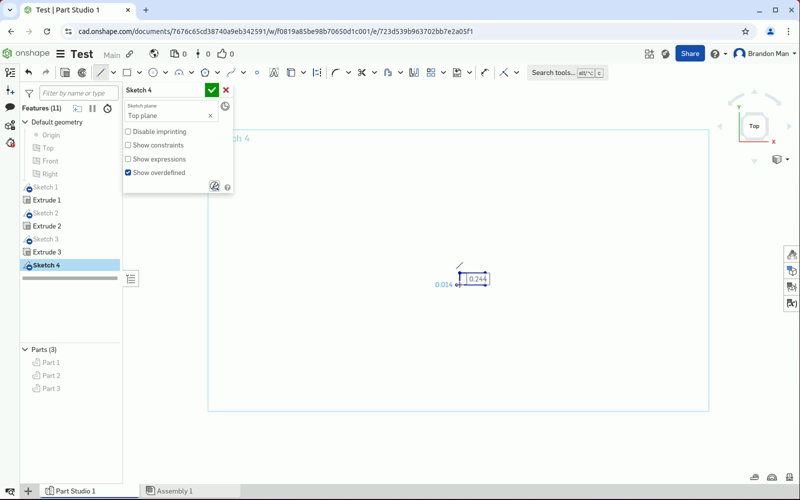
scroll(-6)
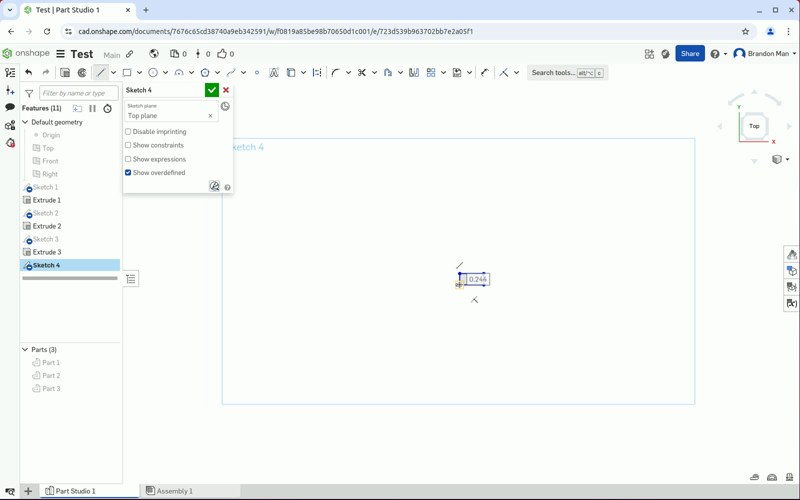
scroll(-6)
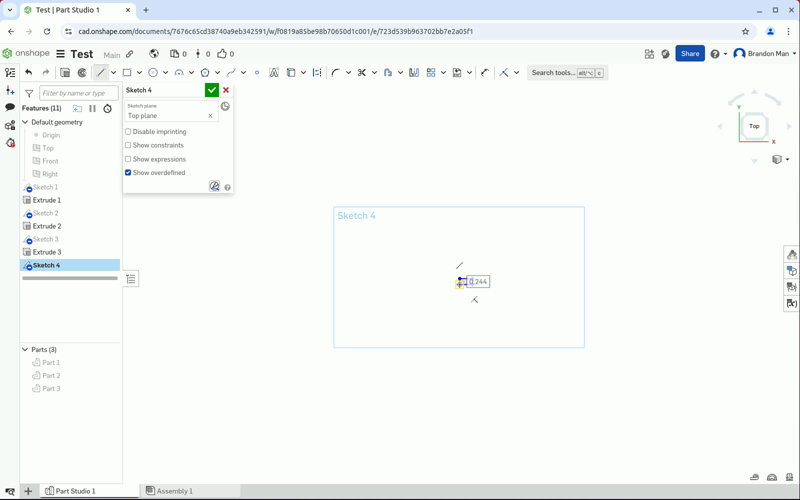
scroll(-6)
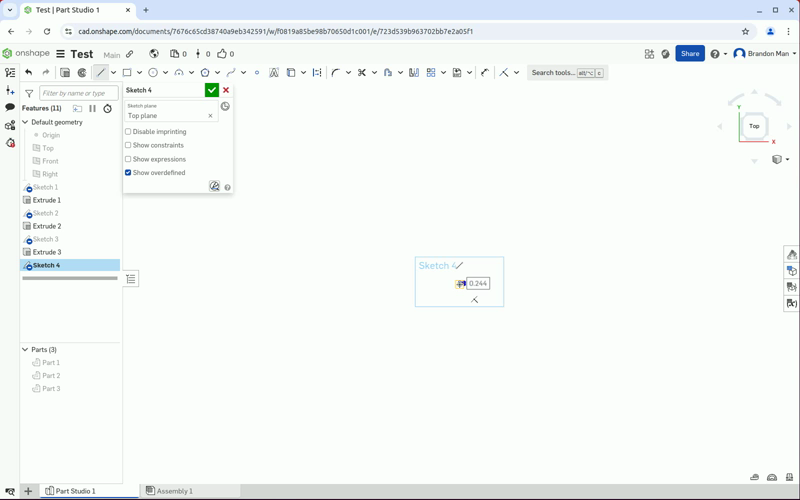
key(esc)
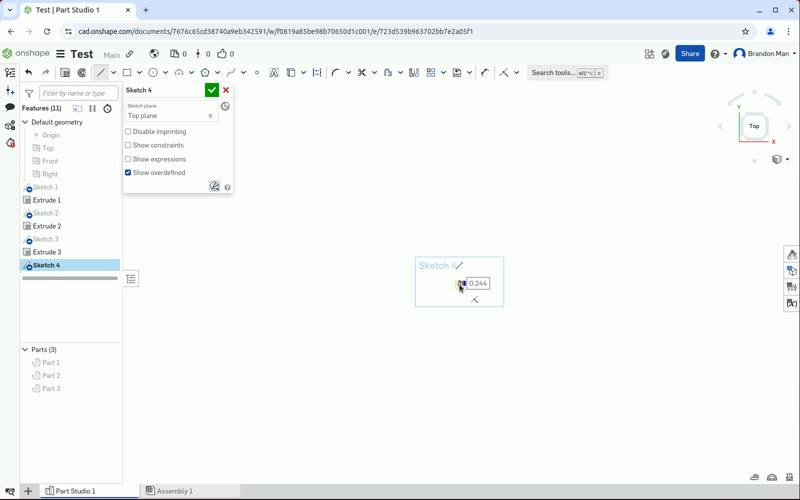
mouse_move(463, 283)
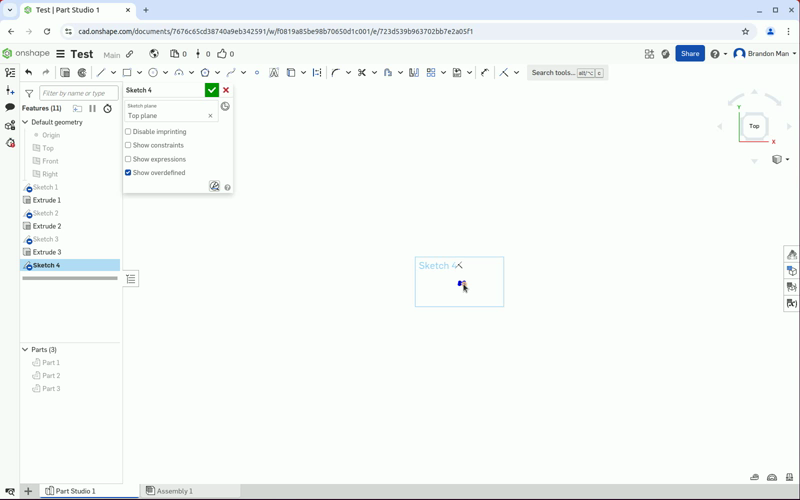
scroll(6)
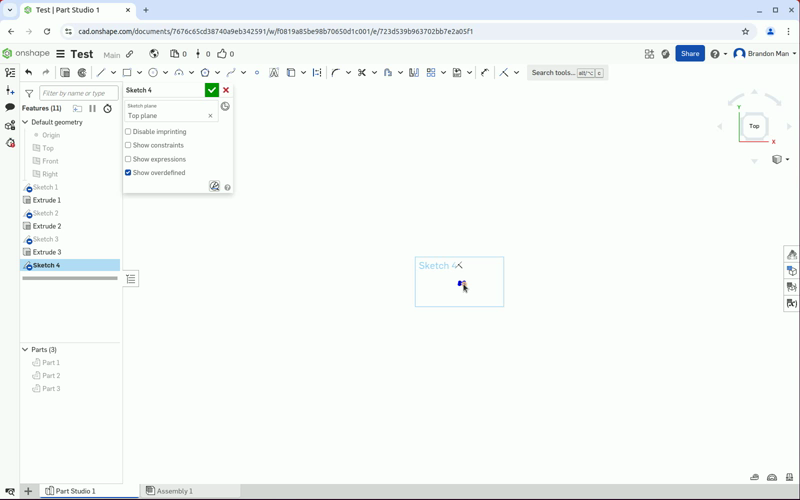
scroll(6)
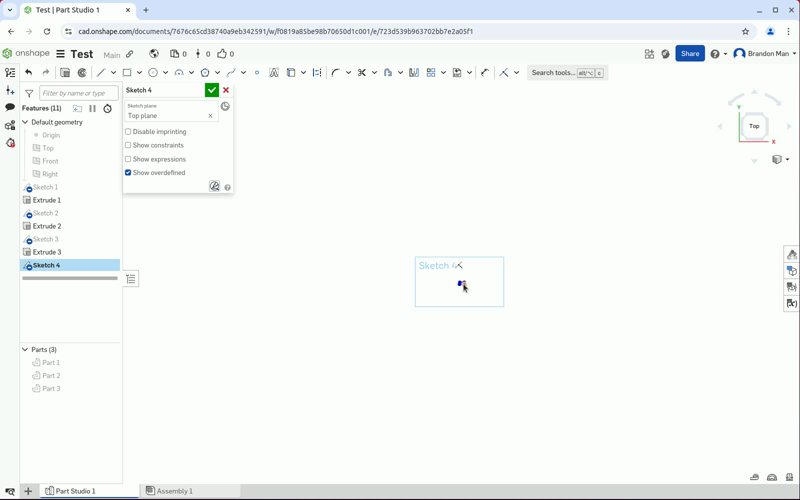
scroll(6)
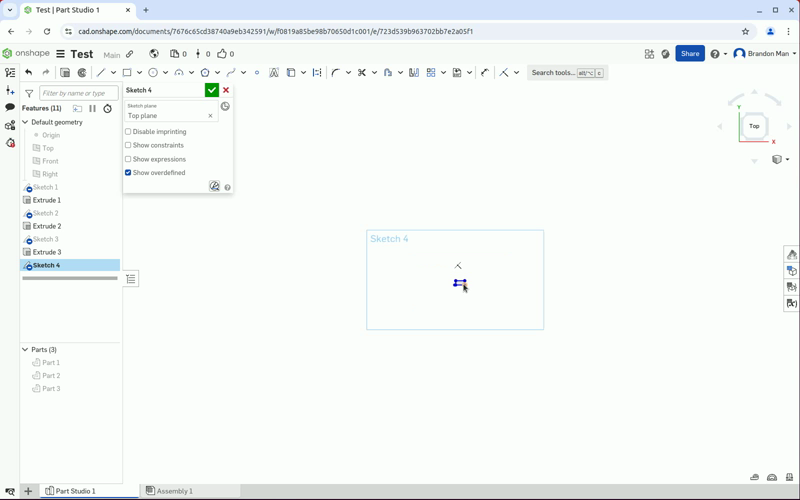
scroll(6)
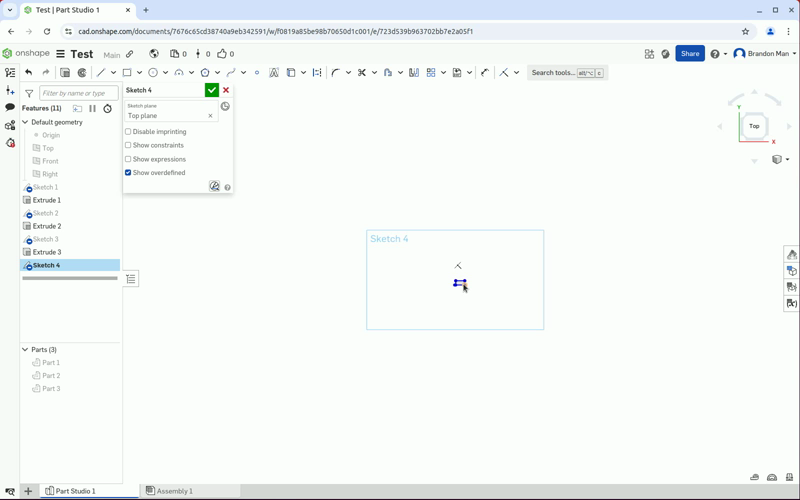
scroll(6)
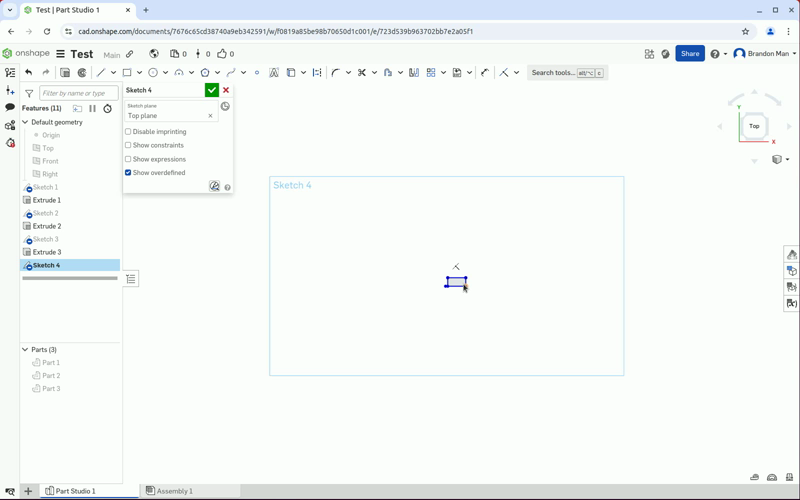
scroll(6)
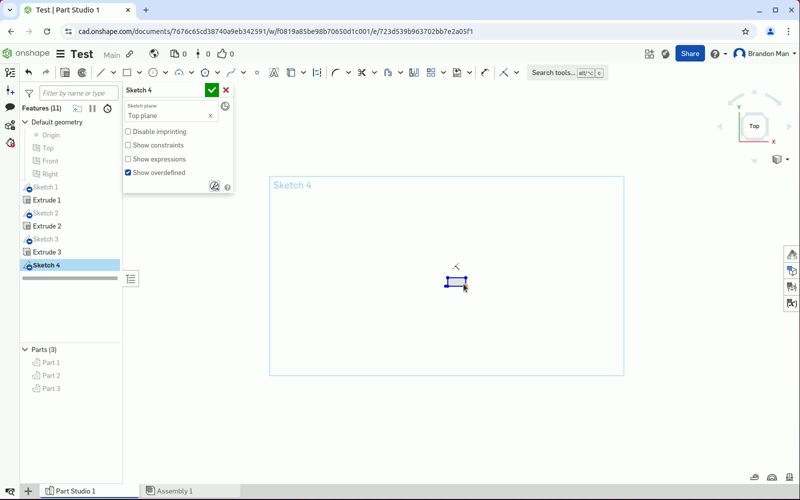
scroll(6)
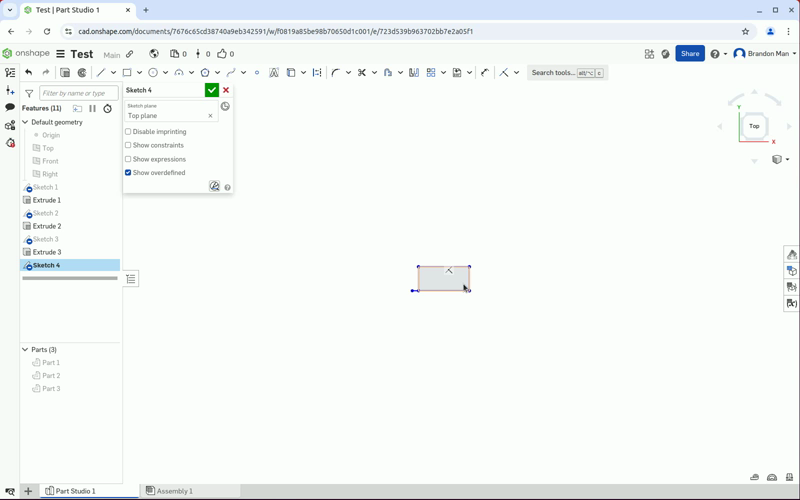
click(463, 283)
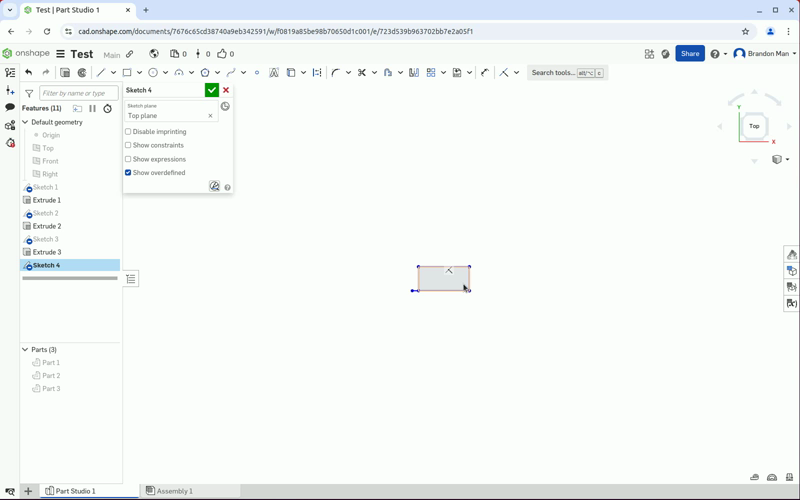
scroll(-6)
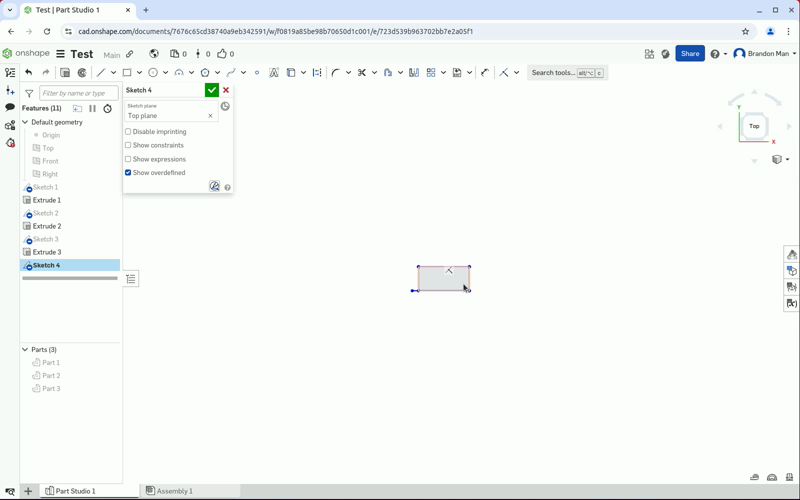
scroll(-6)
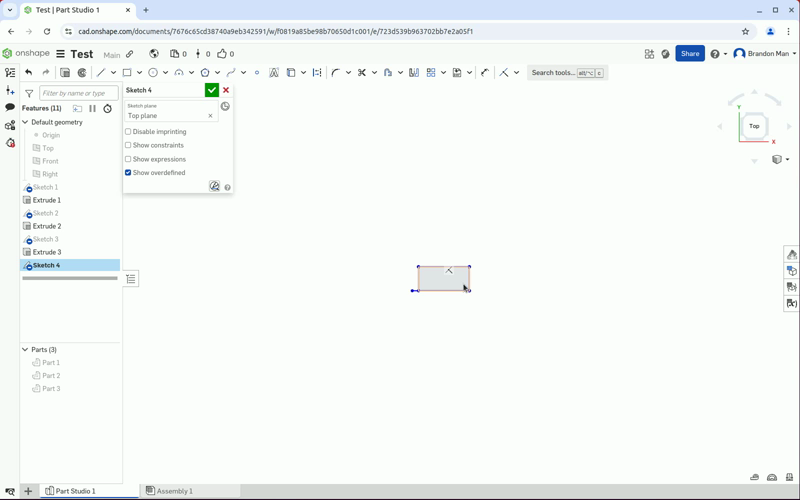
scroll(-6)
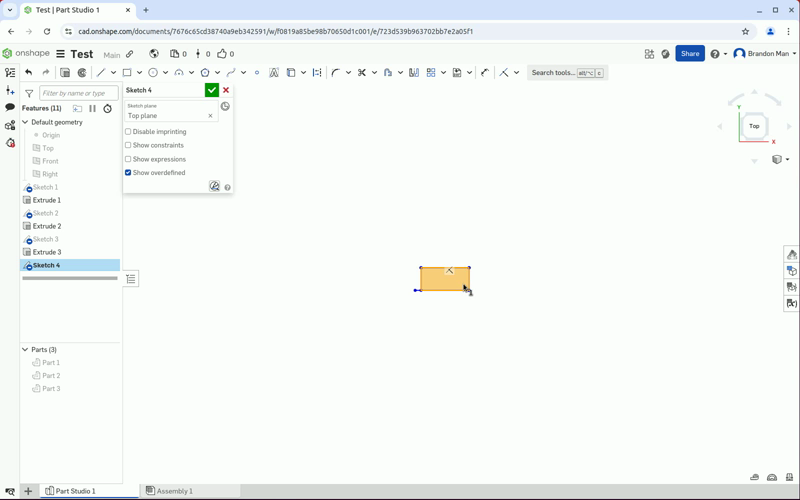
scroll(-6)
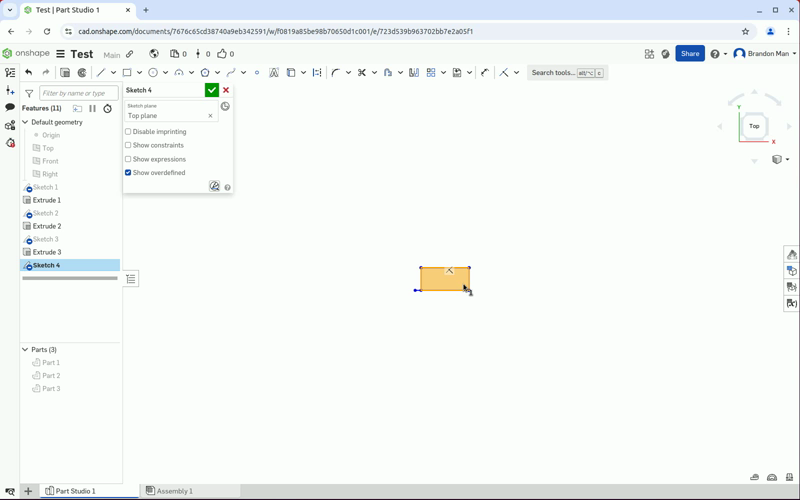
scroll(-6)
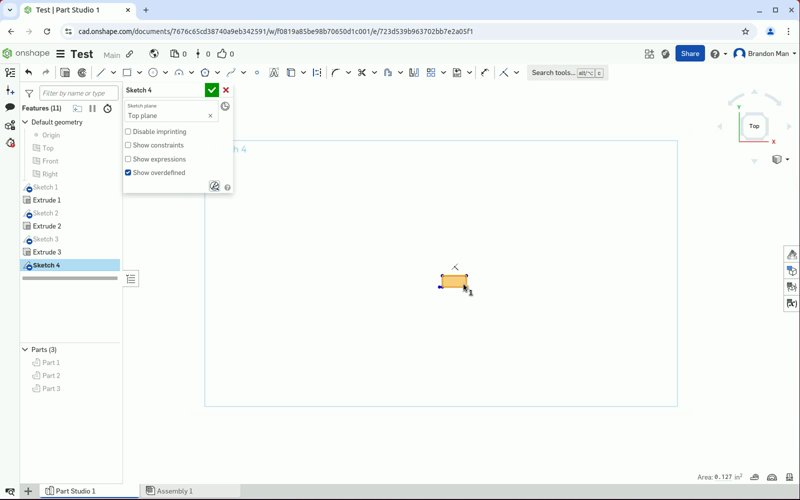
scroll(-6)
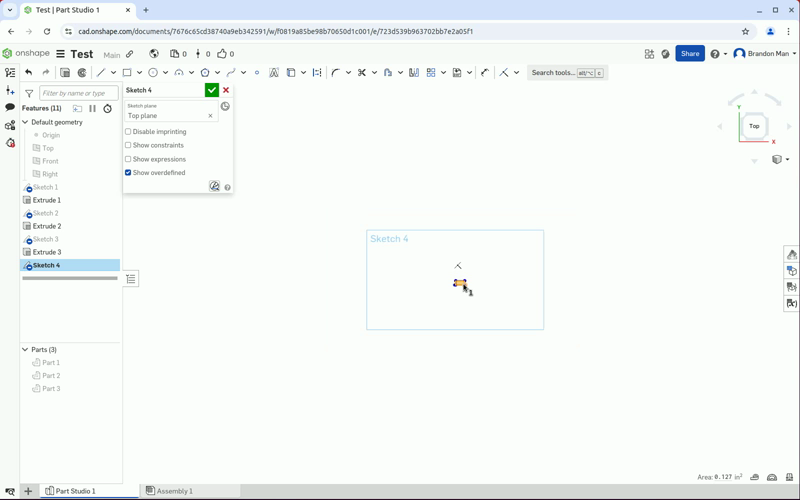
scroll(-6)
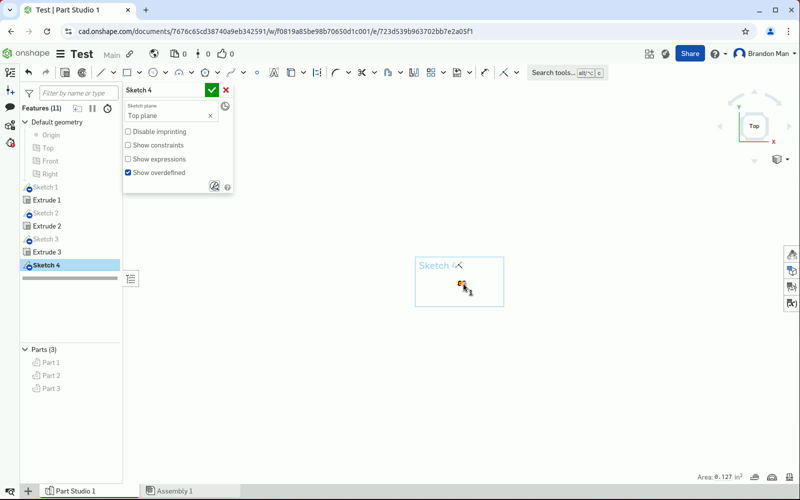
mouse_move(73, 352)
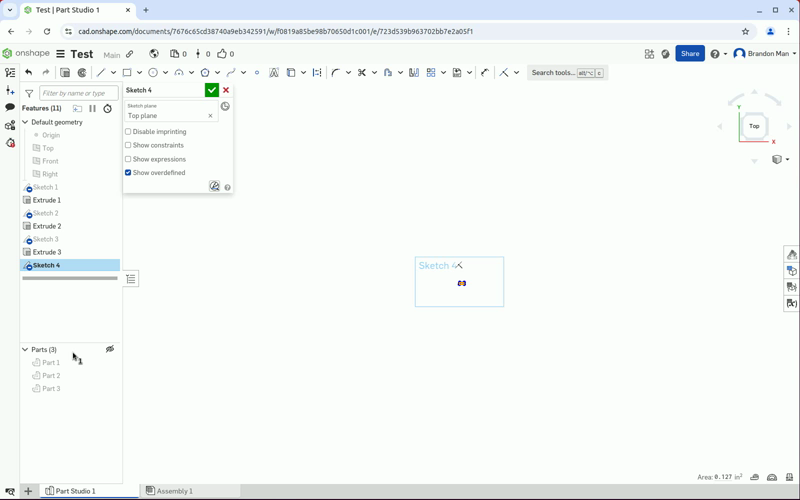
key(shift+y)
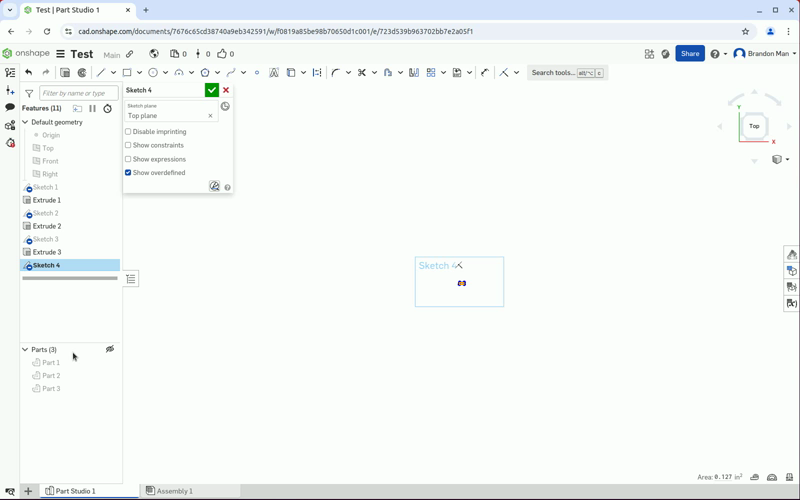
key(shift+e)
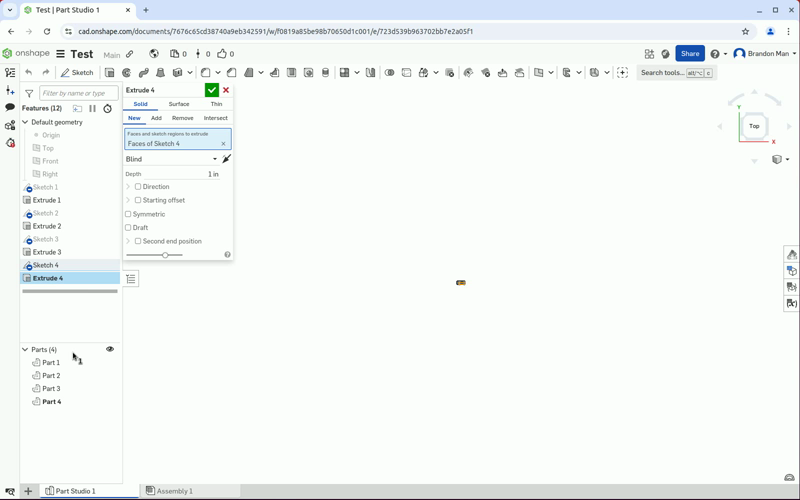
mouse_move(143, 106)
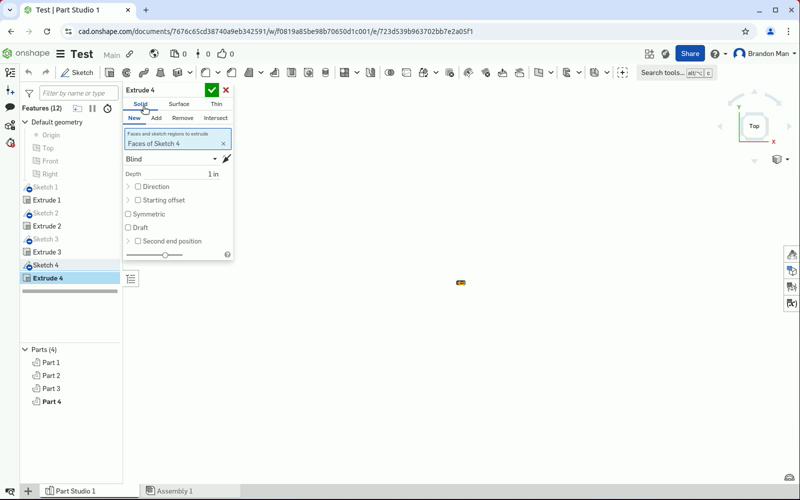
click(143, 106)
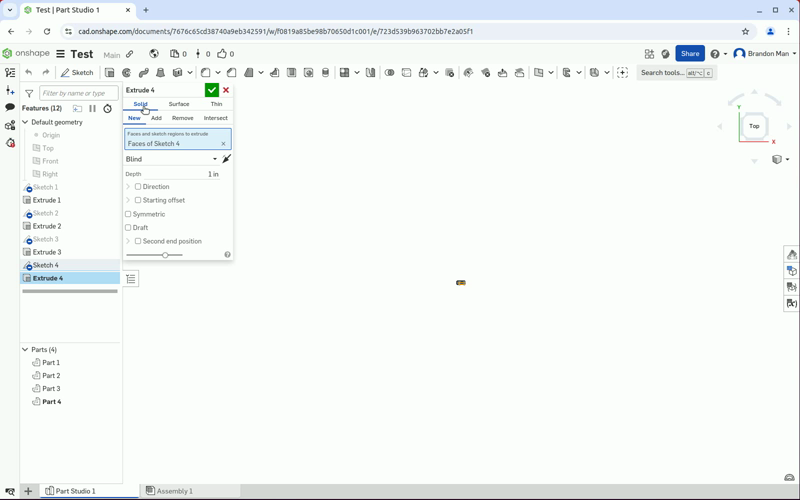
mouse_move(137, 120)
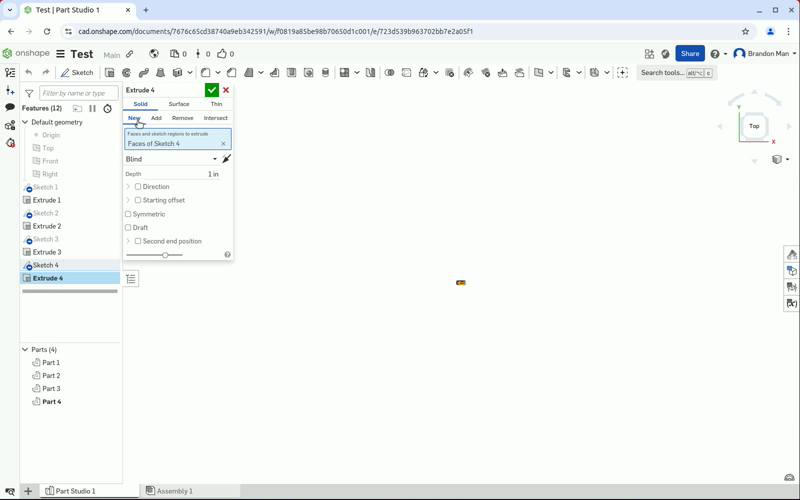
click(137, 120)
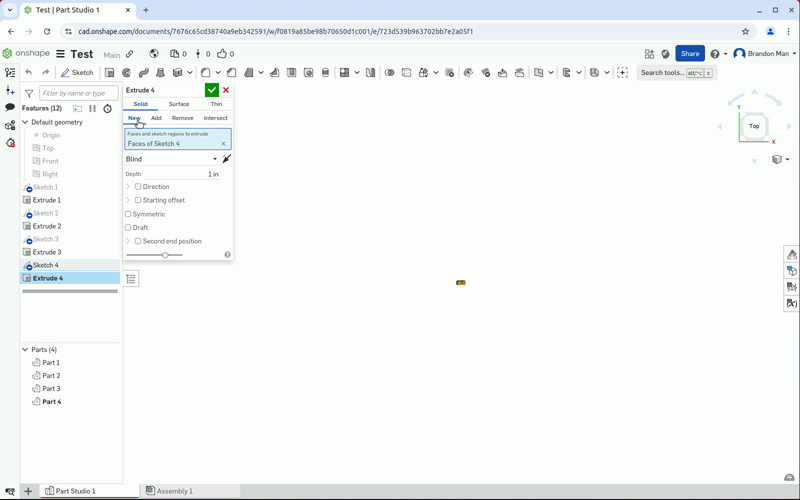
key(tab, 4)
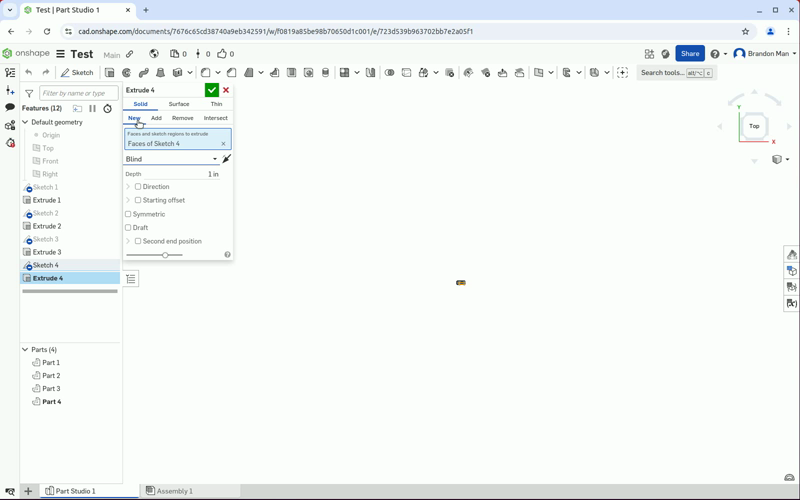
text(23.108)
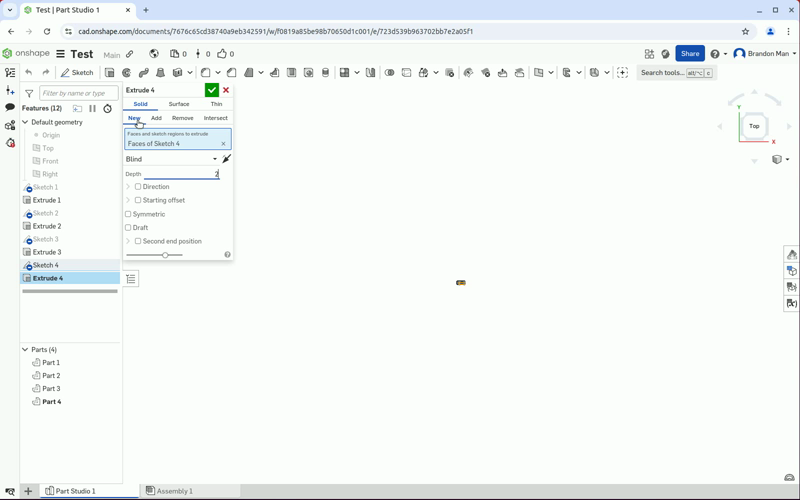
key(enter)
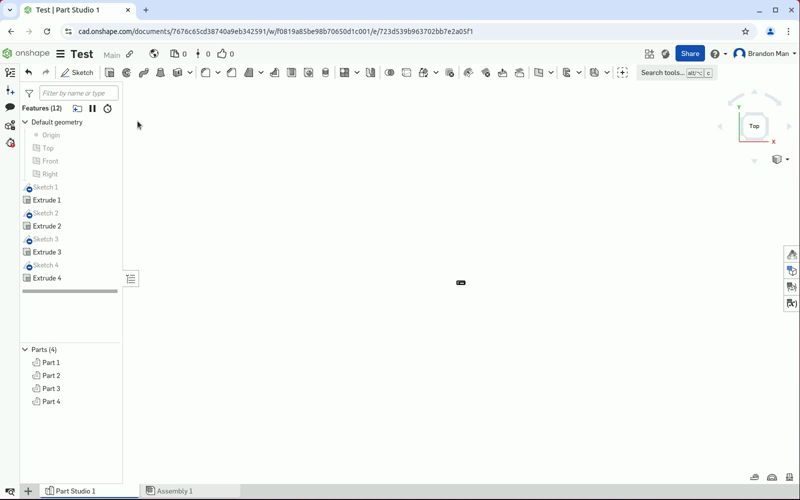
key(shift+h)
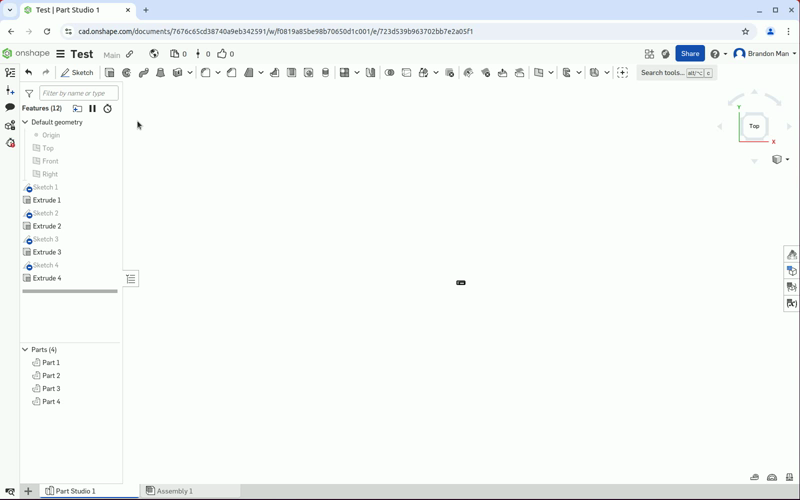
key(shift+h)
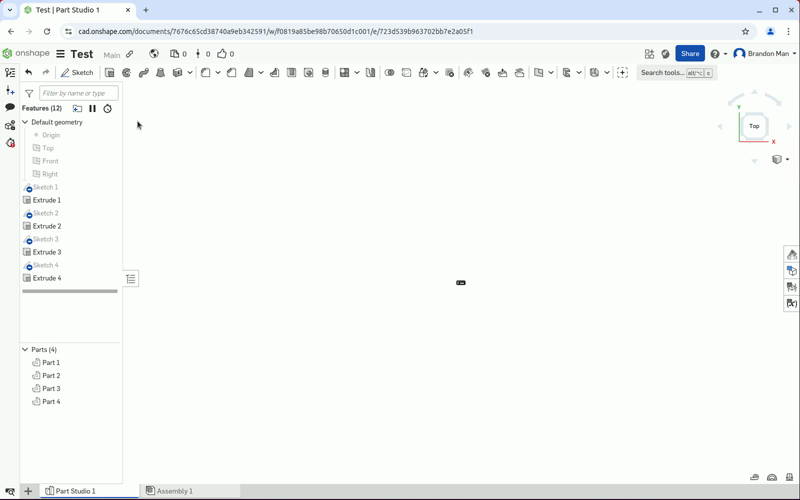
key(shift+7)
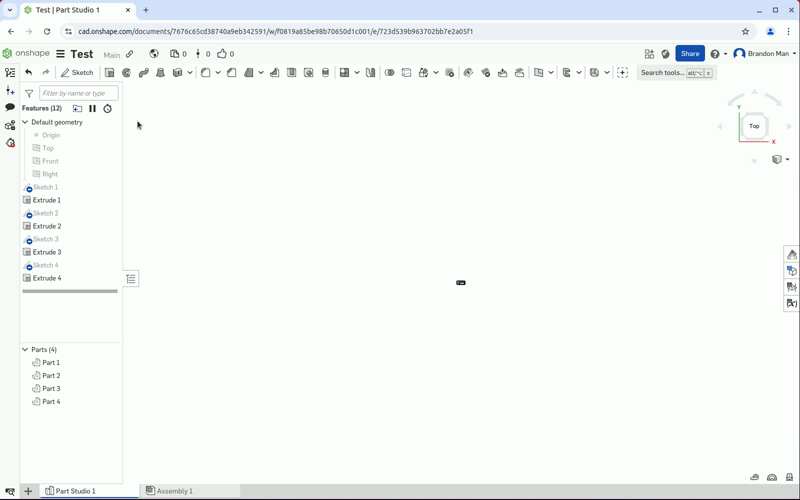
key(up, 3)
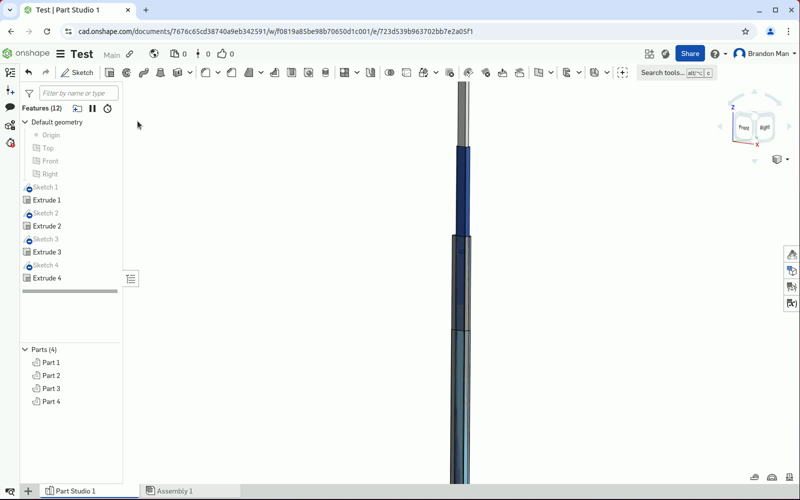
key(left, 3)
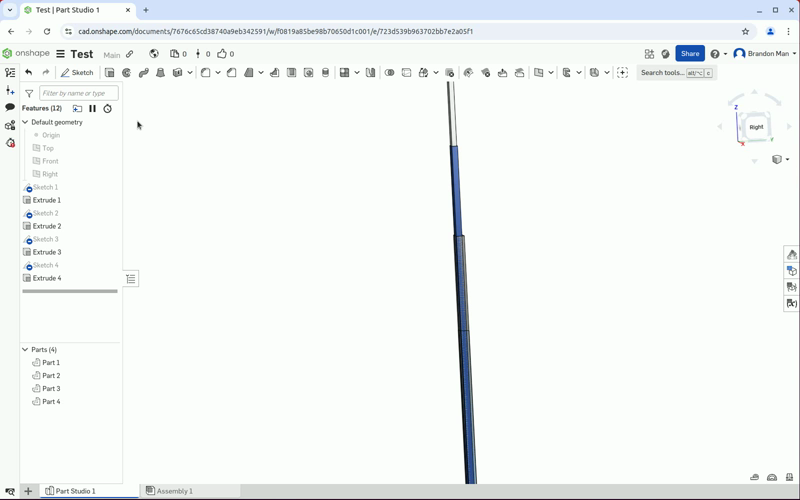
key(right, 3)
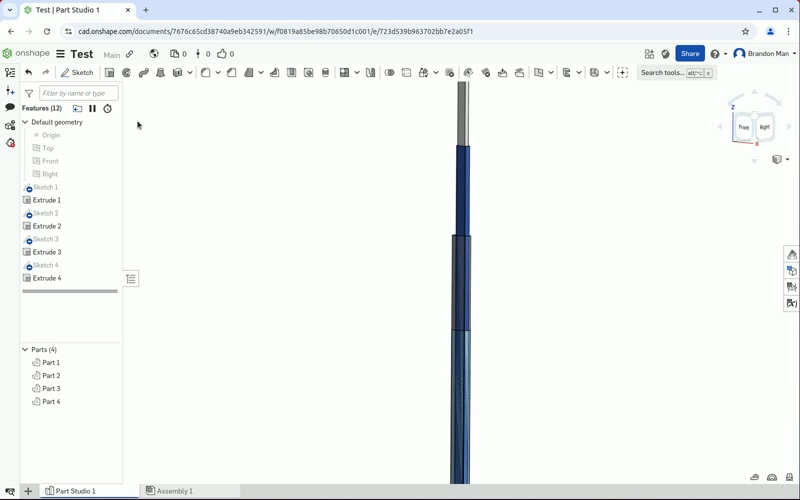
key(down, 3)
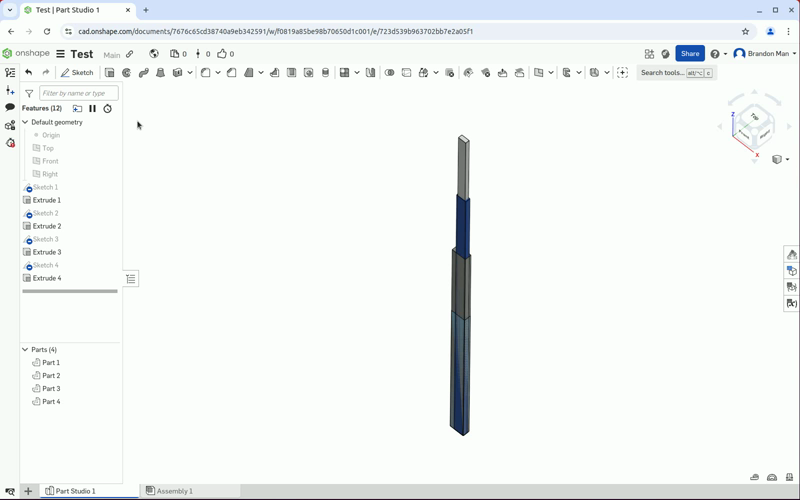
mouse_move(73, 189)
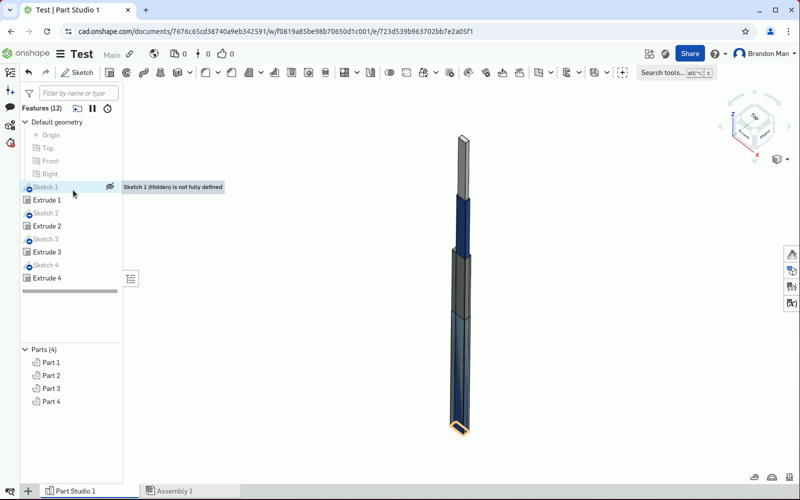
click(73, 189)